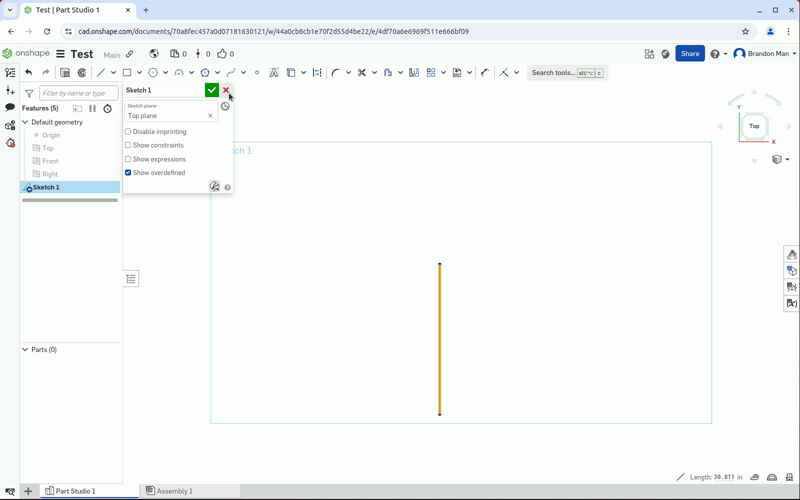
key(shift+h)
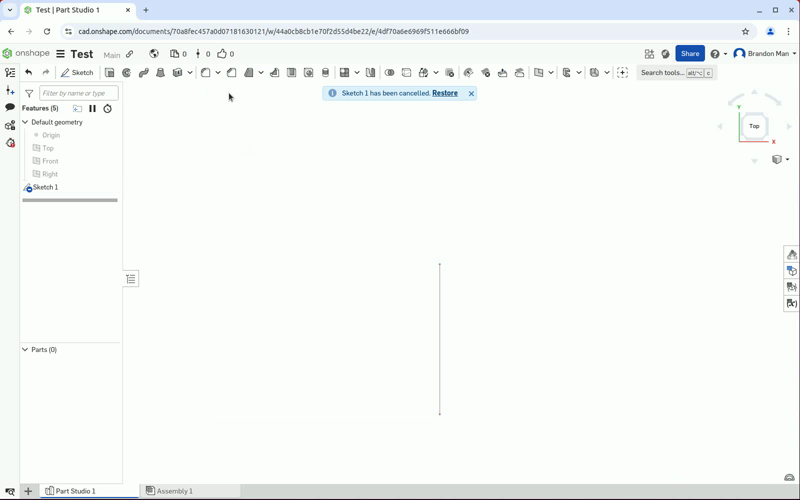
key(shift+s)
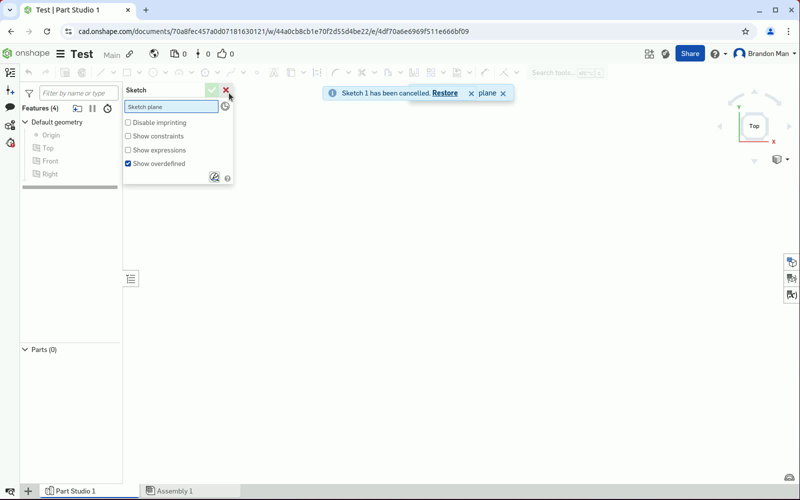
mouse_move(73, 150)
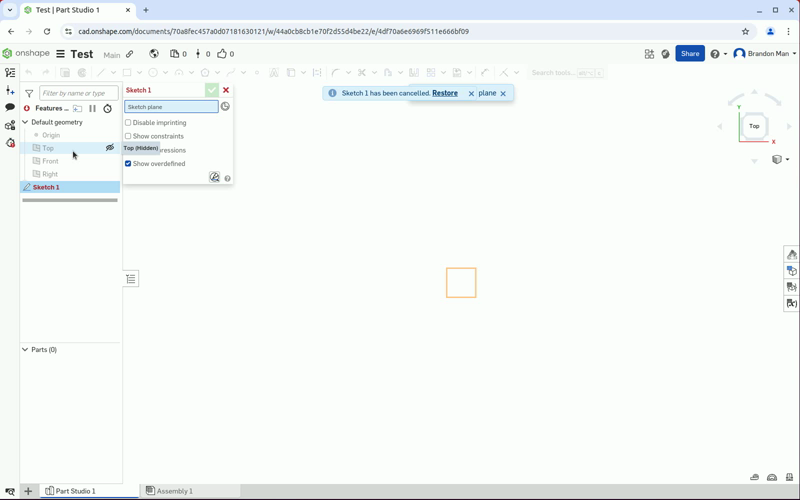
click(73, 150)
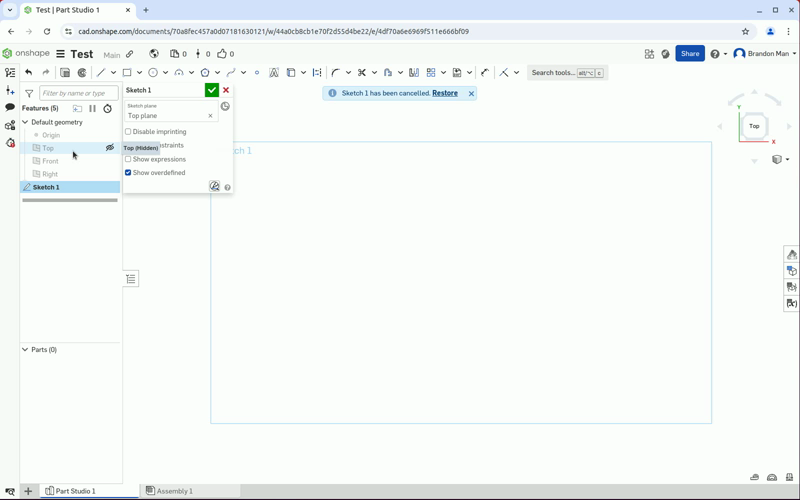
mouse_move(73, 352)
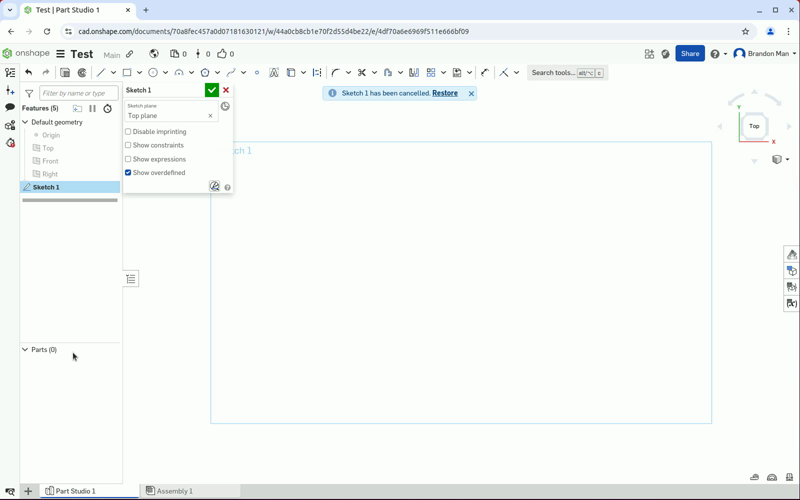
key(y)
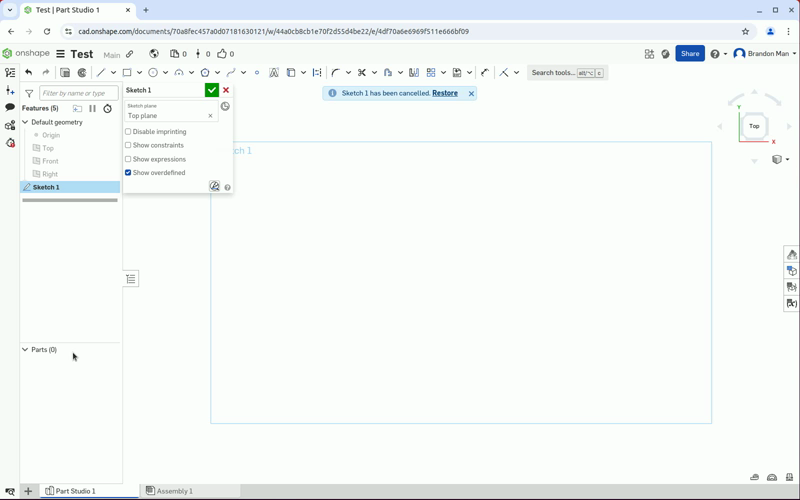
key(l)
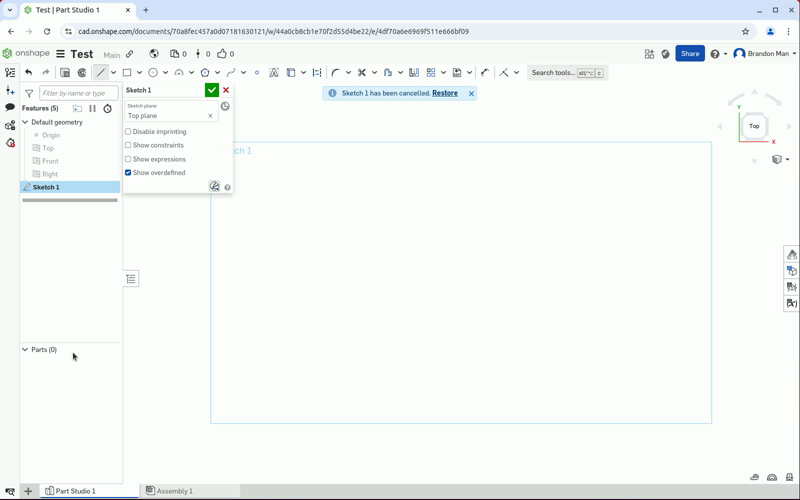
key_down(shift)
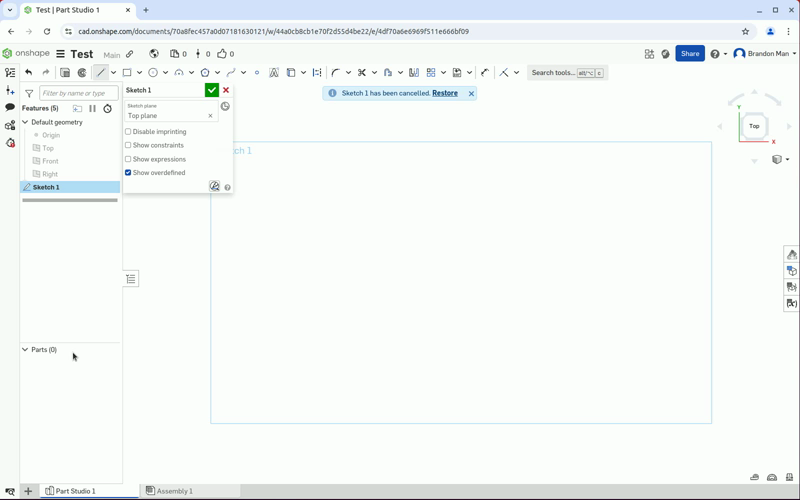
mouse_move(460, 304)
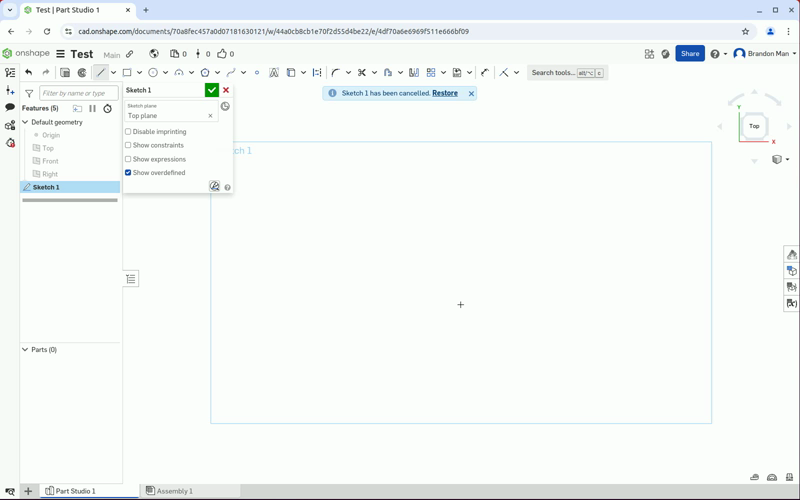
click(460, 304)
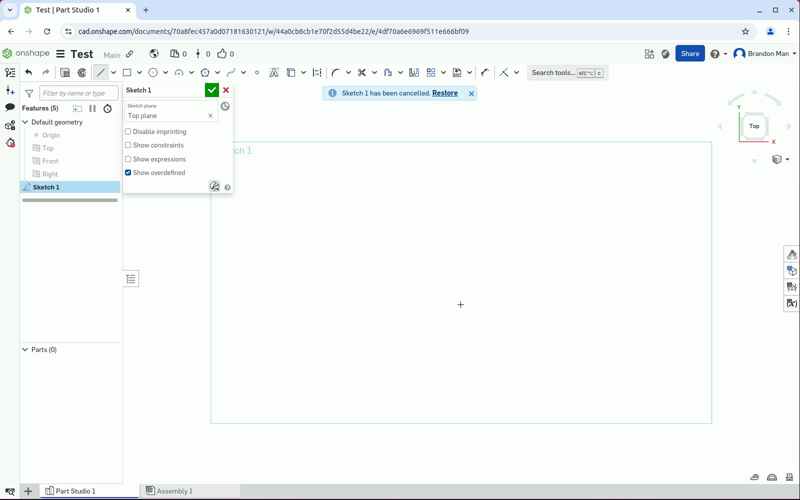
key_up(shift)
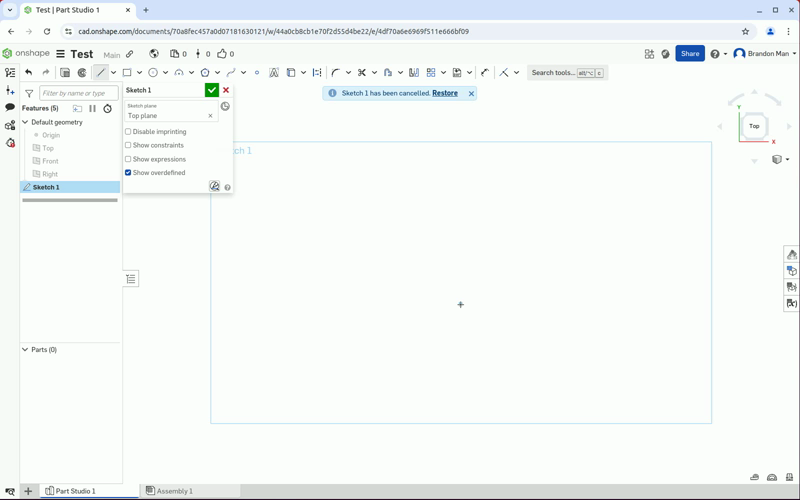
key_down(shift)
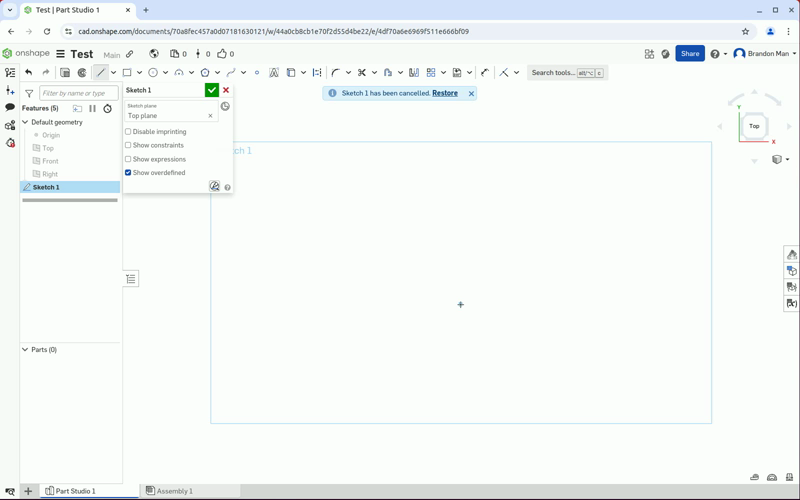
mouse_move(573, 304)
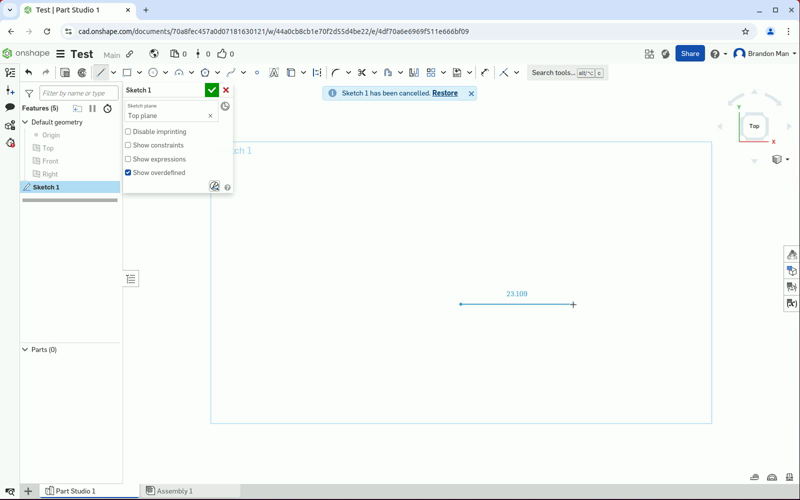
click(573, 304)
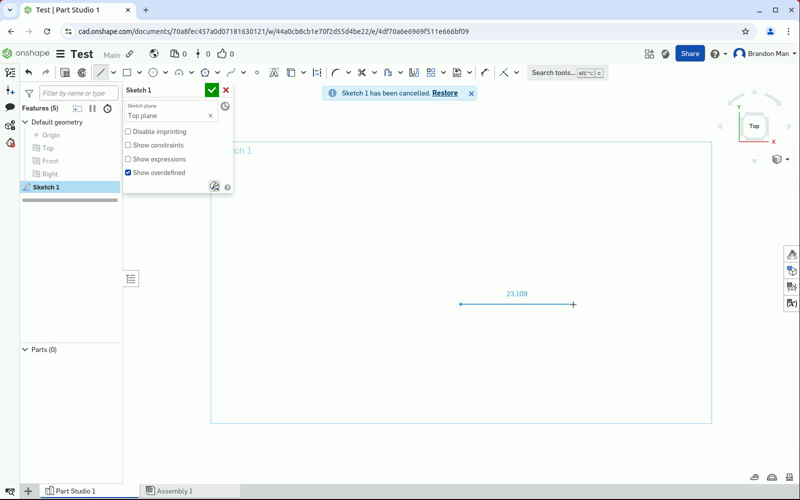
key_up(shift)
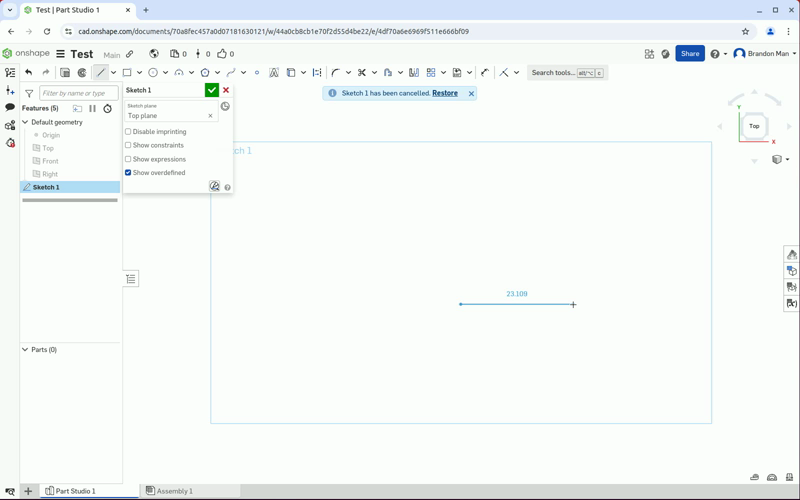
key_down(shift)
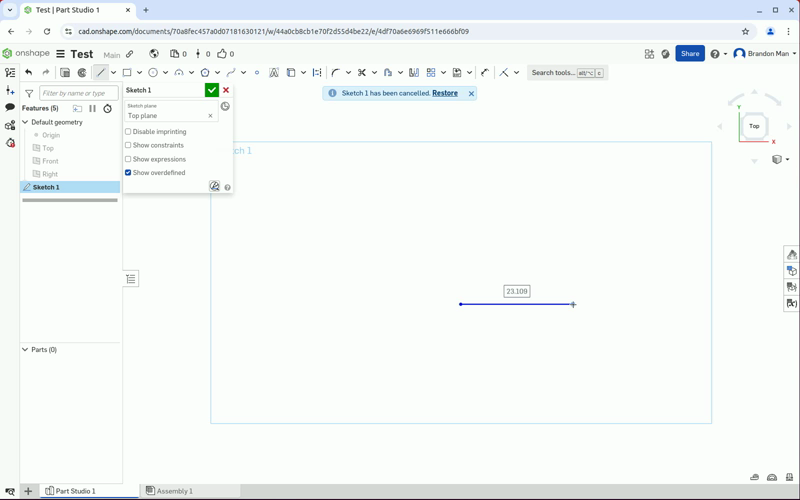
mouse_move(589, 304)
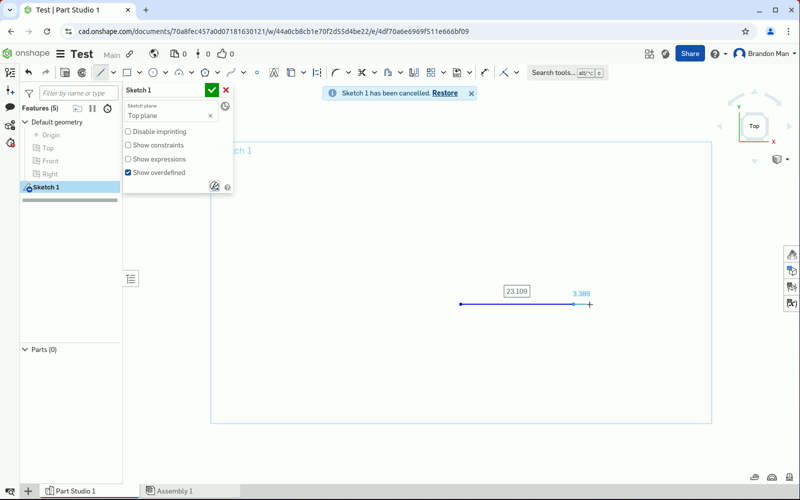
mouse_move(573, 283)
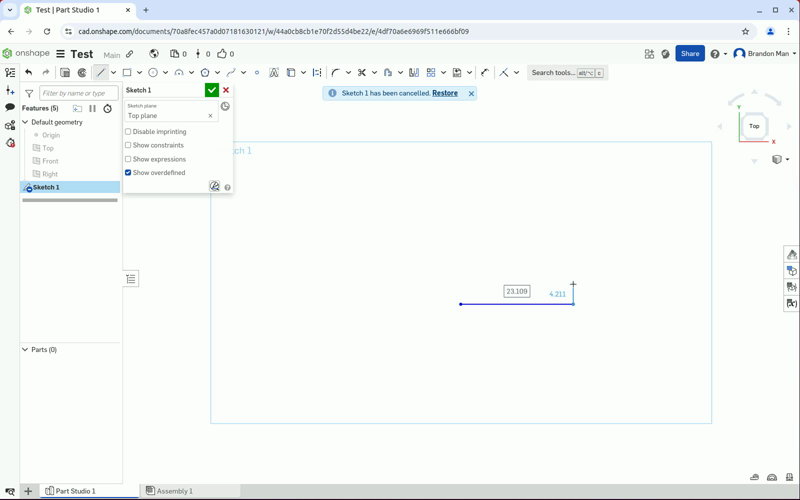
click(573, 283)
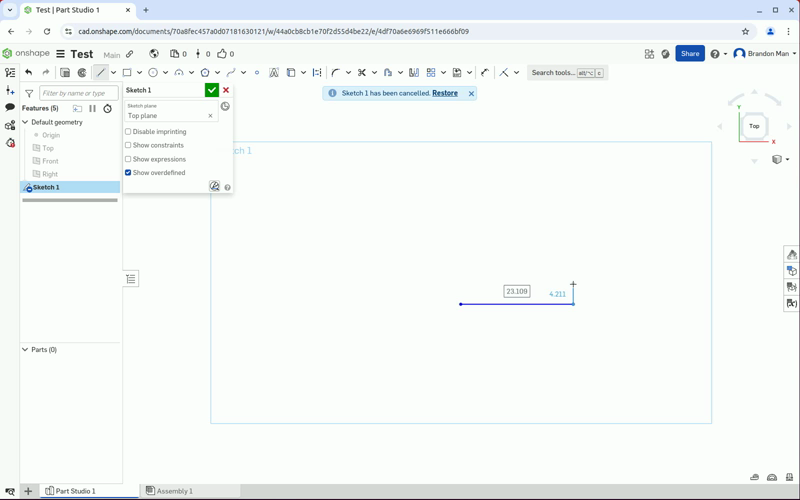
key_up(shift)
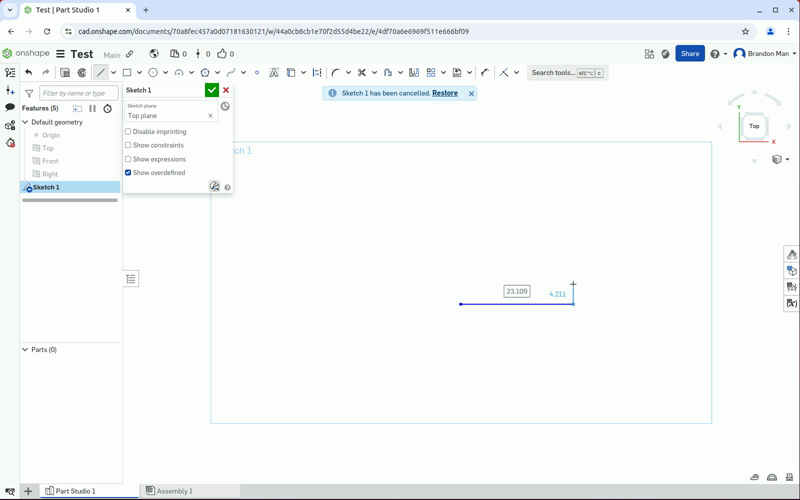
key_down(shift)
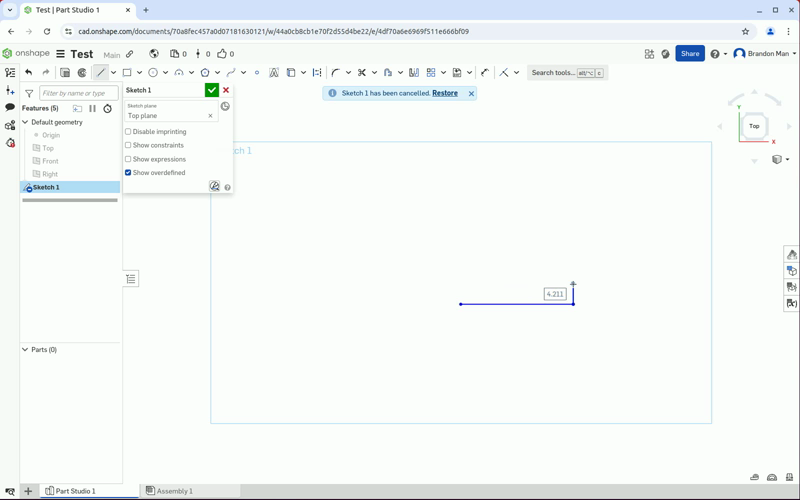
mouse_move(460, 283)
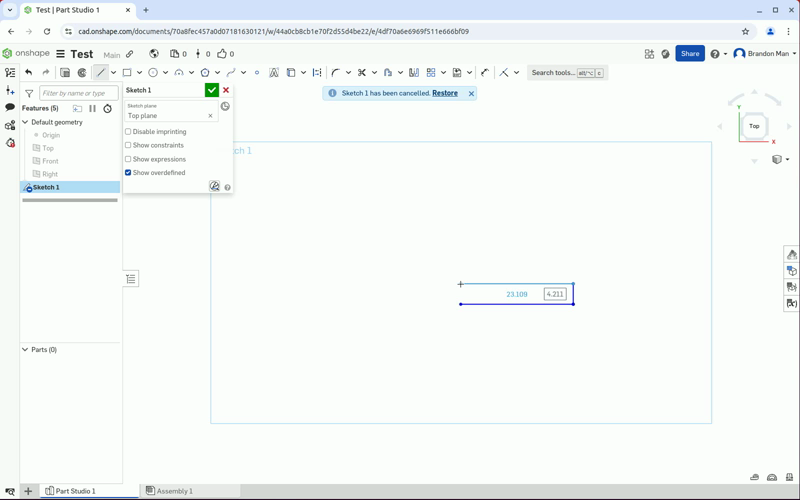
click(460, 283)
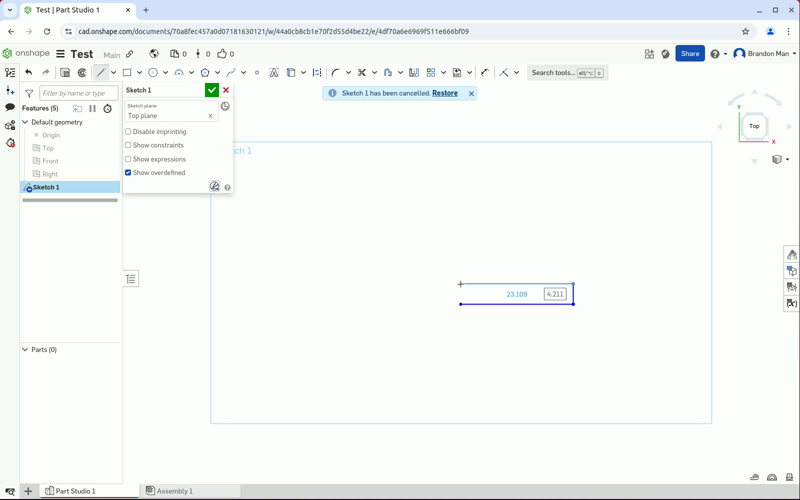
key_up(shift)
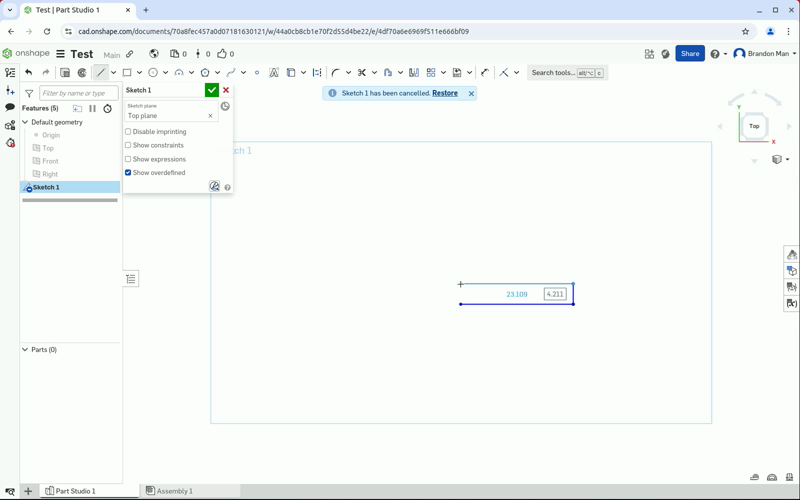
mouse_move(490, 283)
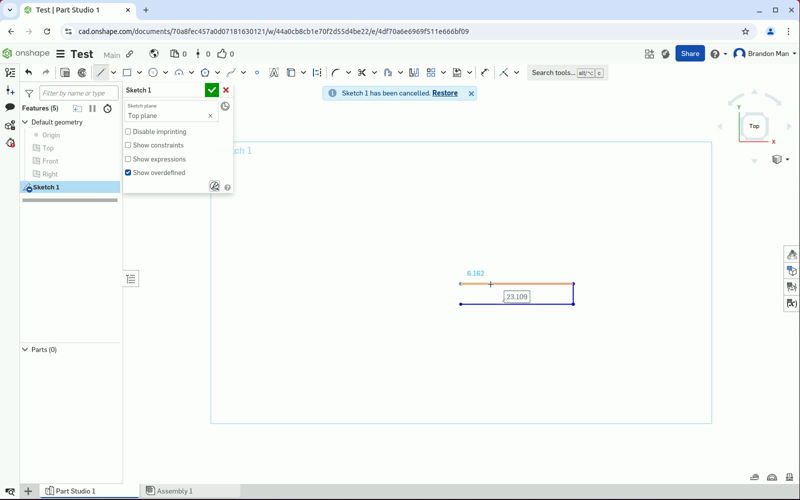
key_down(shift)
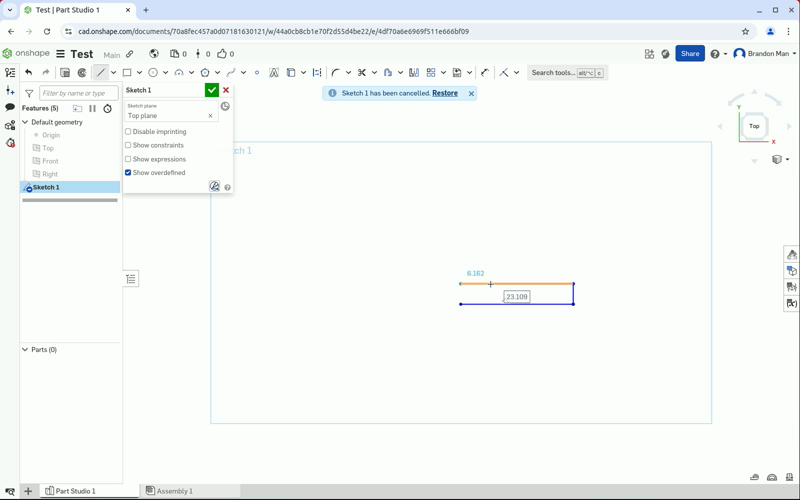
mouse_move(460, 304)
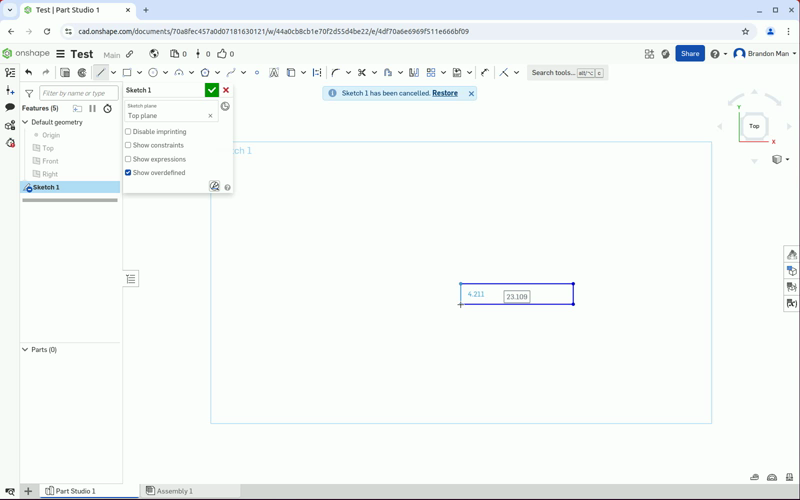
key_up(shift)
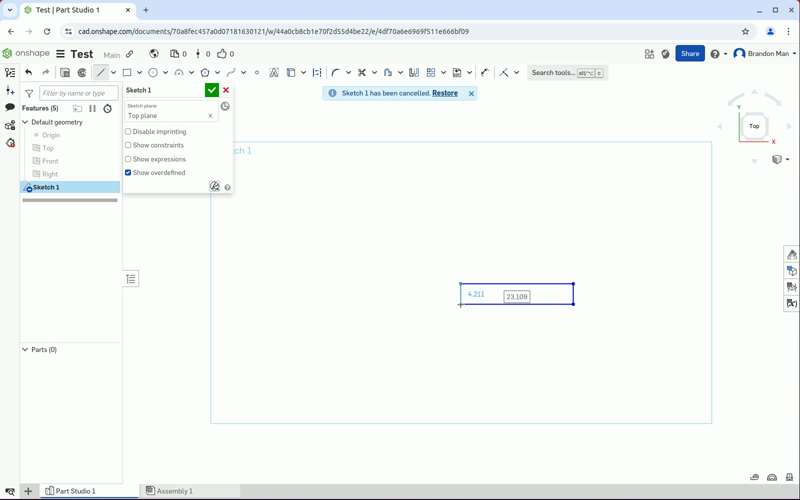
click(460, 304)
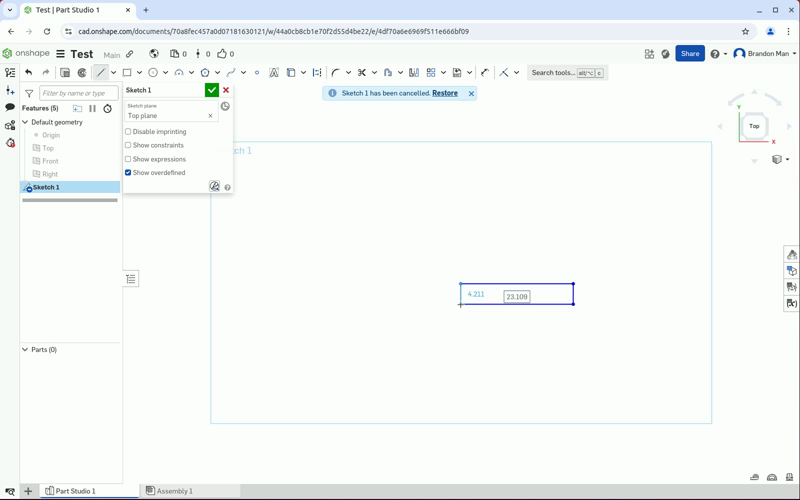
key(esc)
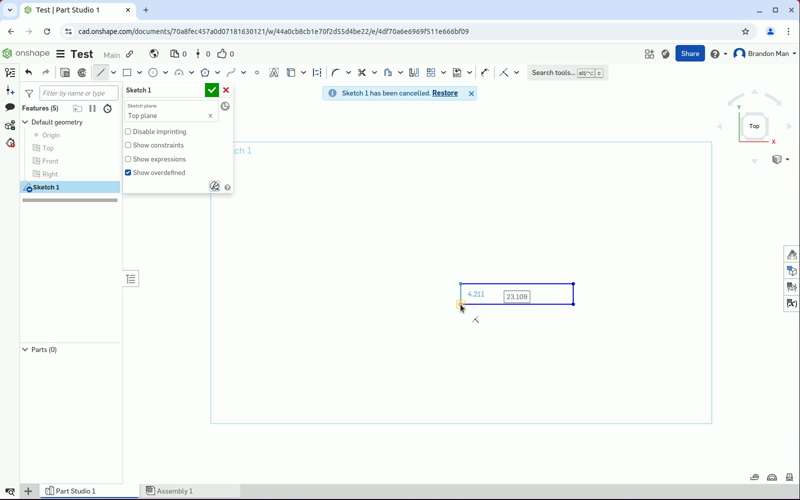
mouse_move(487, 286)
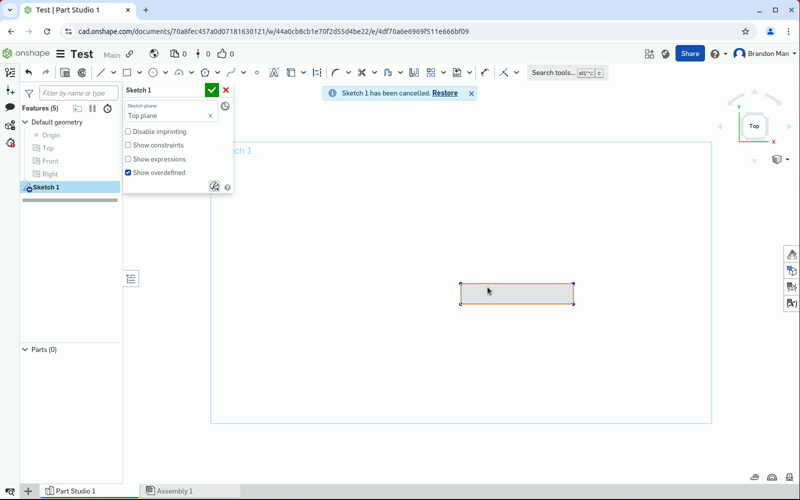
click(487, 286)
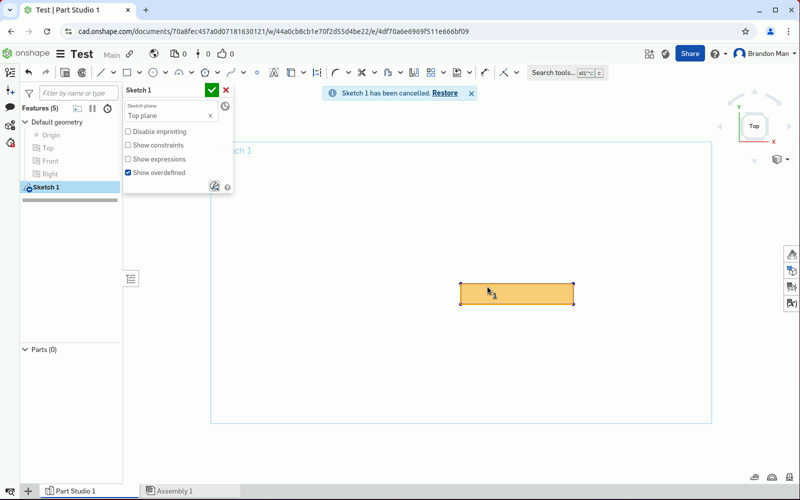
mouse_move(73, 352)
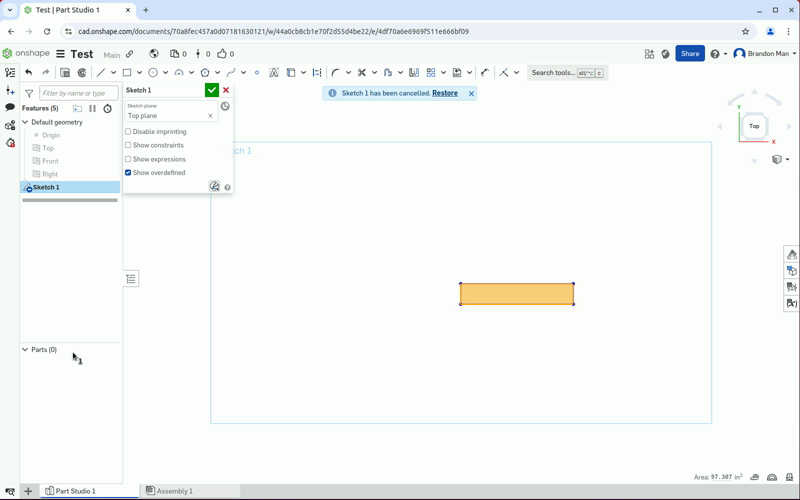
key(shift+y)
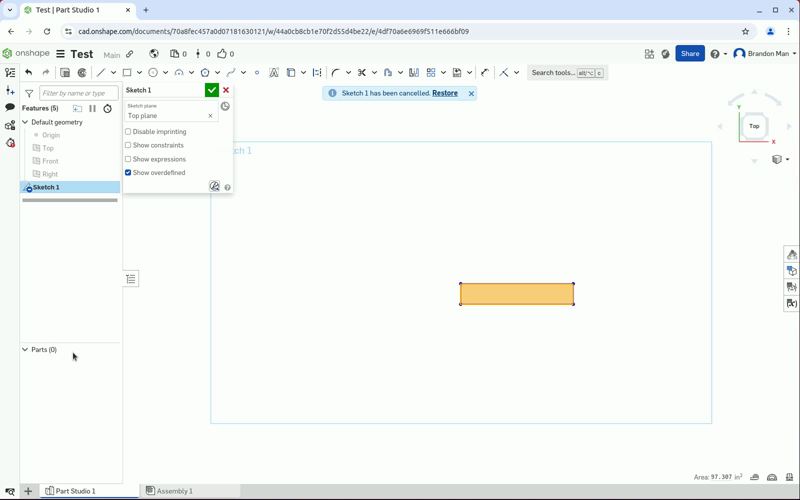
key(shift+e)
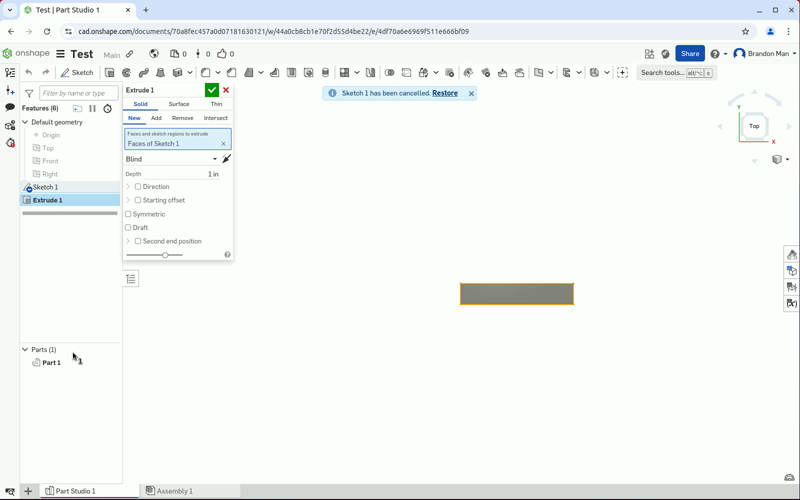
mouse_move(143, 106)
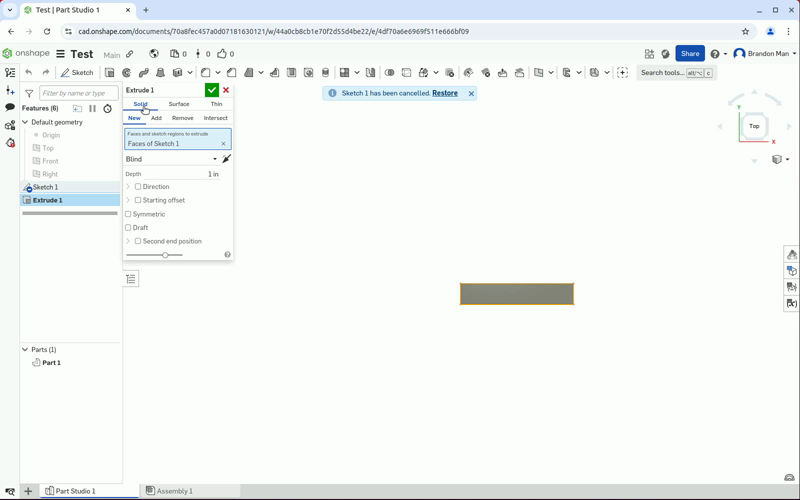
click(143, 106)
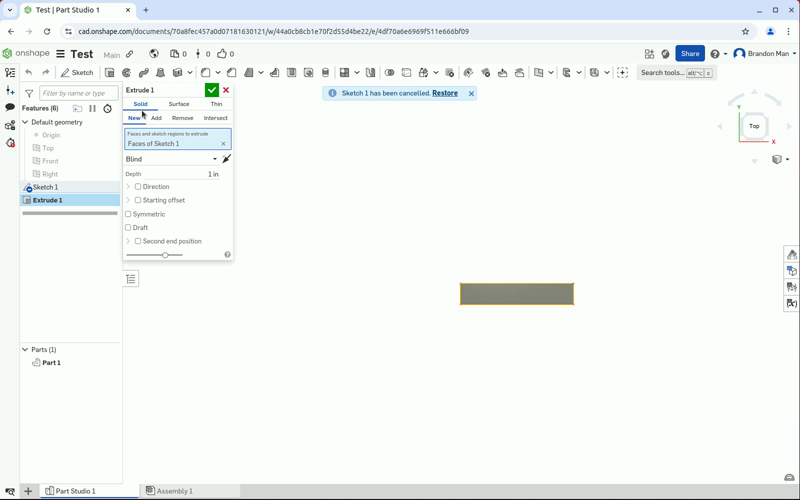
mouse_move(137, 120)
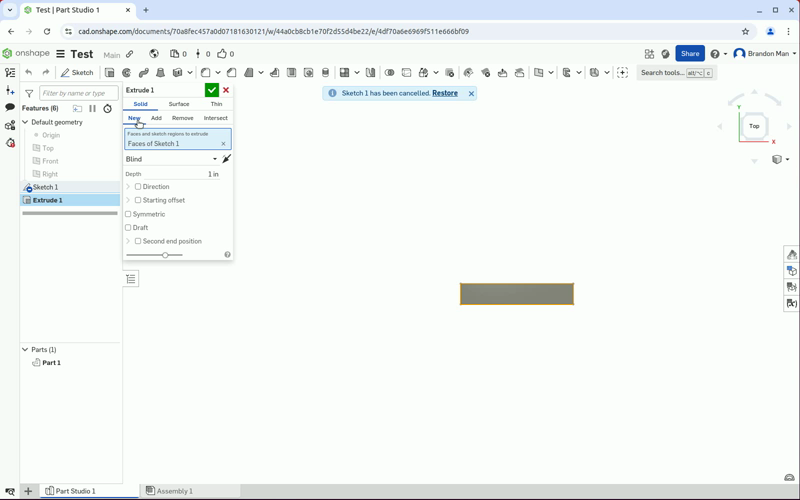
click(137, 120)
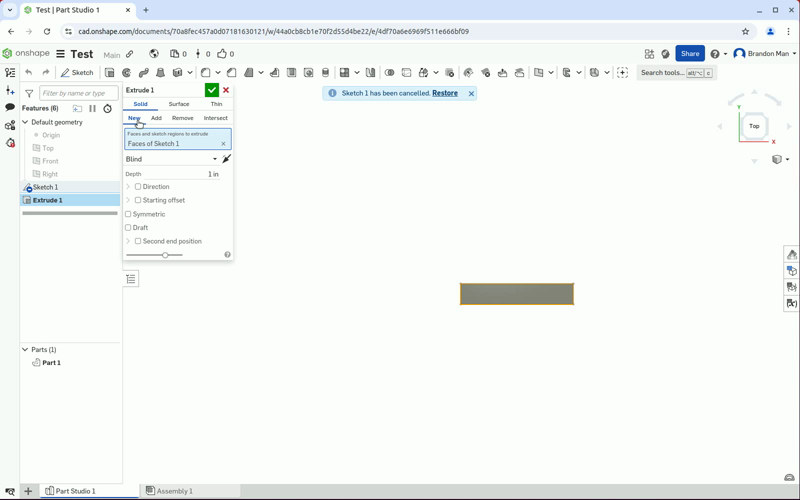
key(tab, 4)
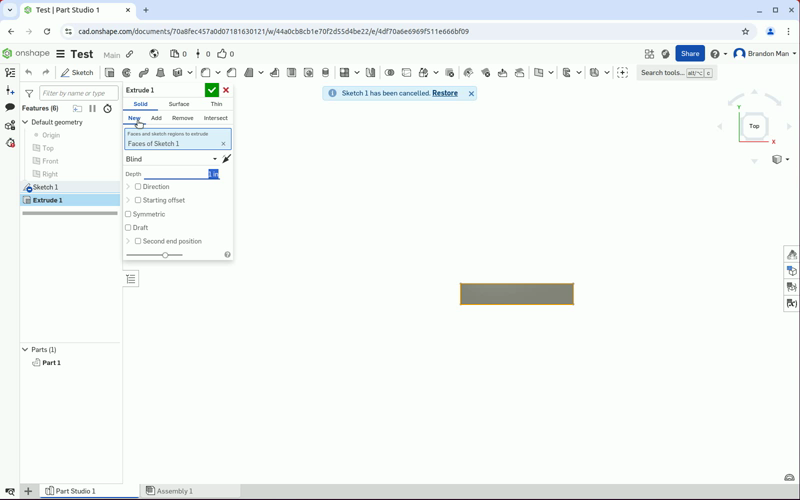
text(-0.241)
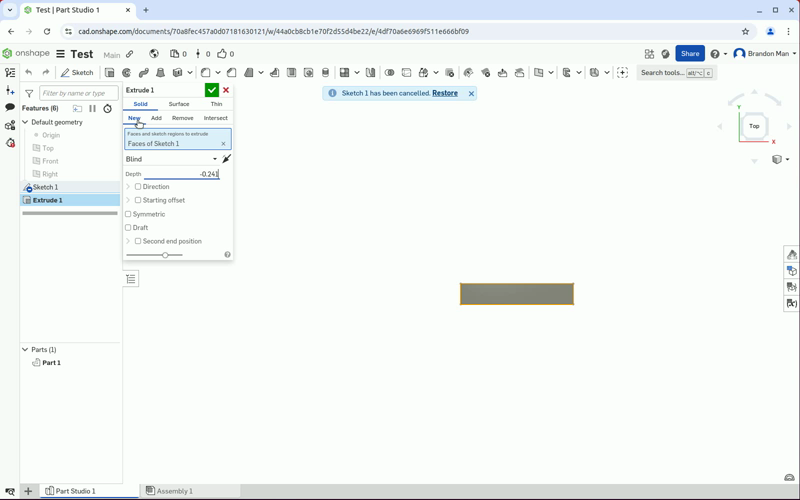
key(enter)
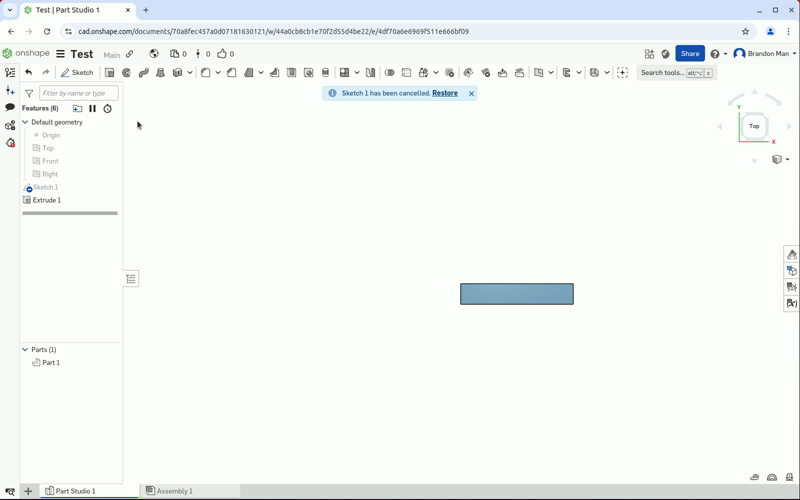
key(shift+h)
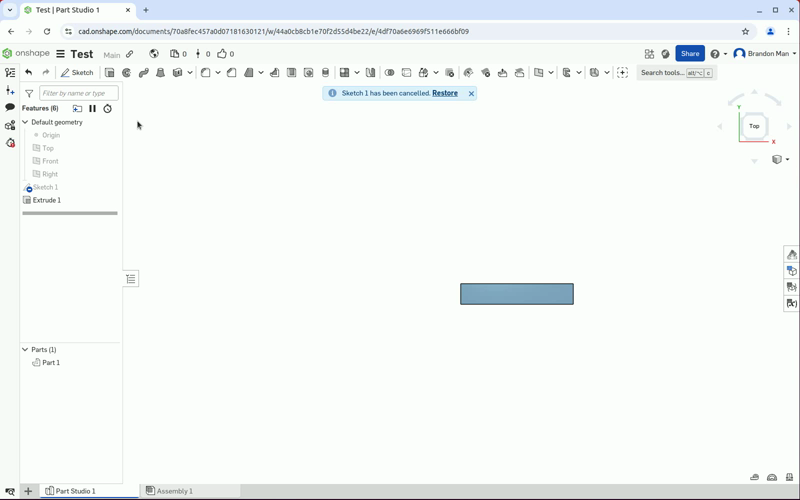
key(shift+h)
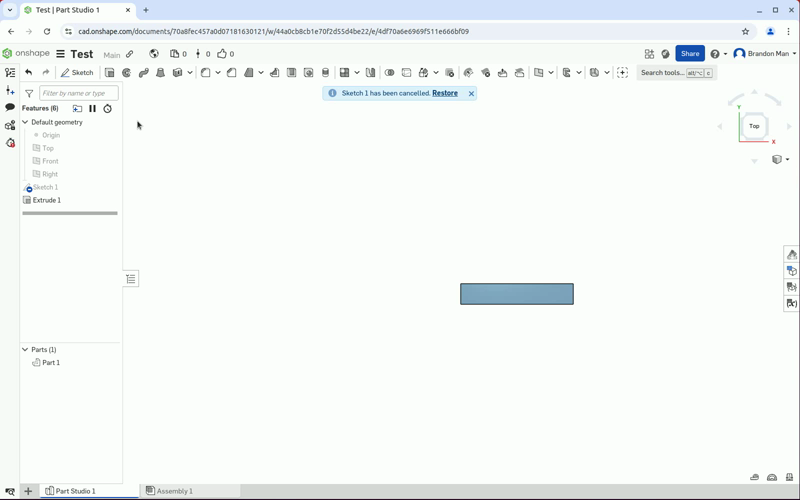
mouse_move(73, 189)
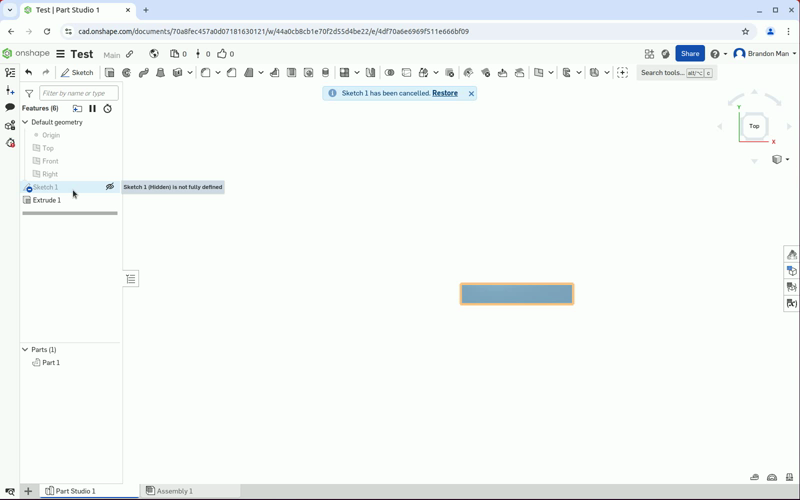
click(73, 189)
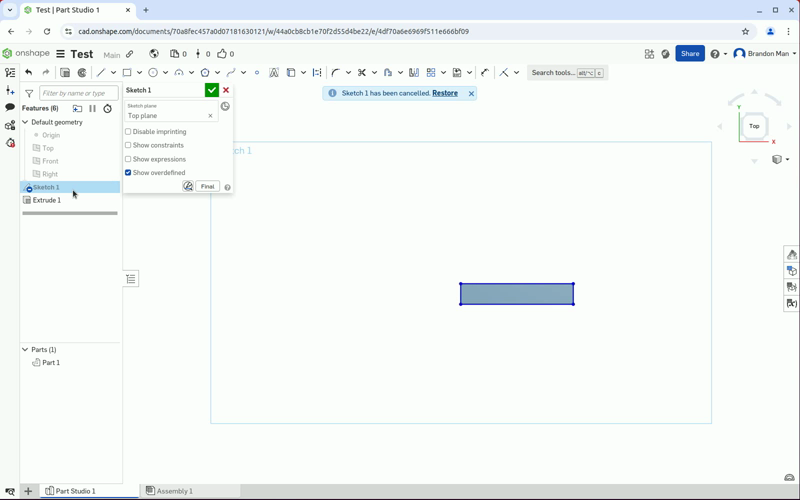
mouse_move(229, 92)
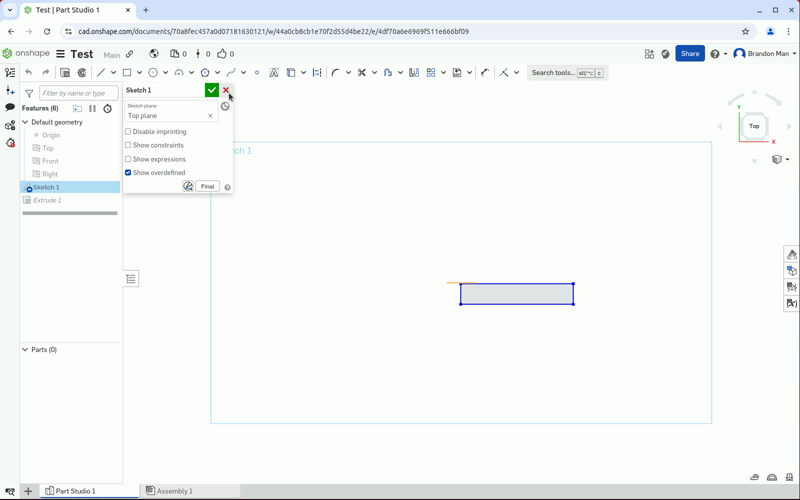
click(229, 92)
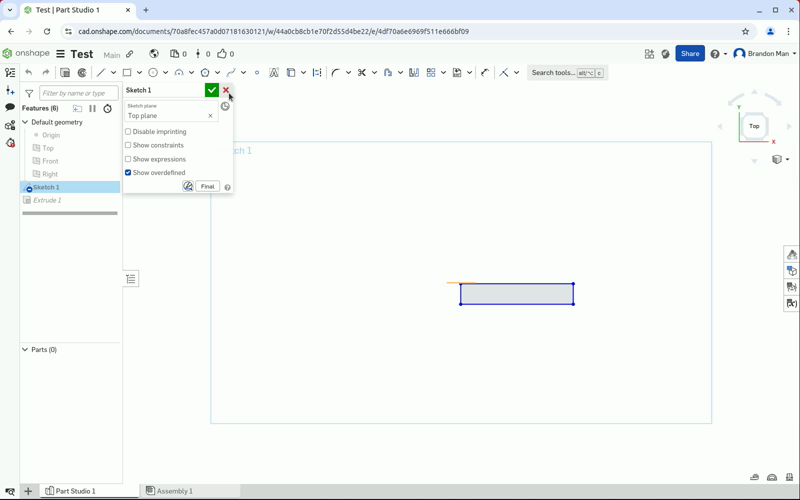
key(shift+s)
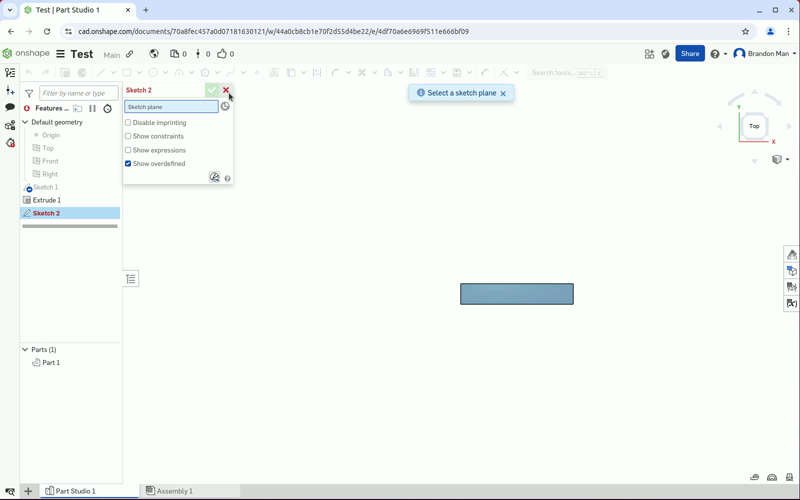
mouse_move(73, 150)
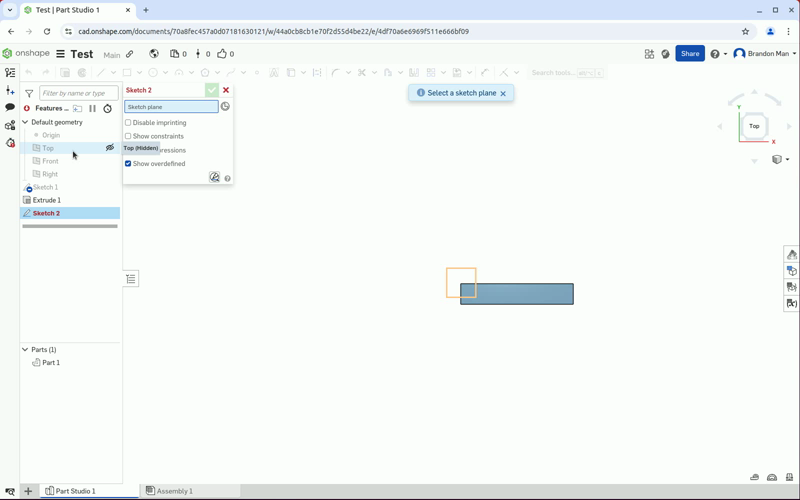
click(73, 150)
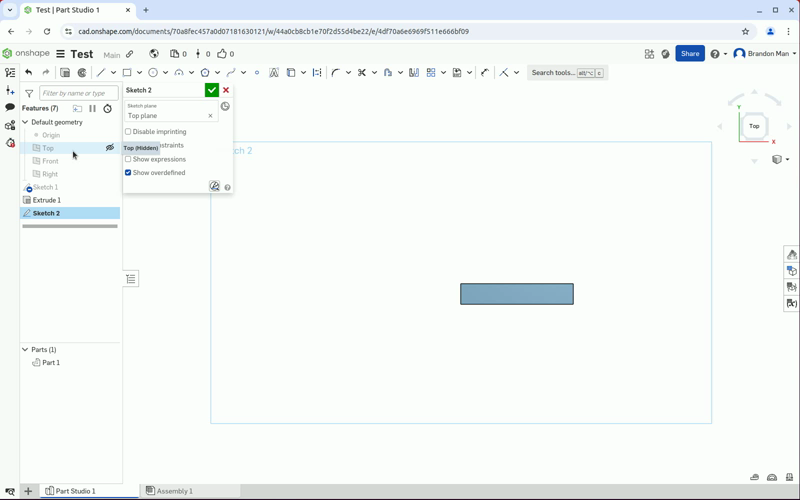
mouse_move(73, 352)
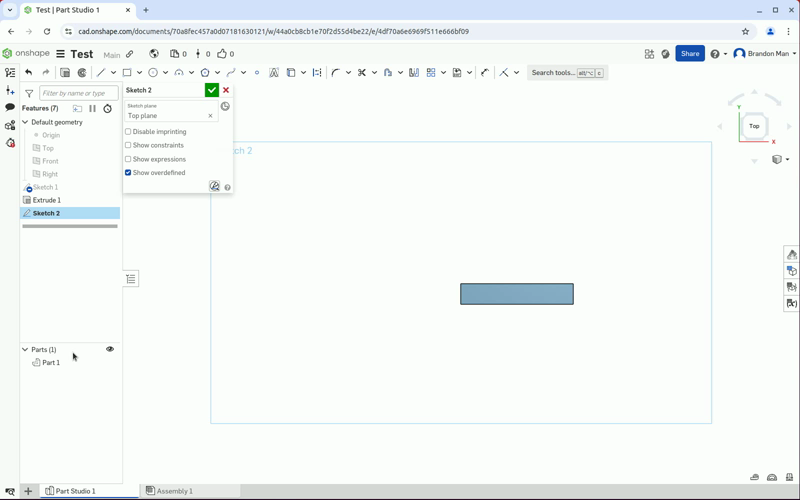
key(y)
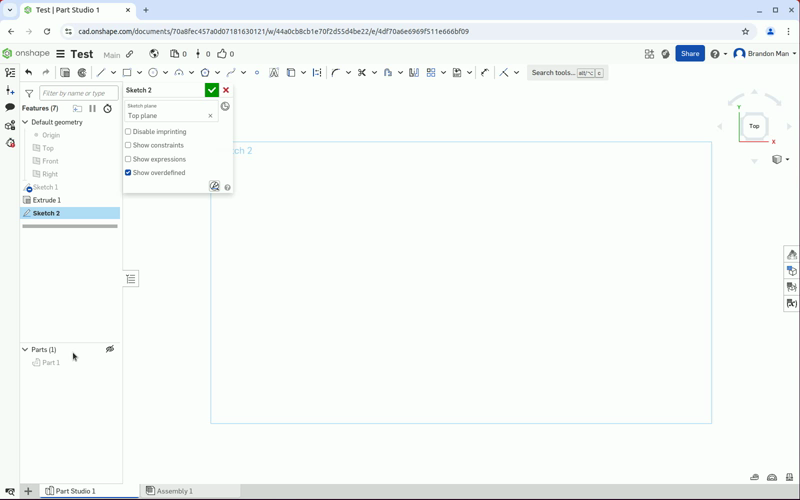
key(c)
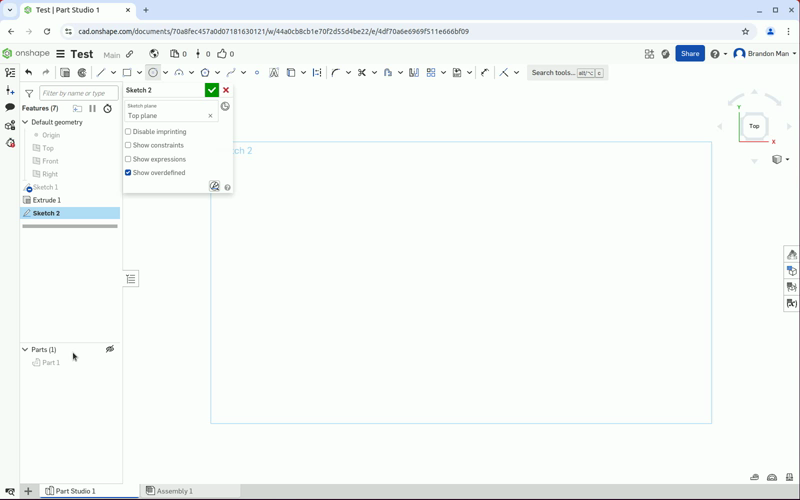
key_down(shift)
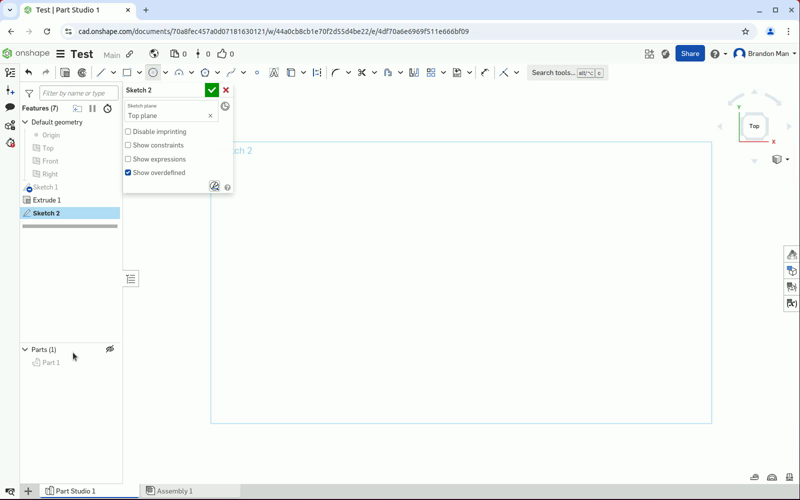
mouse_move(465, 293)
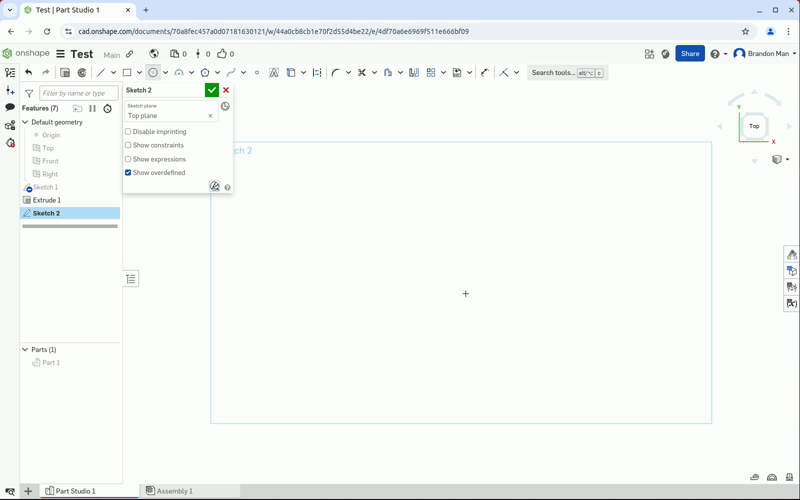
click(465, 293)
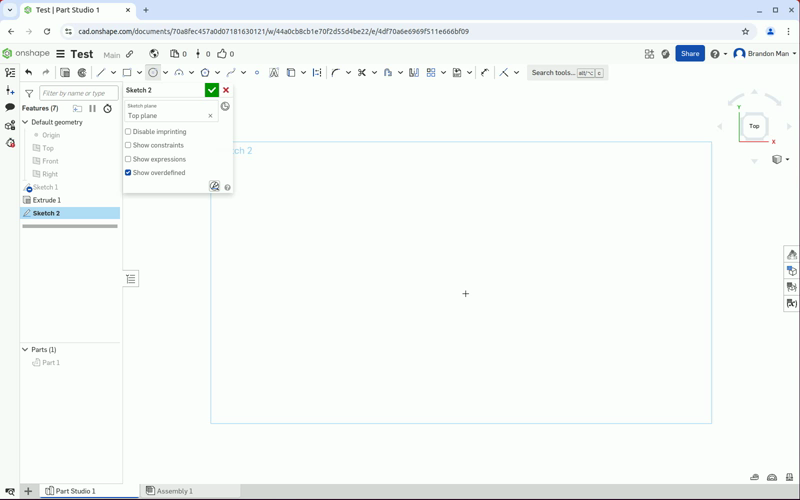
key_up(shift)
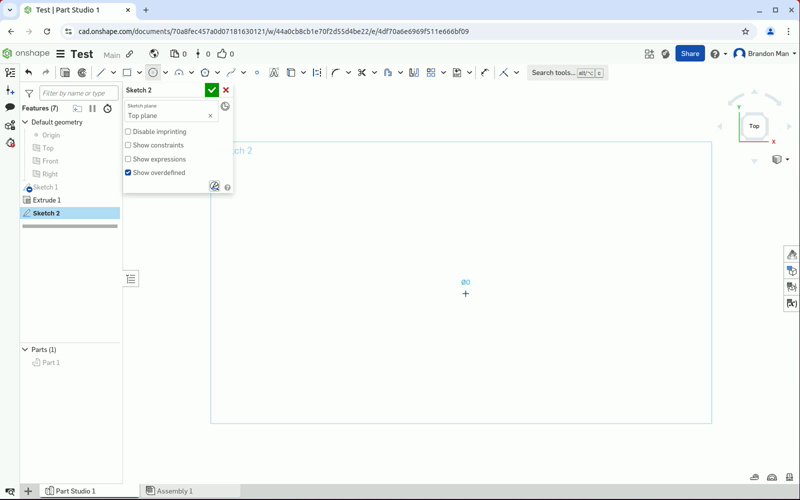
mouse_move(467, 293)
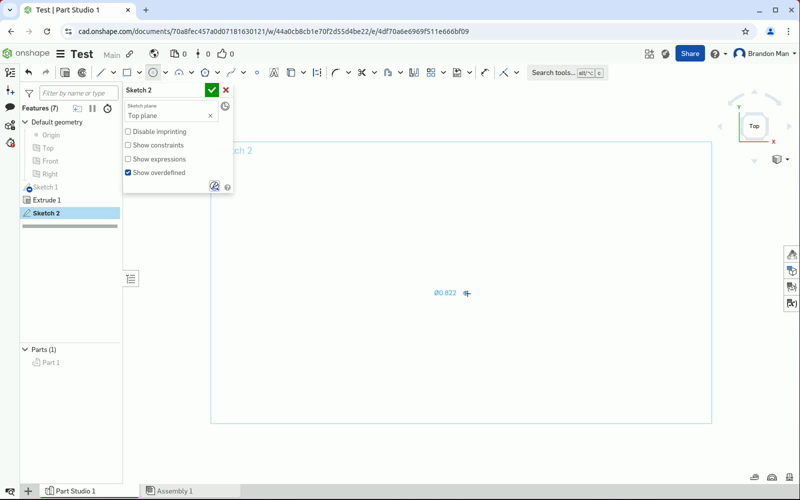
scroll(6)
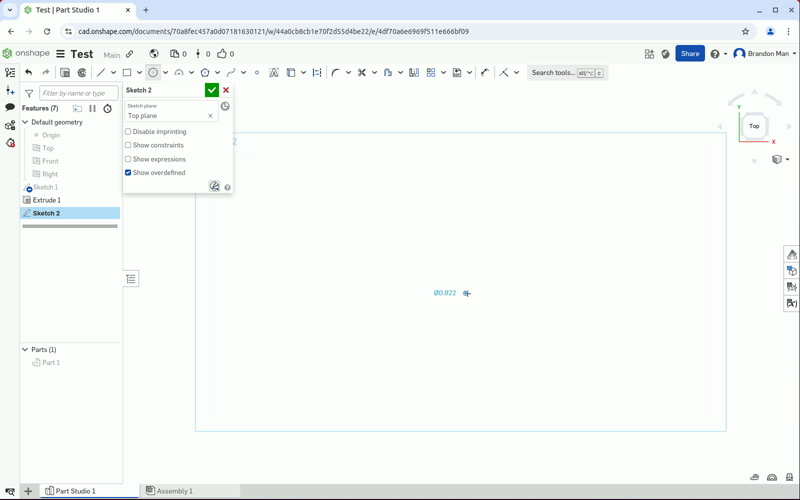
scroll(6)
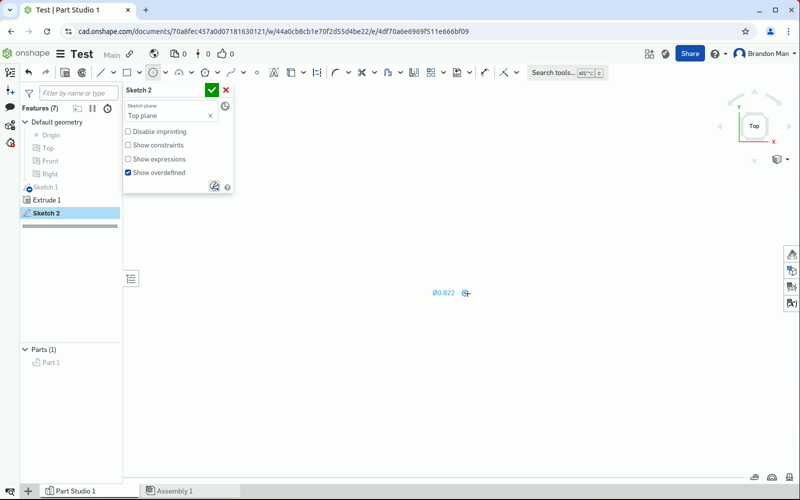
scroll(6)
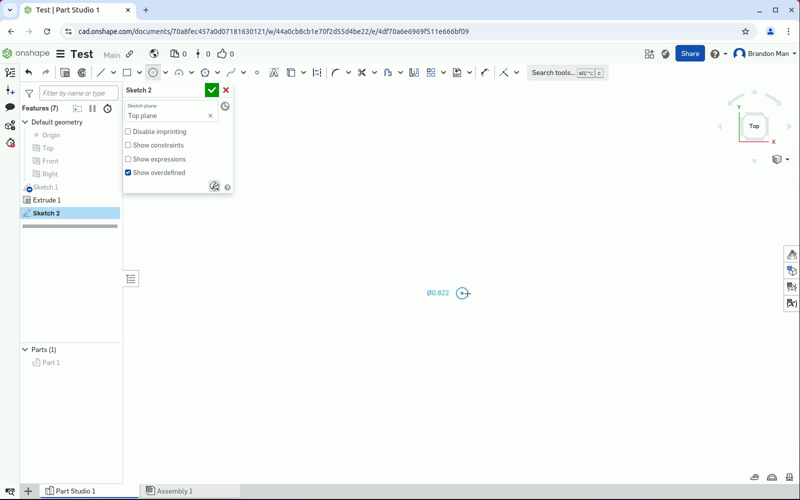
scroll(6)
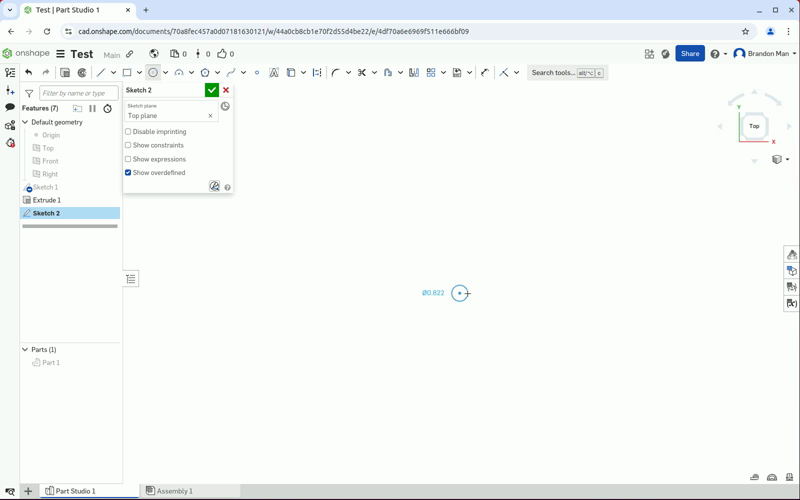
scroll(6)
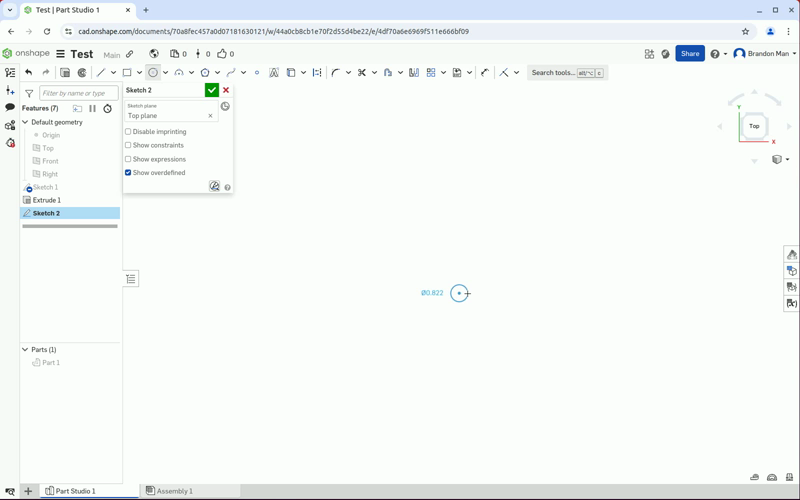
scroll(6)
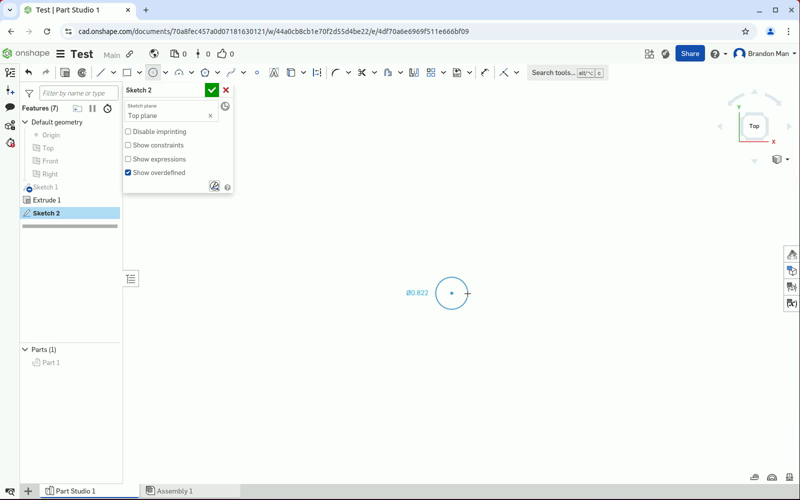
scroll(6)
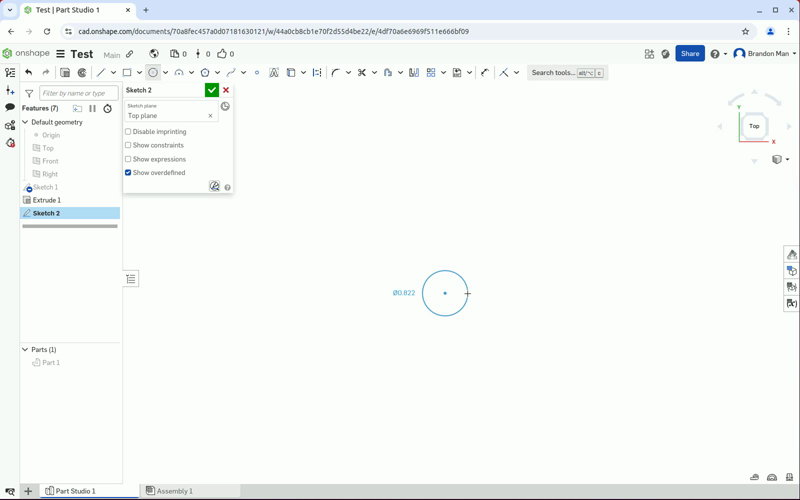
click(467, 293)
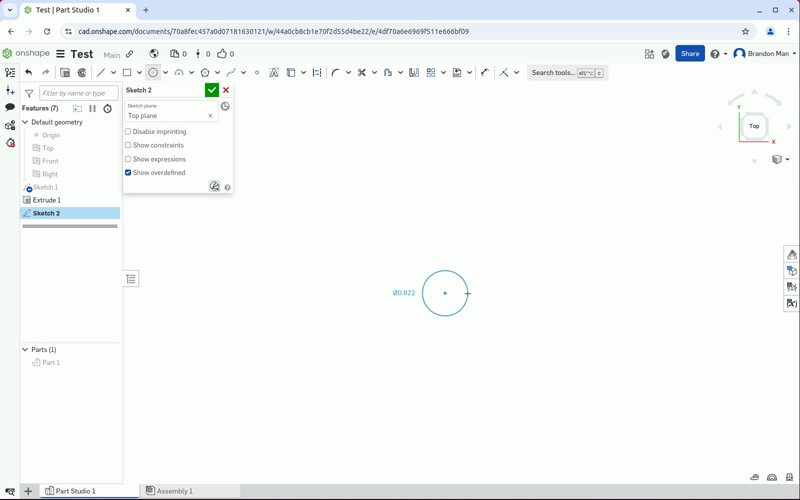
scroll(-6)
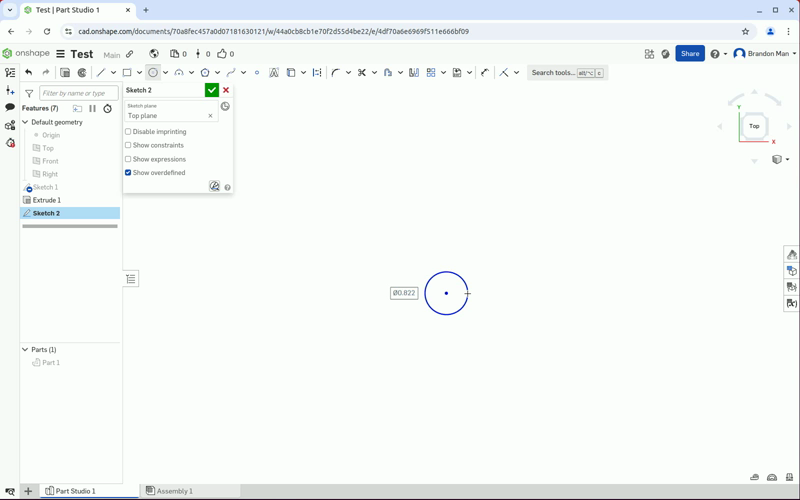
scroll(-6)
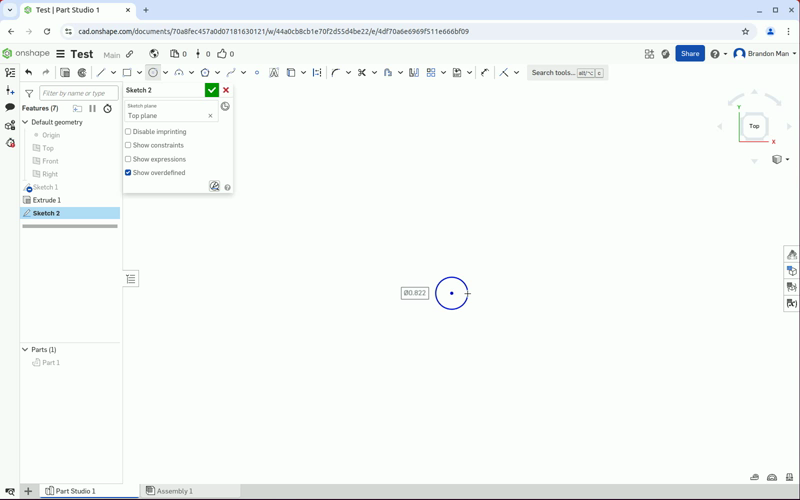
scroll(-6)
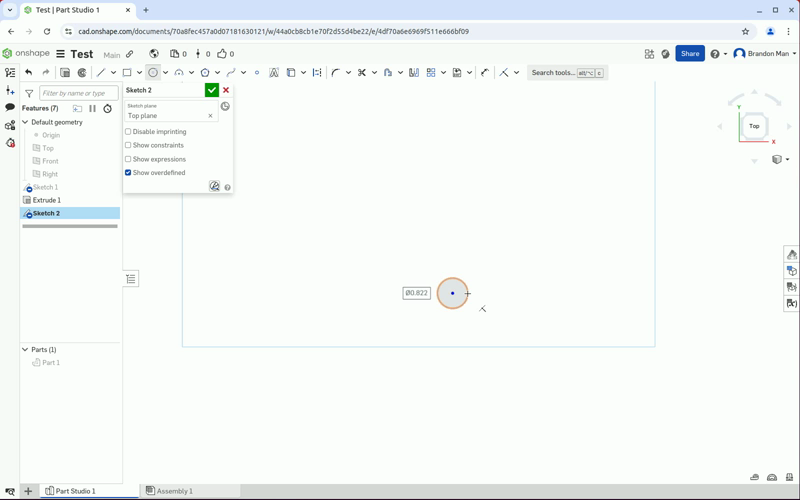
scroll(-6)
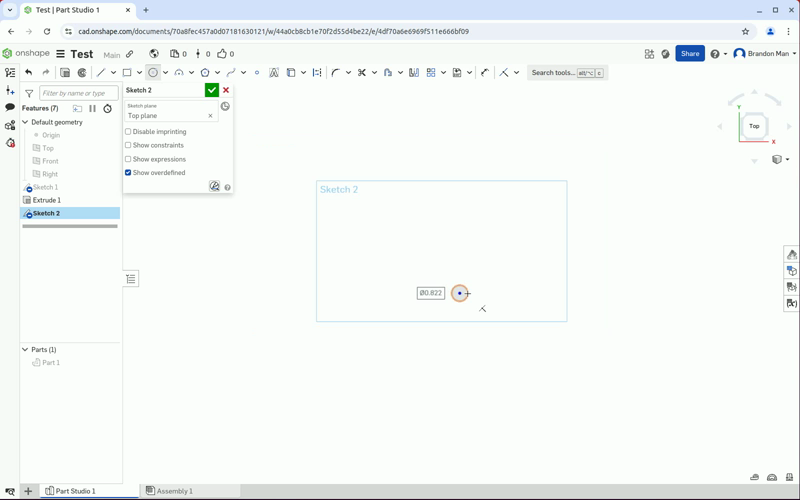
scroll(-6)
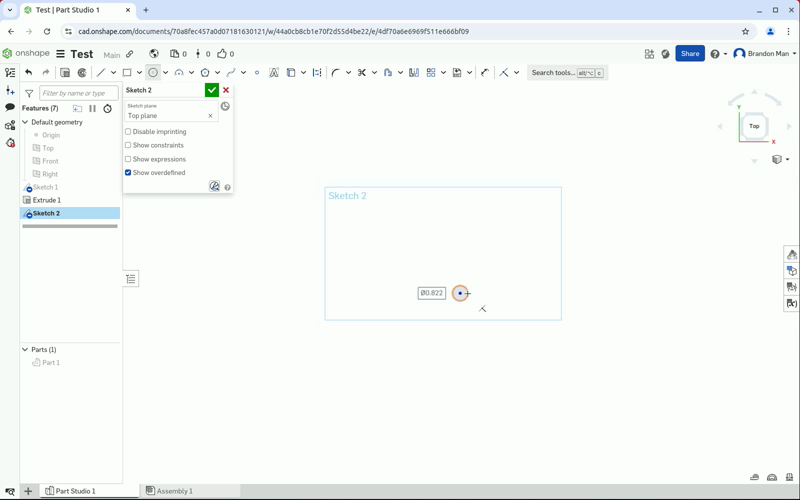
scroll(-6)
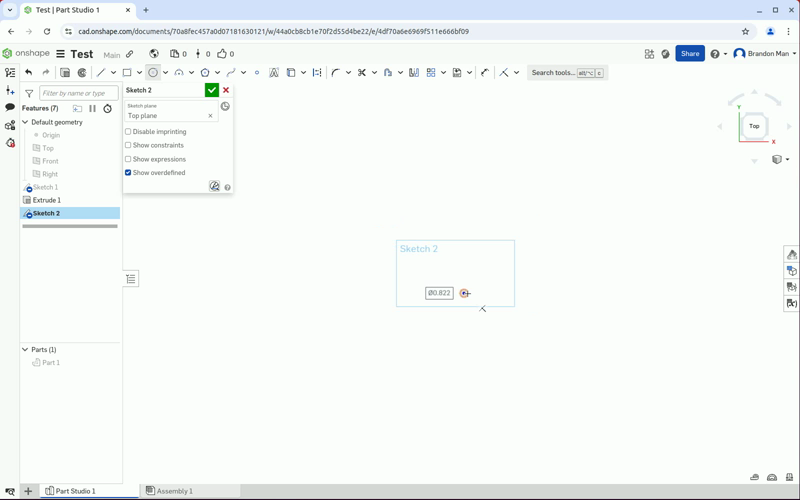
scroll(-6)
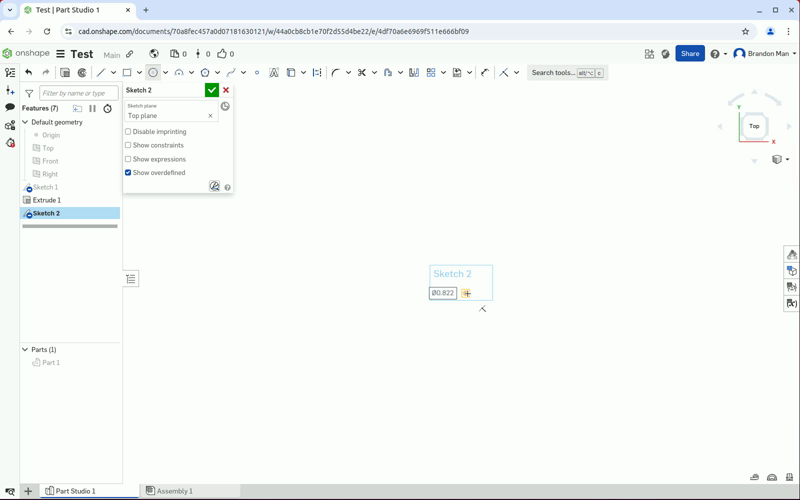
key(esc)
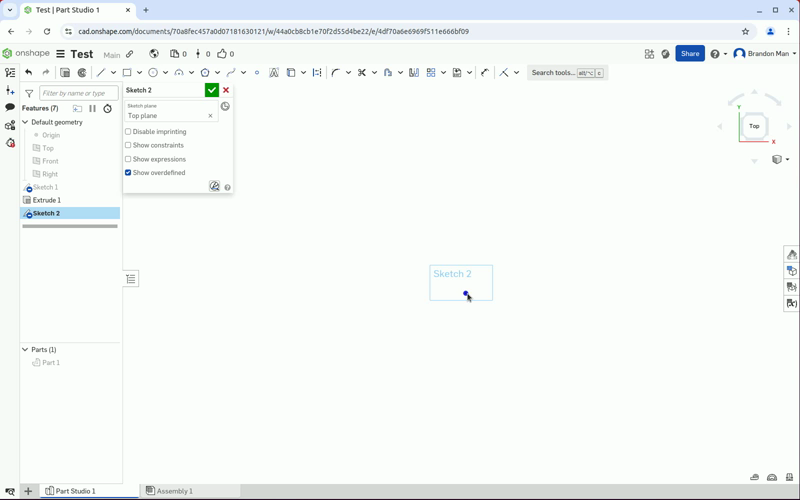
mouse_move(465, 291)
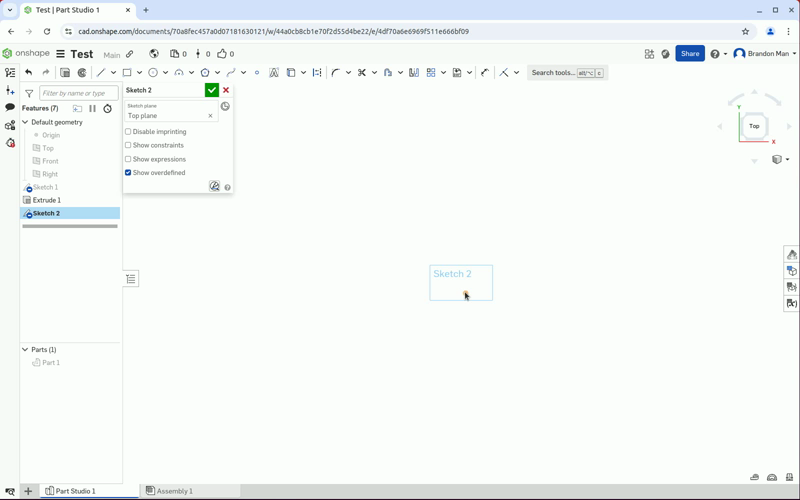
scroll(6)
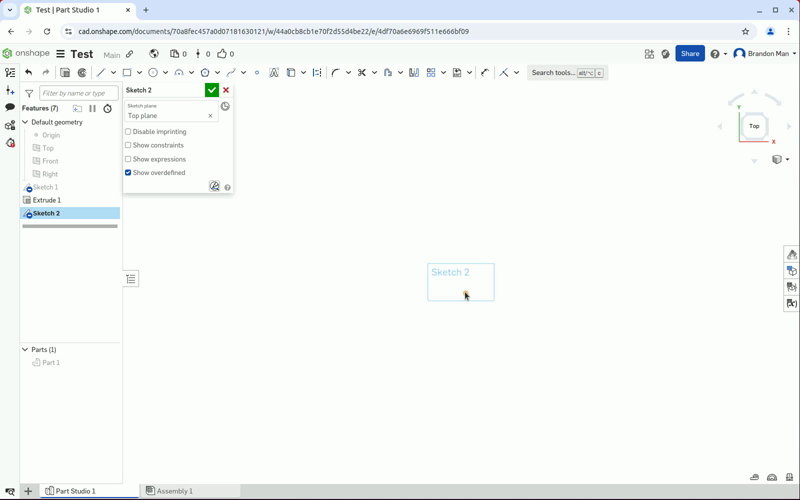
scroll(6)
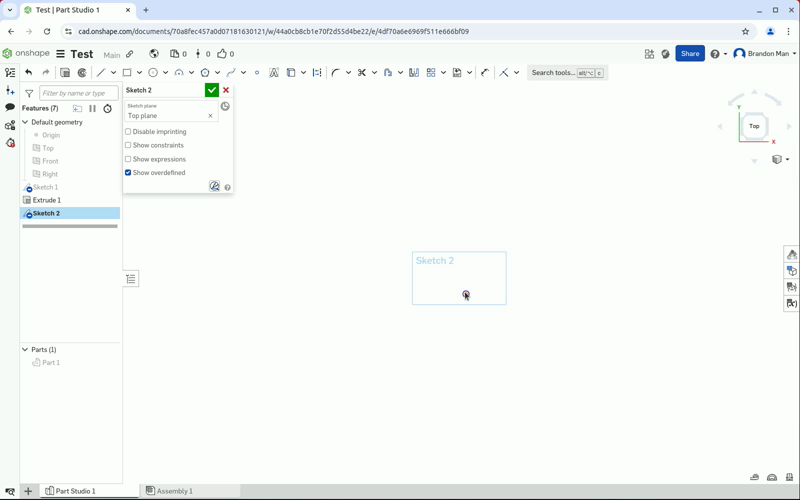
scroll(6)
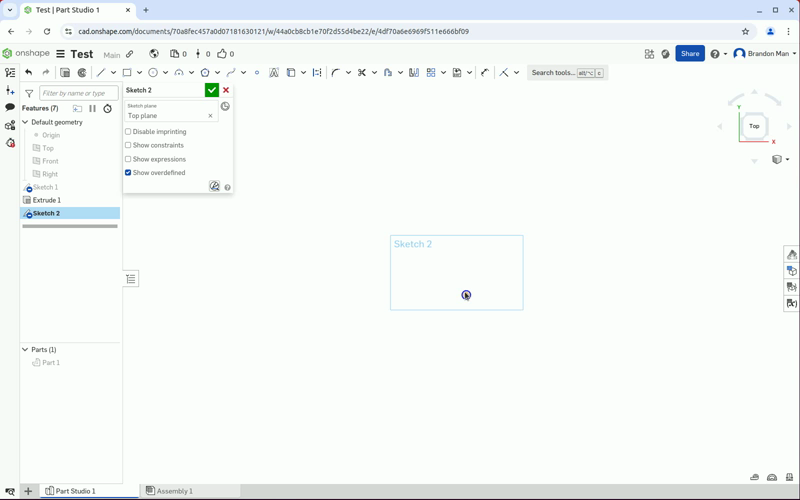
scroll(6)
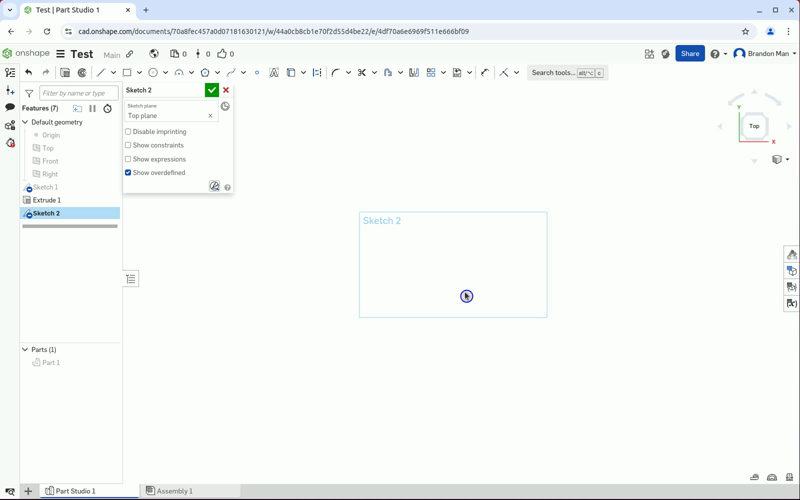
scroll(6)
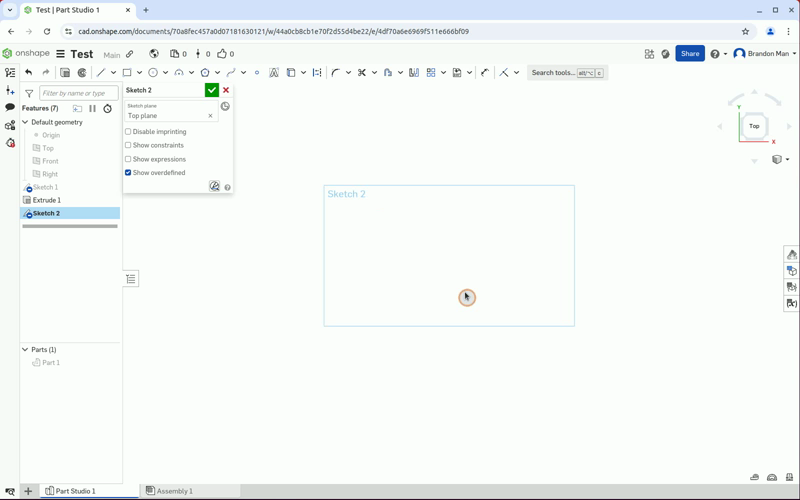
scroll(6)
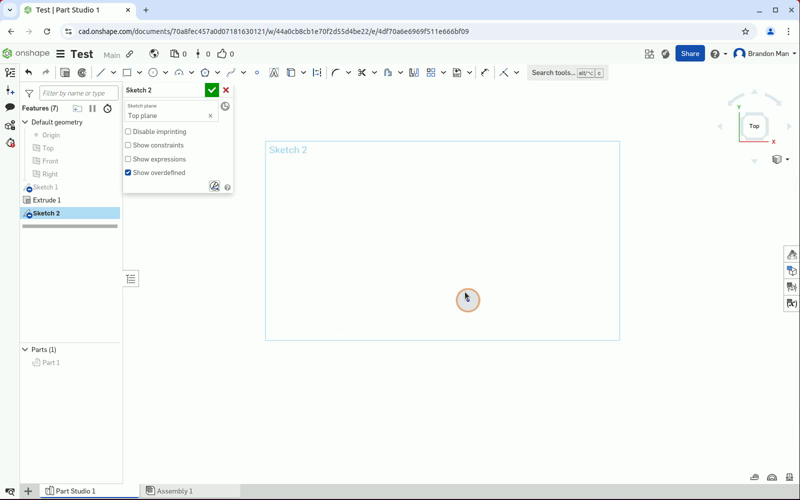
scroll(6)
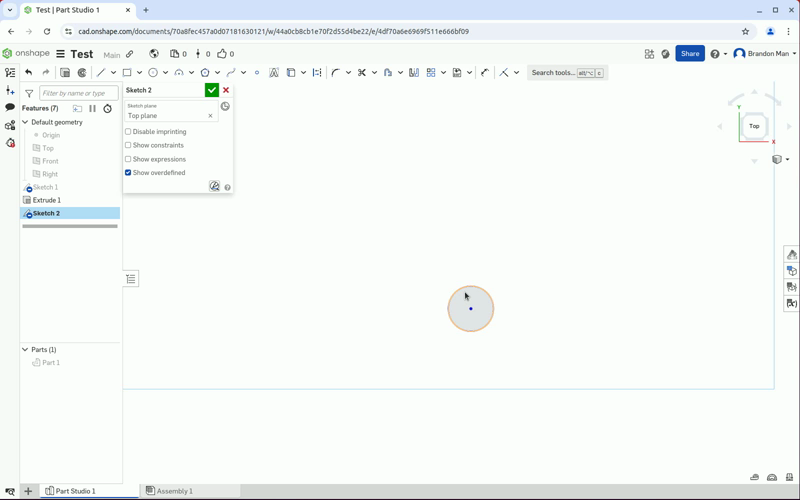
click(465, 291)
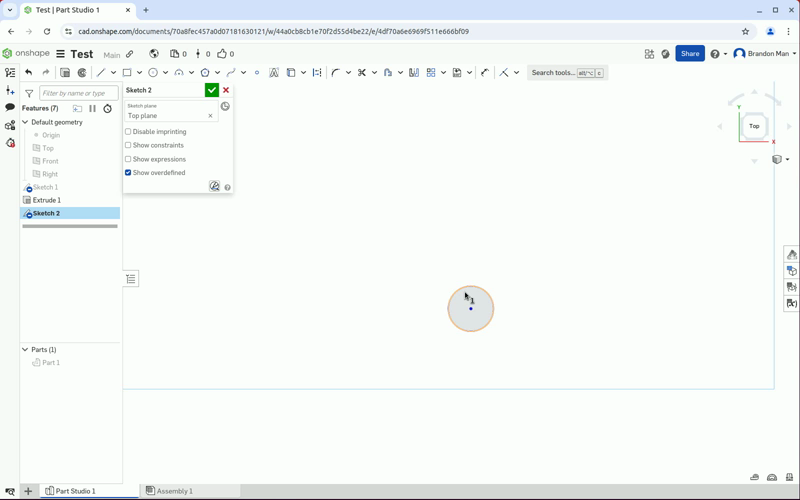
scroll(-6)
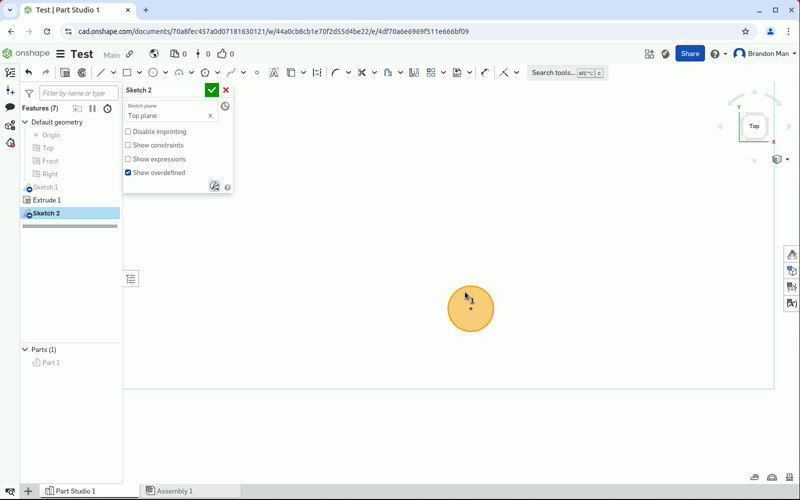
scroll(-6)
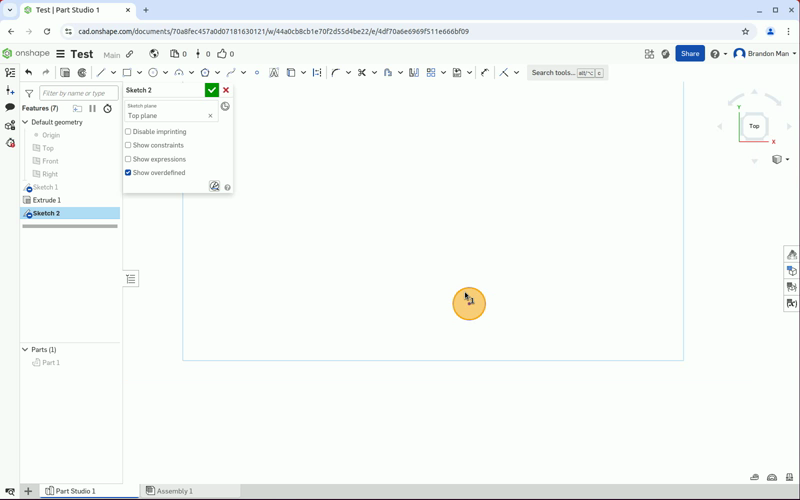
scroll(-6)
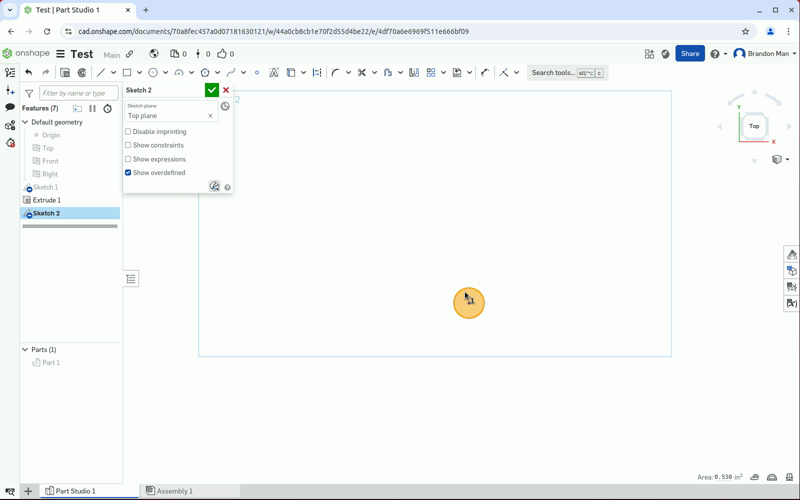
scroll(-6)
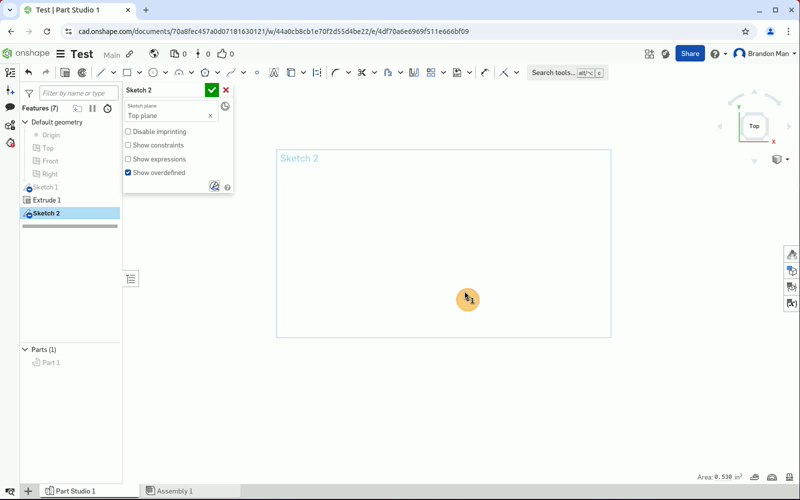
scroll(-6)
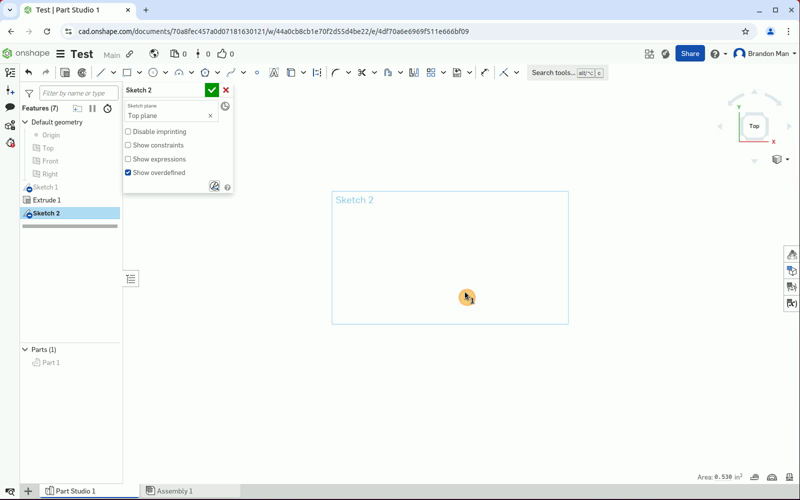
scroll(-6)
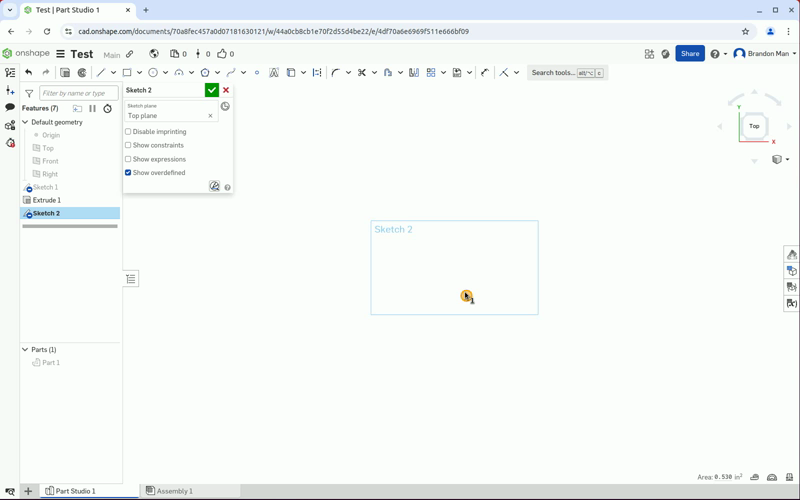
scroll(-6)
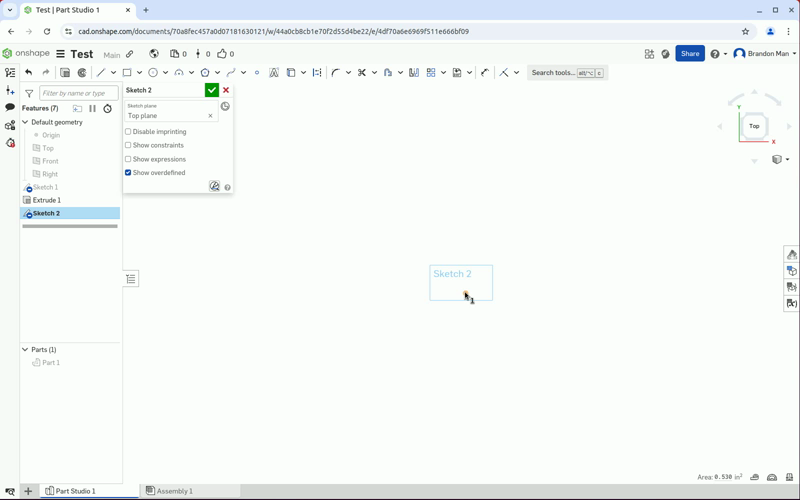
mouse_move(73, 352)
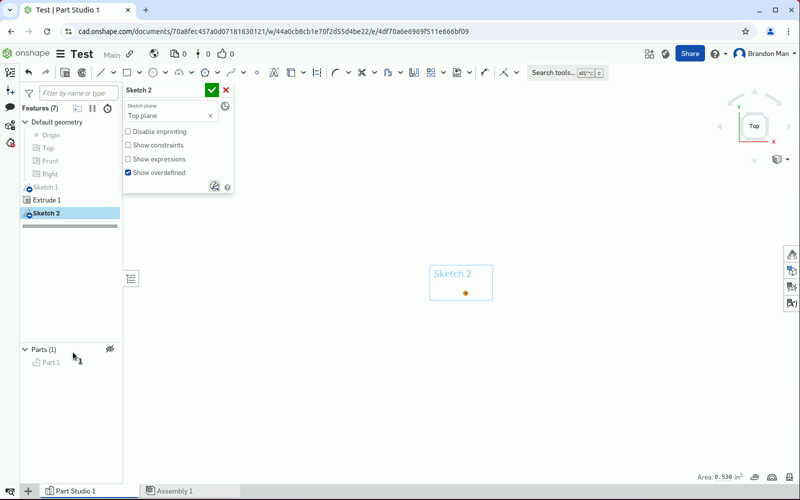
key(shift+y)
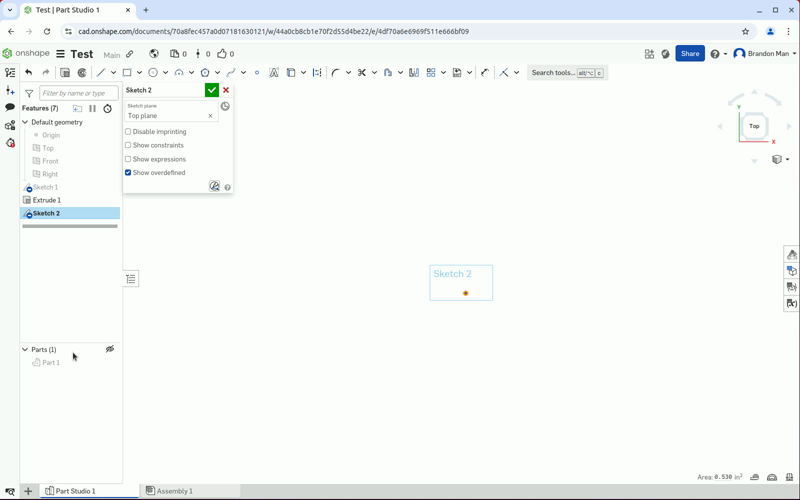
key(shift+e)
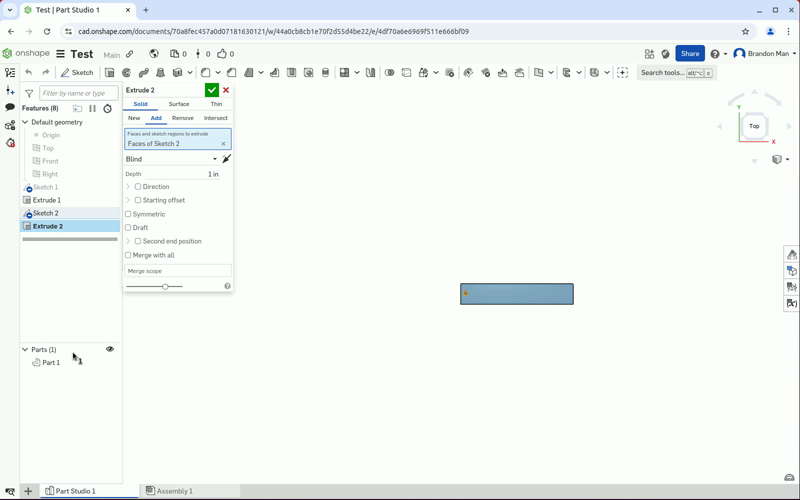
mouse_move(143, 106)
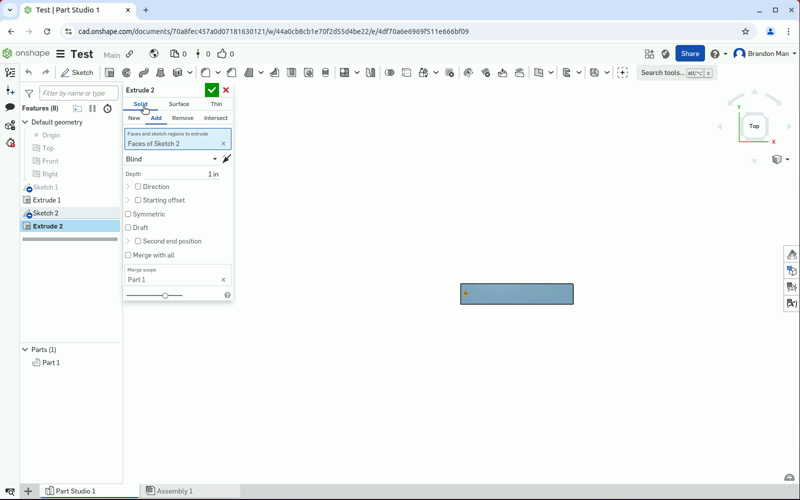
click(143, 106)
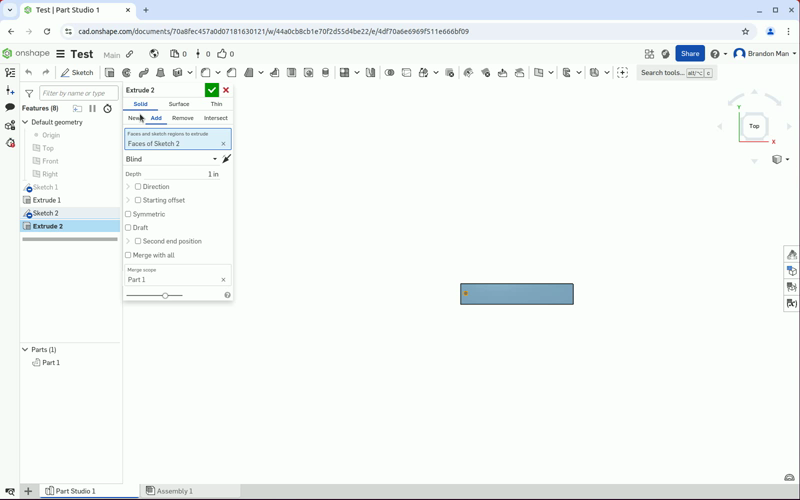
mouse_move(137, 120)
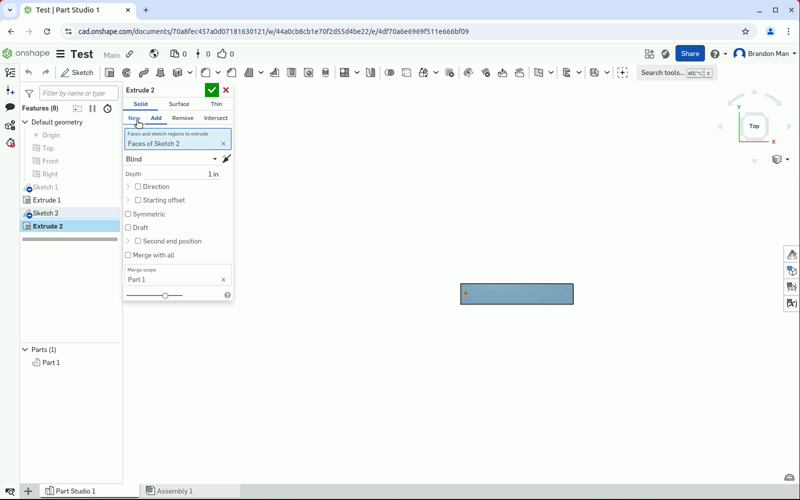
click(137, 120)
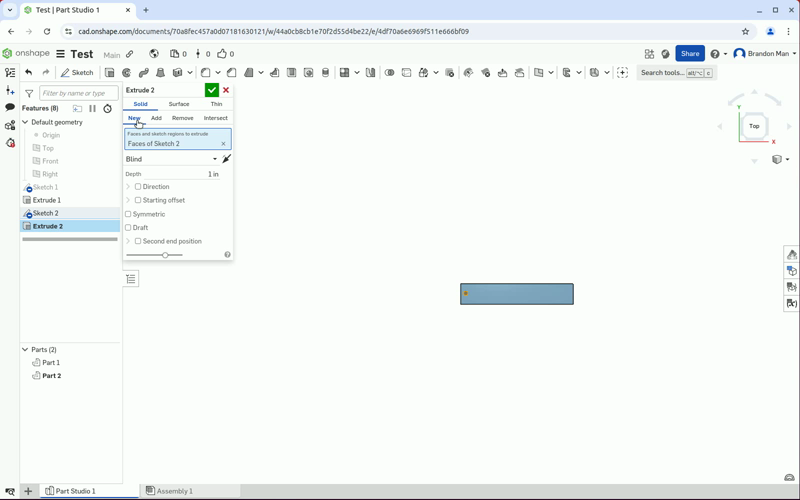
key(tab, 4)
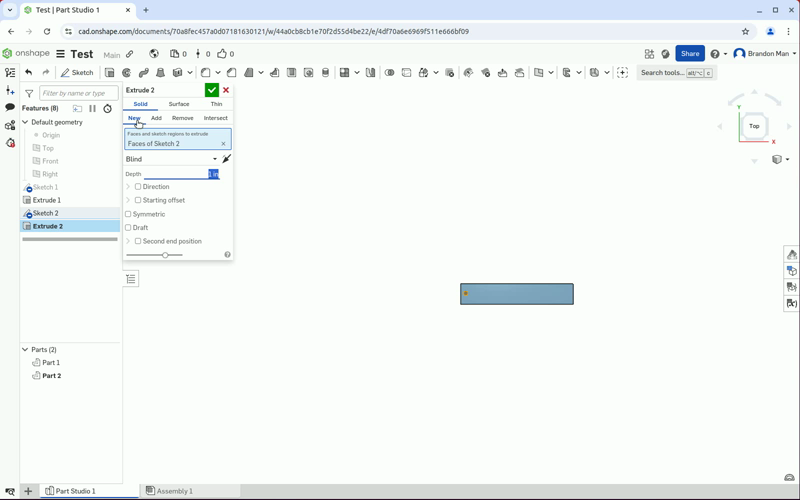
text(3.129)
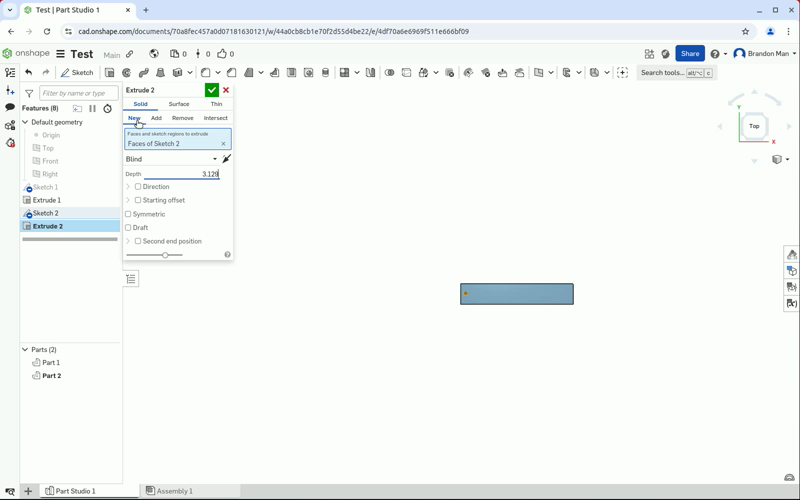
key(enter)
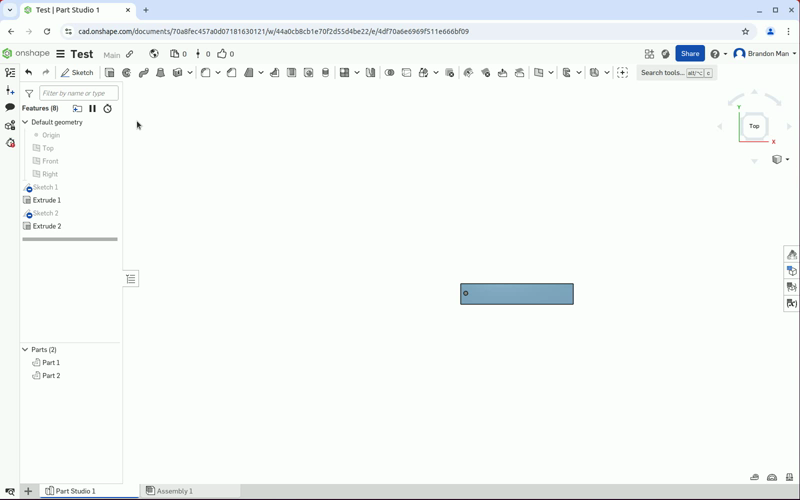
key(shift+h)
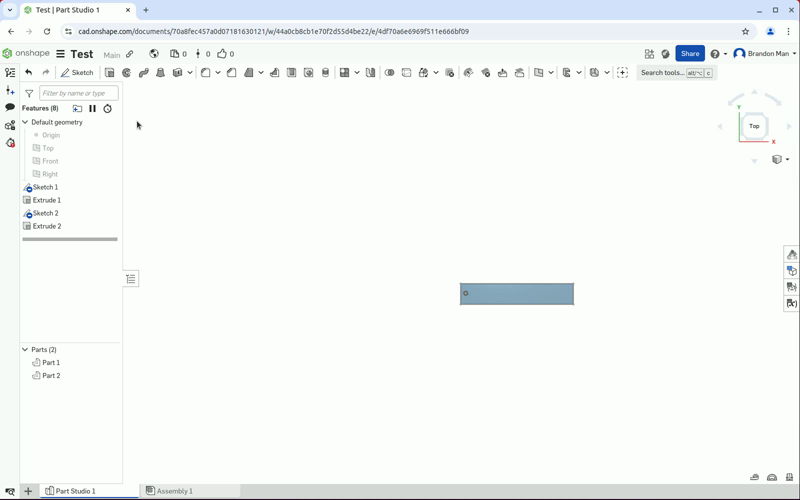
key(shift+h)
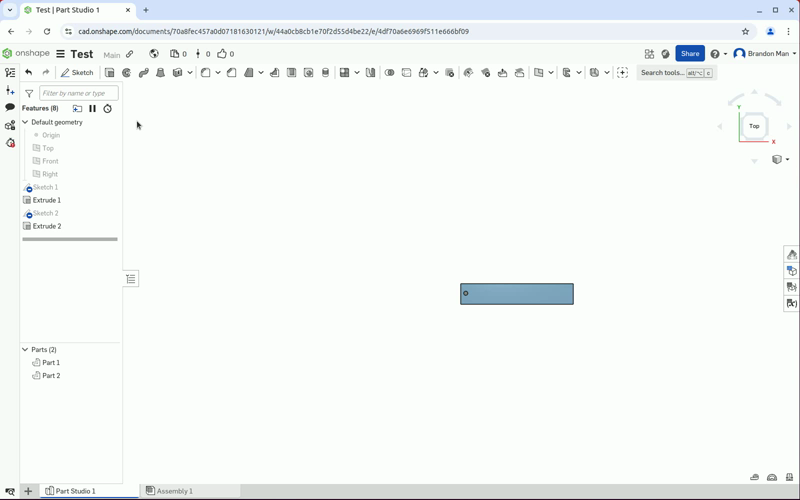
mouse_move(73, 189)
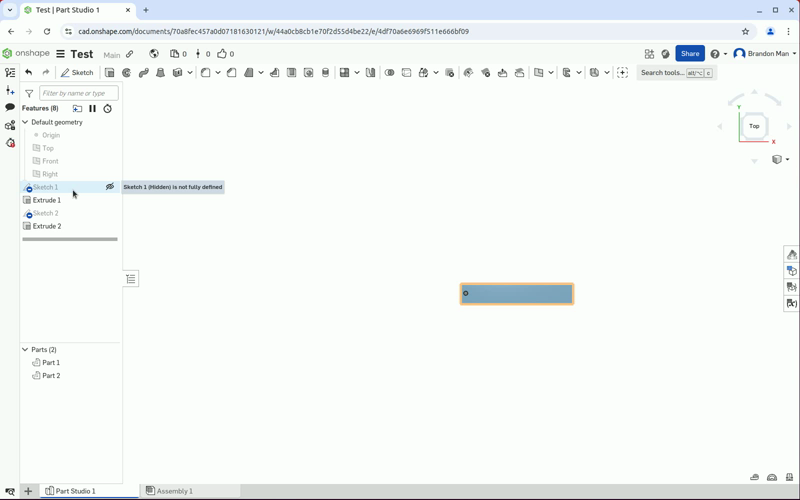
click(73, 189)
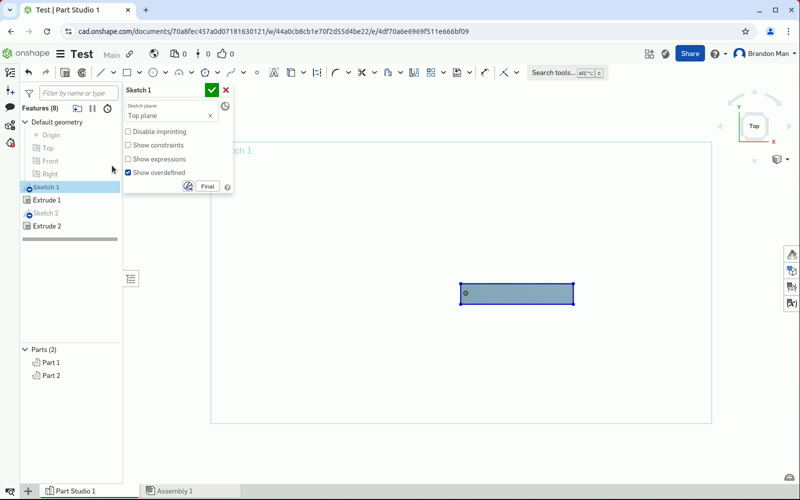
mouse_move(229, 92)
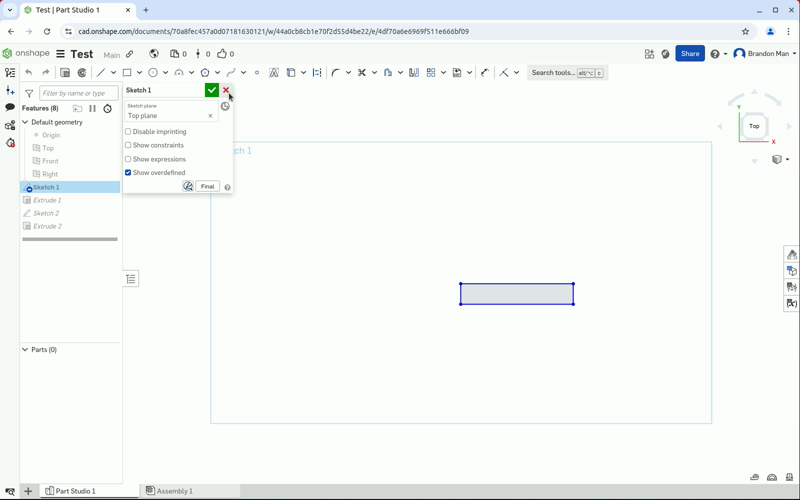
click(229, 92)
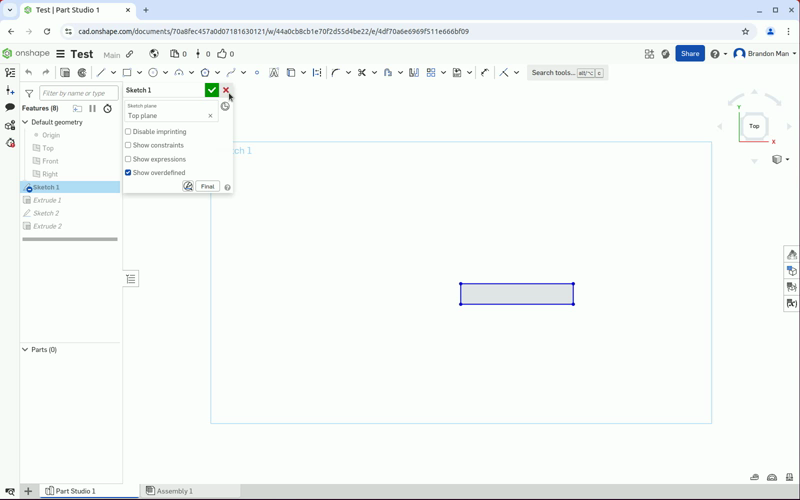
key(shift+s)
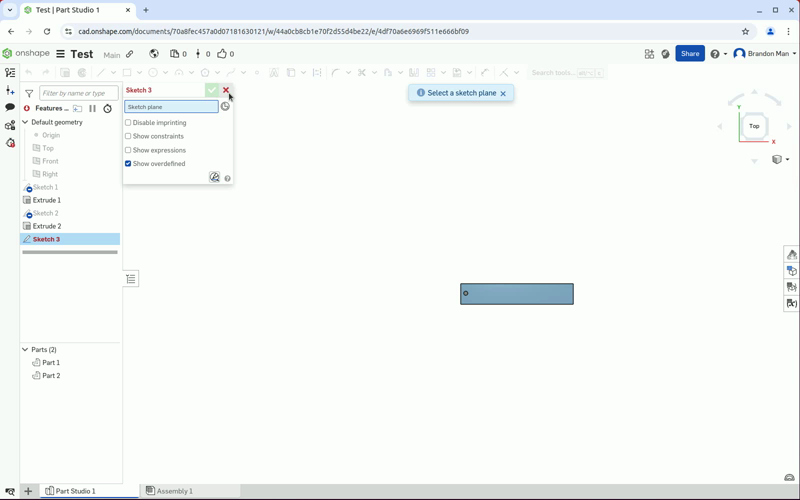
mouse_move(73, 150)
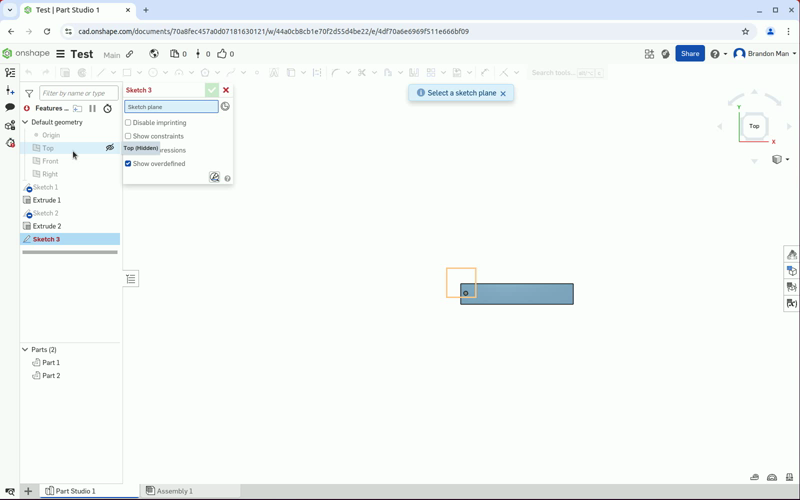
click(73, 150)
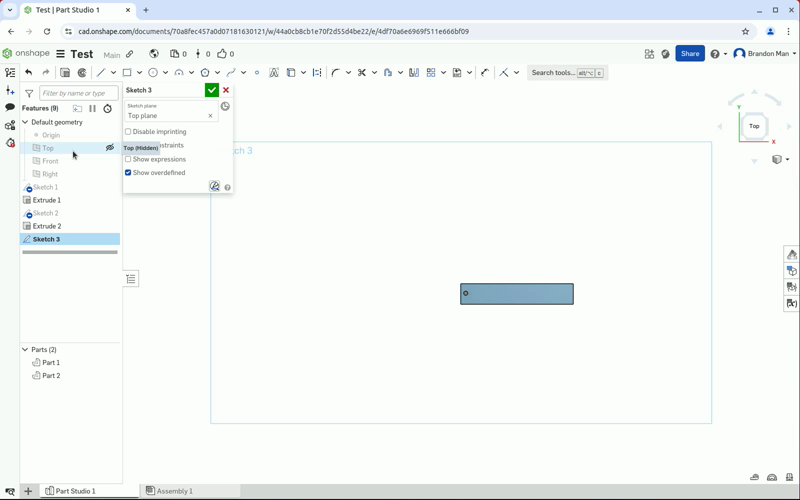
mouse_move(73, 352)
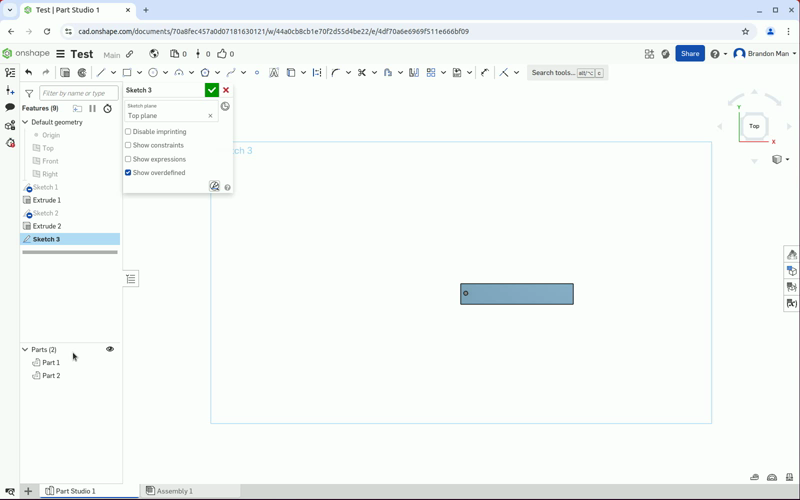
key(y)
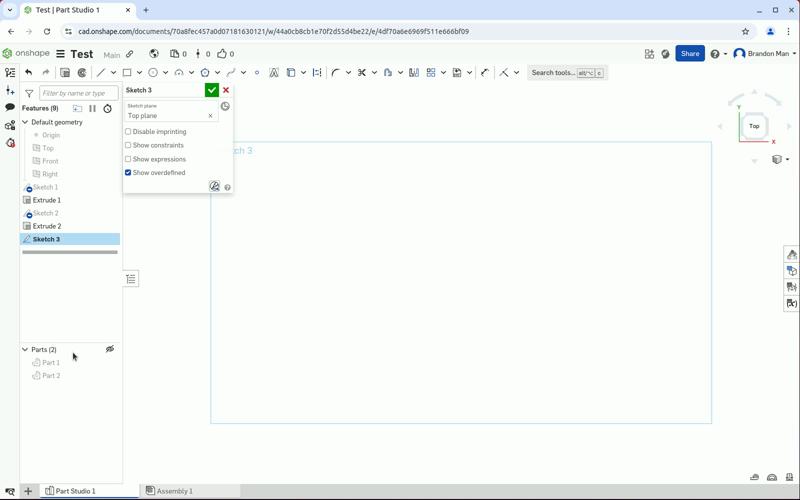
key(l)
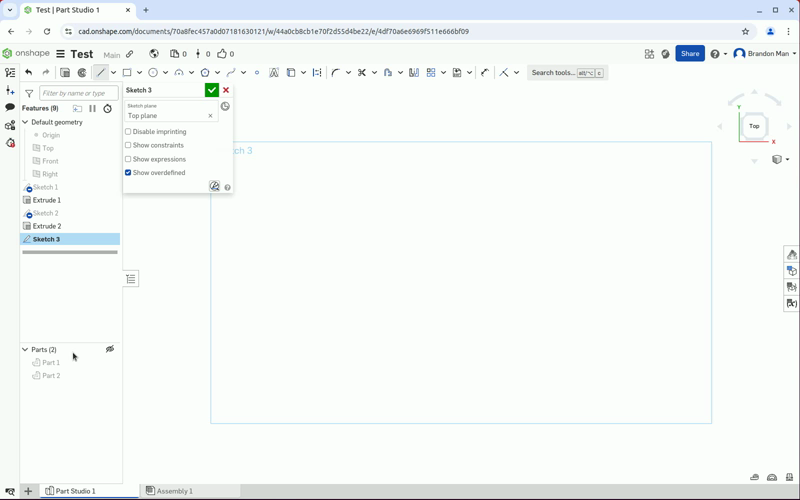
key_down(shift)
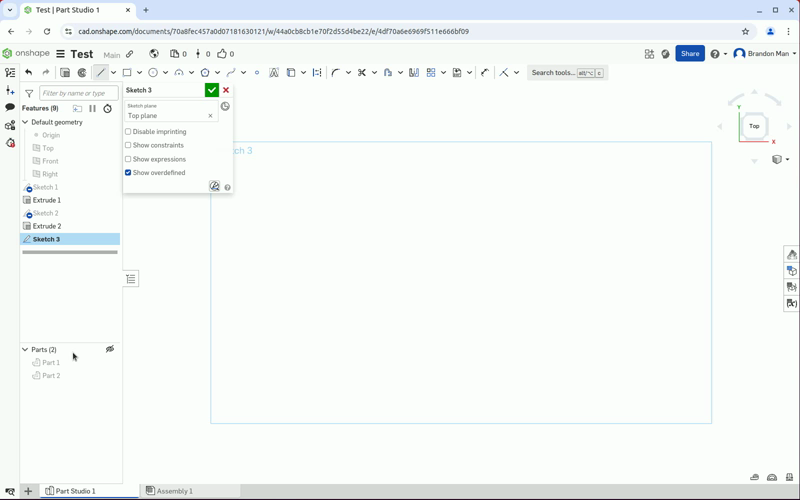
mouse_move(497, 293)
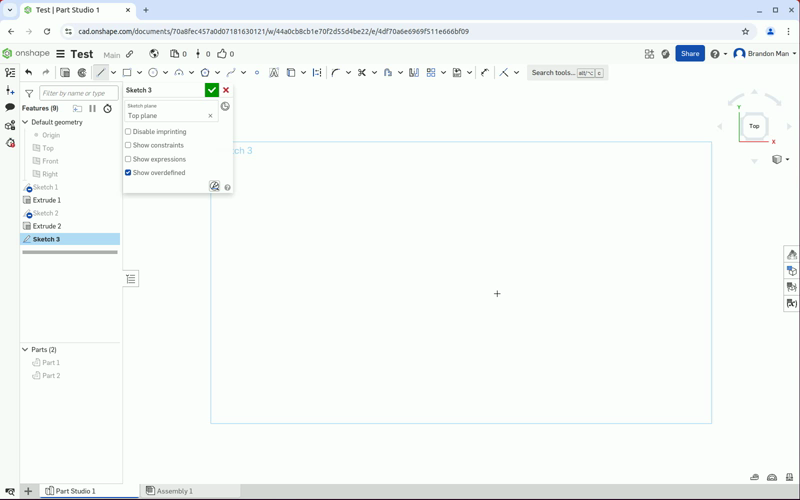
click(497, 293)
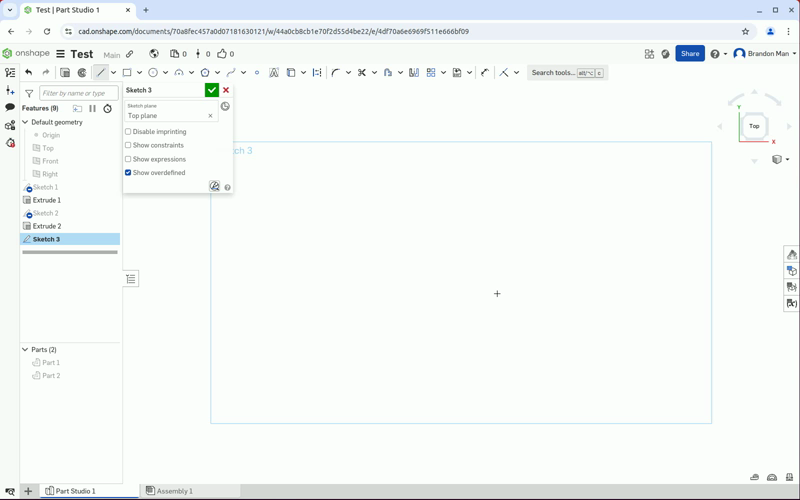
key_up(shift)
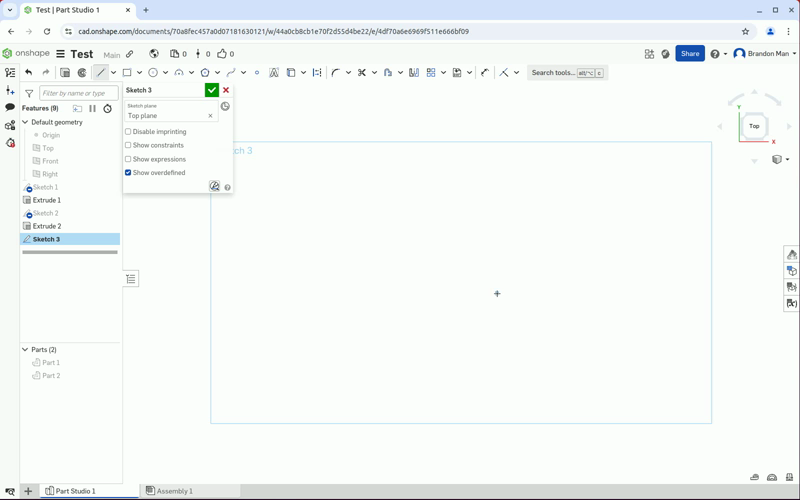
key_down(shift)
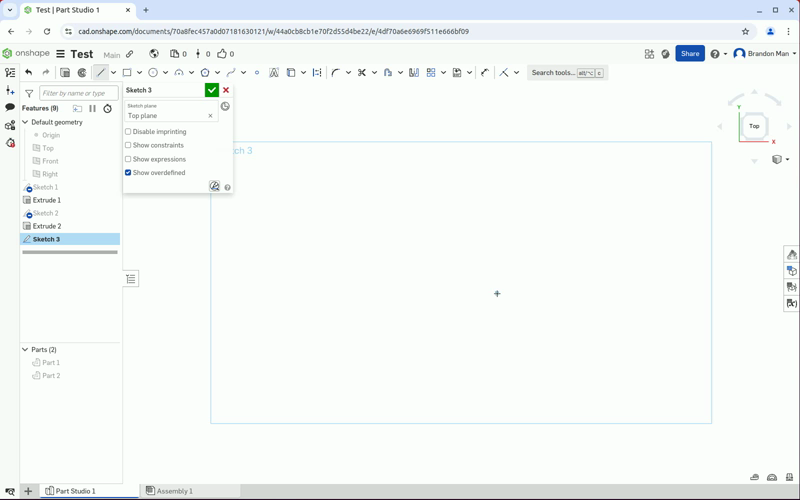
mouse_move(527, 293)
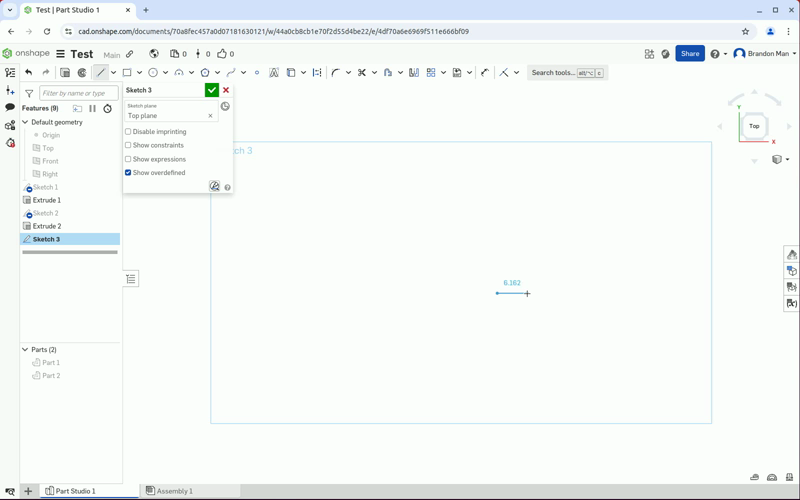
mouse_move(497, 290)
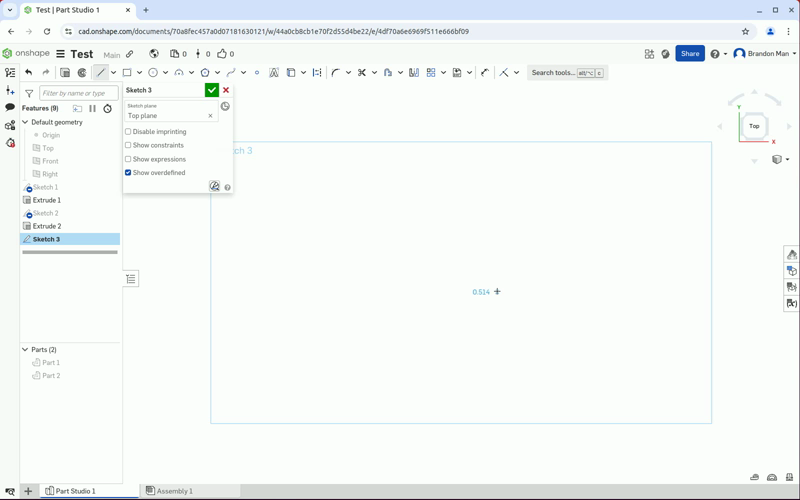
scroll(6)
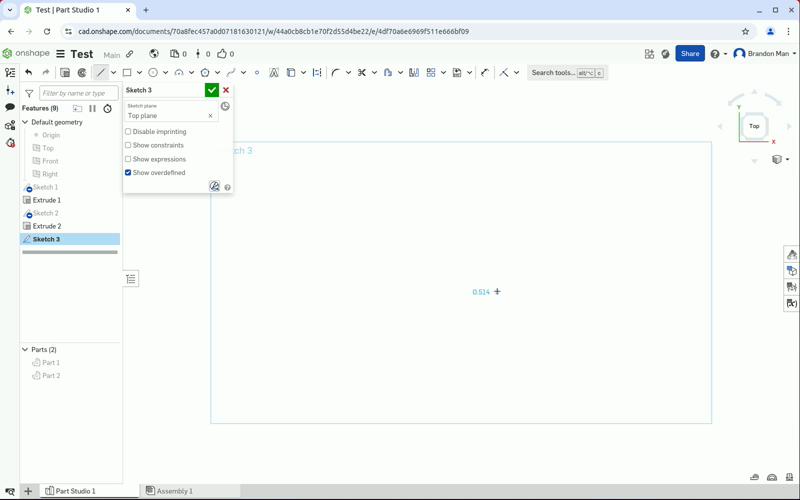
scroll(6)
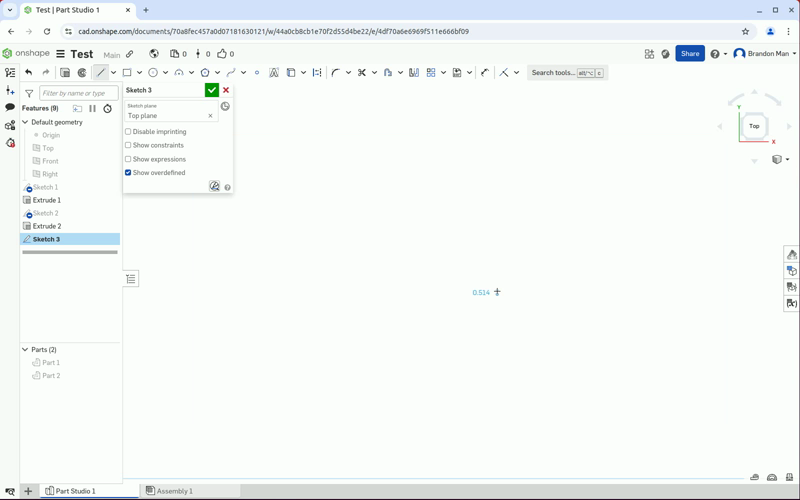
scroll(6)
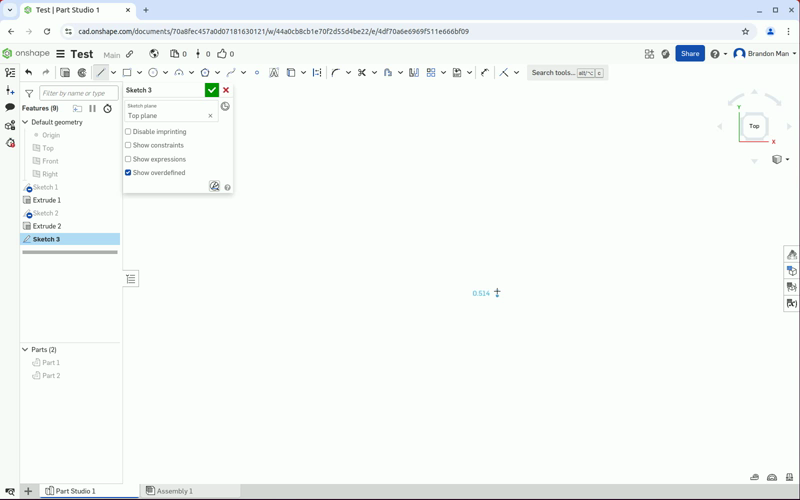
scroll(6)
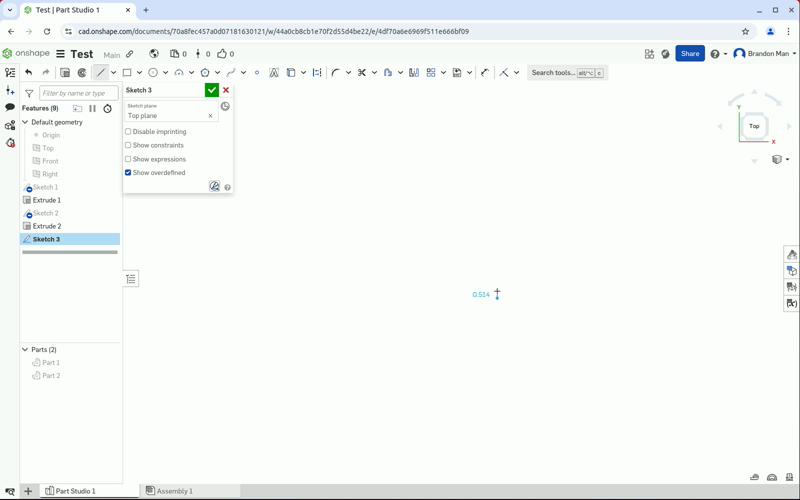
scroll(6)
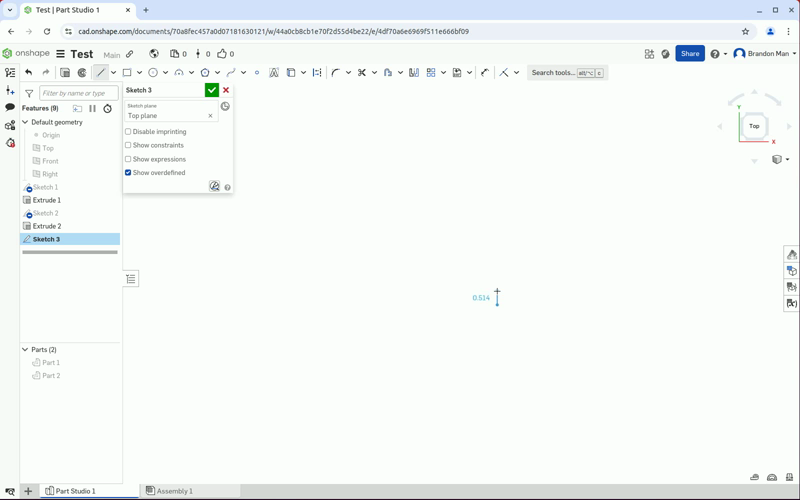
scroll(6)
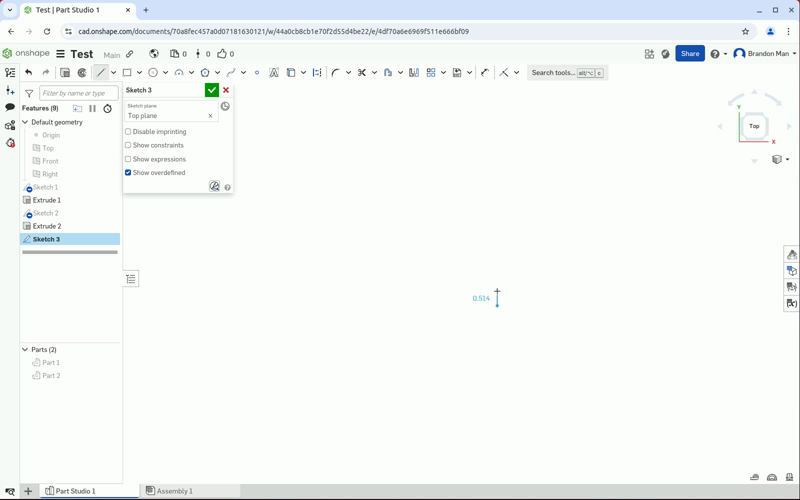
scroll(6)
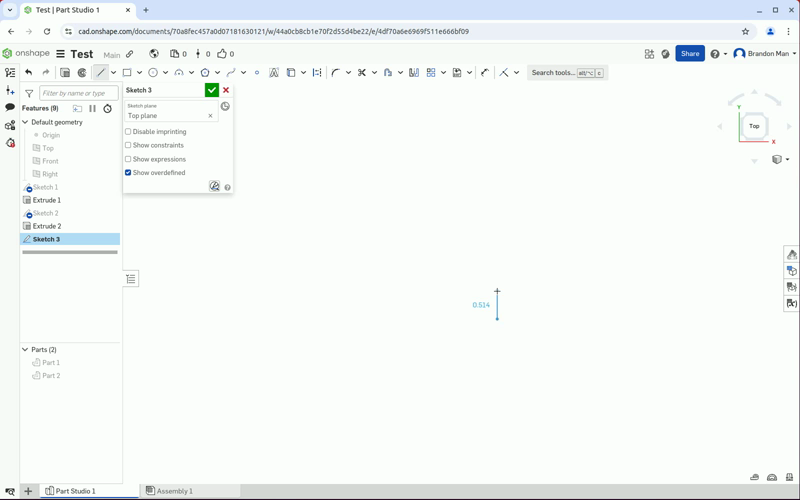
click(497, 290)
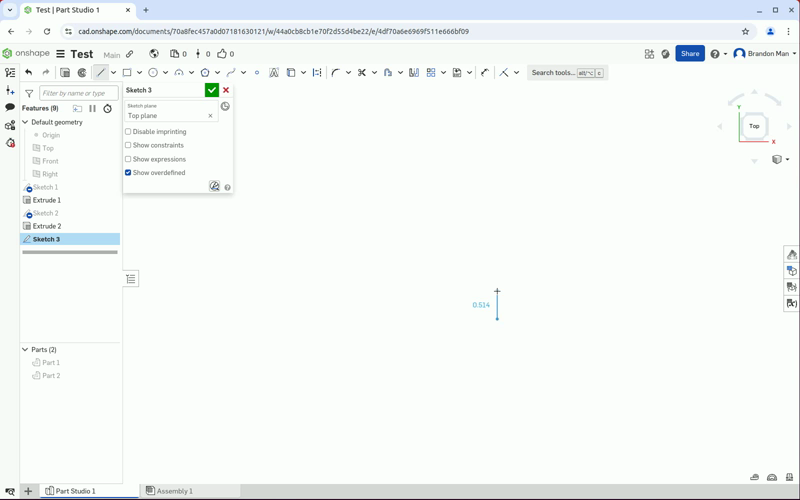
scroll(-6)
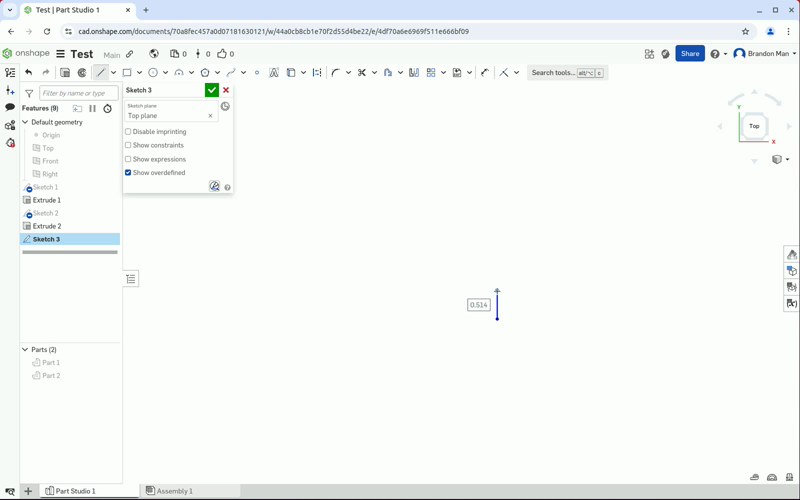
scroll(-6)
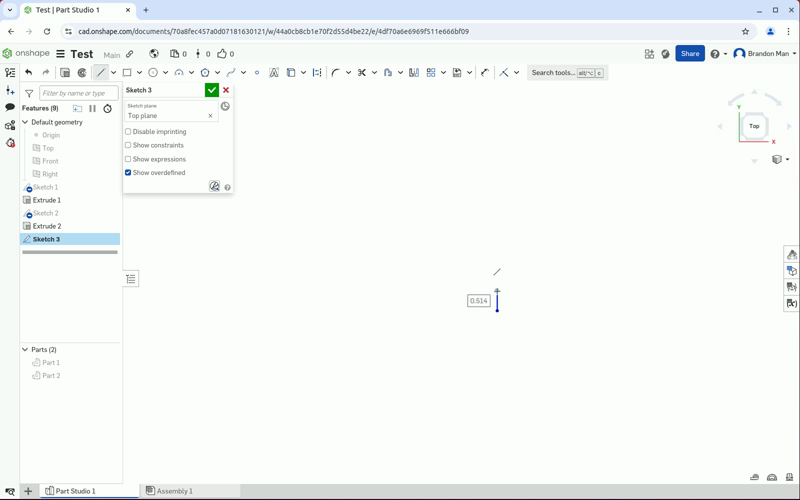
scroll(-6)
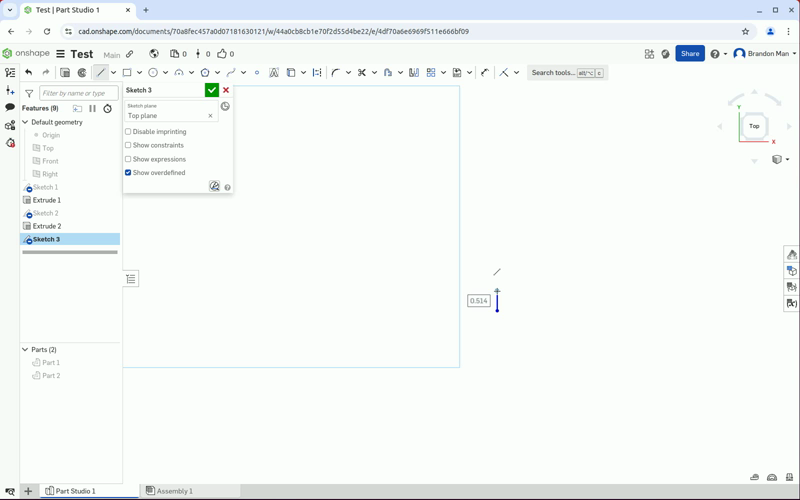
scroll(-6)
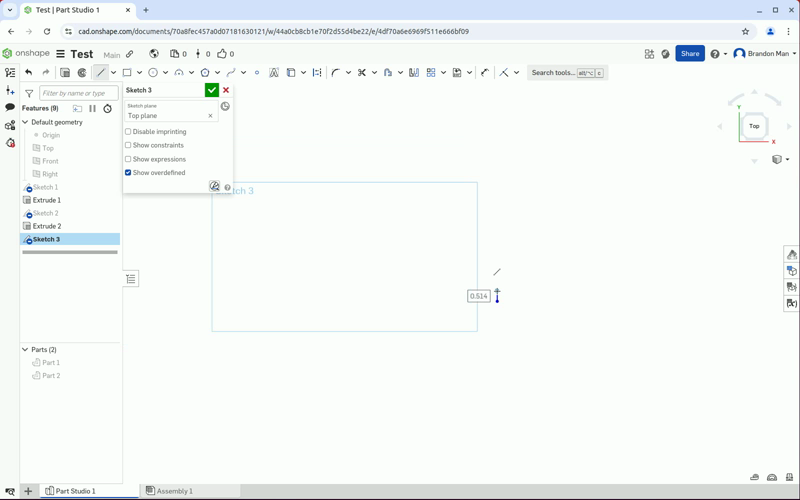
scroll(-6)
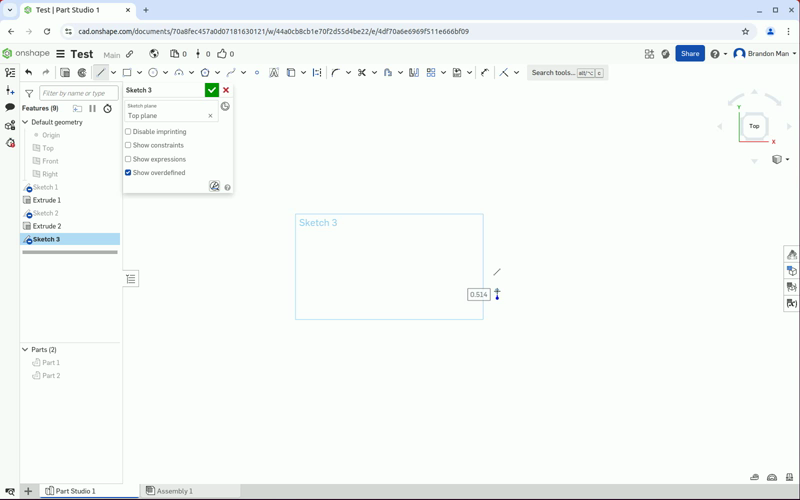
scroll(-6)
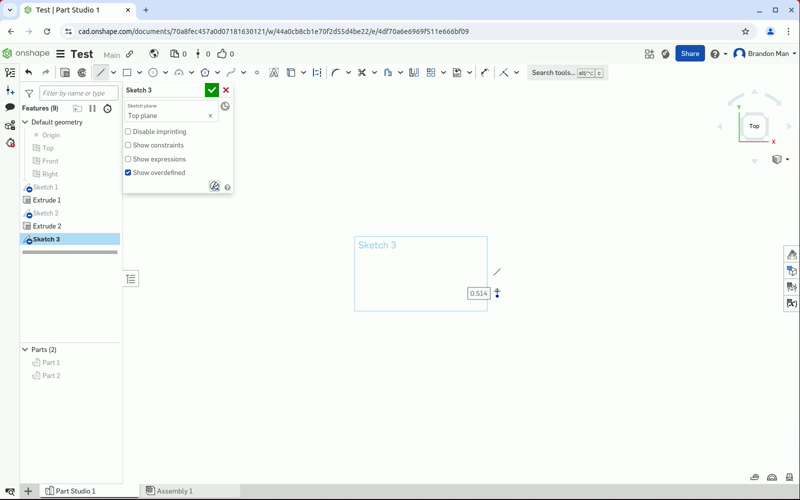
scroll(-6)
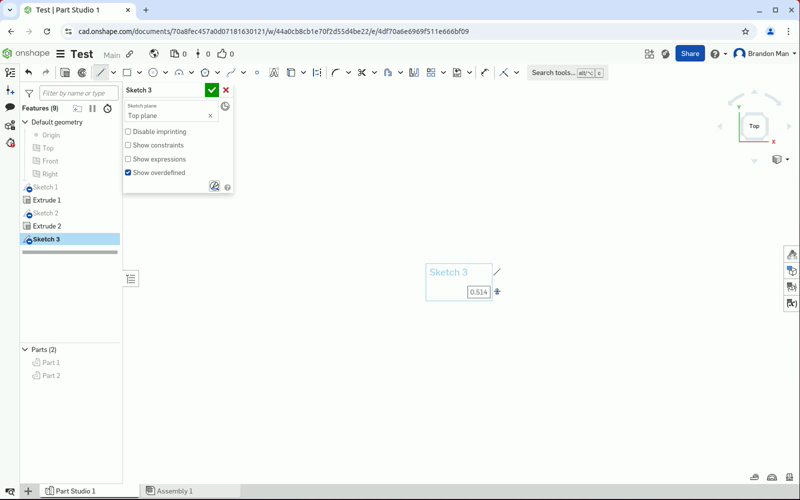
key_up(shift)
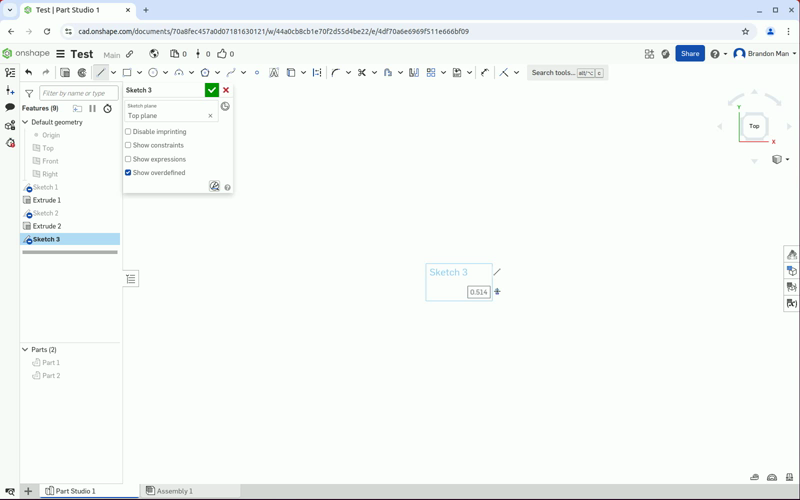
key(esc)
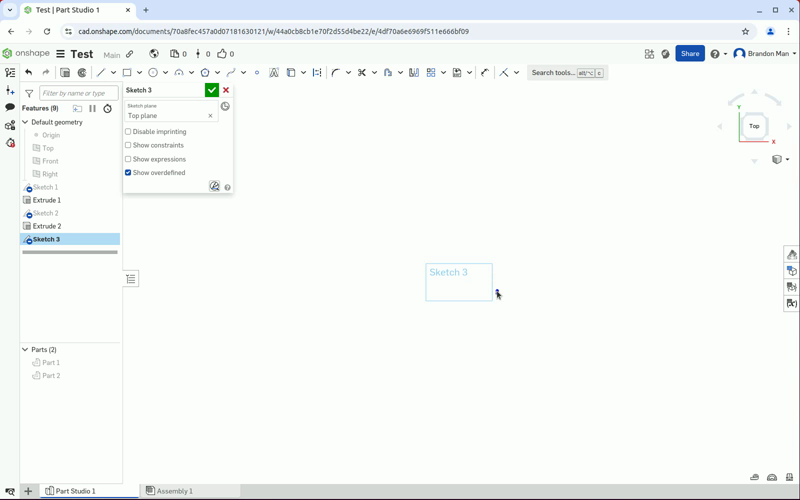
key(a)
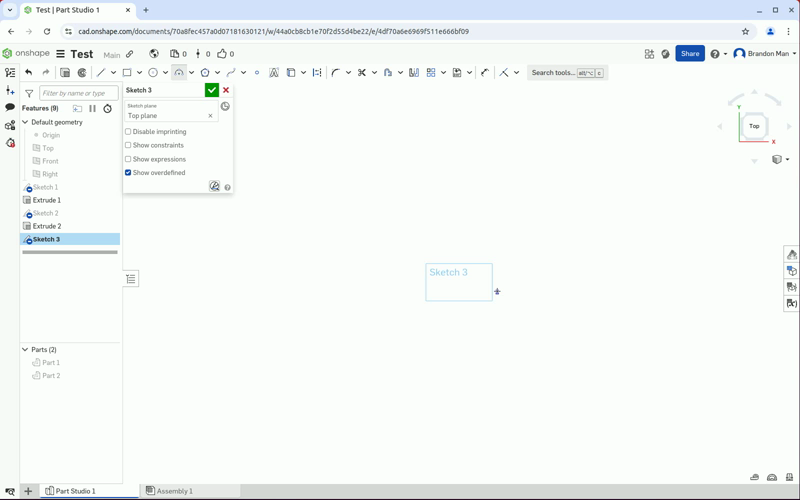
mouse_move(497, 290)
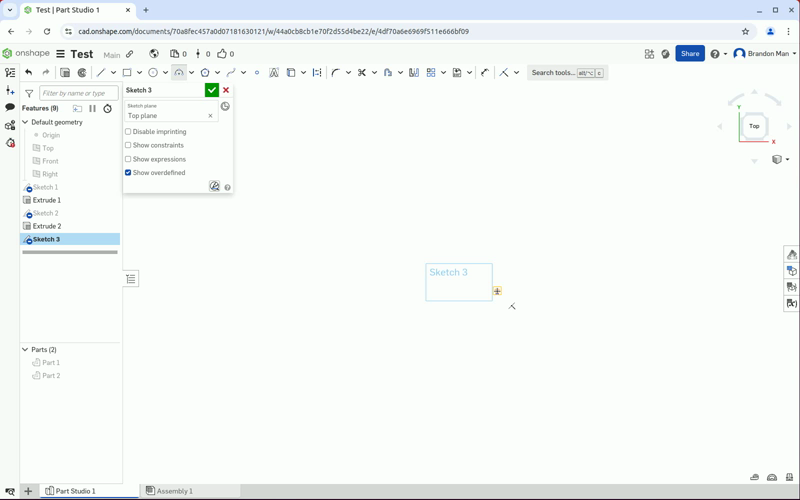
scroll(6)
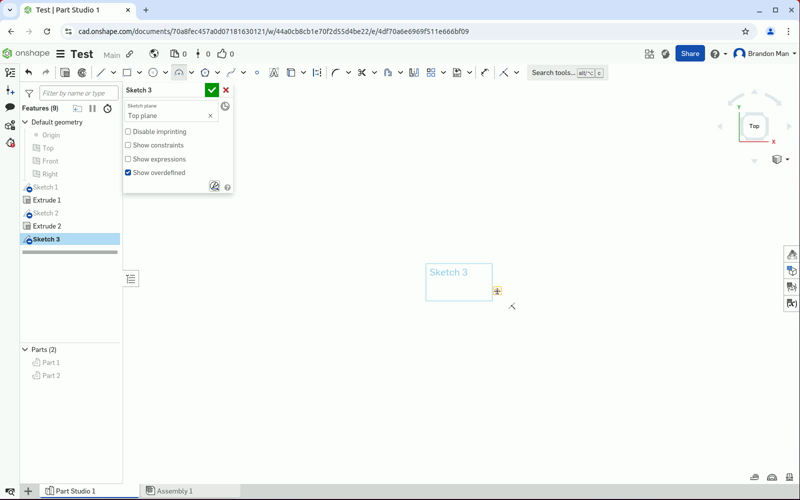
scroll(6)
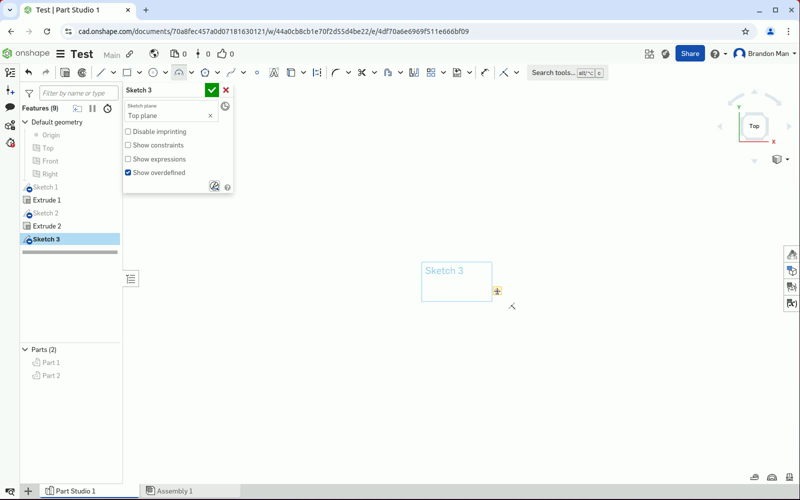
scroll(6)
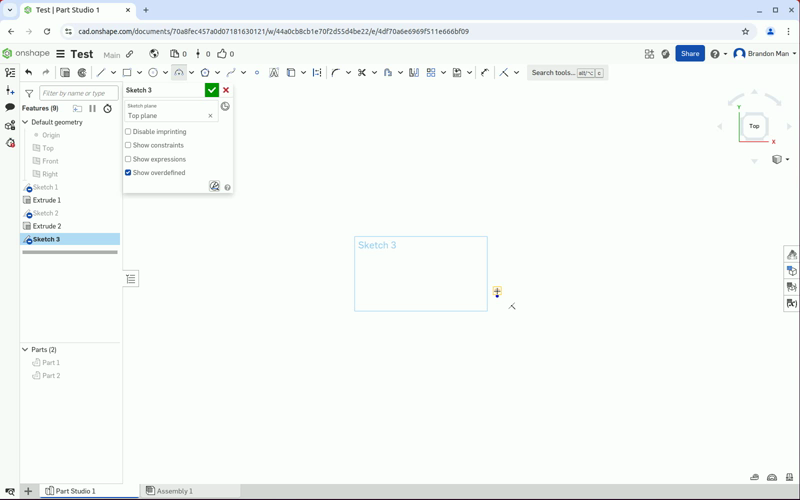
scroll(6)
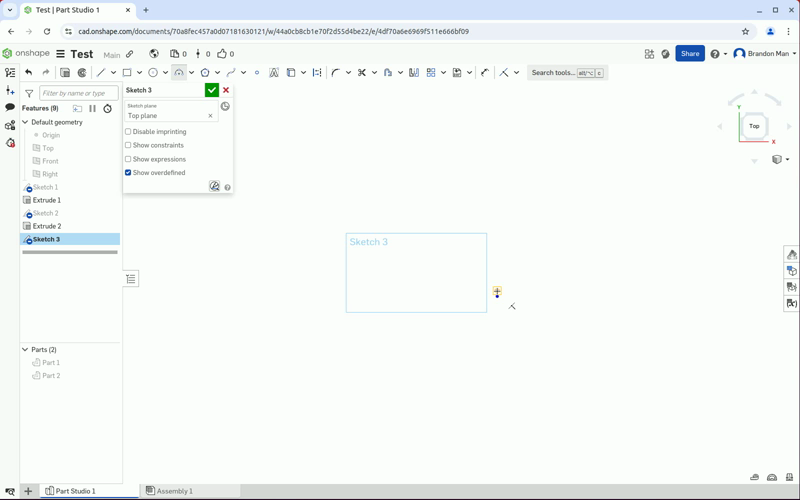
scroll(6)
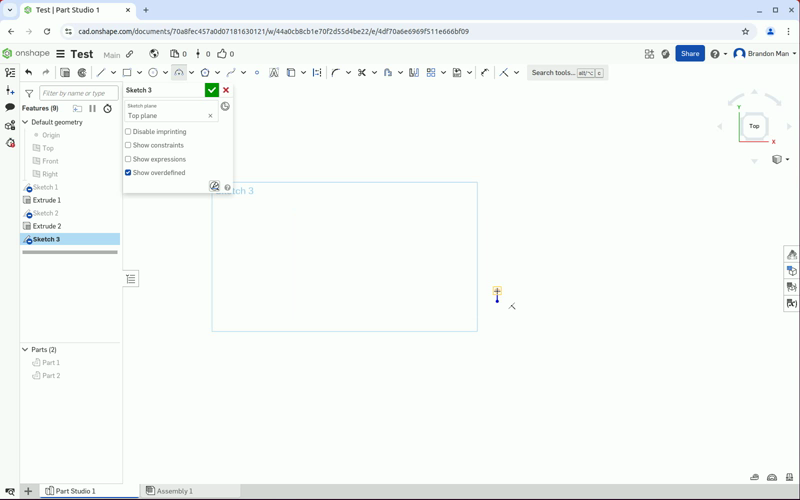
scroll(6)
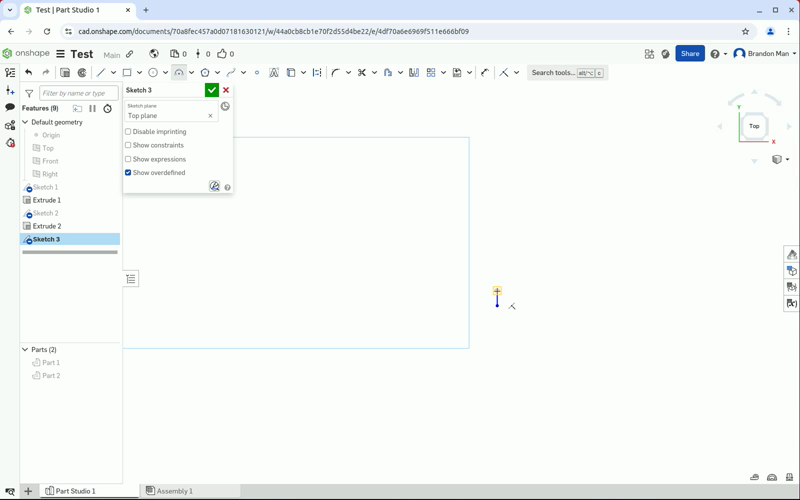
scroll(6)
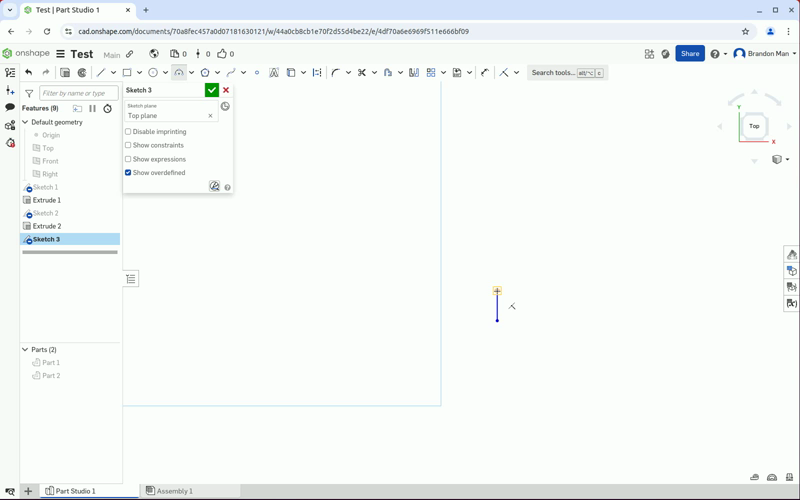
click(497, 290)
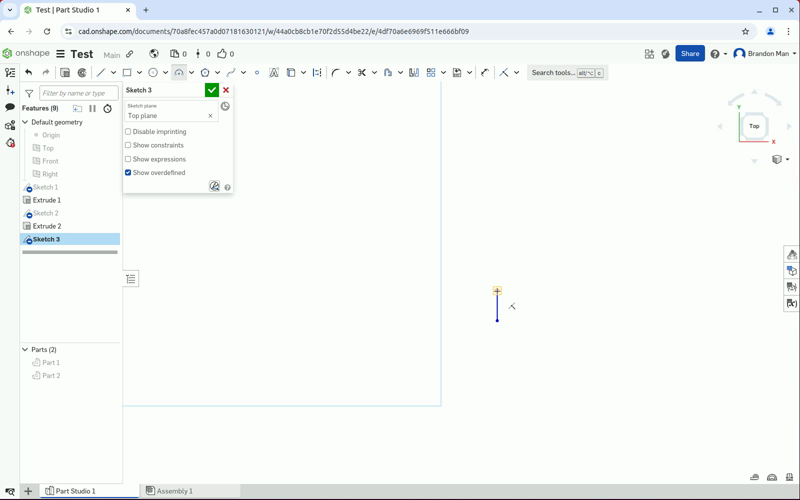
scroll(-6)
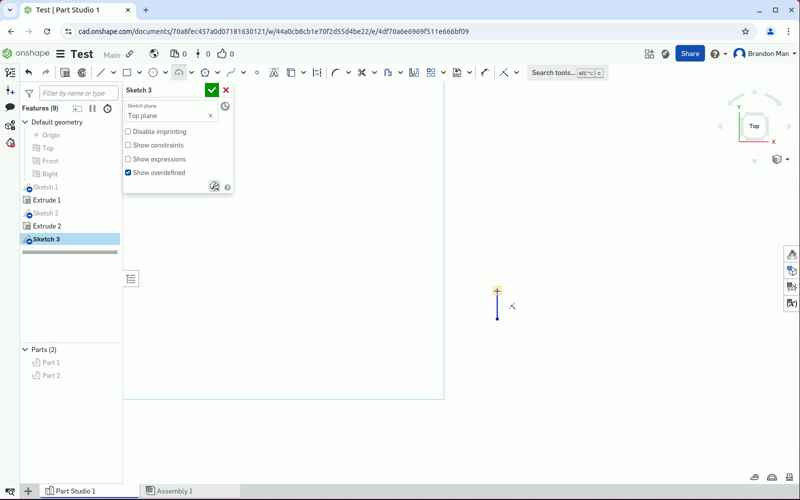
scroll(-6)
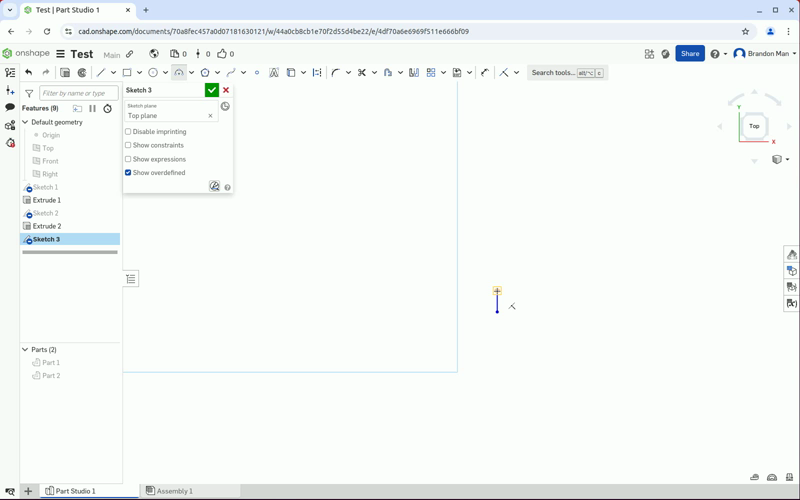
scroll(-6)
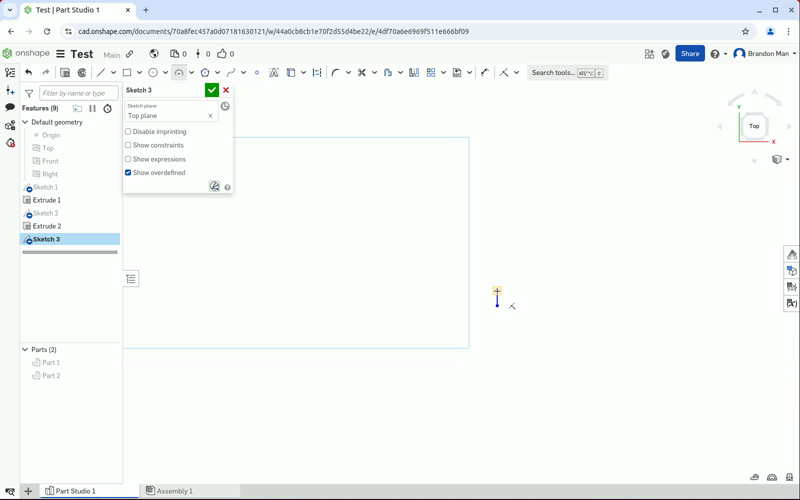
scroll(-6)
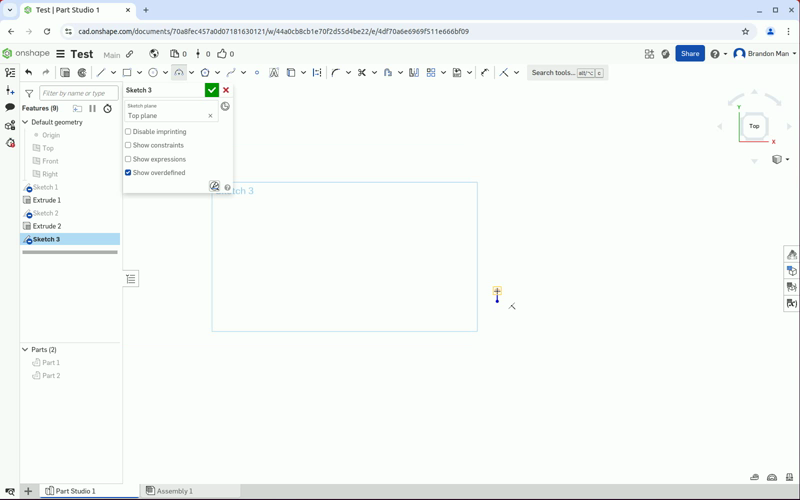
scroll(-6)
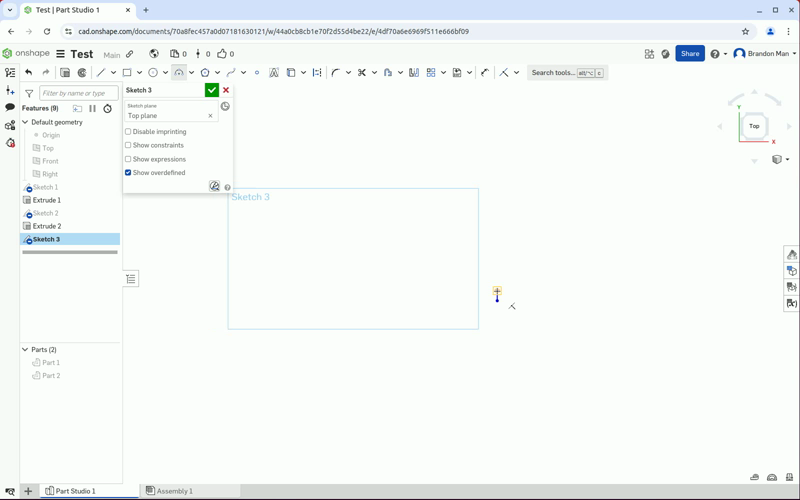
scroll(-6)
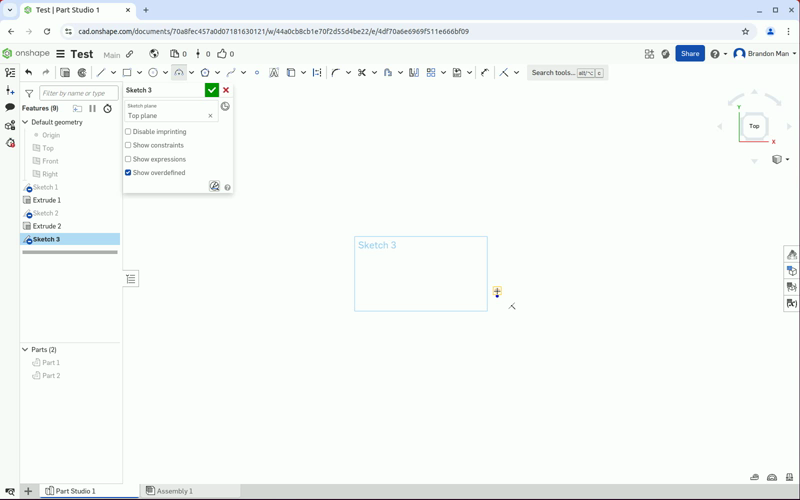
scroll(-6)
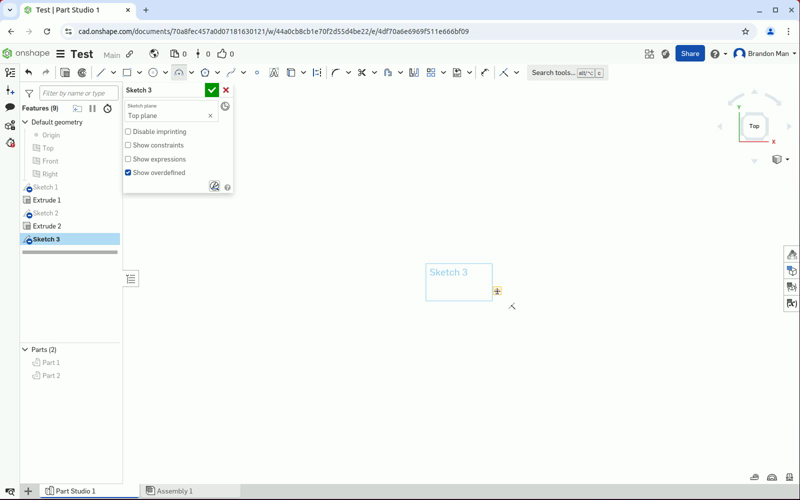
mouse_move(497, 293)
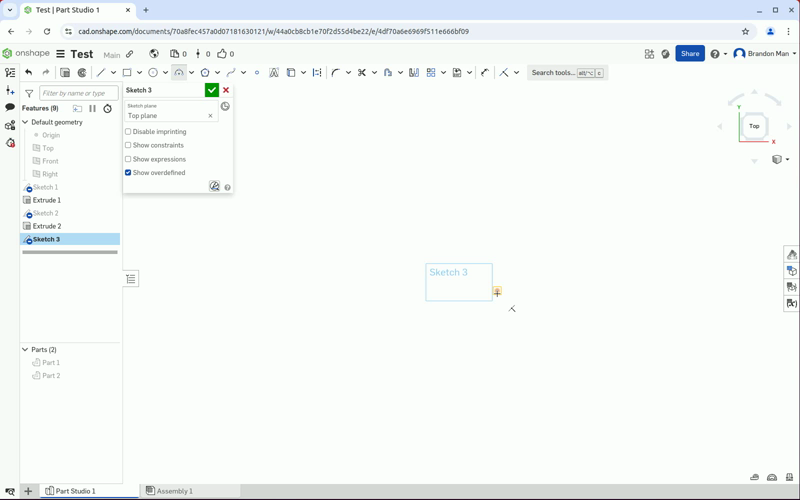
scroll(6)
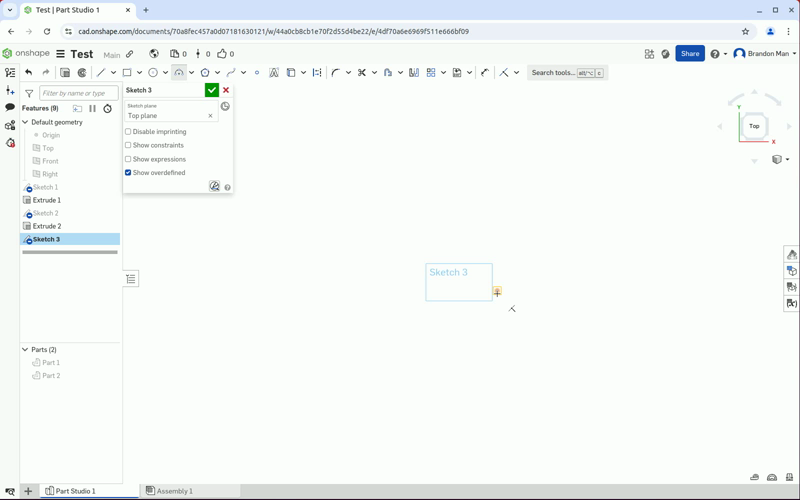
scroll(6)
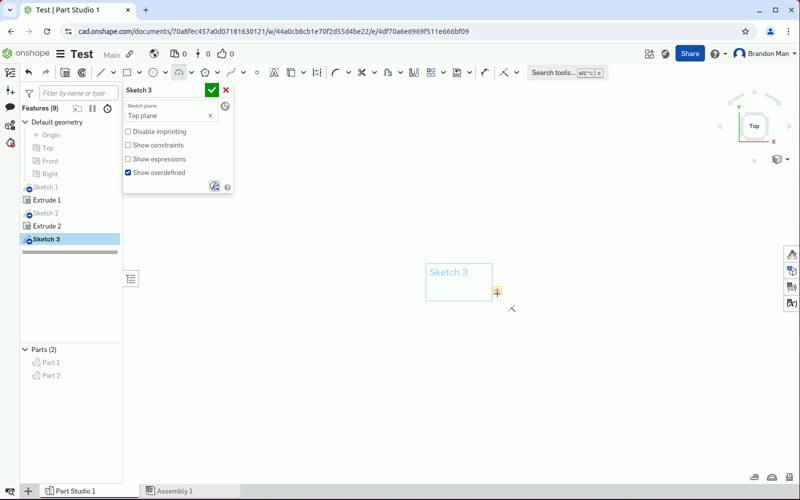
scroll(6)
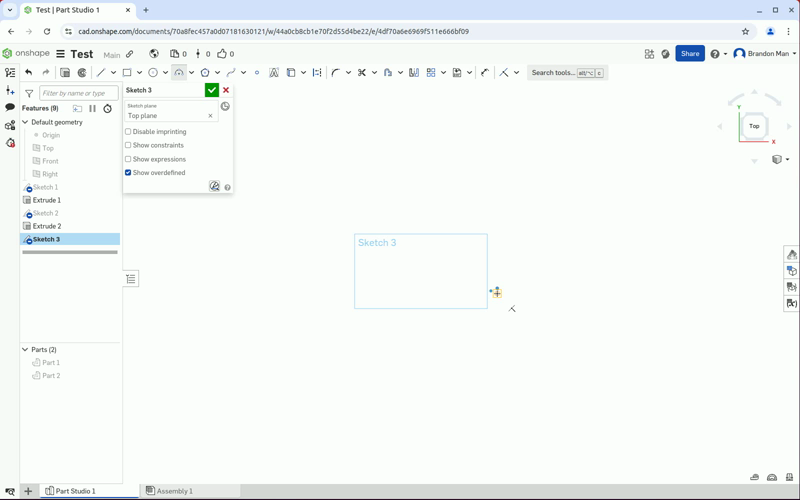
scroll(6)
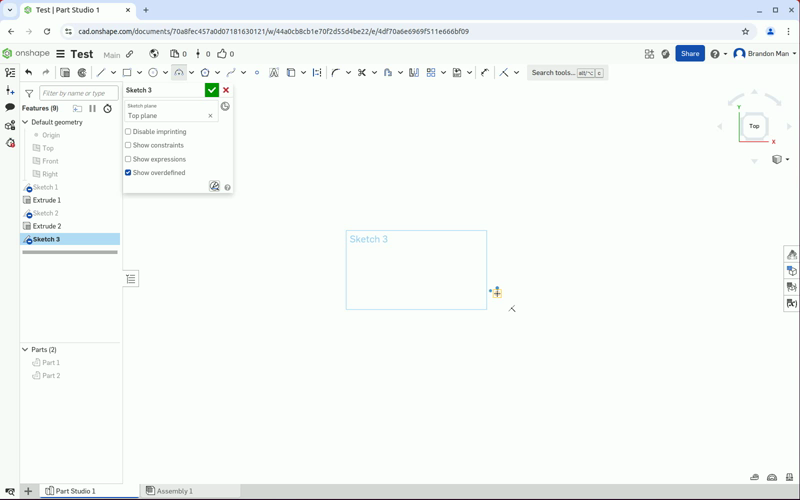
scroll(6)
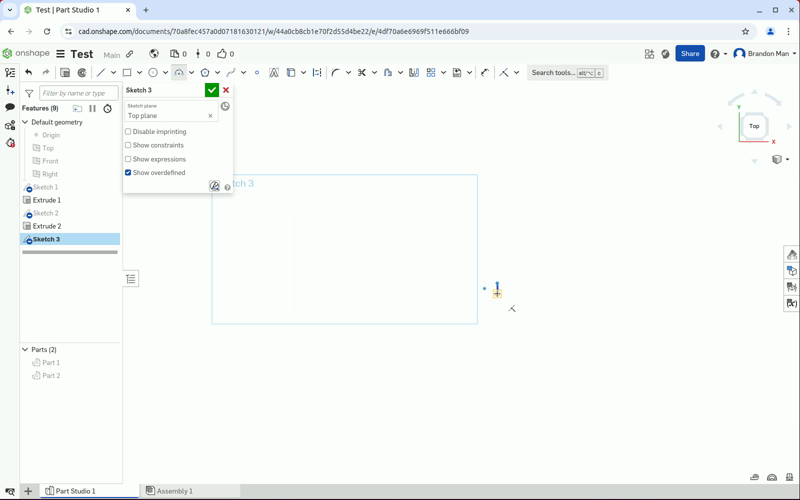
scroll(6)
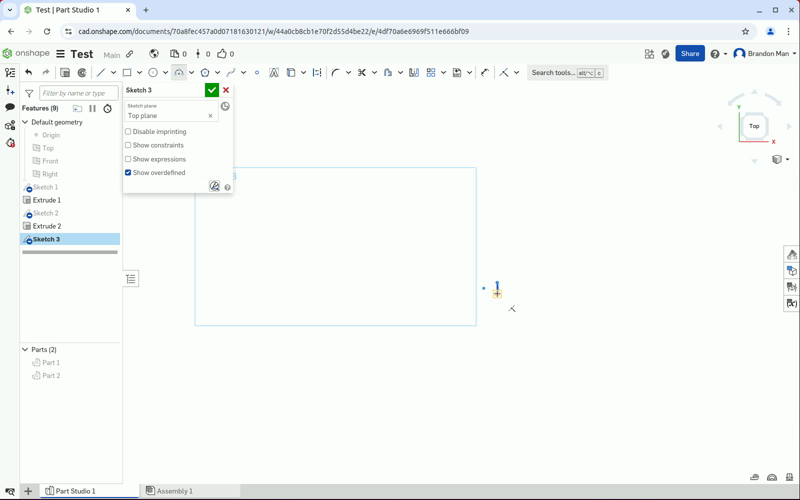
scroll(6)
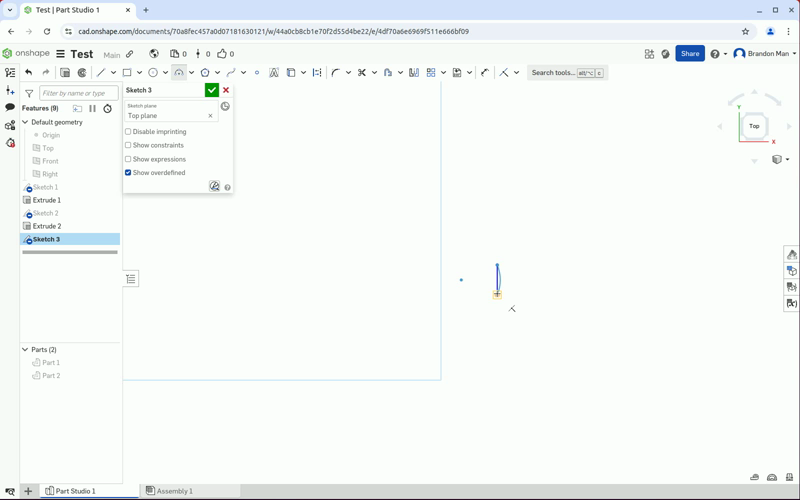
click(497, 293)
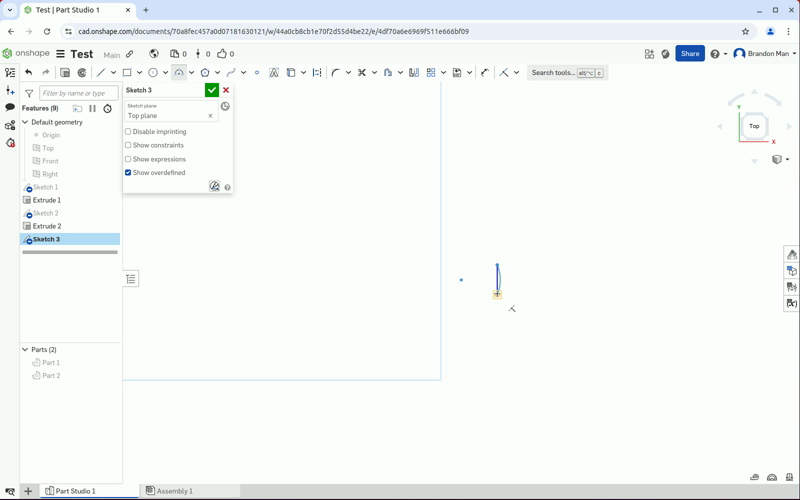
scroll(-6)
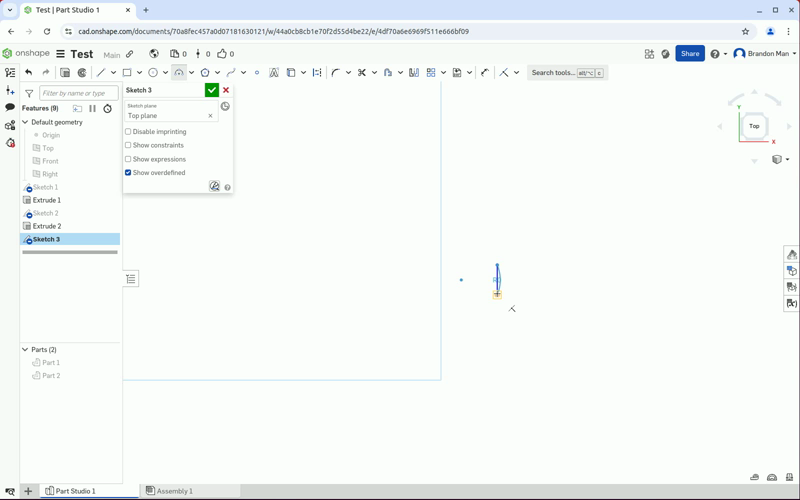
scroll(-6)
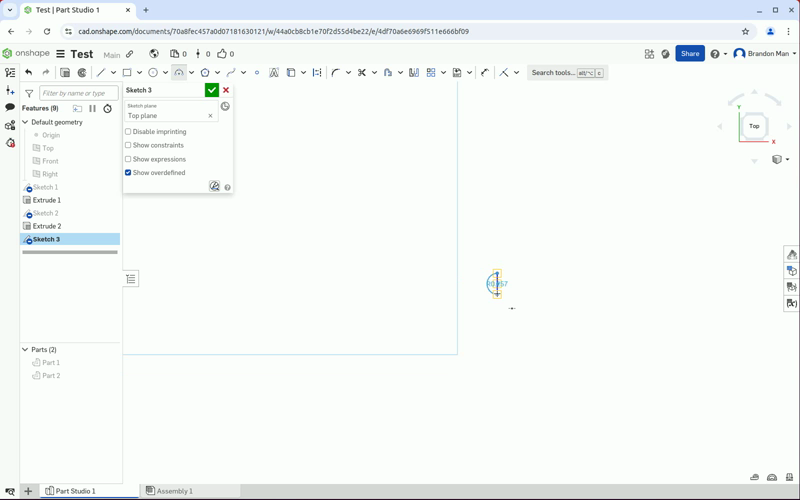
scroll(-6)
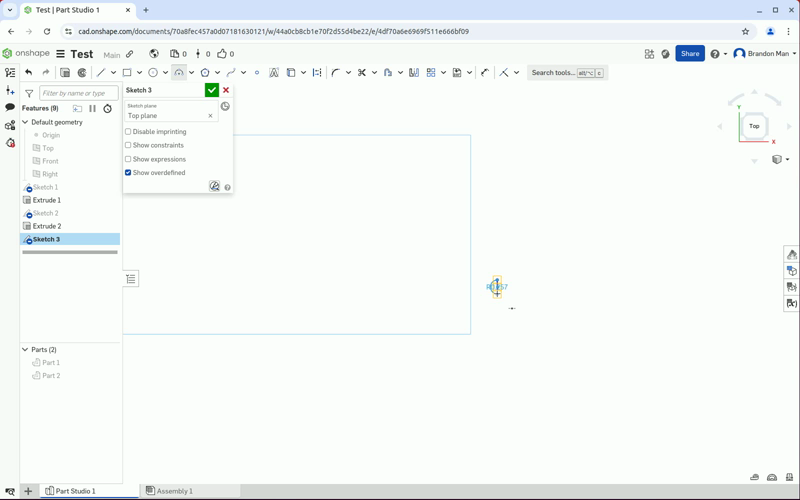
scroll(-6)
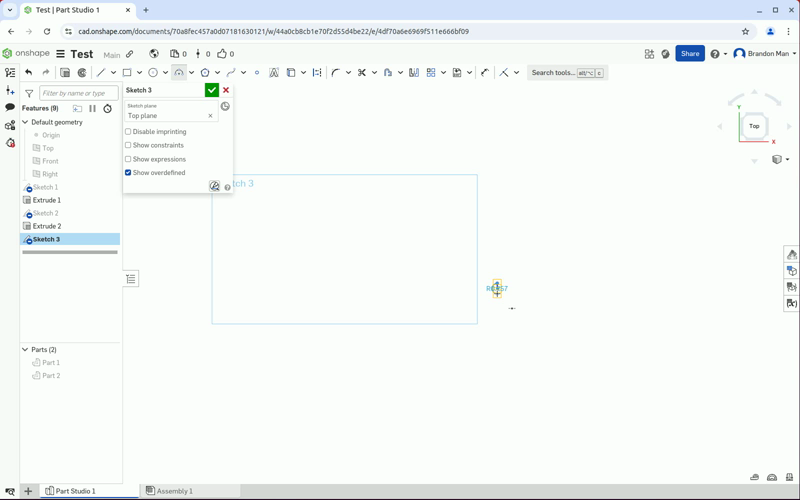
scroll(-6)
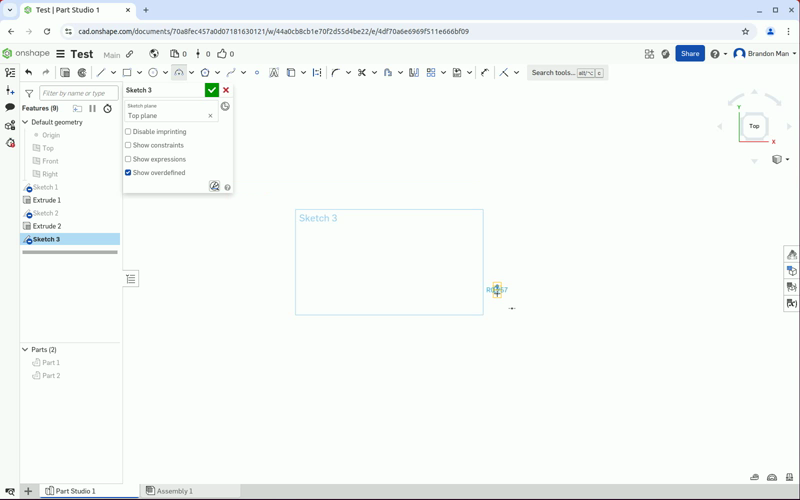
scroll(-6)
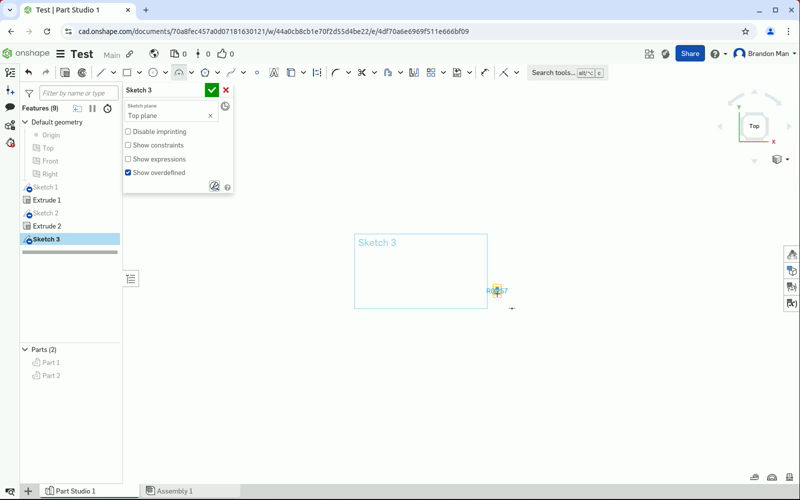
scroll(-6)
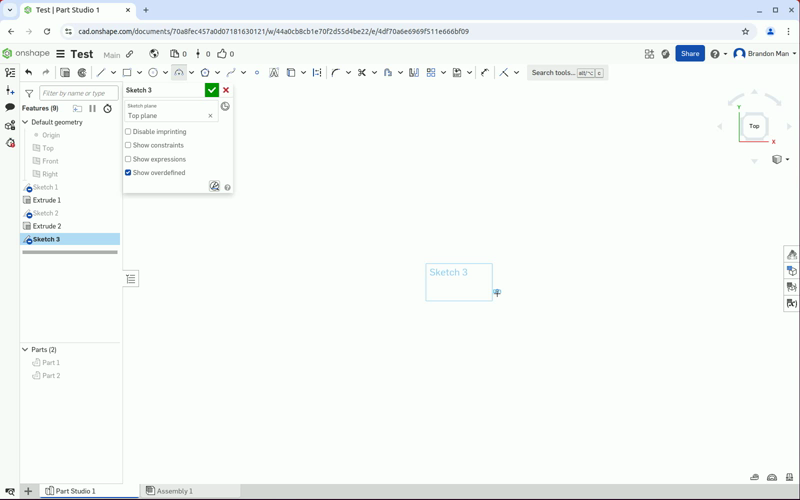
key_down(shift)
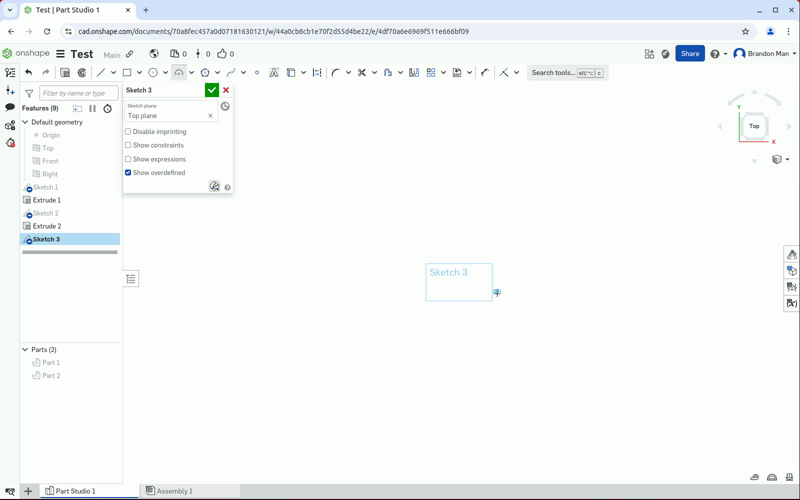
mouse_move(493, 292)
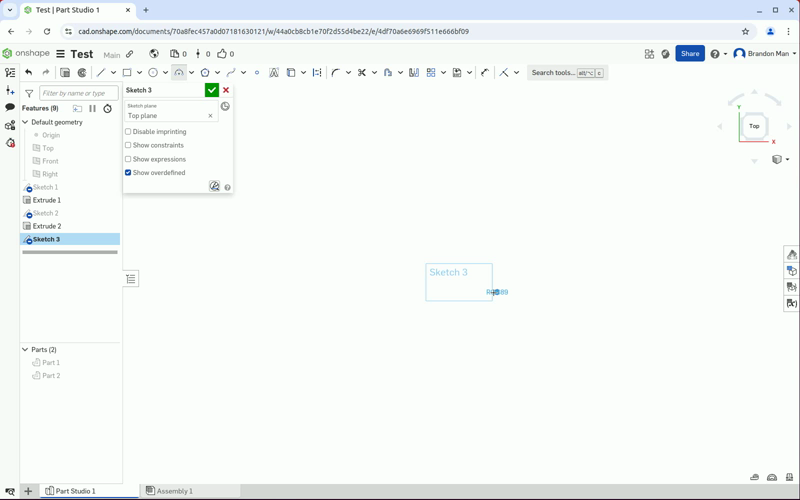
scroll(6)
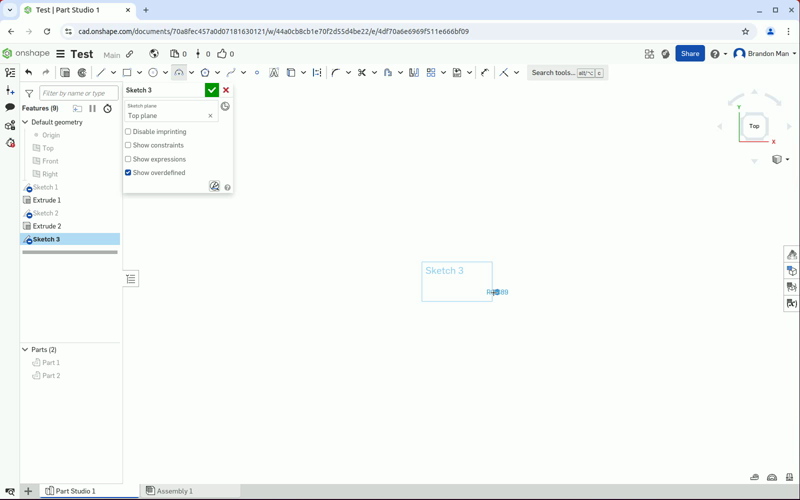
scroll(6)
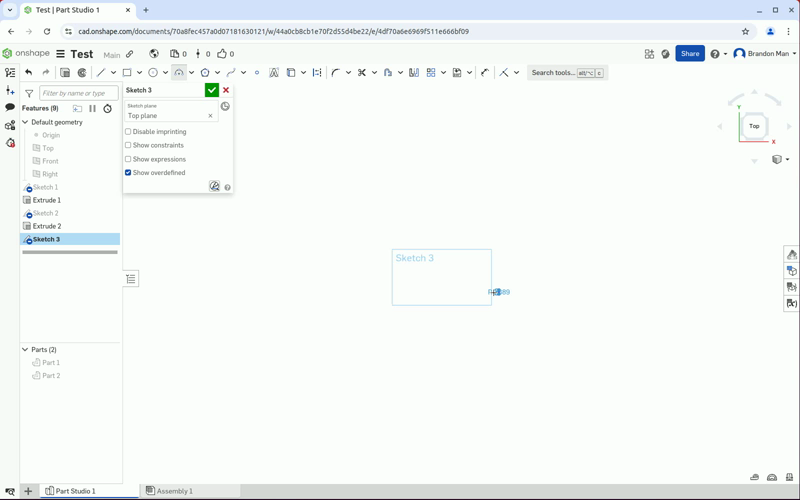
scroll(6)
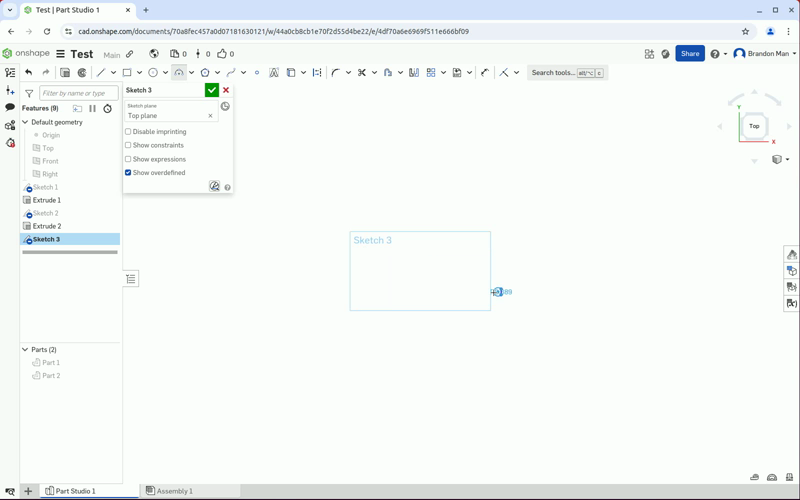
scroll(6)
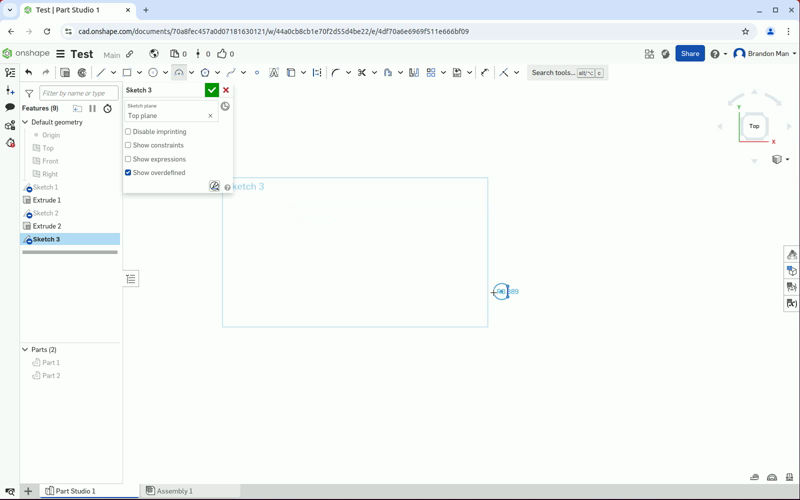
scroll(6)
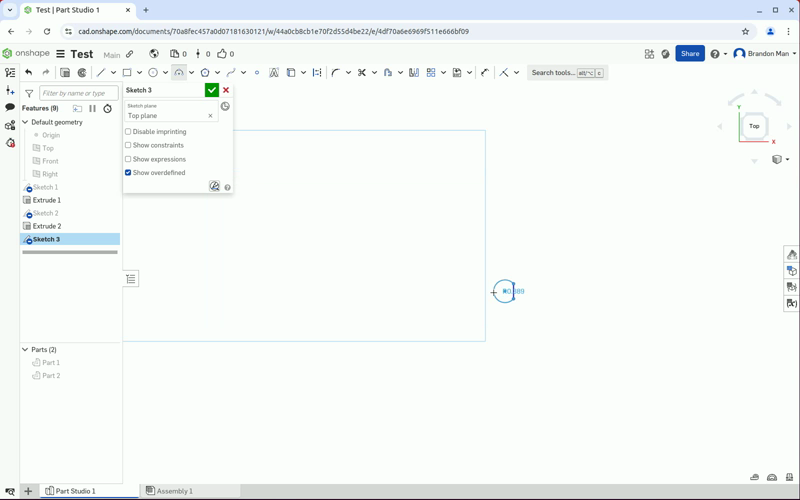
scroll(6)
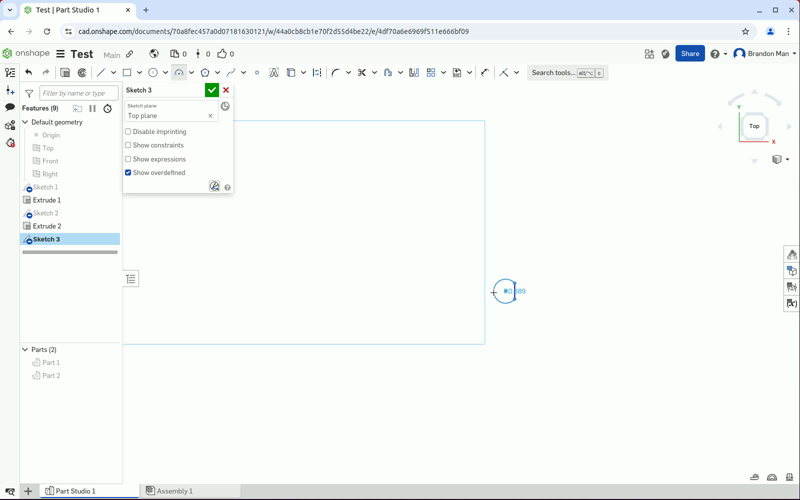
scroll(6)
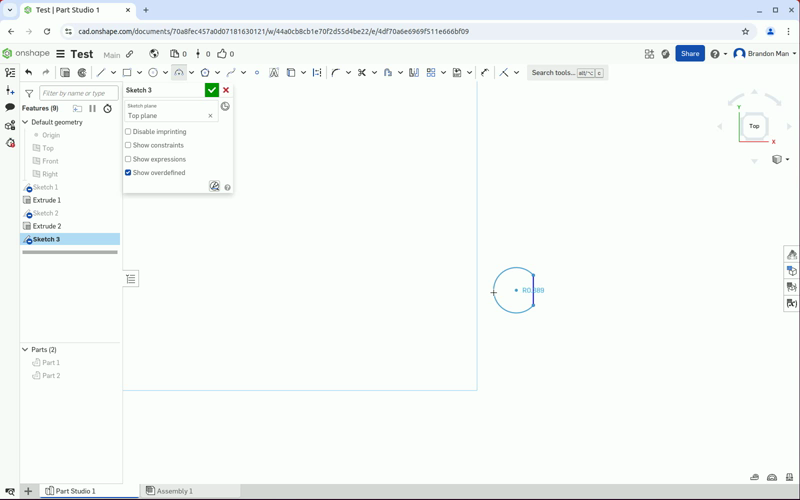
click(493, 292)
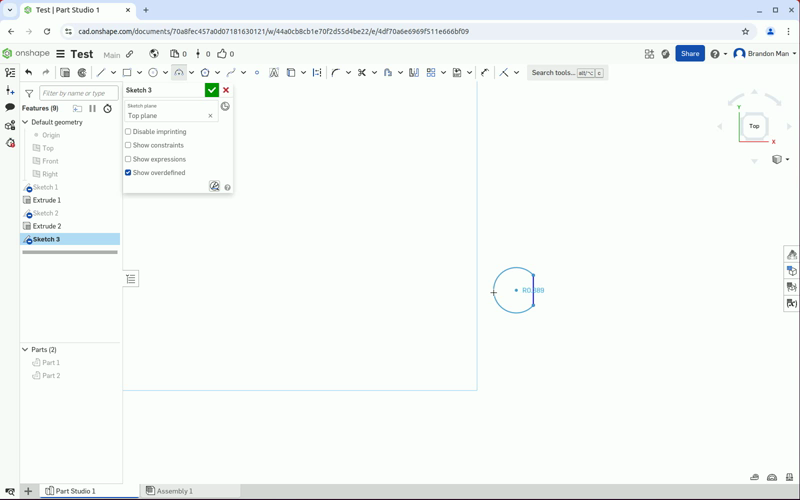
scroll(-6)
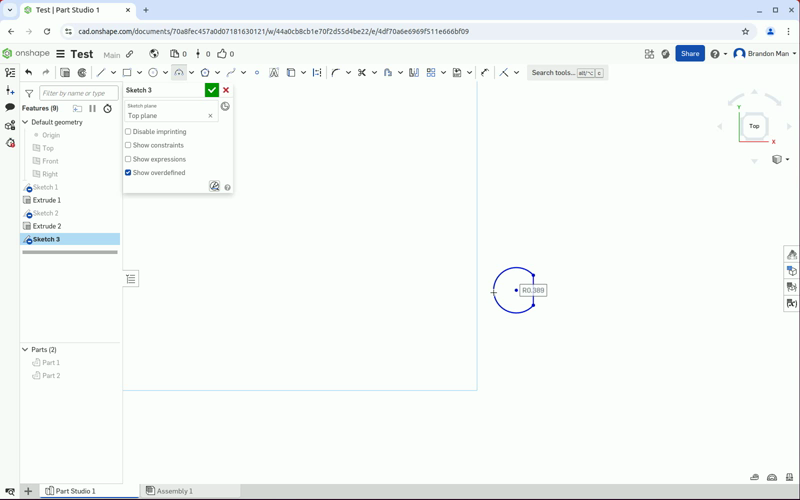
scroll(-6)
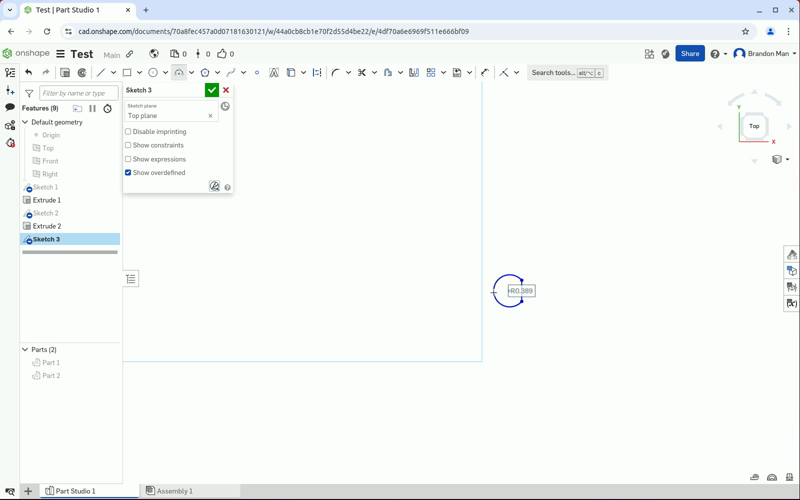
scroll(-6)
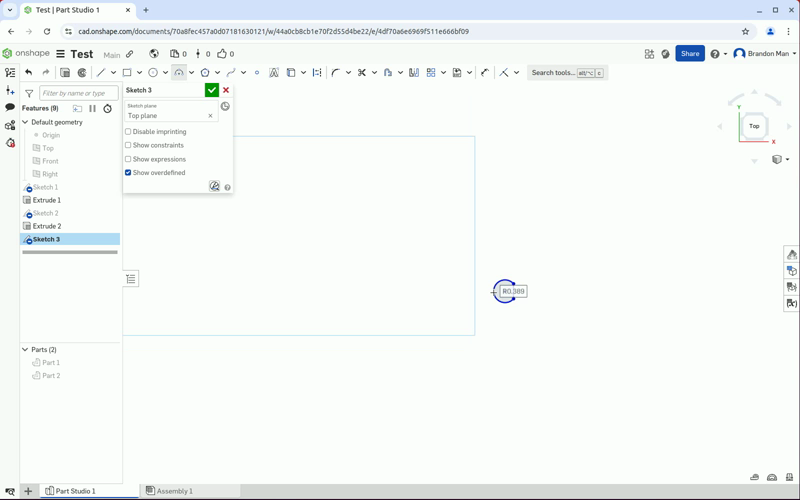
scroll(-6)
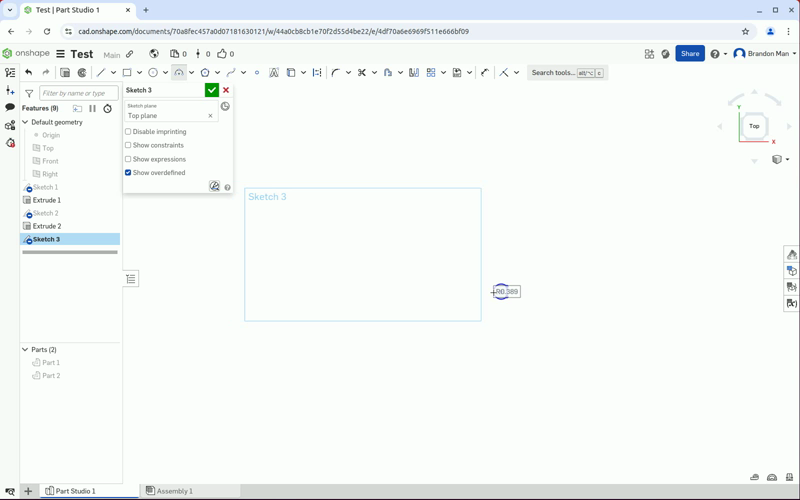
scroll(-6)
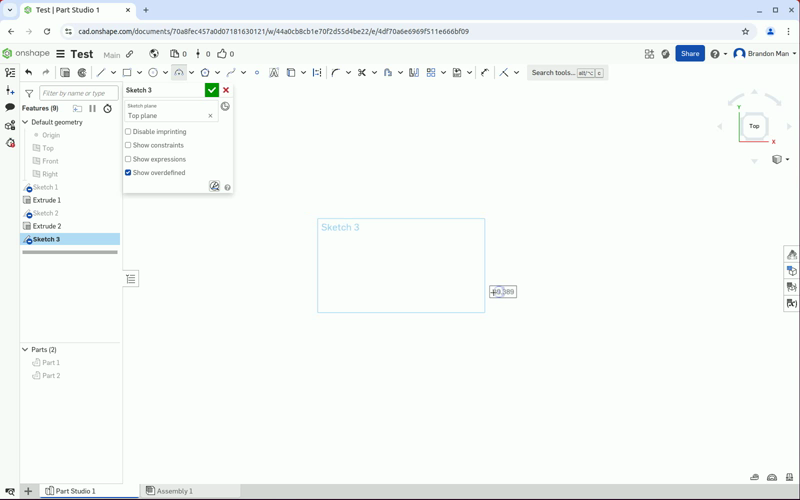
scroll(-6)
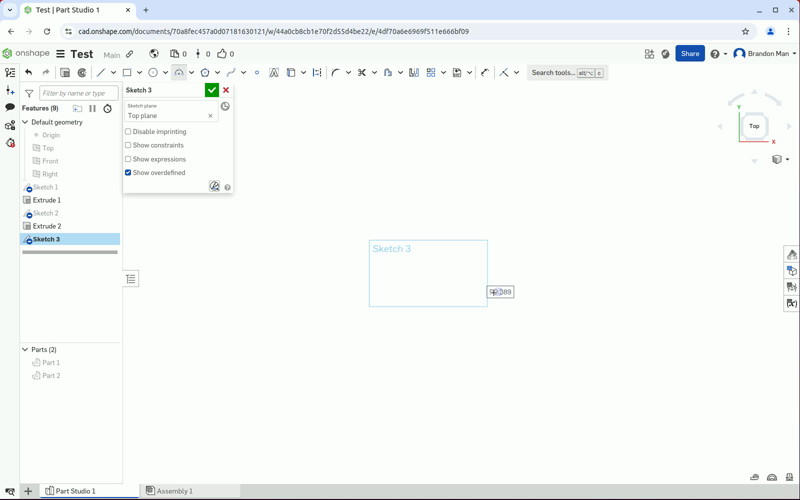
scroll(-6)
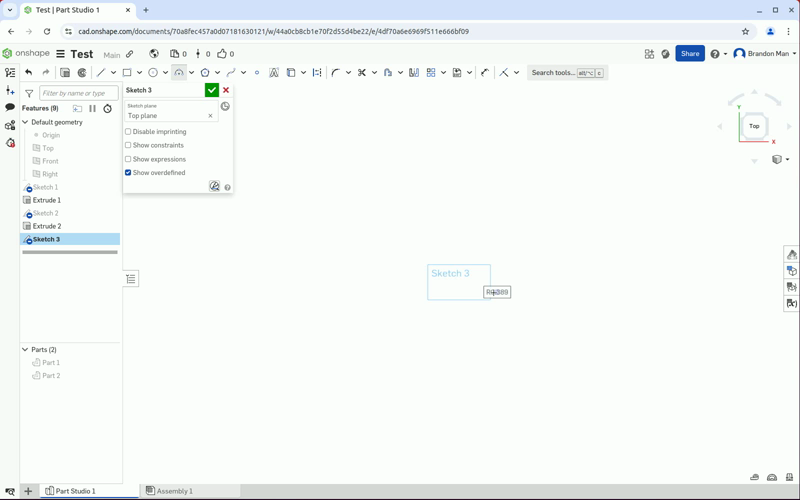
key_up(shift)
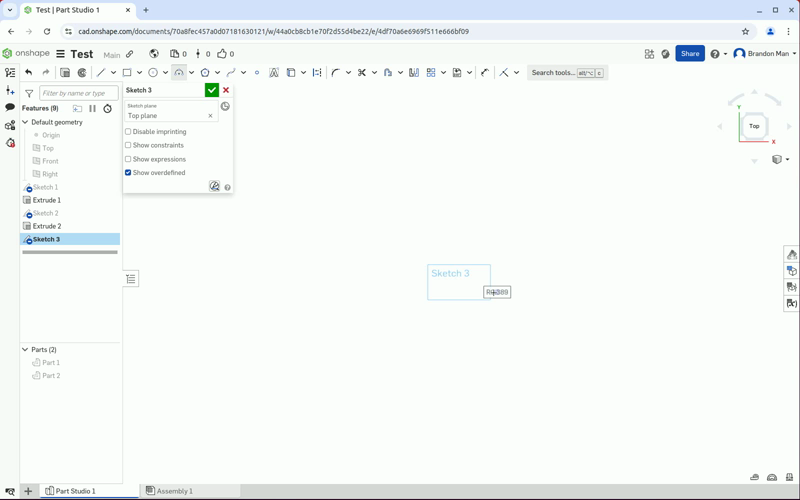
key(esc)
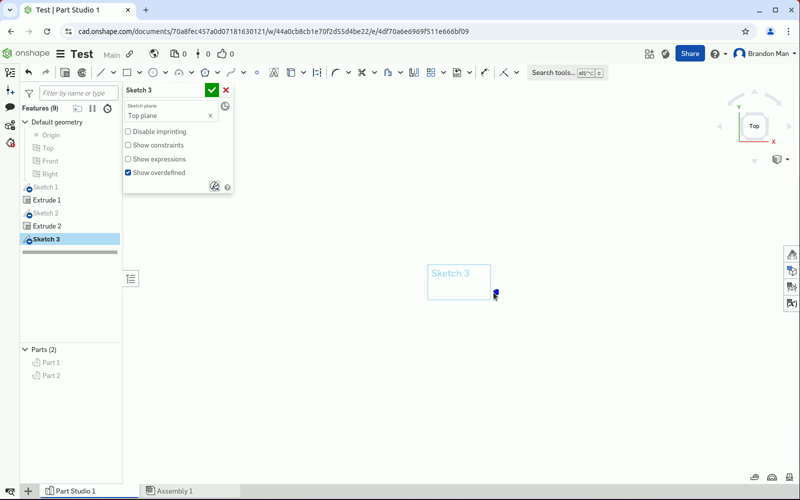
mouse_move(494, 292)
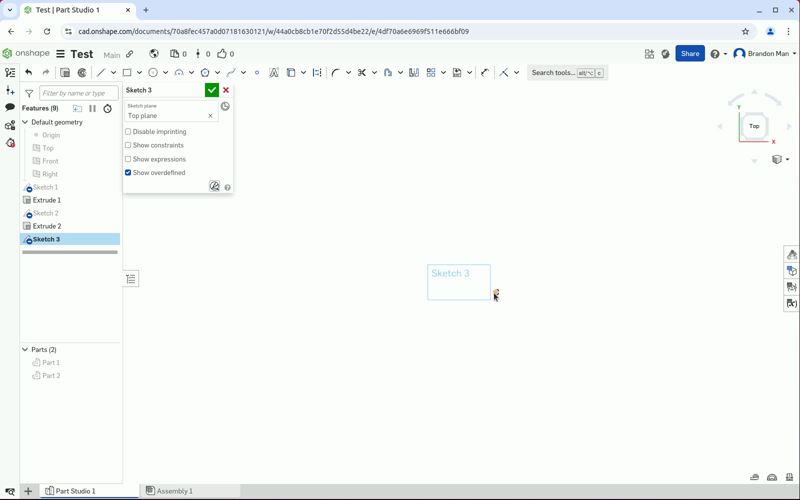
scroll(6)
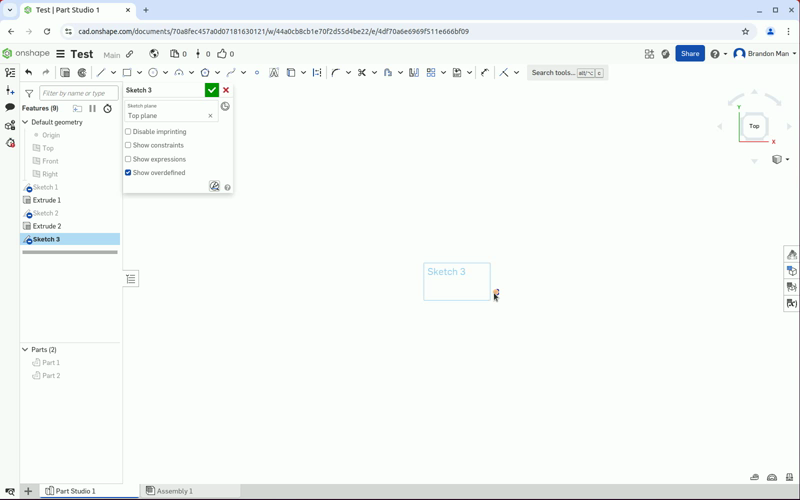
scroll(6)
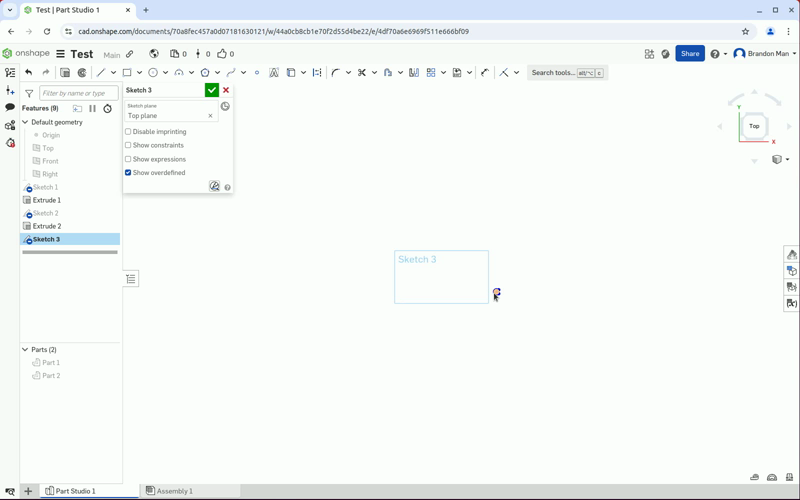
scroll(6)
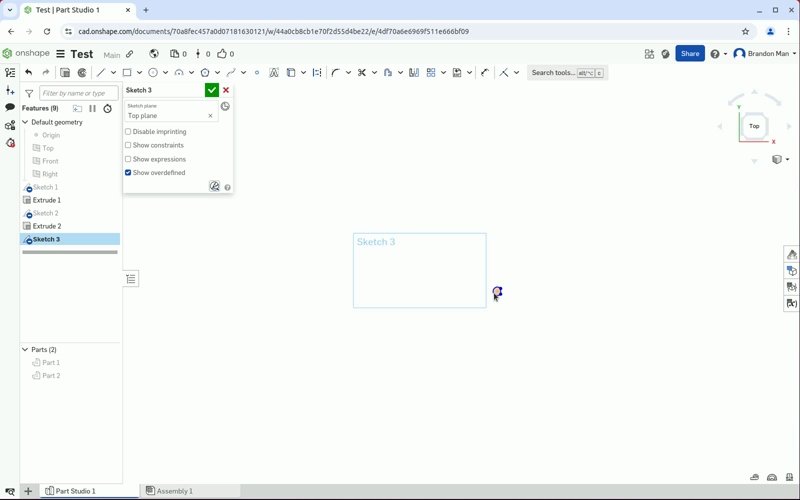
scroll(6)
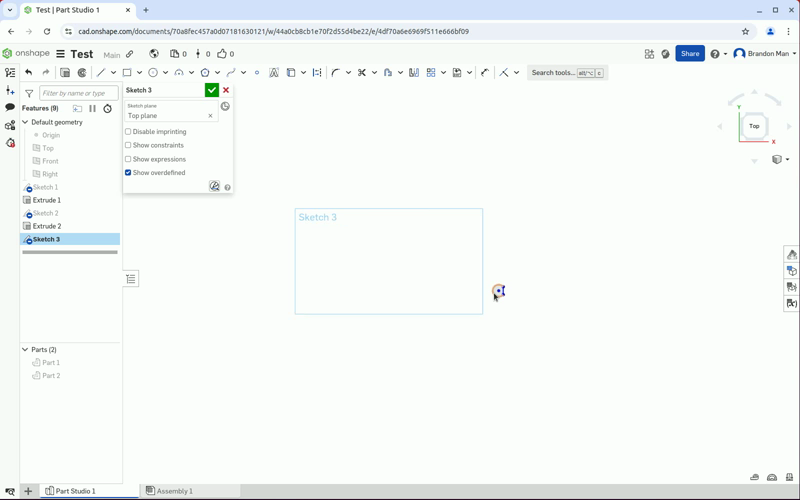
scroll(6)
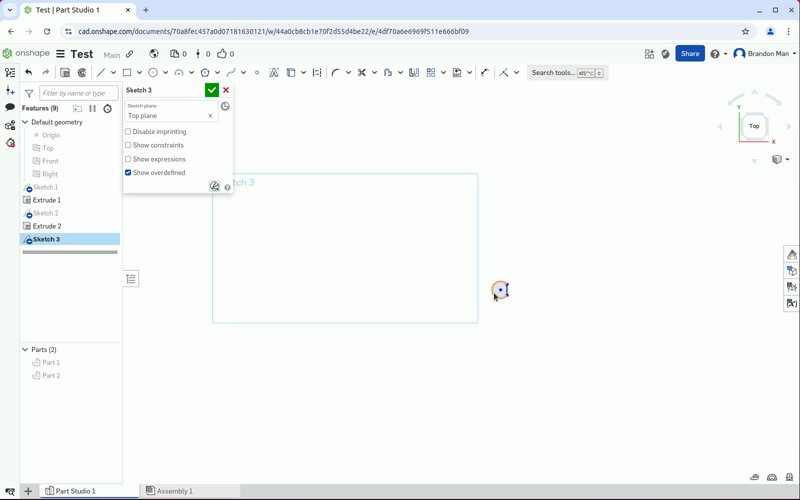
scroll(6)
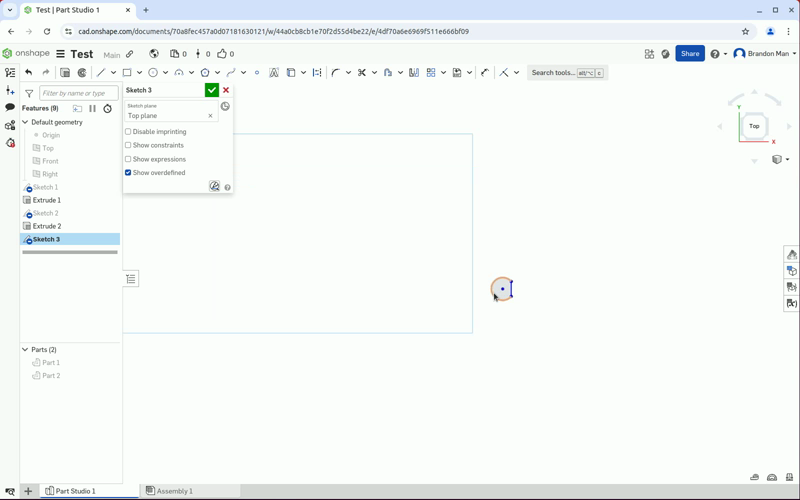
scroll(6)
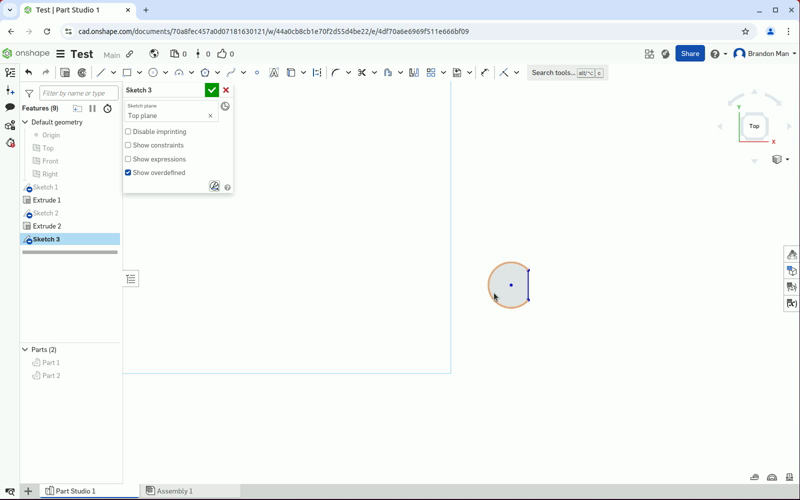
click(494, 292)
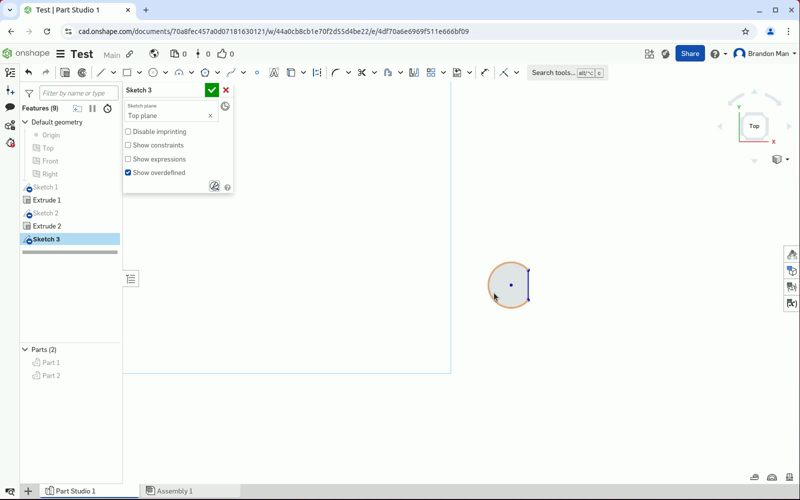
scroll(-6)
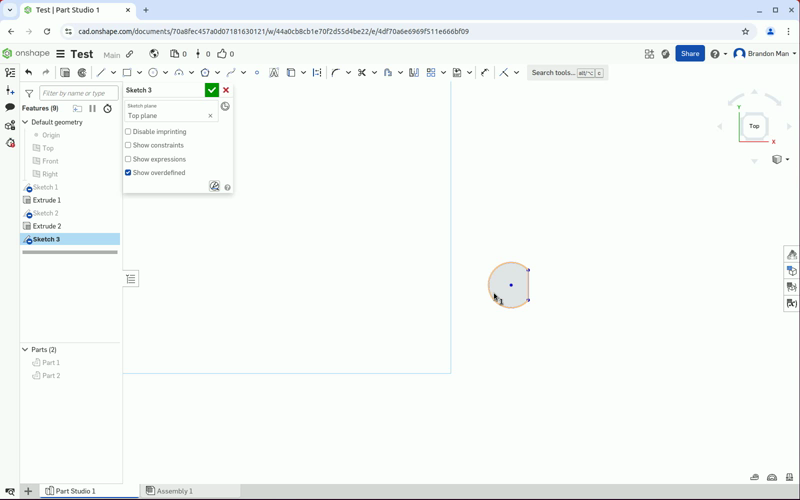
scroll(-6)
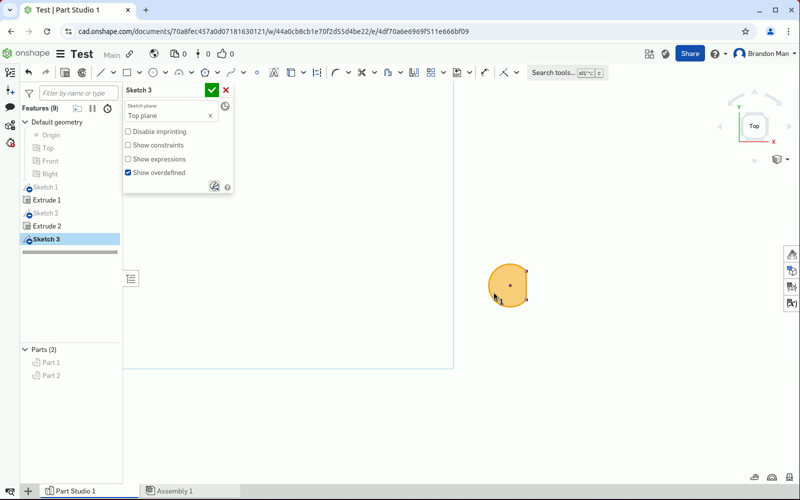
scroll(-6)
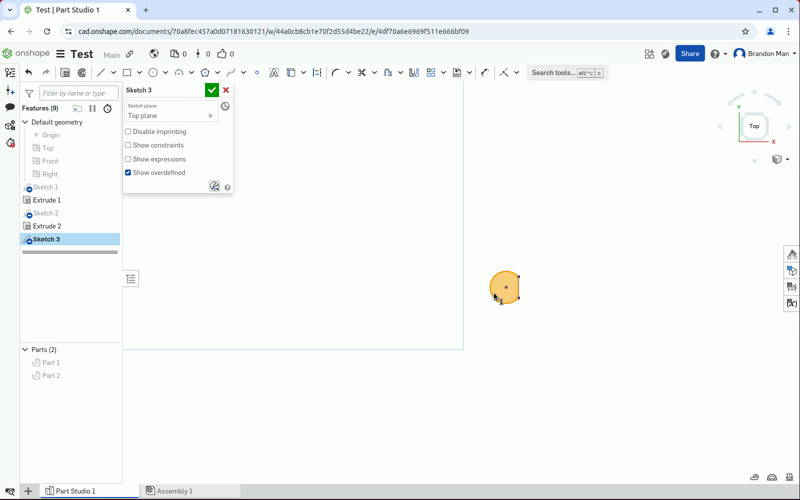
scroll(-6)
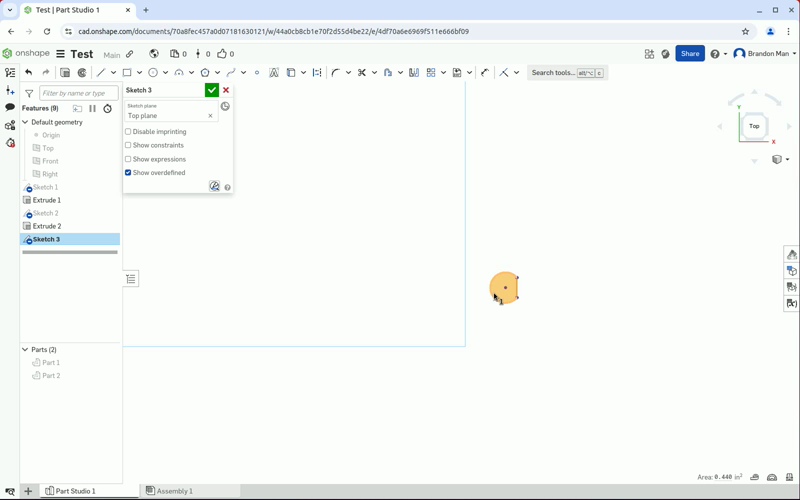
scroll(-6)
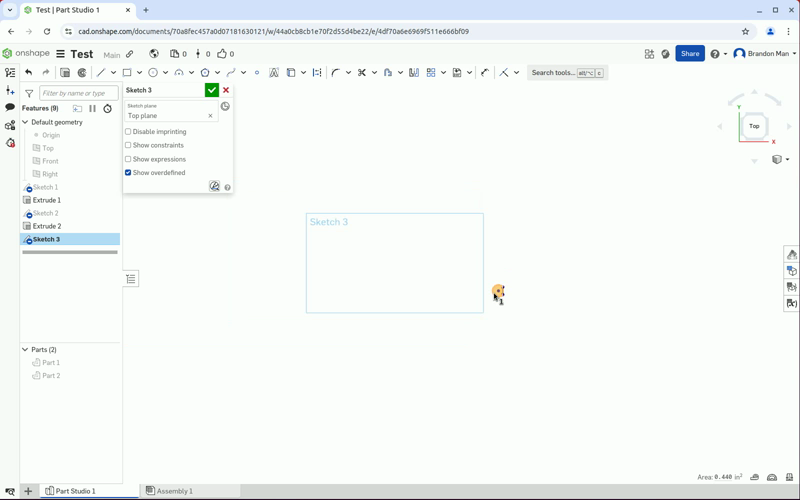
scroll(-6)
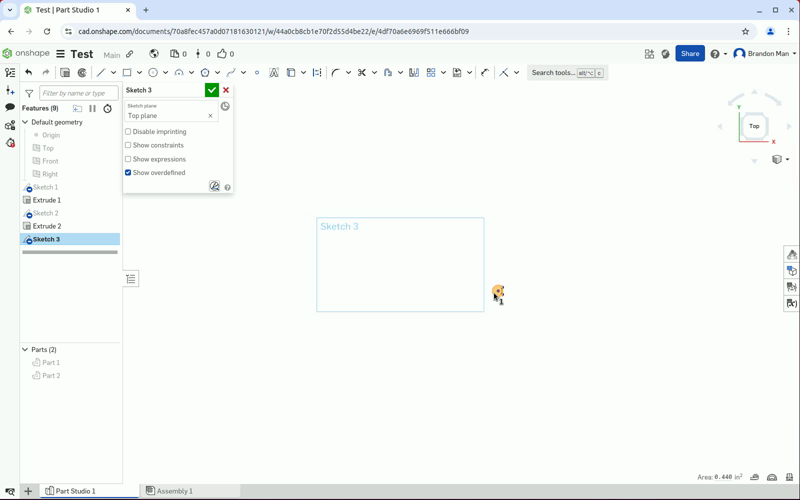
scroll(-6)
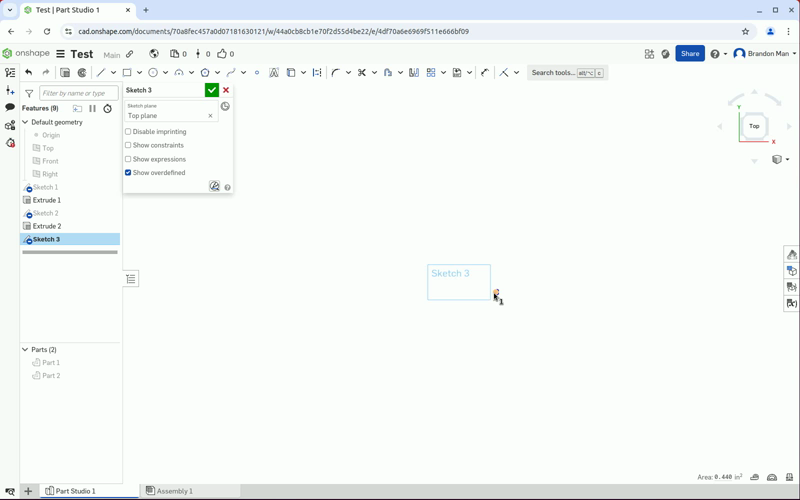
mouse_move(73, 352)
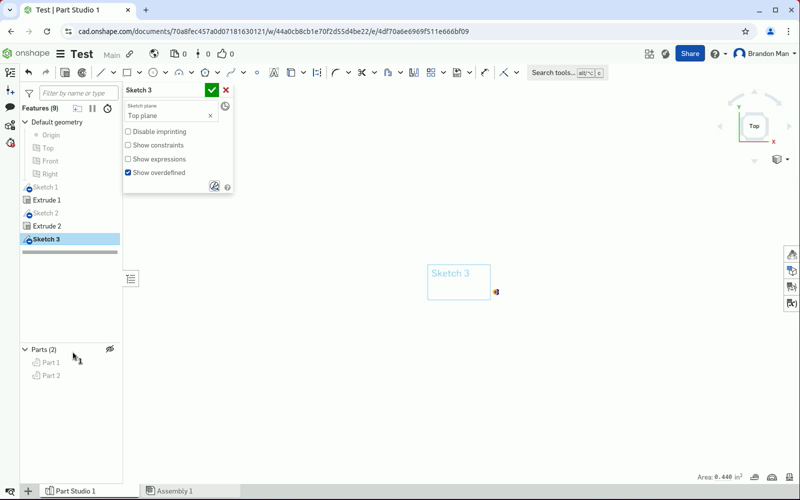
key(shift+y)
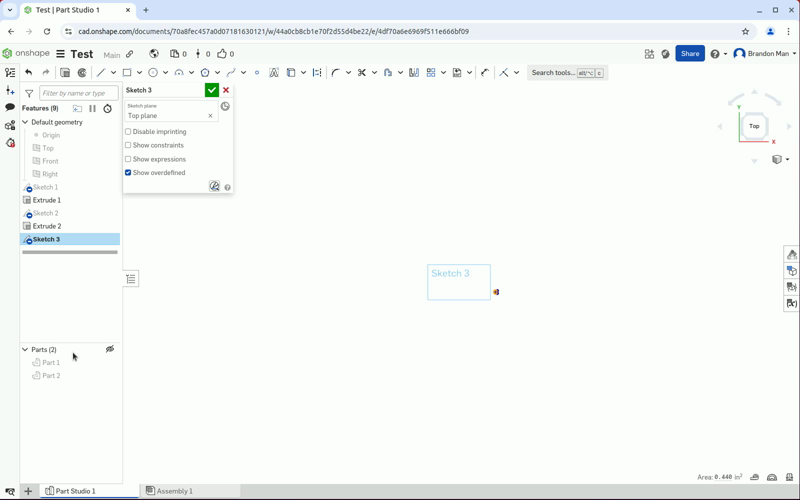
key(shift+e)
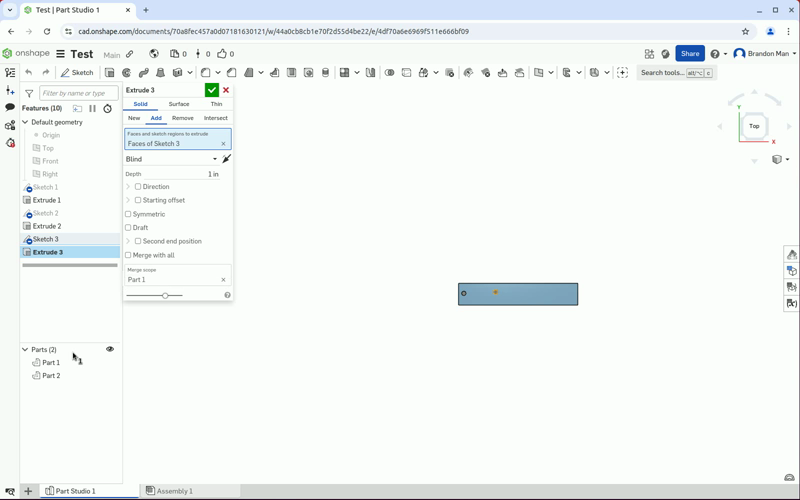
mouse_move(143, 106)
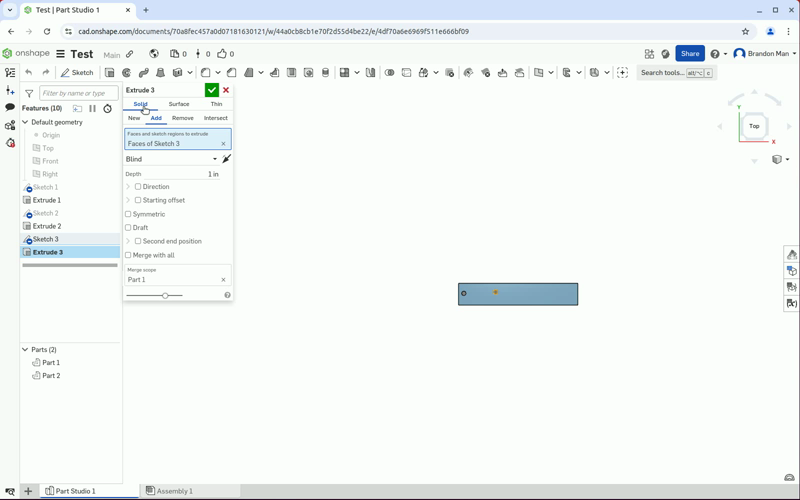
click(143, 106)
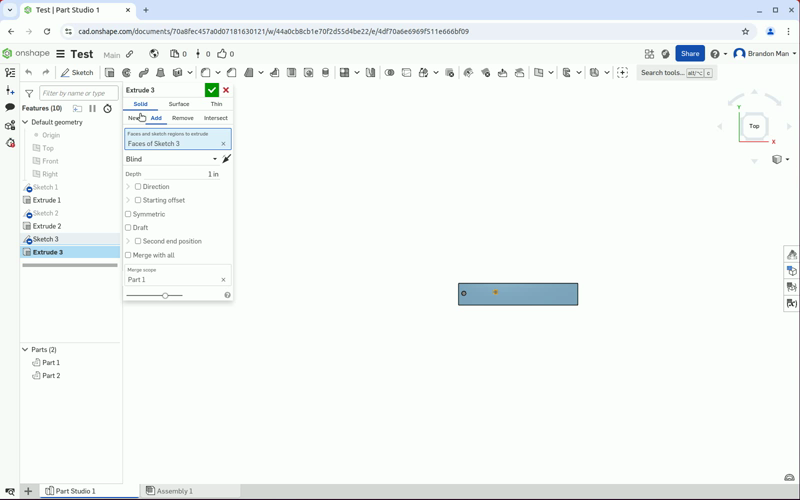
mouse_move(137, 120)
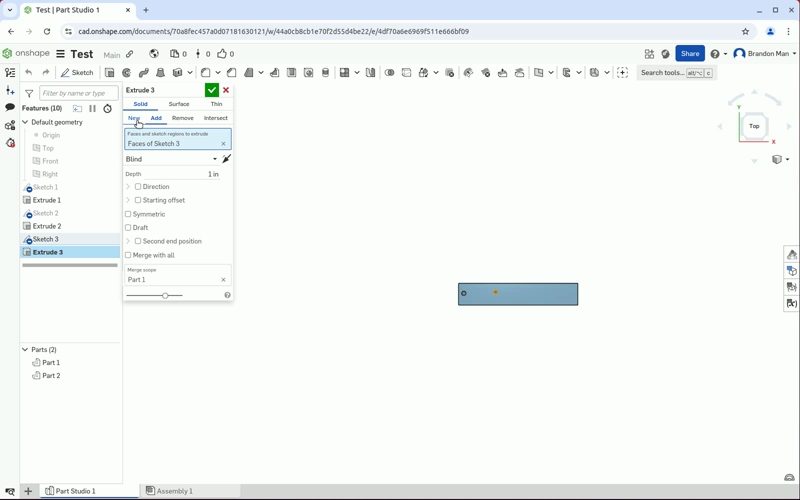
click(137, 120)
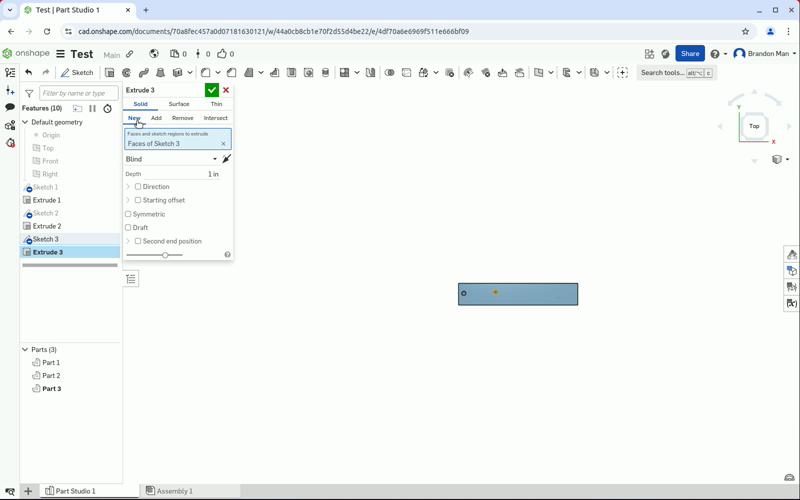
key(tab, 4)
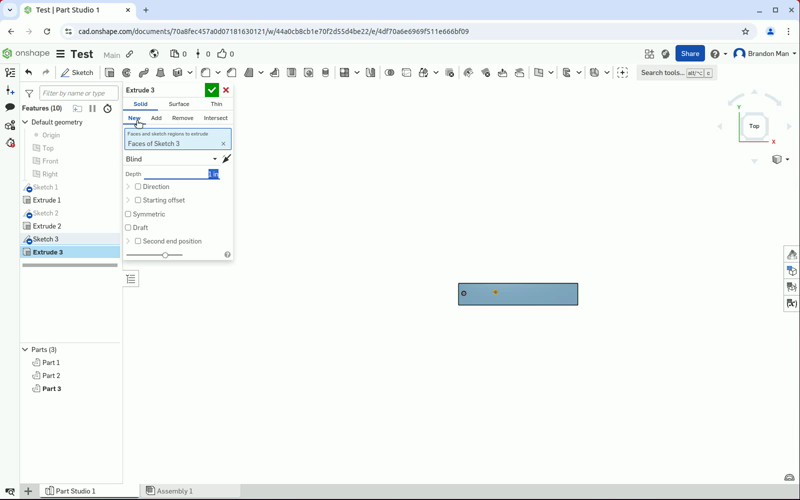
text(3.129)
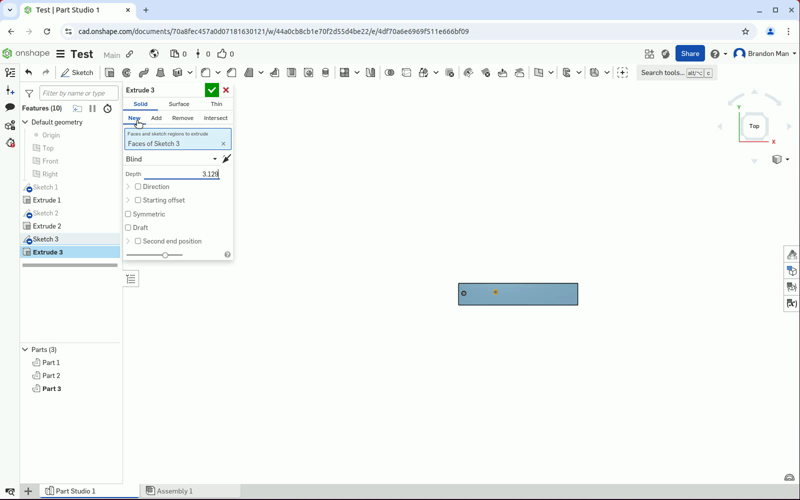
key(enter)
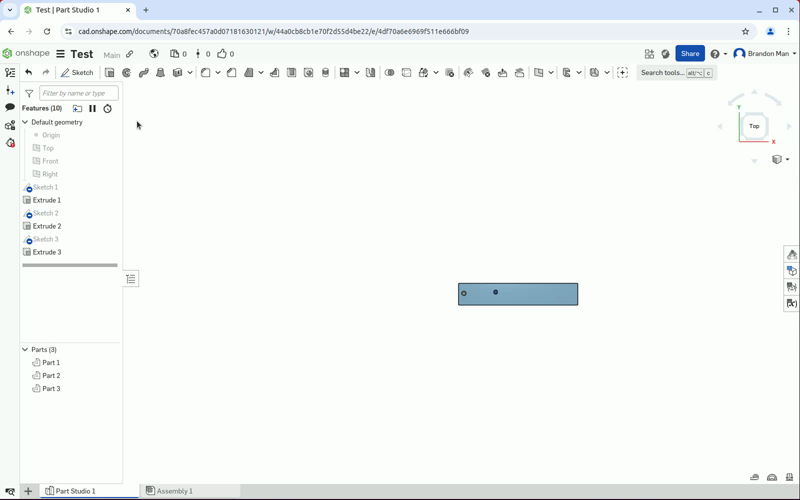
key(shift+h)
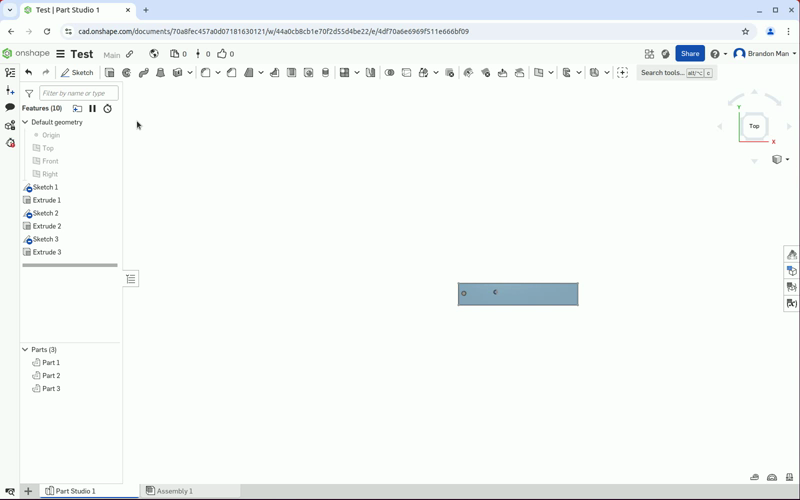
key(shift+h)
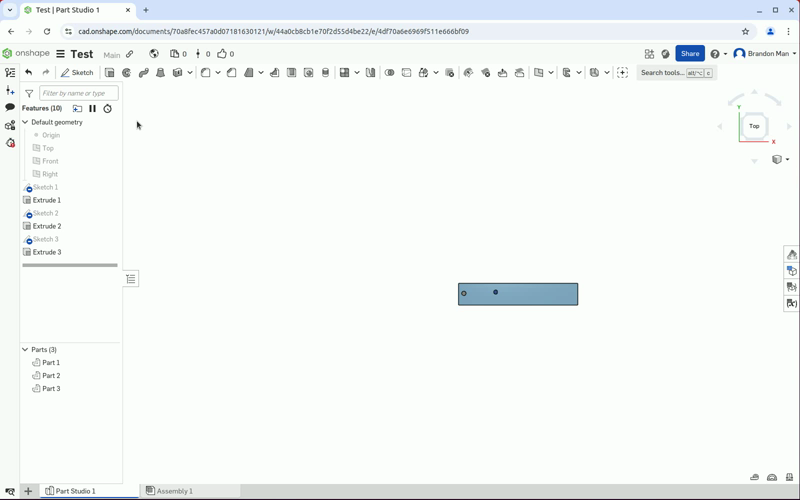
mouse_move(73, 189)
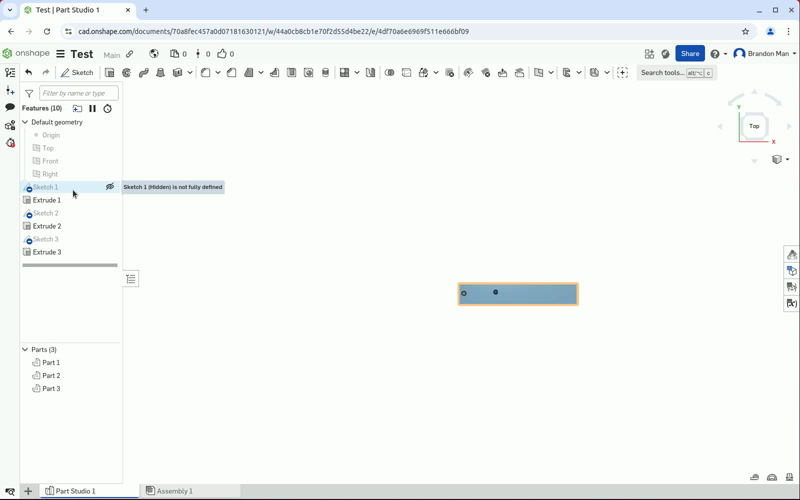
click(73, 189)
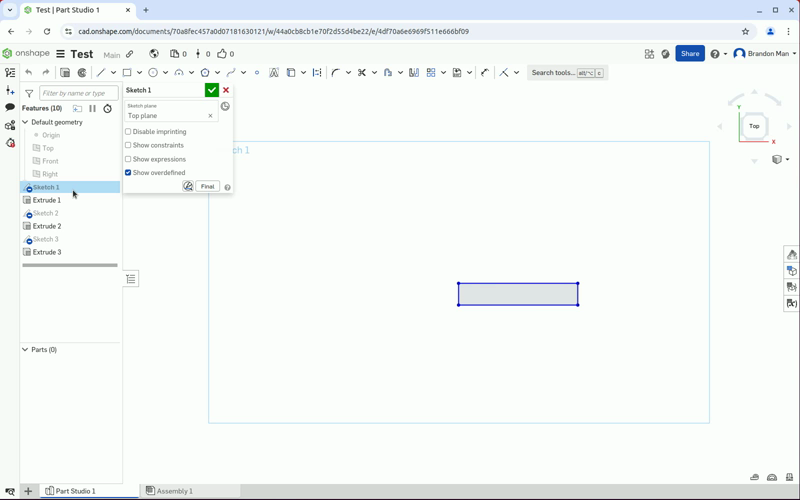
mouse_move(229, 92)
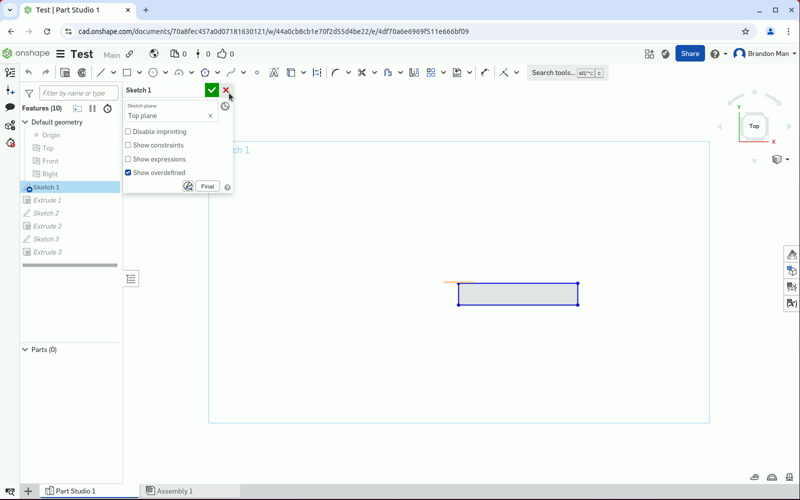
click(229, 92)
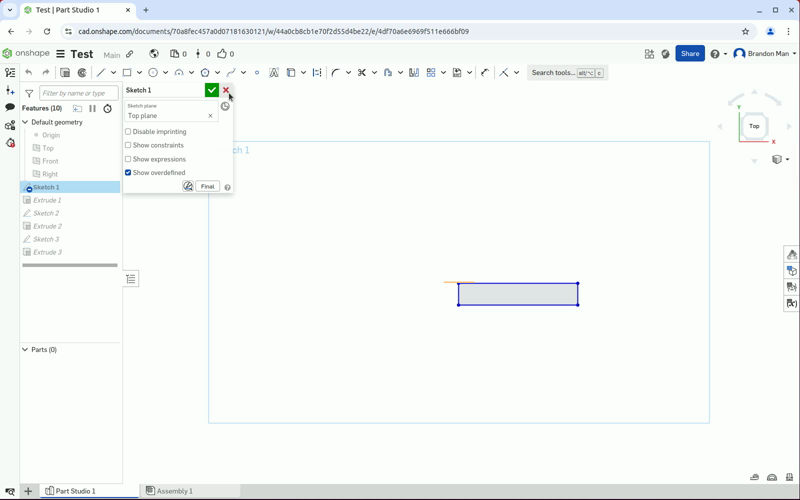
key(shift+s)
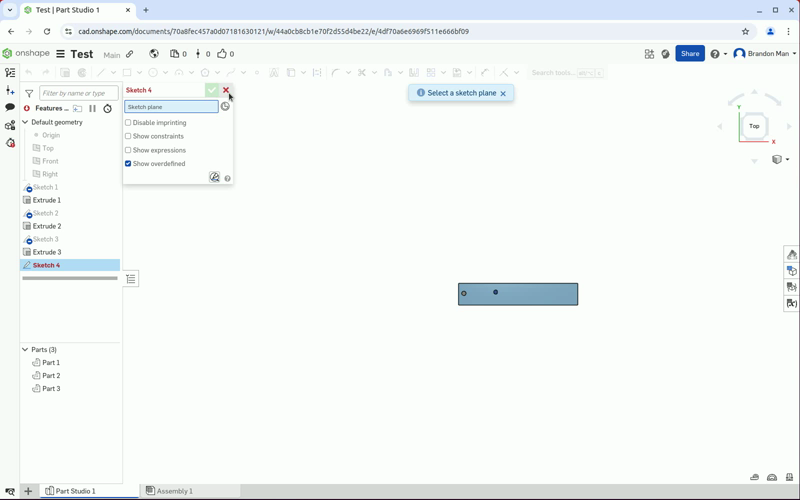
mouse_move(73, 150)
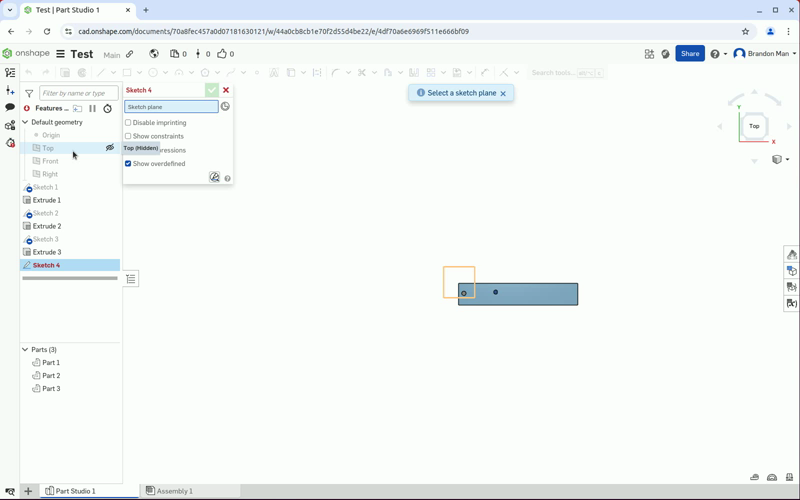
click(73, 150)
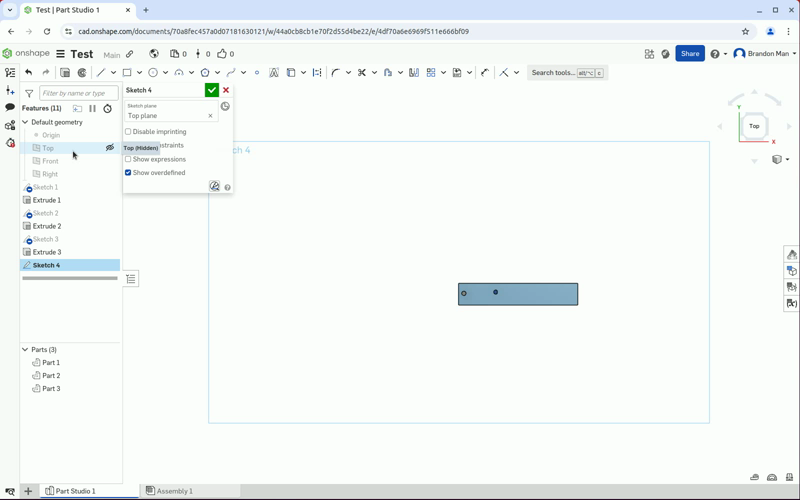
mouse_move(73, 352)
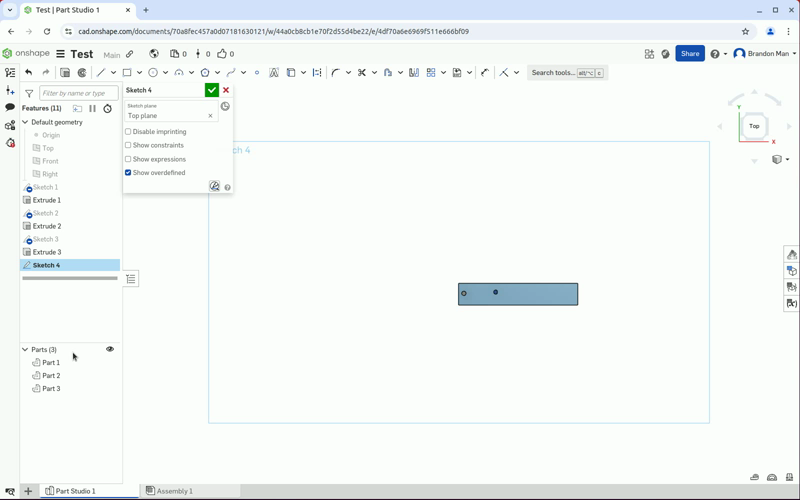
key(y)
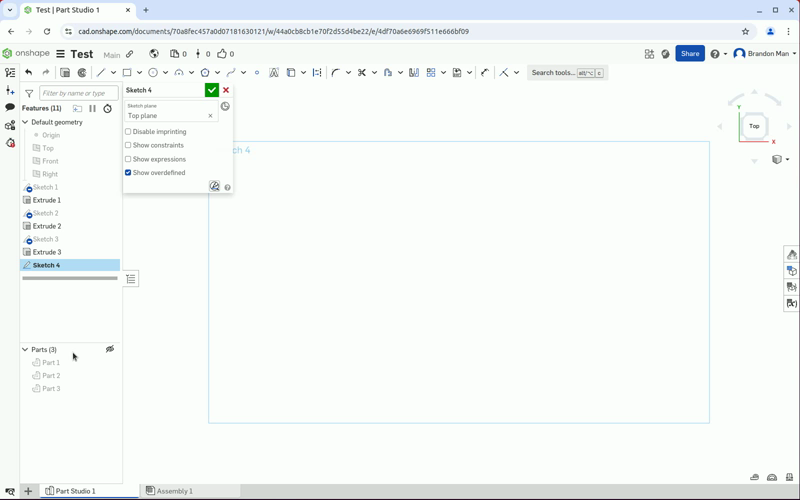
key(c)
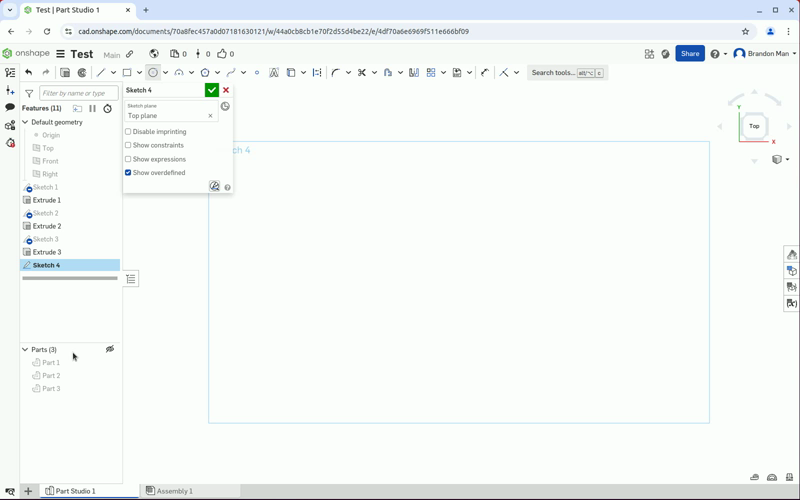
key_down(shift)
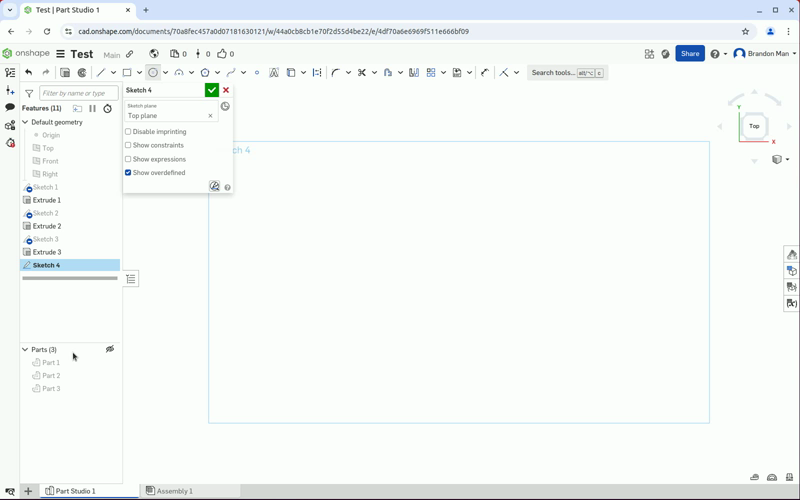
mouse_move(502, 293)
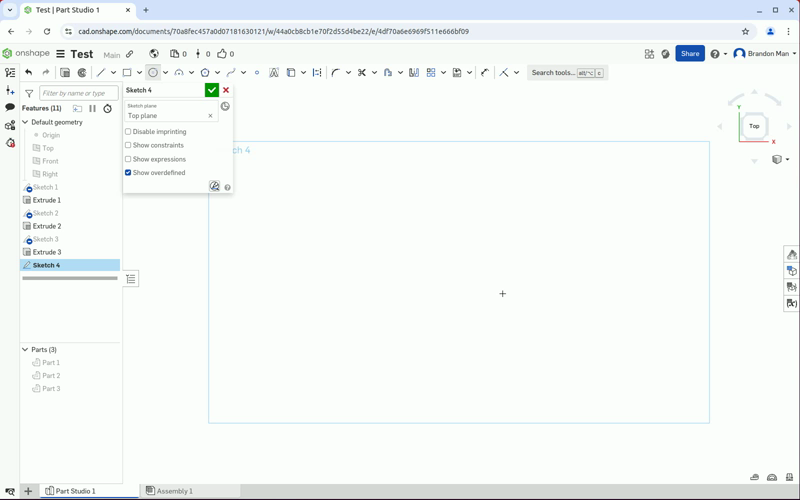
click(502, 293)
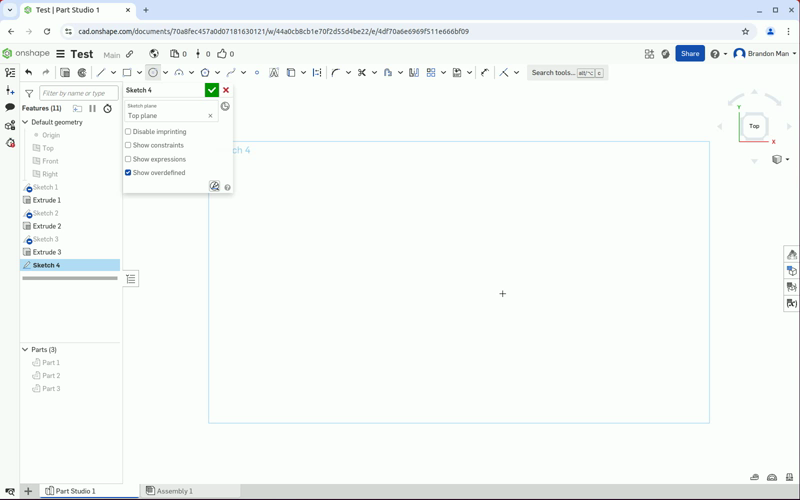
key_up(shift)
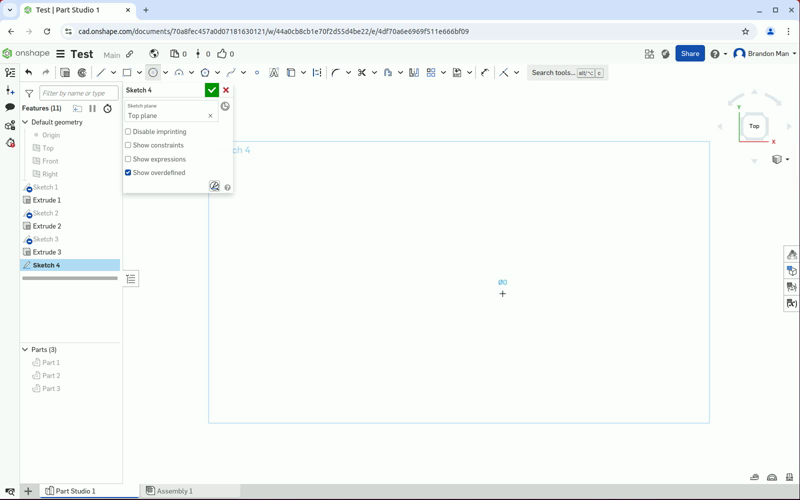
mouse_move(504, 293)
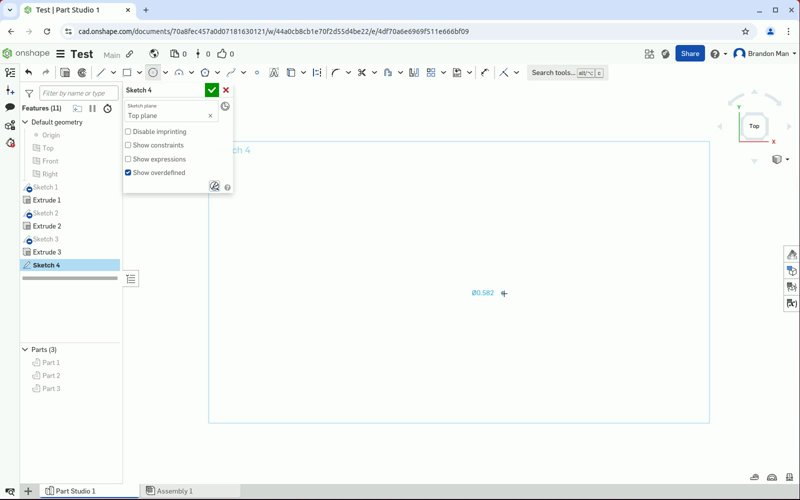
scroll(6)
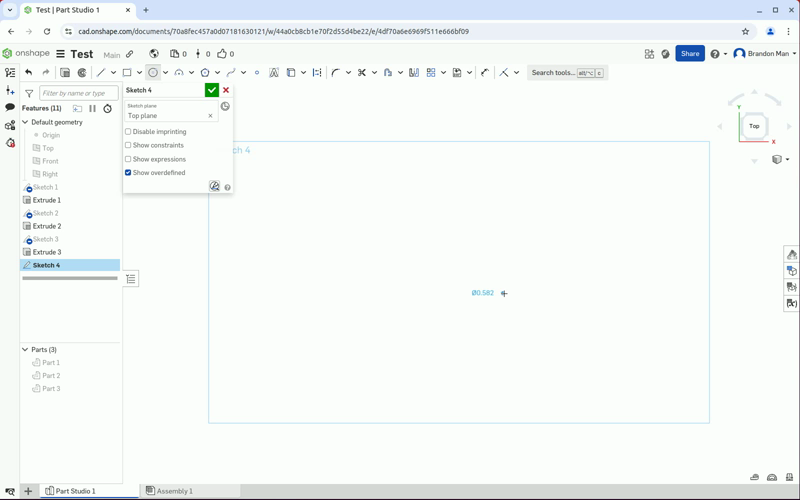
scroll(6)
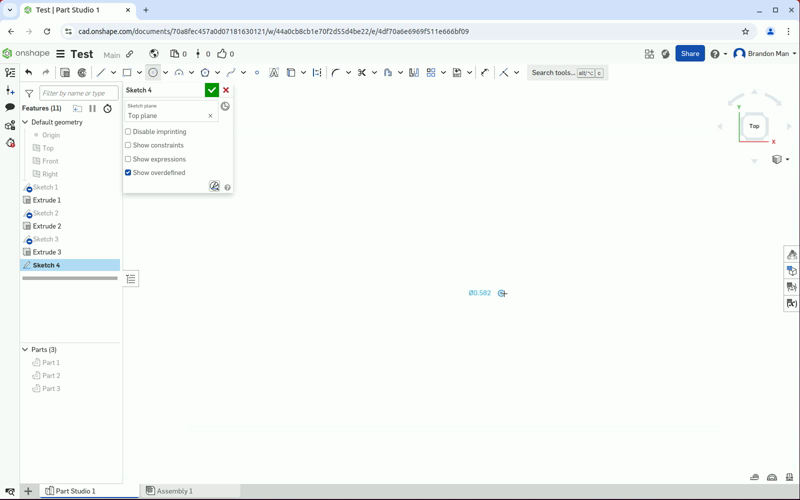
scroll(6)
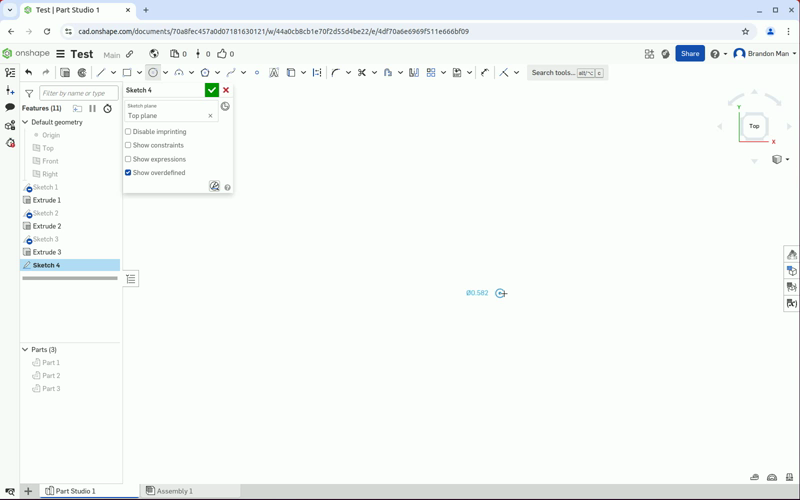
scroll(6)
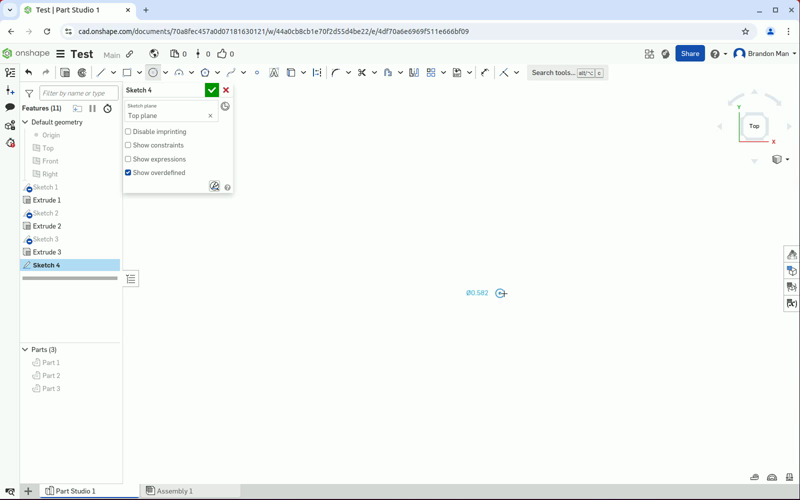
scroll(6)
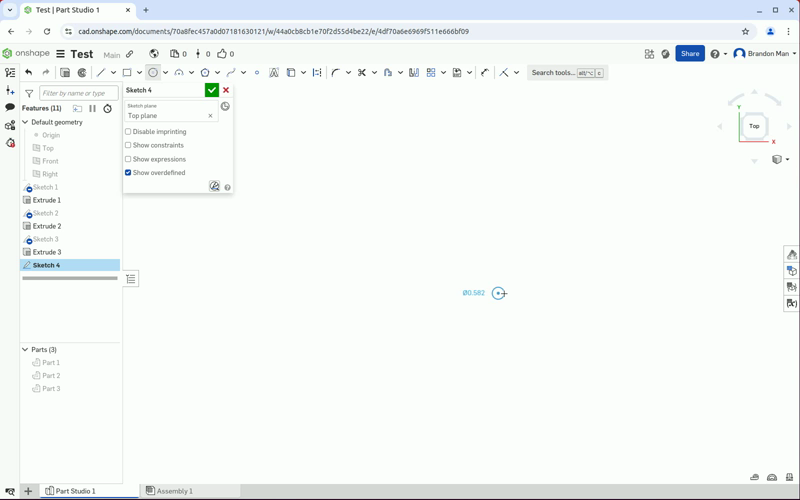
scroll(6)
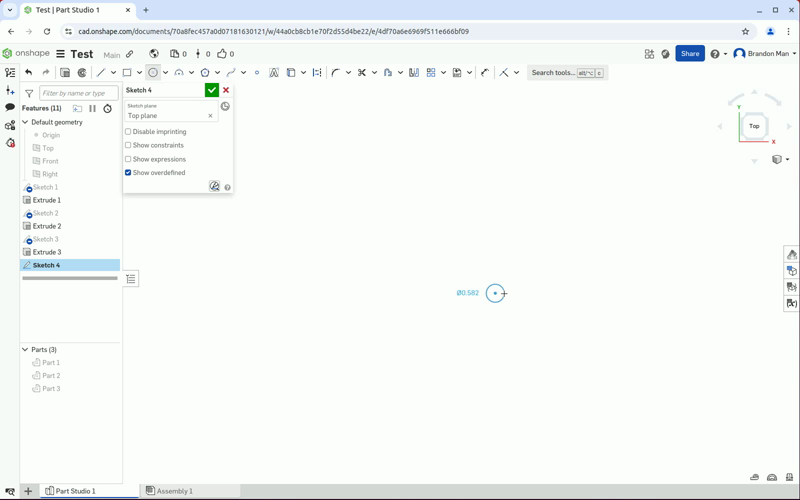
scroll(6)
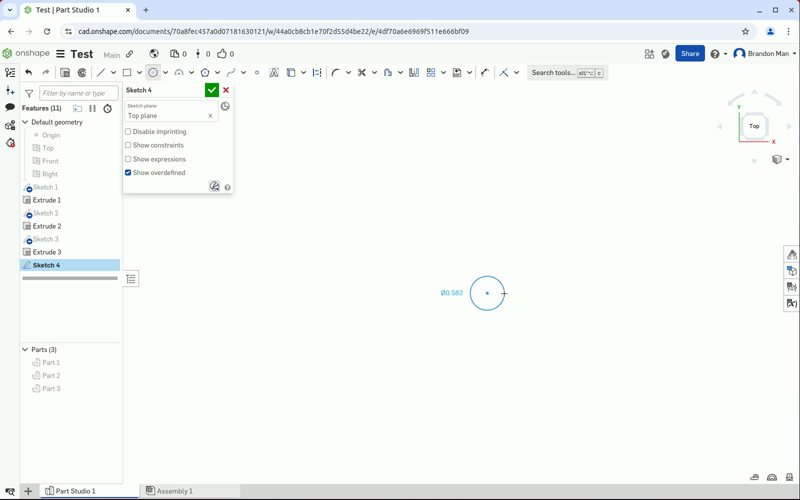
click(504, 293)
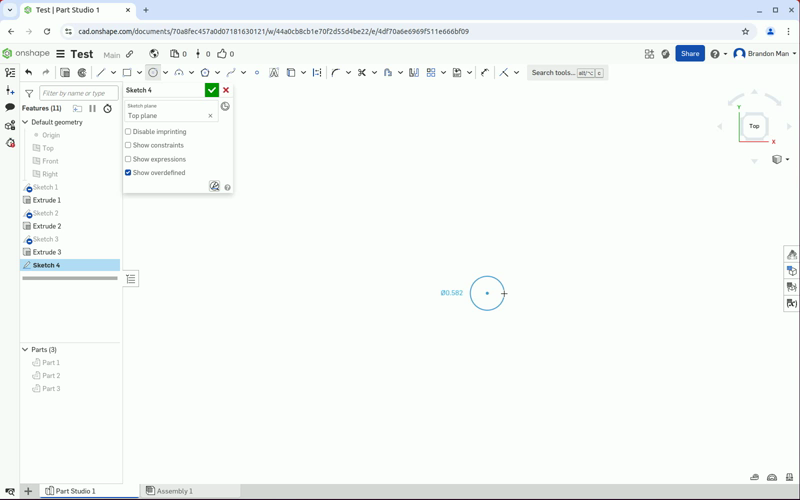
scroll(-6)
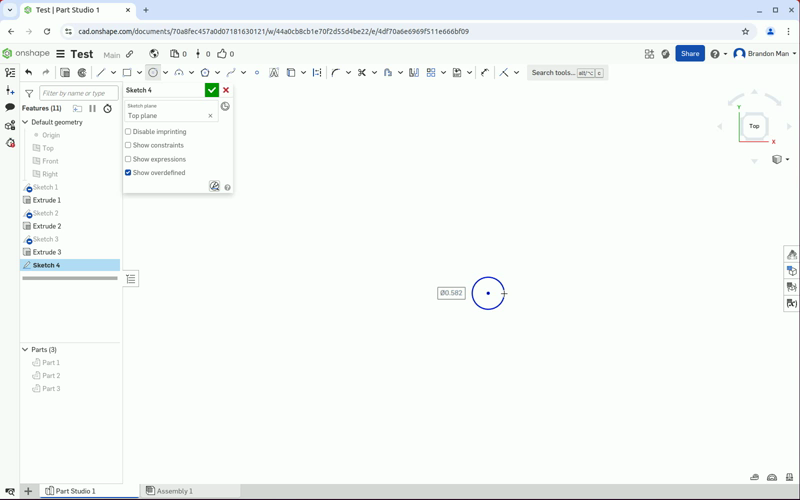
scroll(-6)
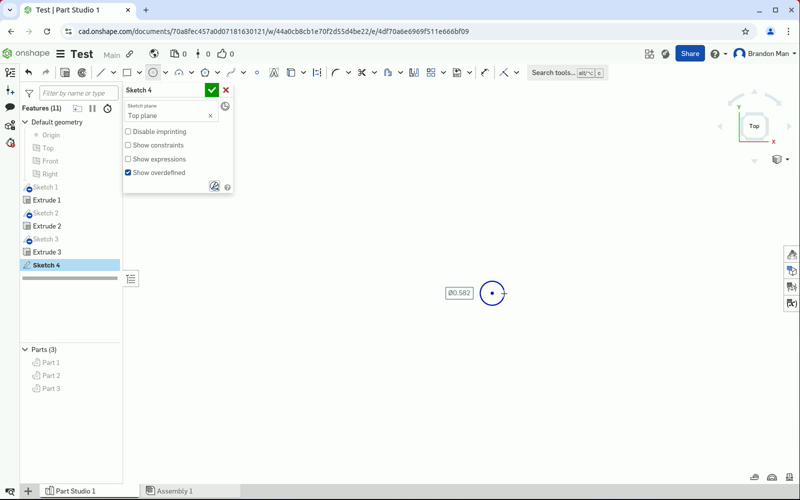
scroll(-6)
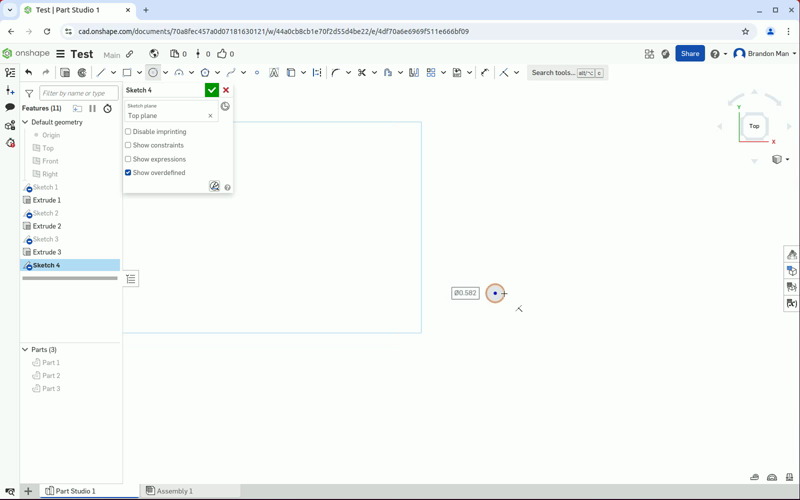
scroll(-6)
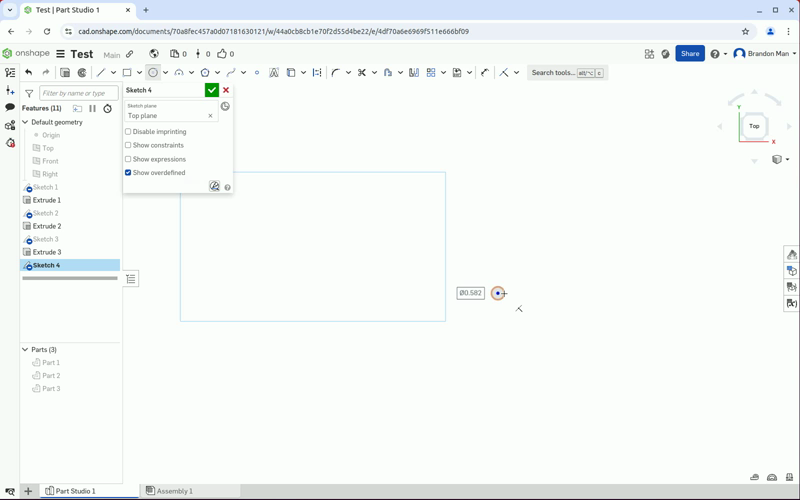
scroll(-6)
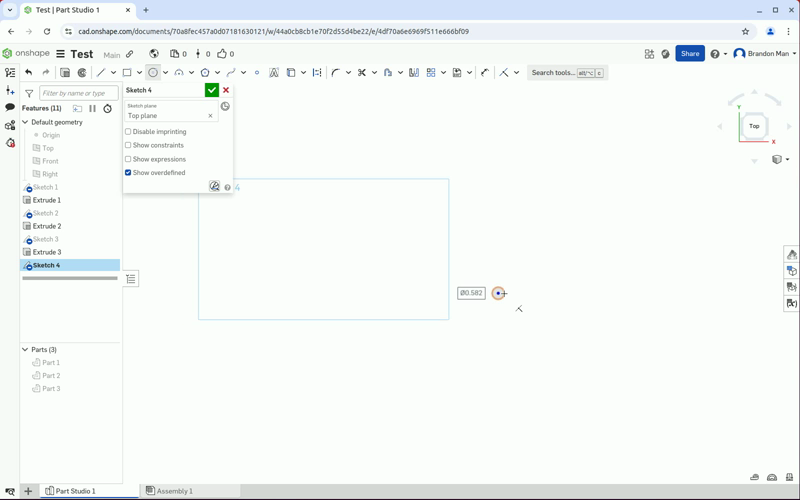
scroll(-6)
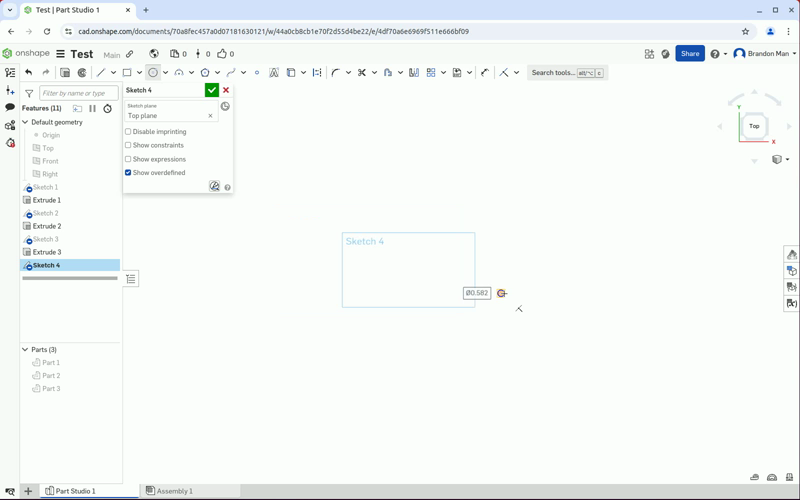
scroll(-6)
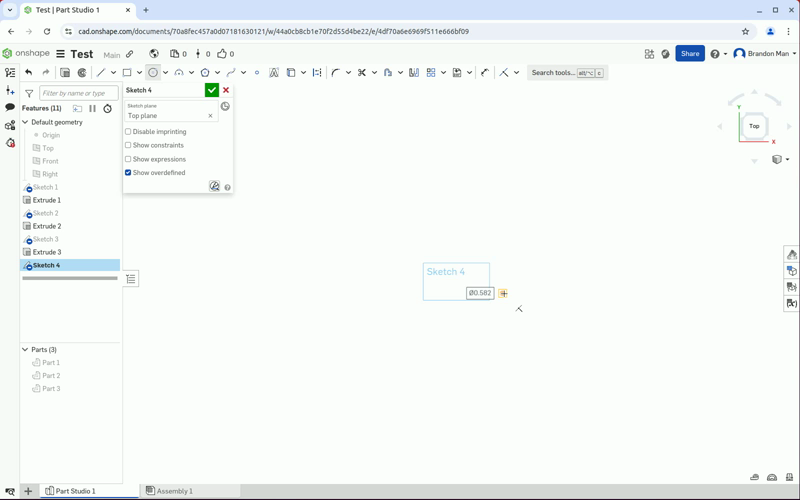
key(esc)
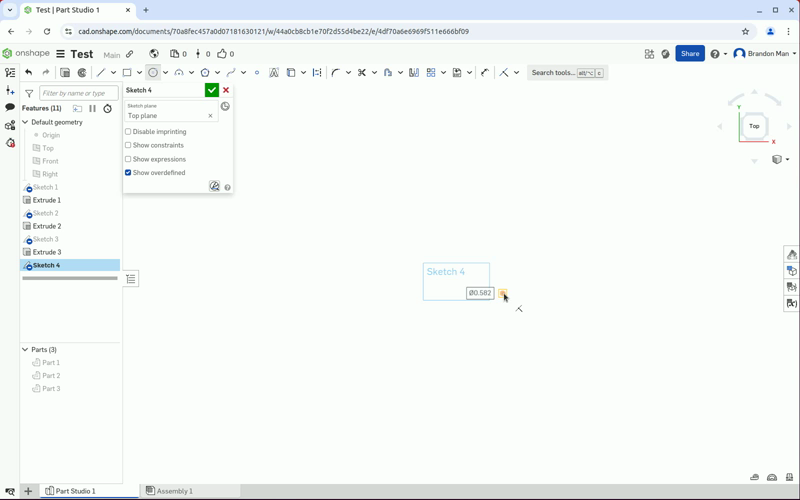
mouse_move(502, 292)
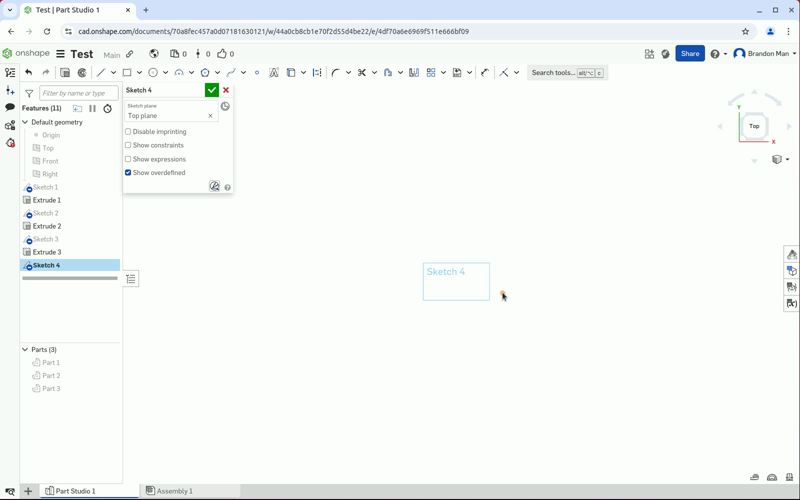
scroll(6)
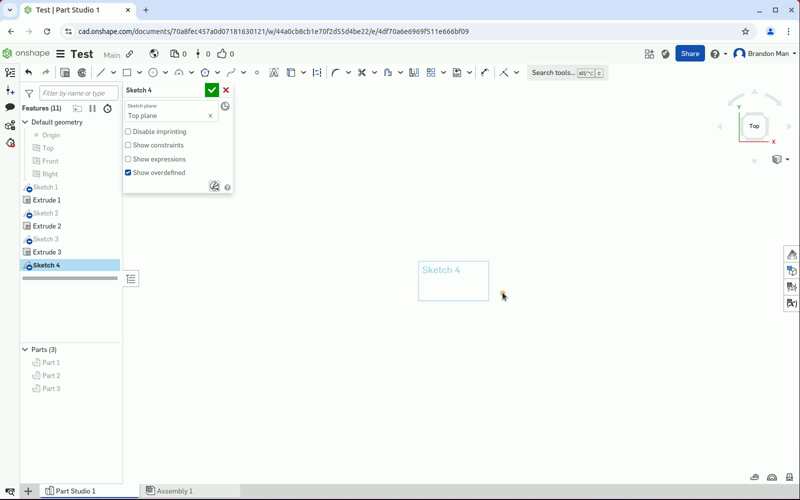
scroll(6)
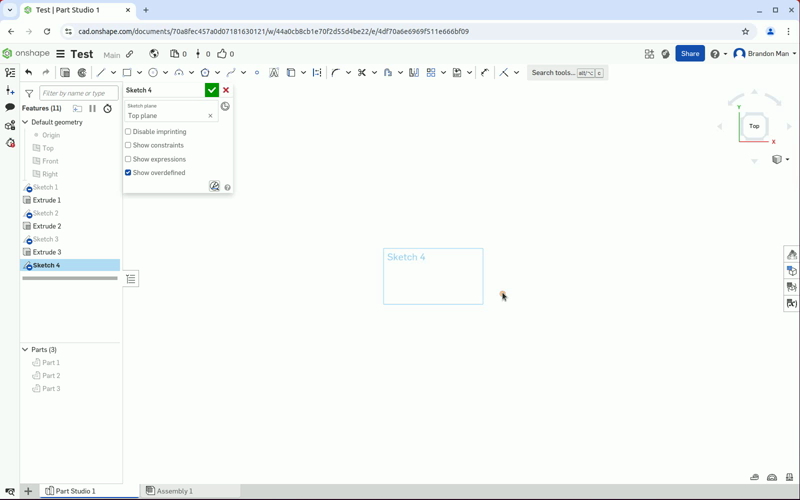
scroll(6)
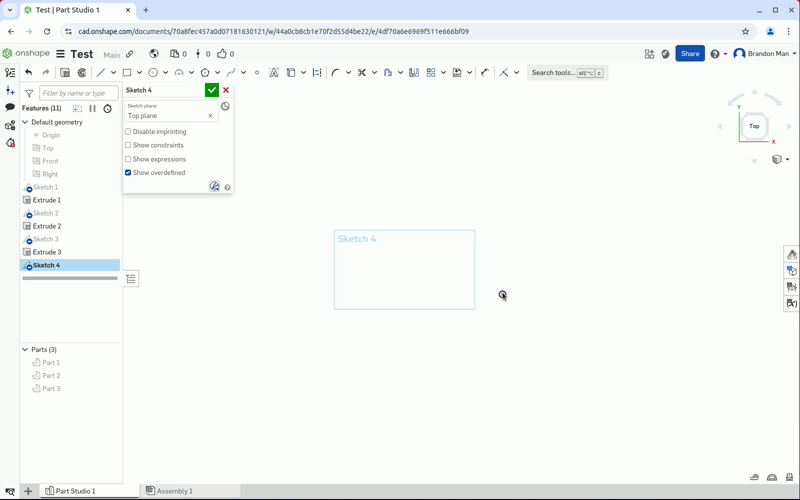
scroll(6)
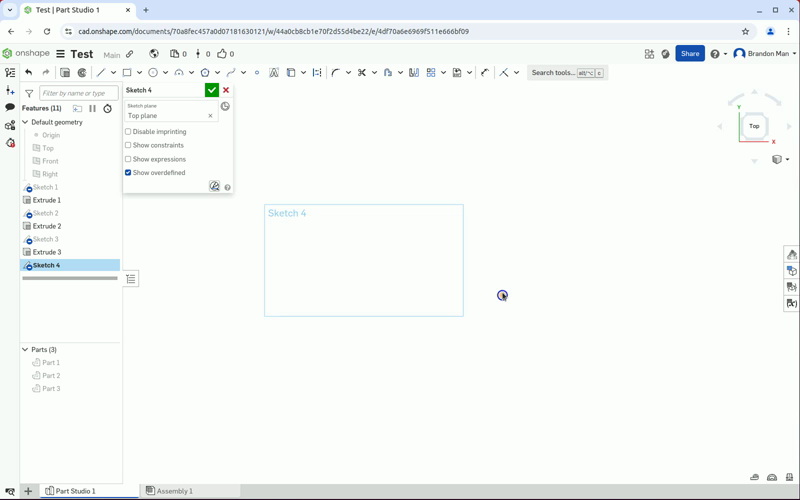
scroll(6)
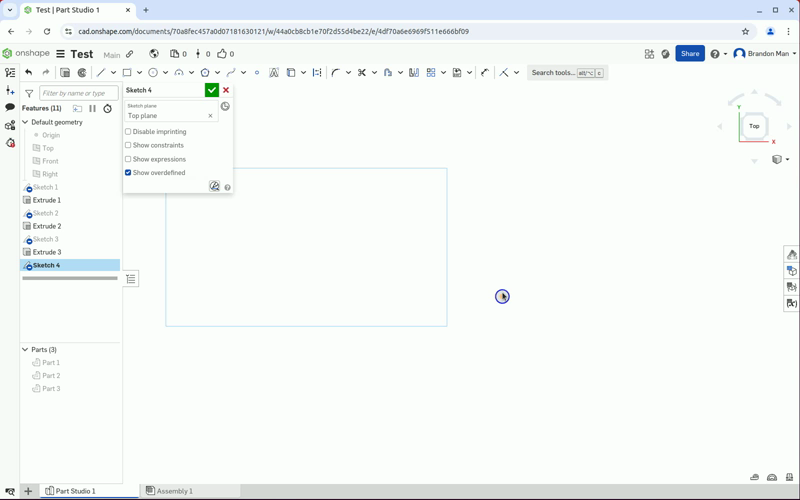
scroll(6)
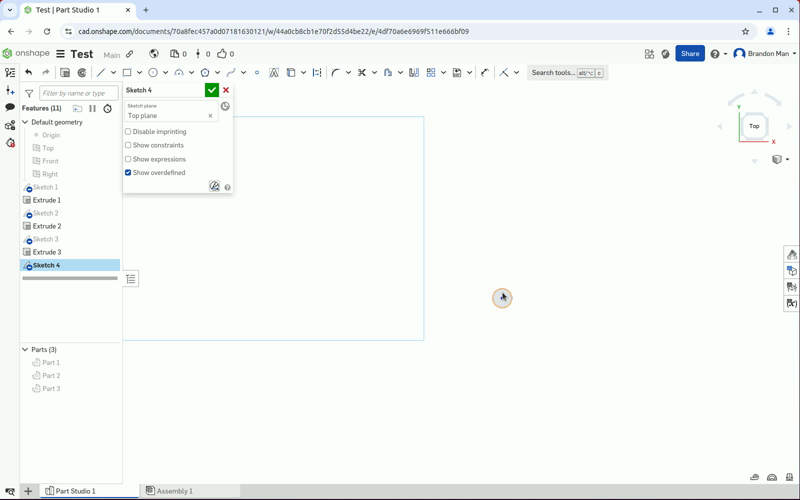
scroll(6)
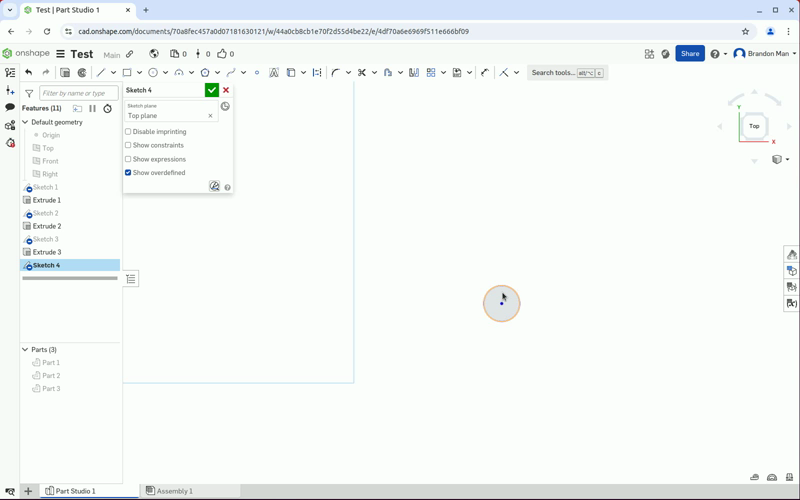
click(502, 292)
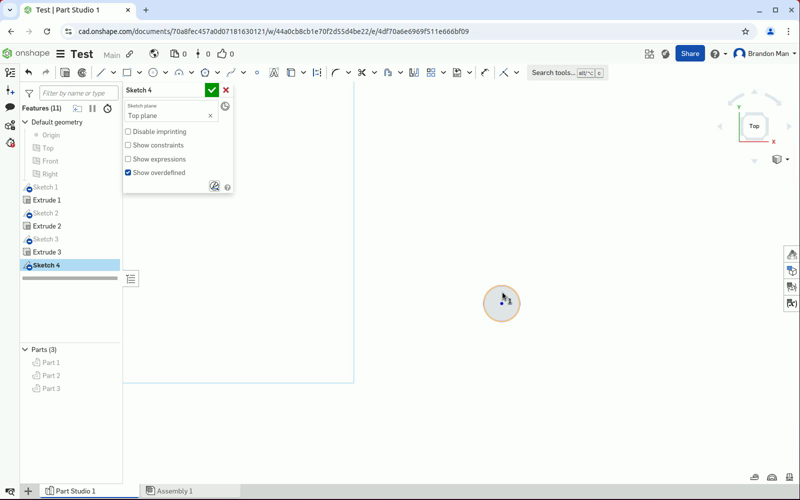
scroll(-6)
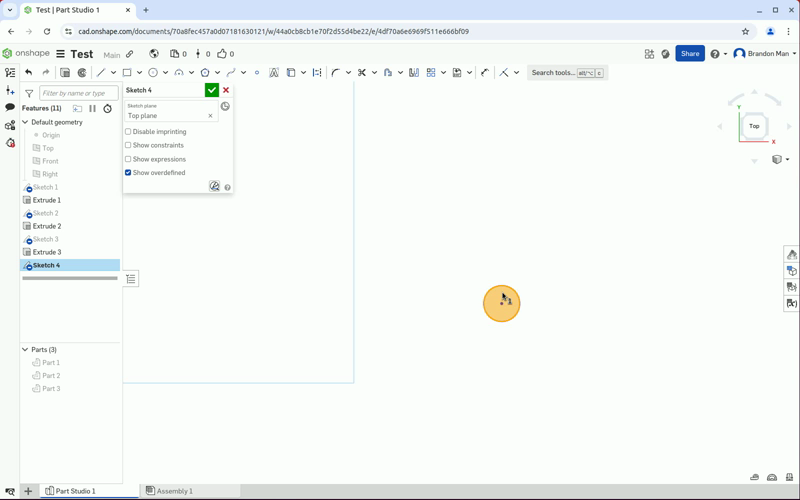
scroll(-6)
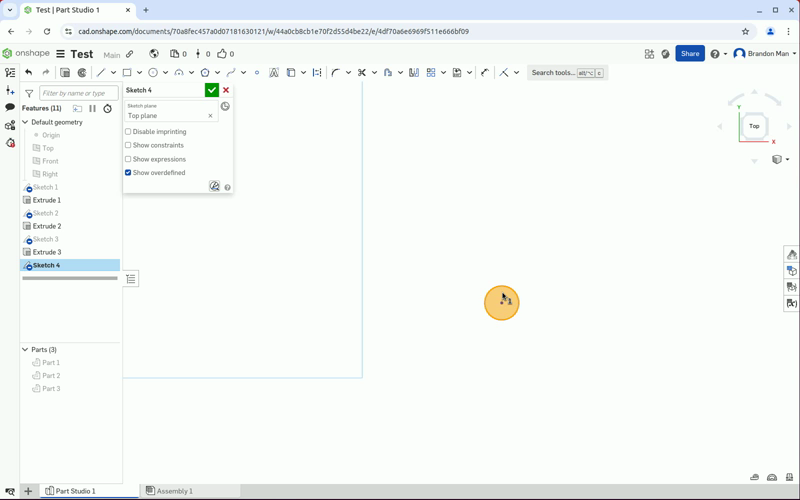
scroll(-6)
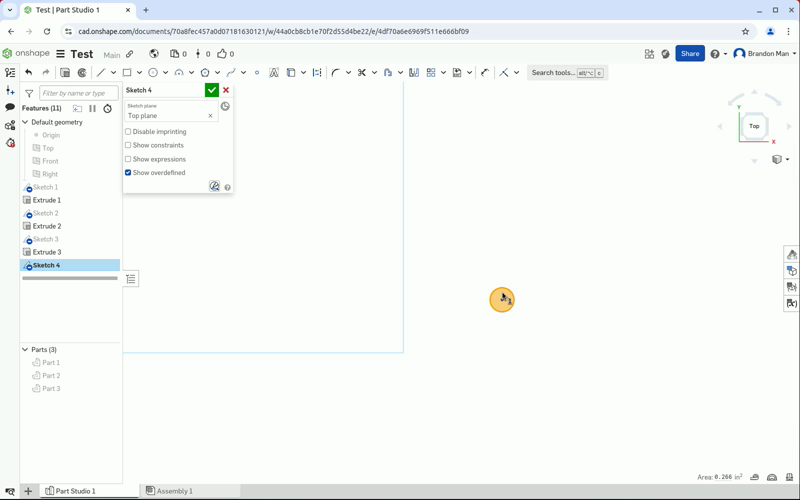
scroll(-6)
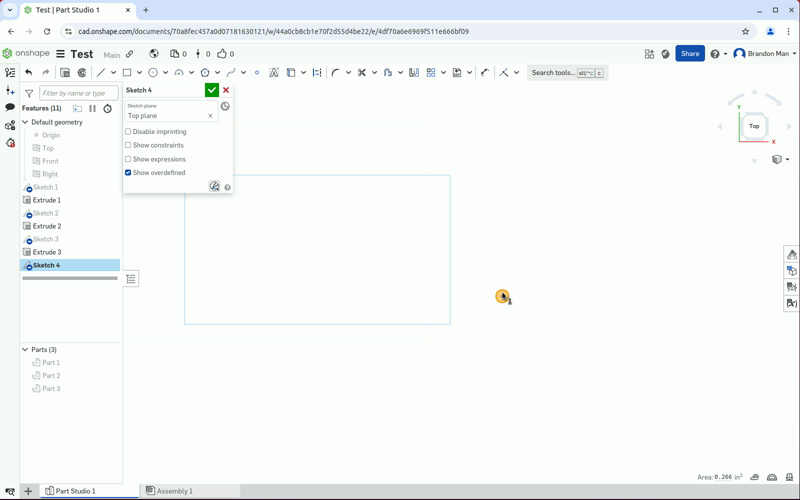
scroll(-6)
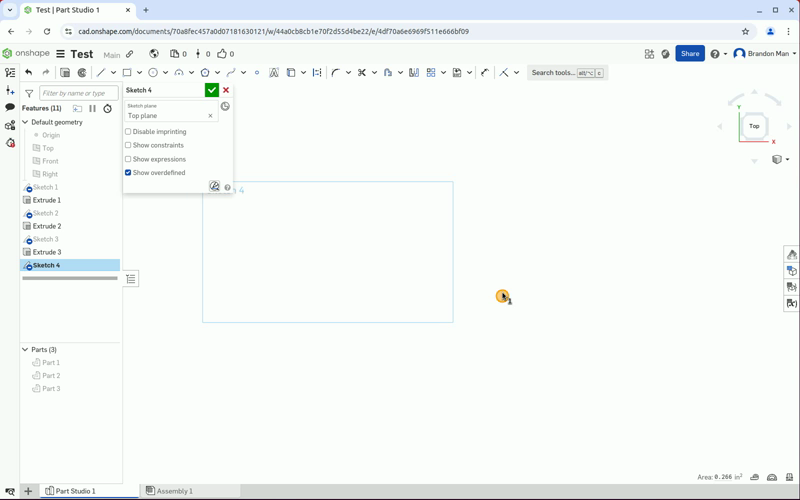
scroll(-6)
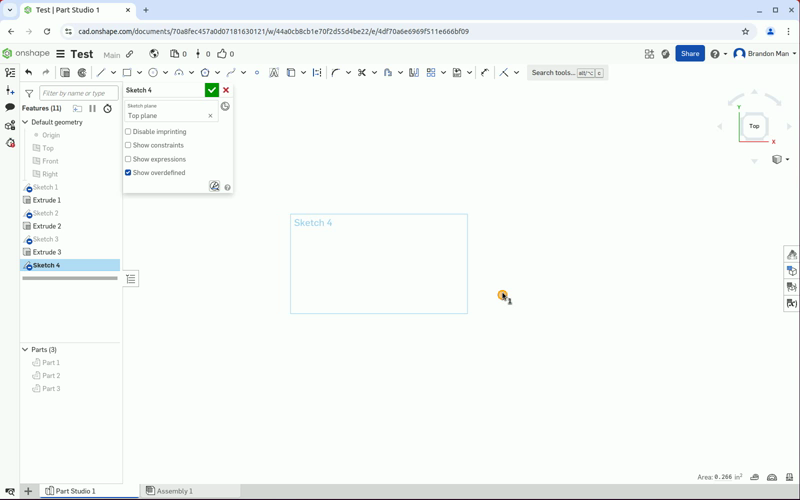
scroll(-6)
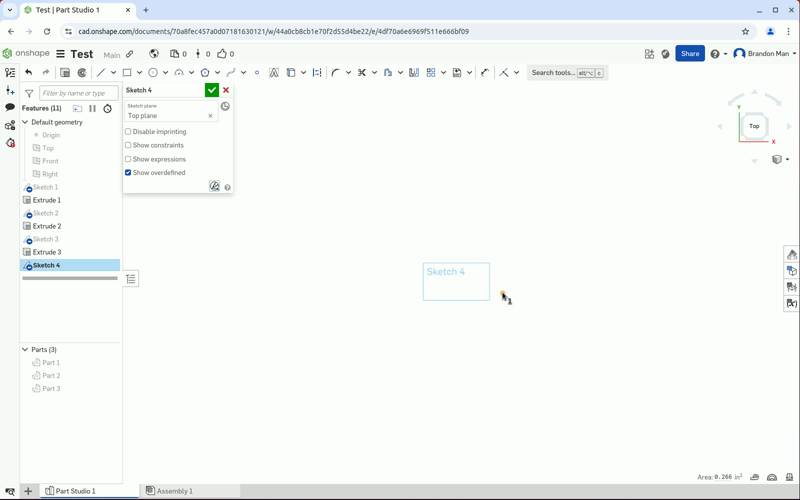
mouse_move(73, 352)
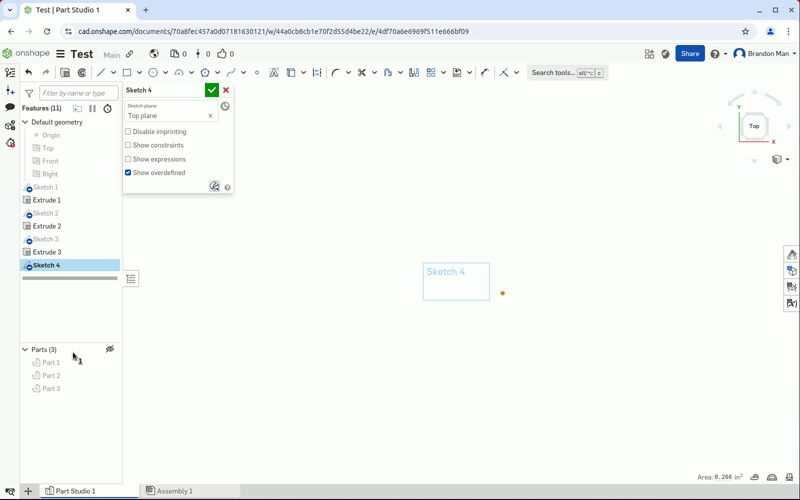
key(shift+y)
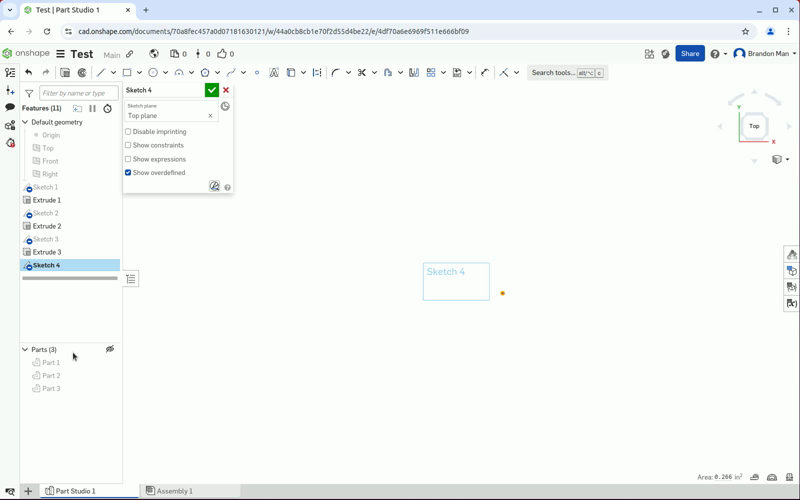
key(shift+e)
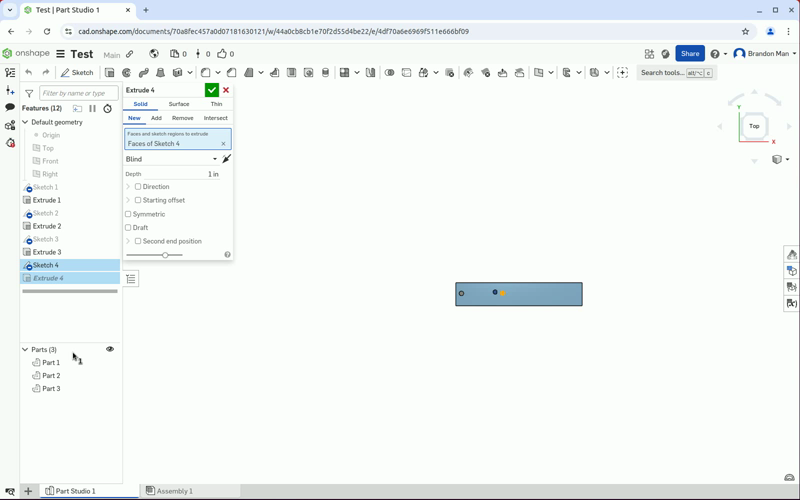
mouse_move(143, 106)
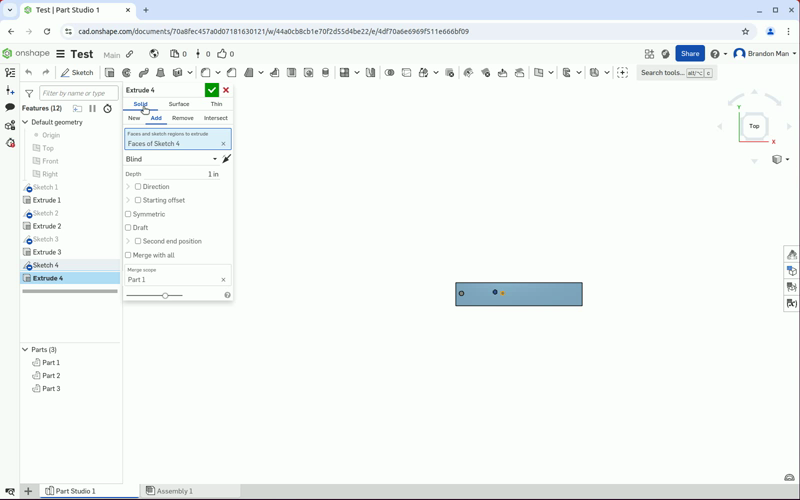
click(143, 106)
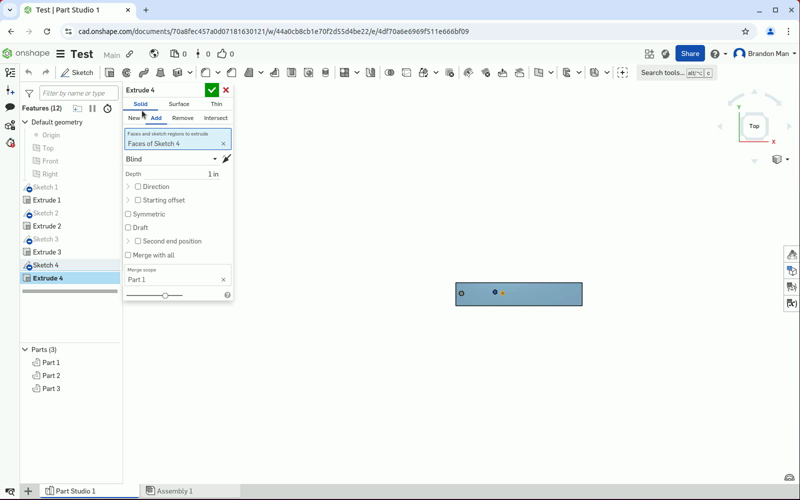
mouse_move(137, 120)
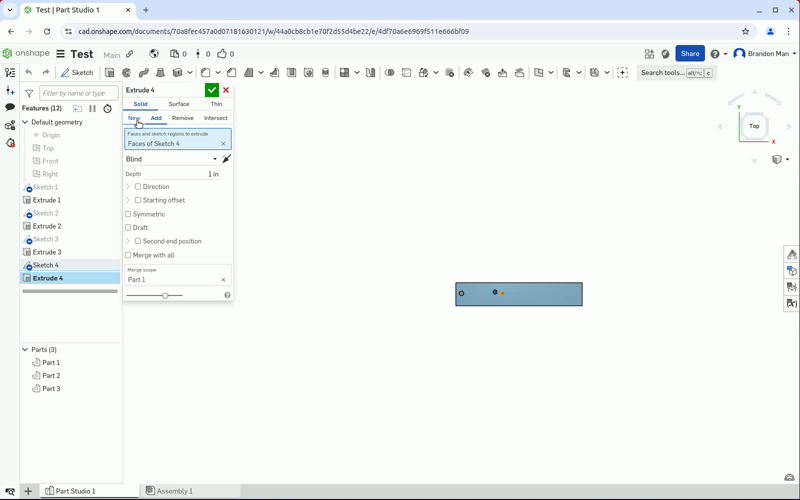
click(137, 120)
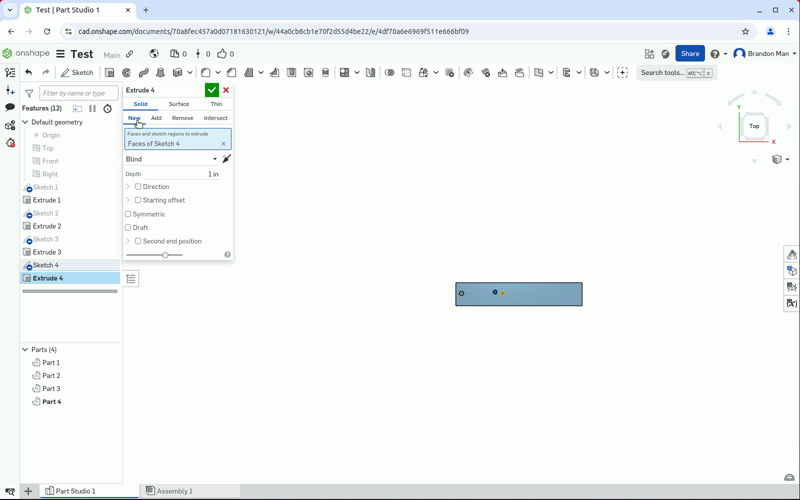
key(tab, 4)
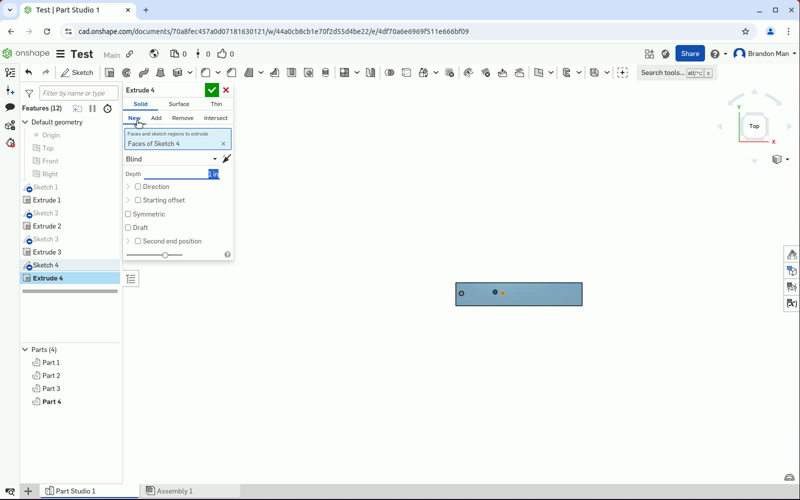
text(3.129)
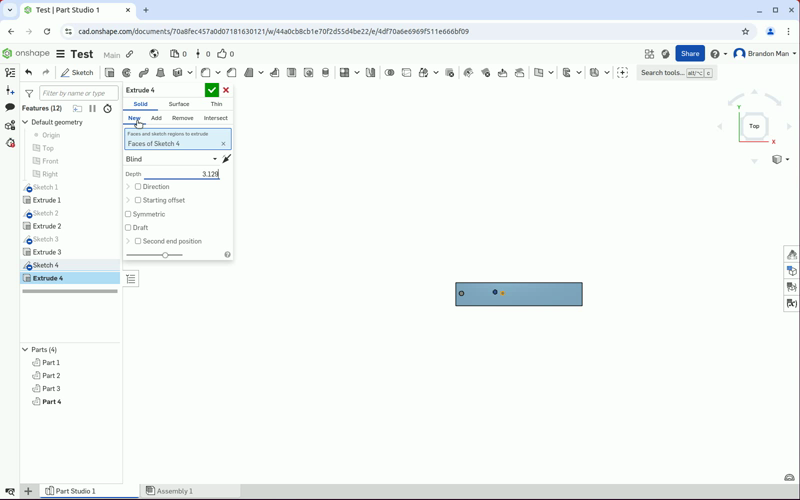
key(enter)
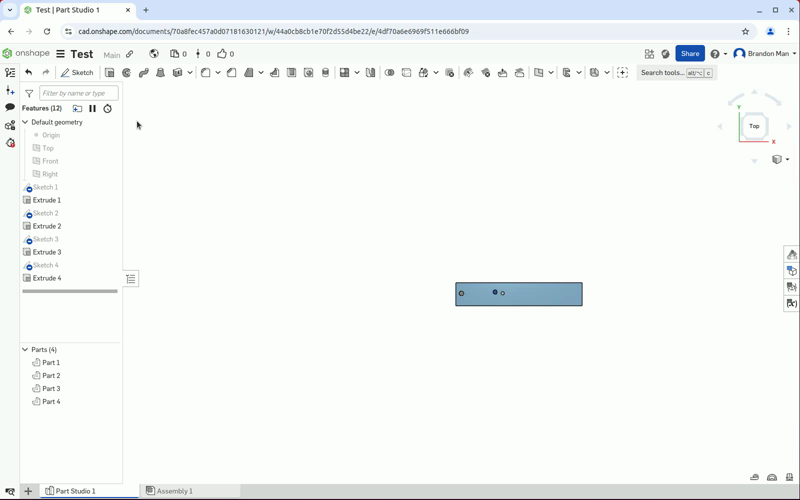
key(shift+h)
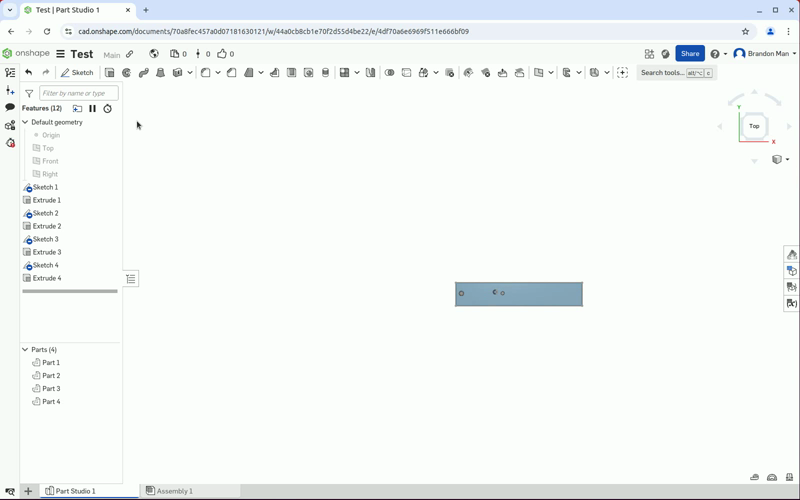
key(shift+h)
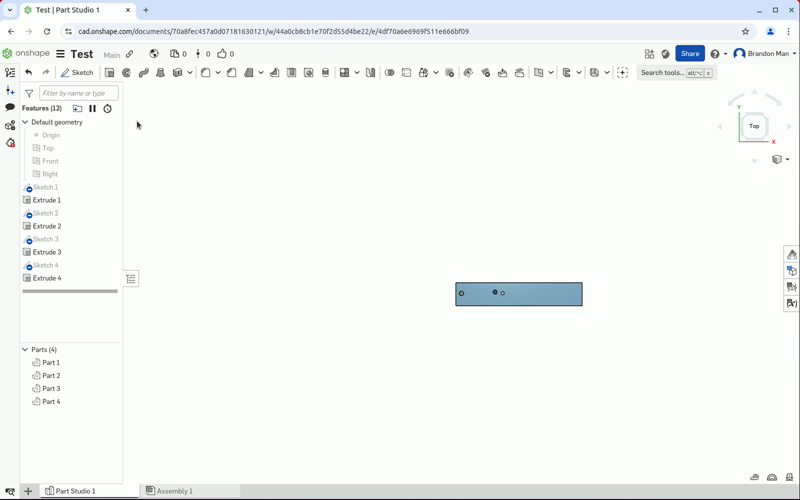
mouse_move(73, 189)
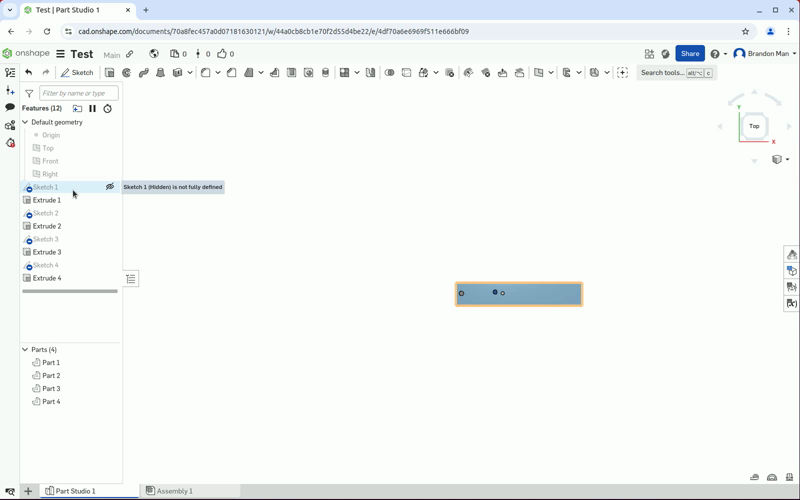
click(73, 189)
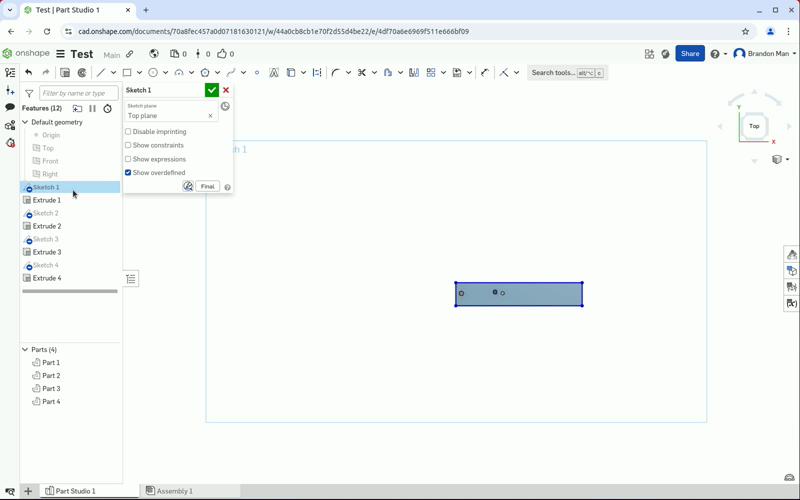
mouse_move(229, 92)
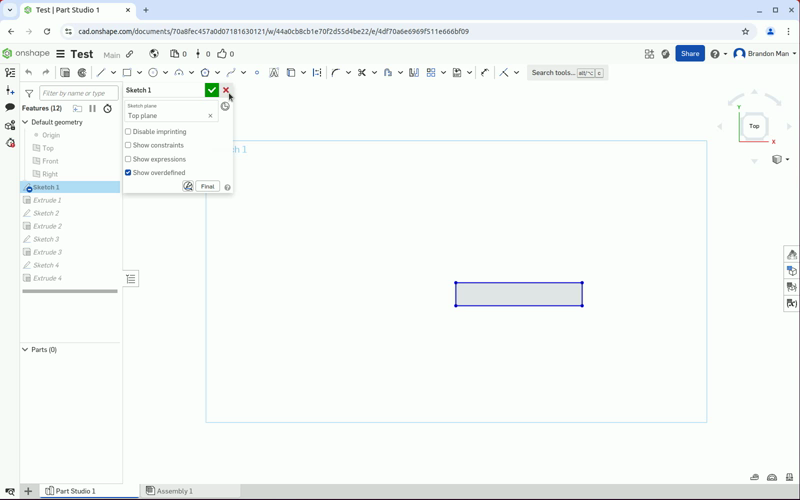
click(229, 92)
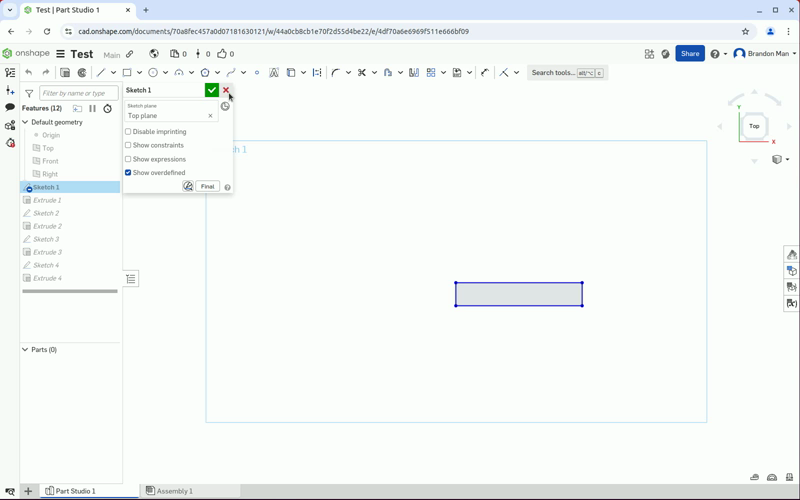
key(shift+s)
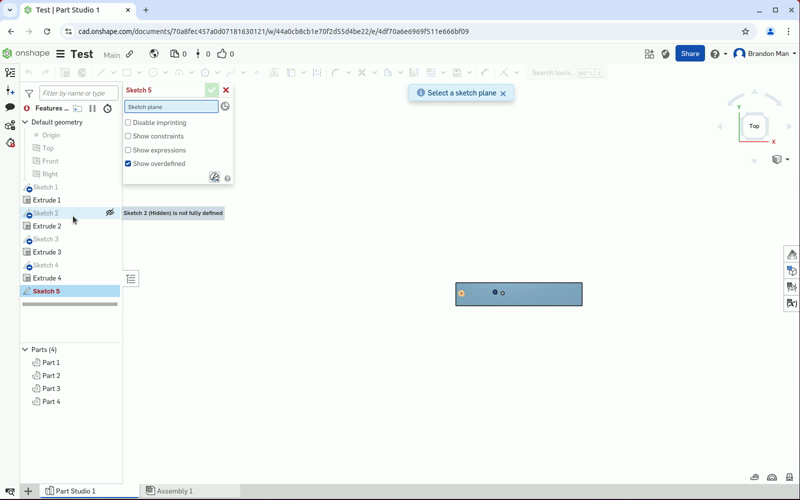
scroll(3)
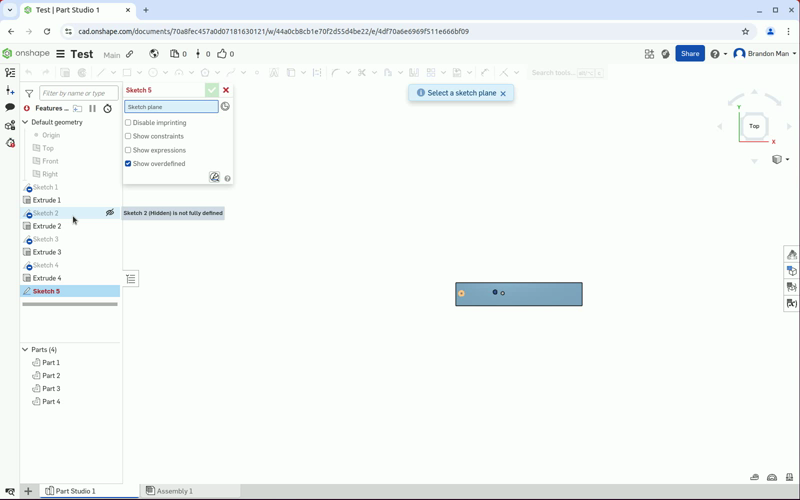
mouse_move(73, 150)
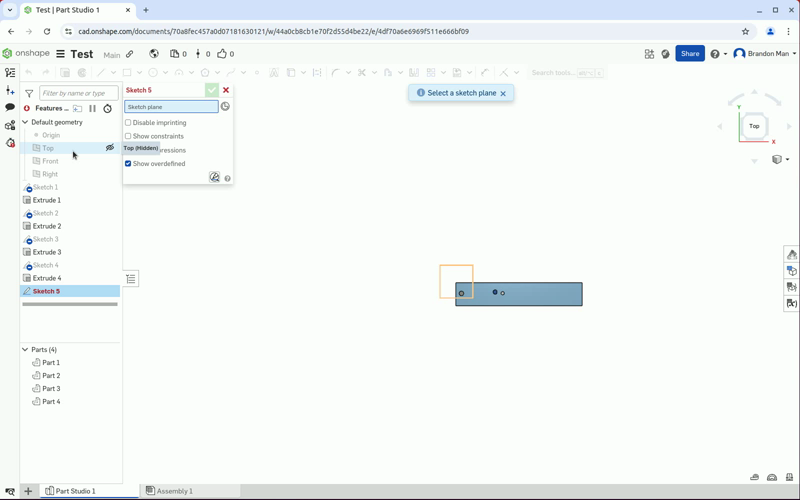
click(73, 150)
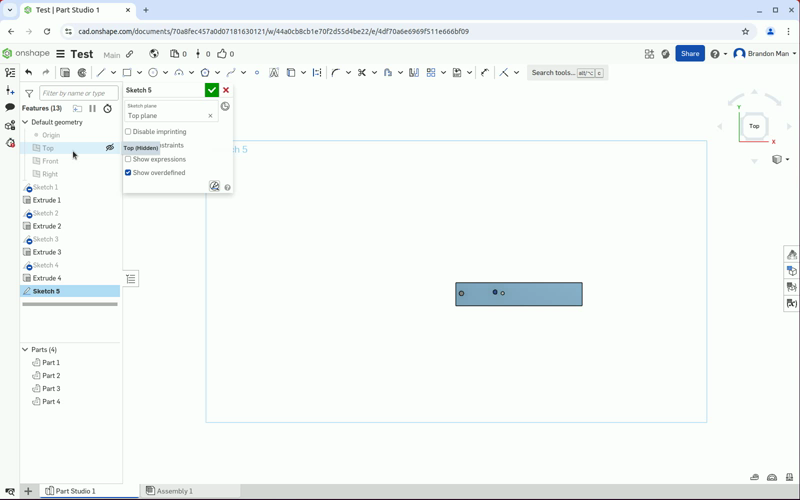
mouse_move(73, 352)
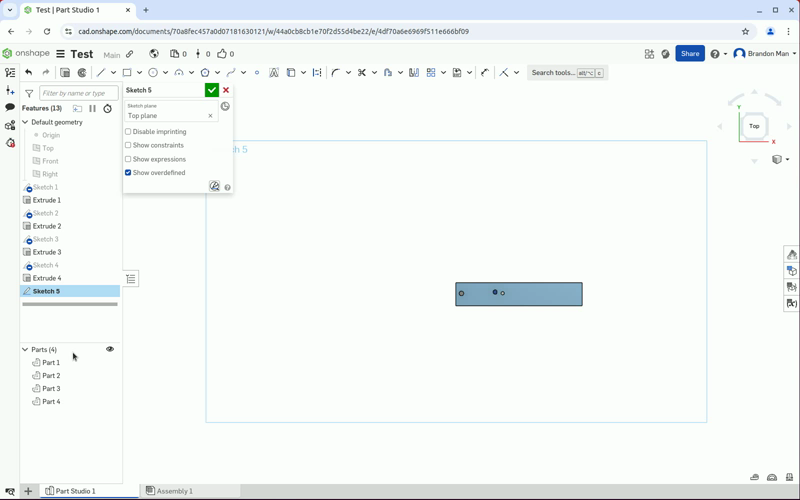
key(y)
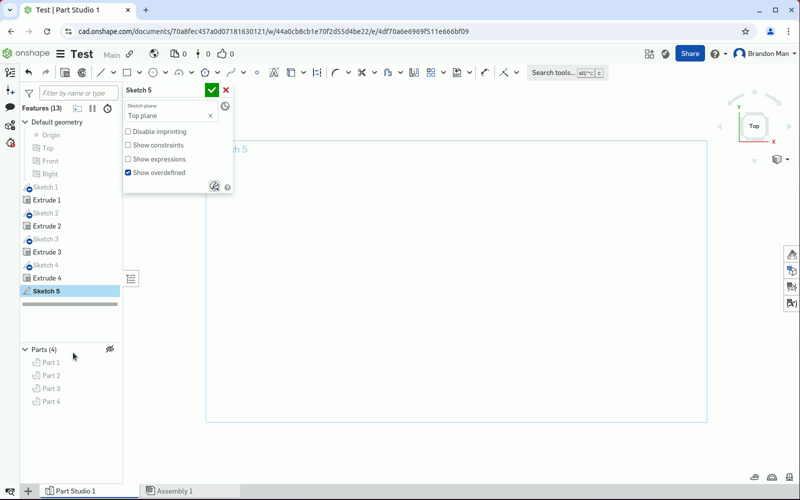
key(c)
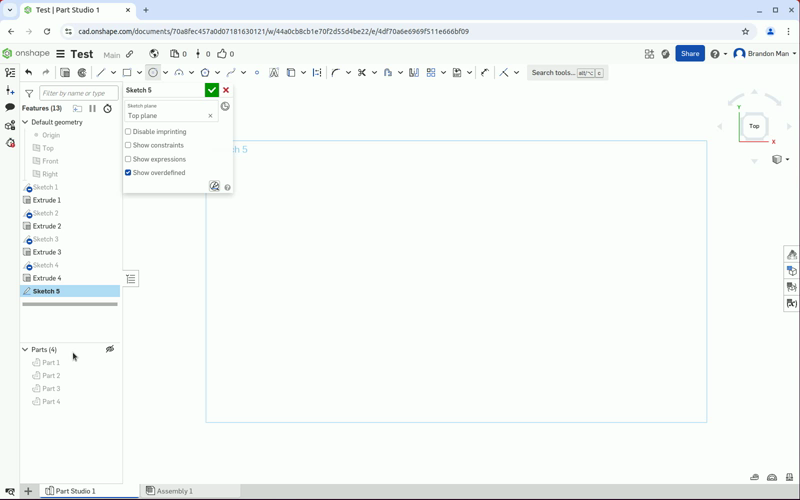
key_down(shift)
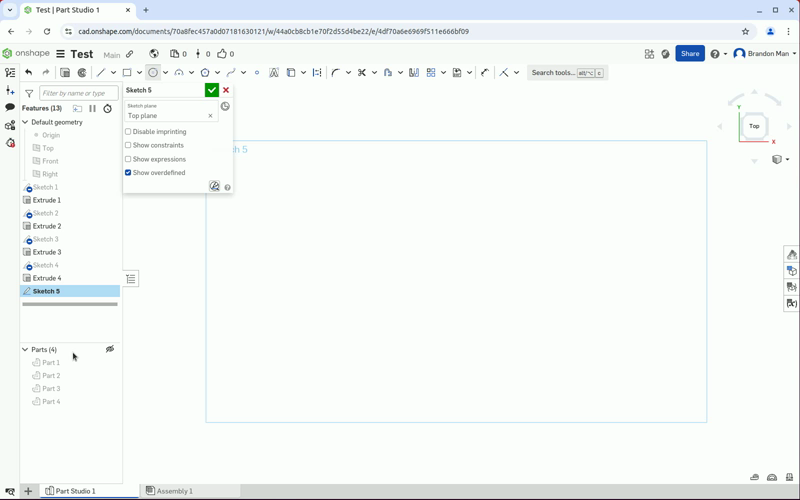
mouse_move(532, 293)
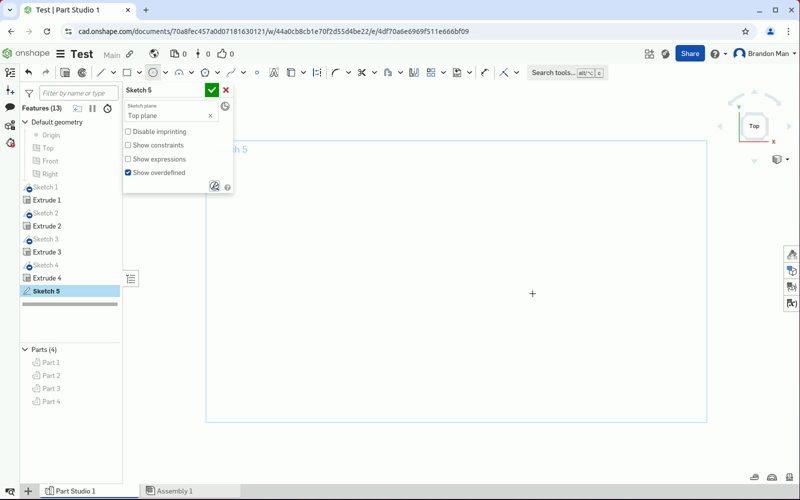
click(532, 293)
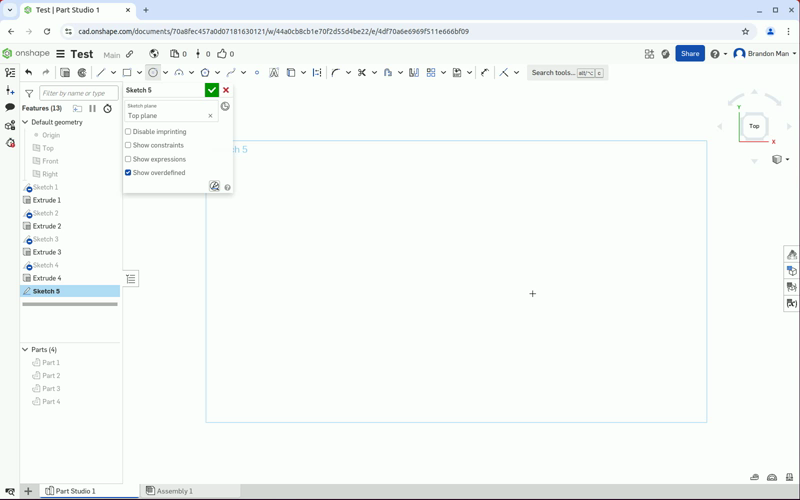
key_up(shift)
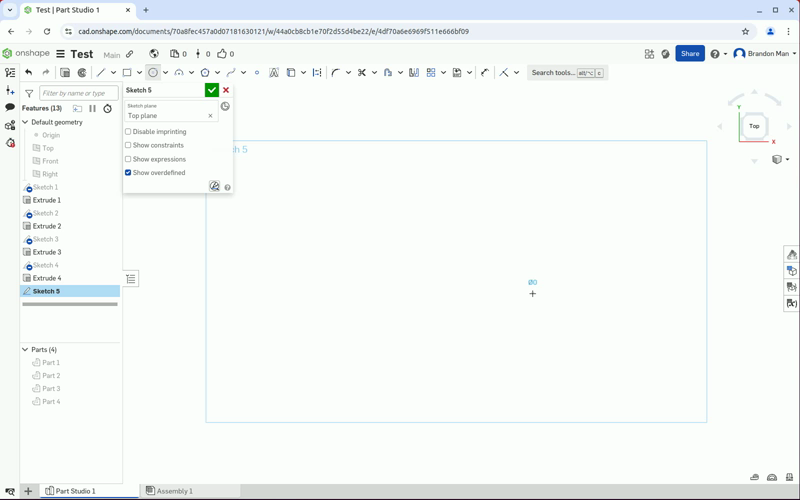
mouse_move(534, 293)
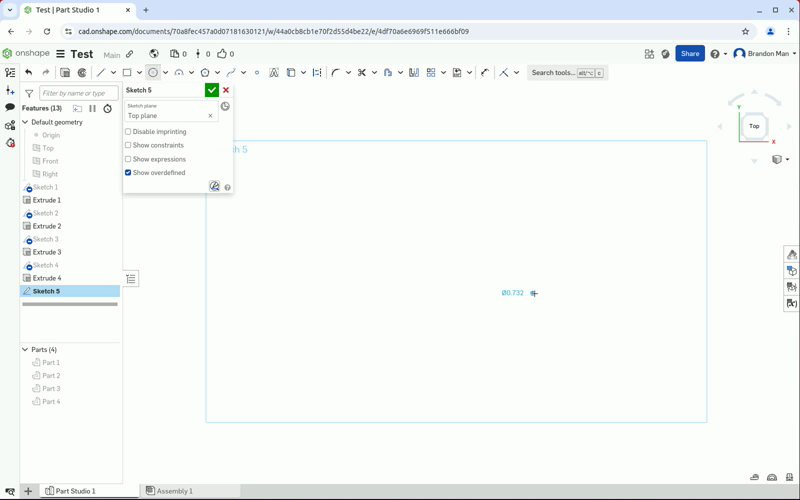
scroll(6)
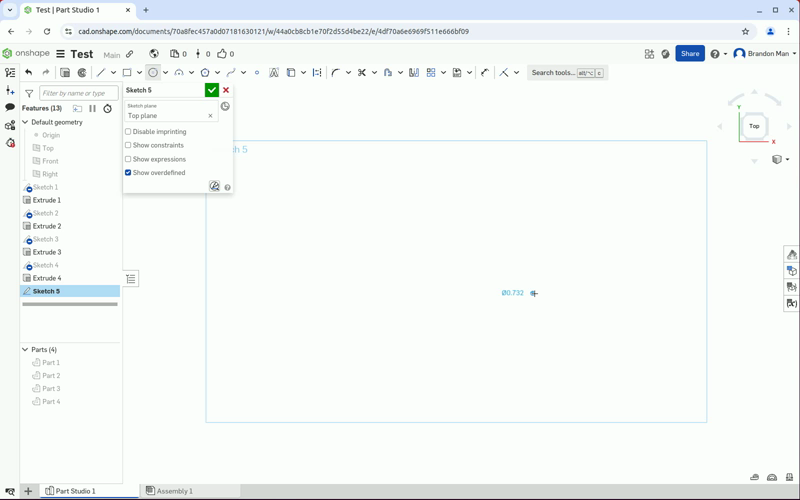
scroll(6)
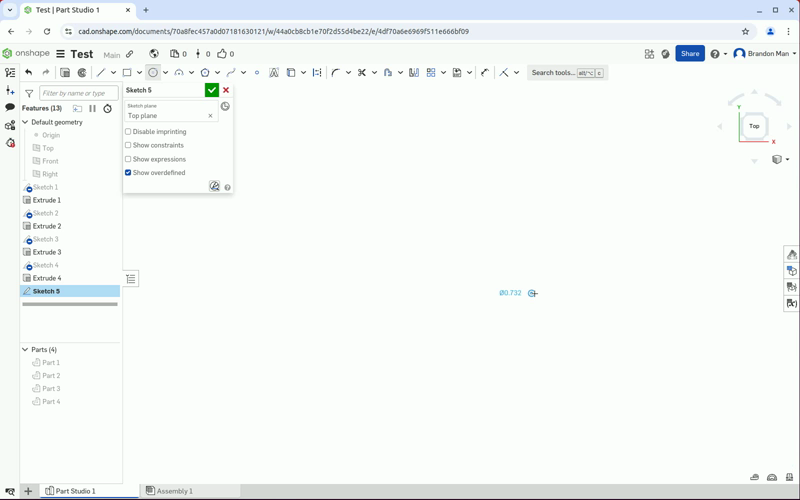
scroll(6)
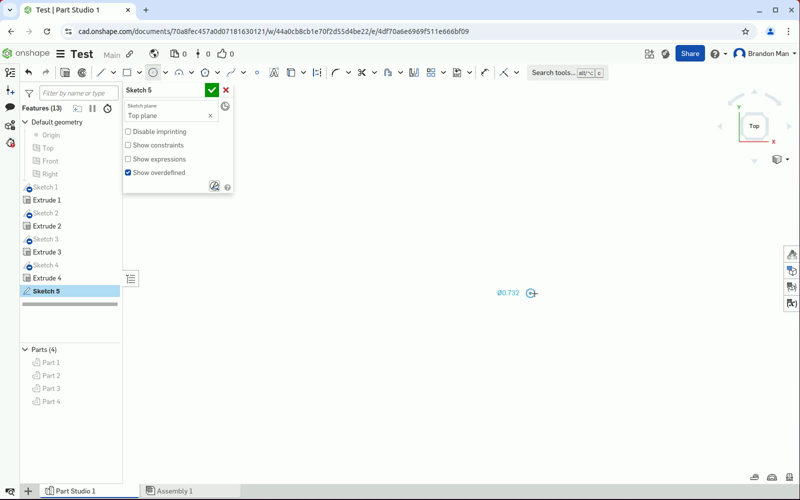
scroll(6)
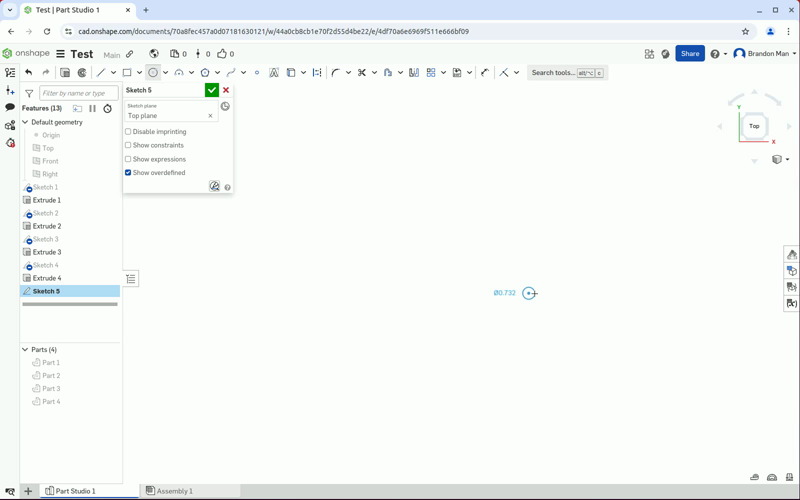
scroll(6)
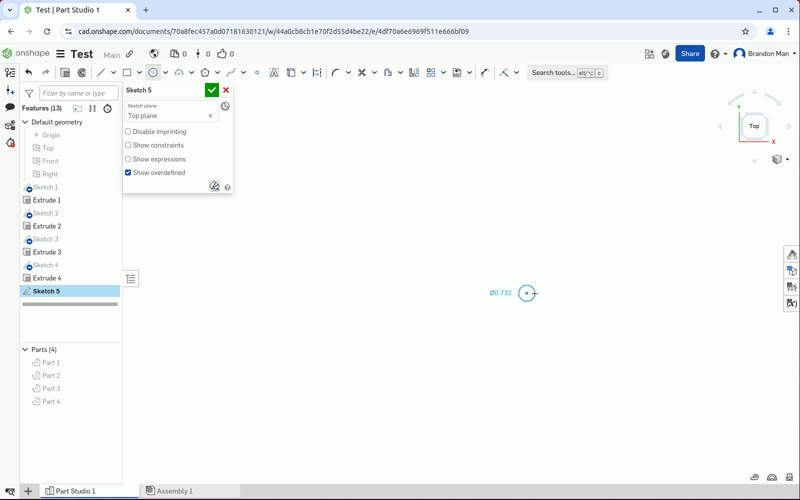
scroll(6)
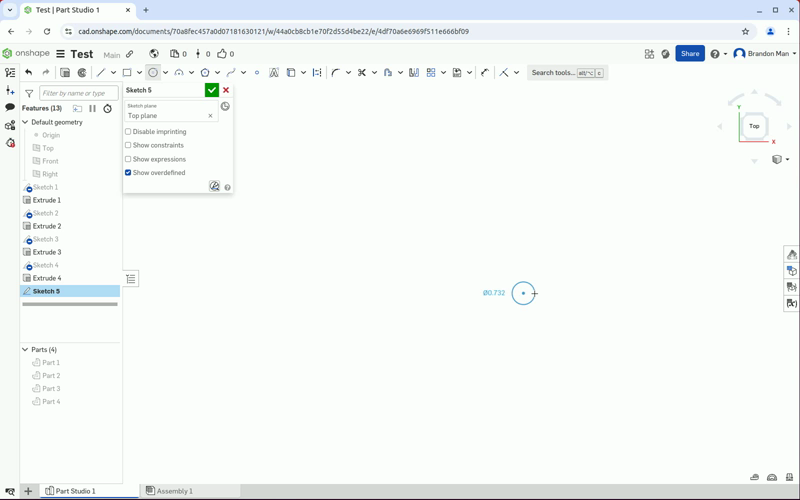
scroll(6)
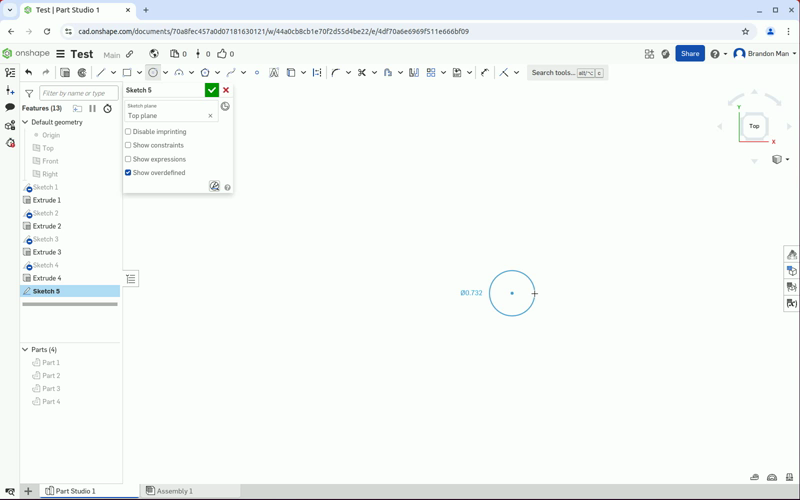
click(534, 293)
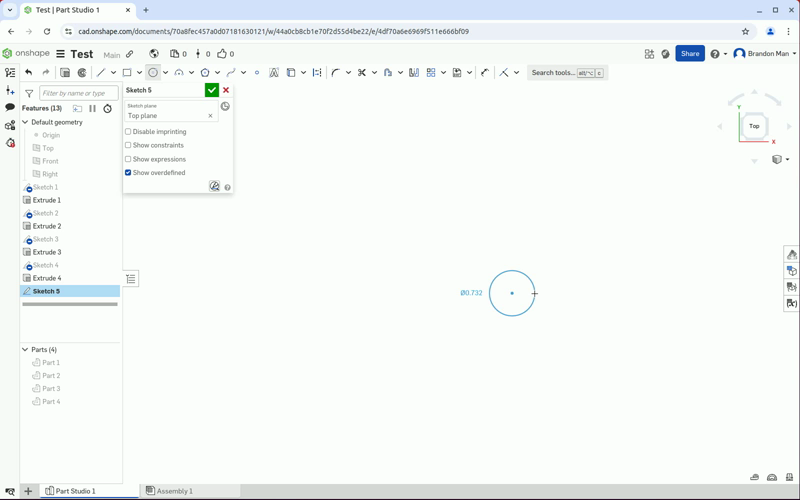
scroll(-6)
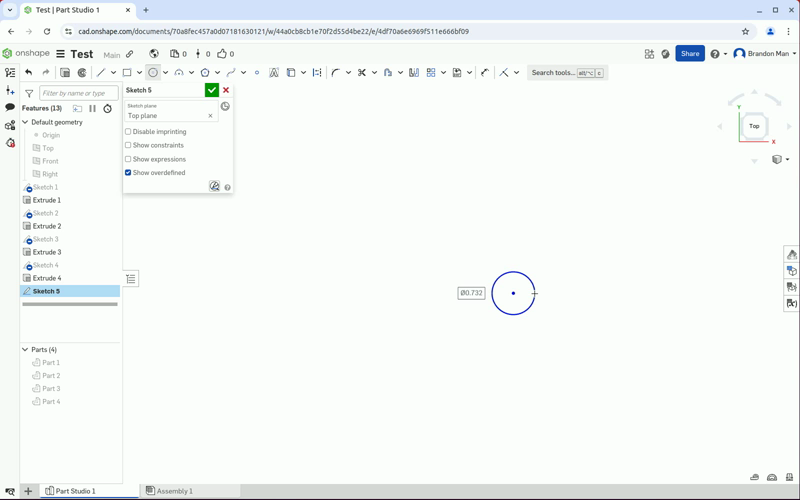
scroll(-6)
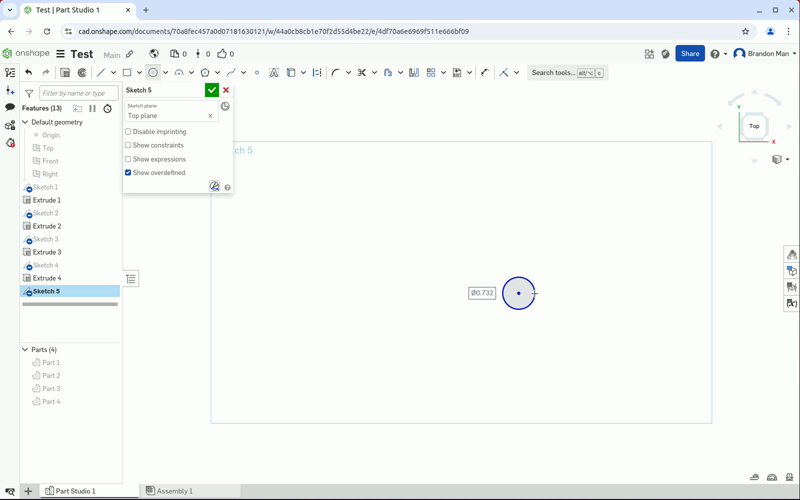
scroll(-6)
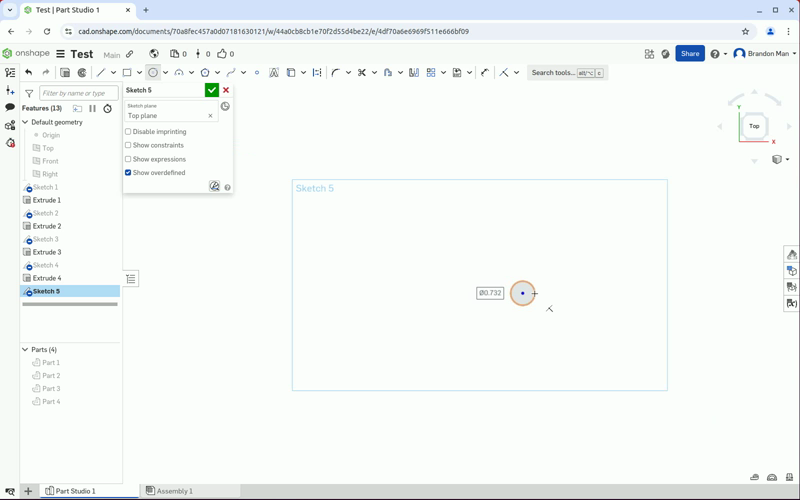
scroll(-6)
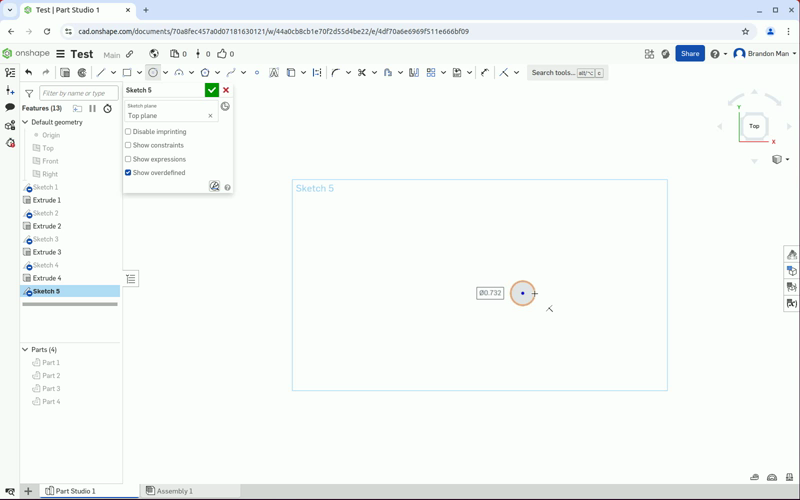
scroll(-6)
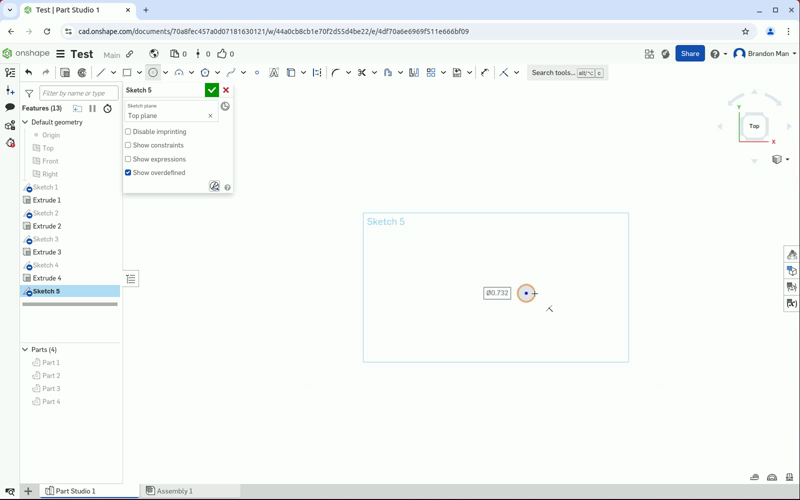
scroll(-6)
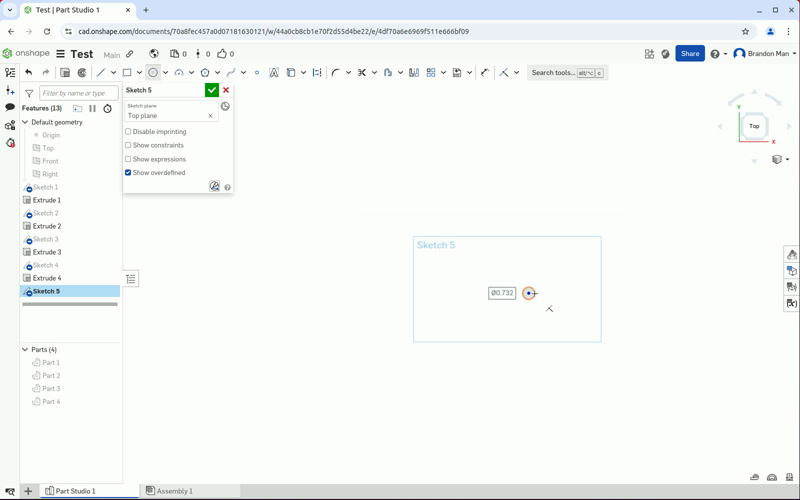
scroll(-6)
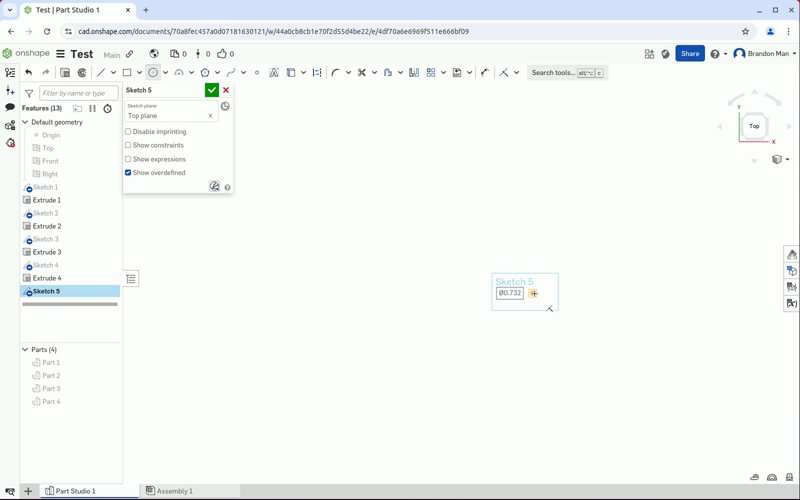
key(esc)
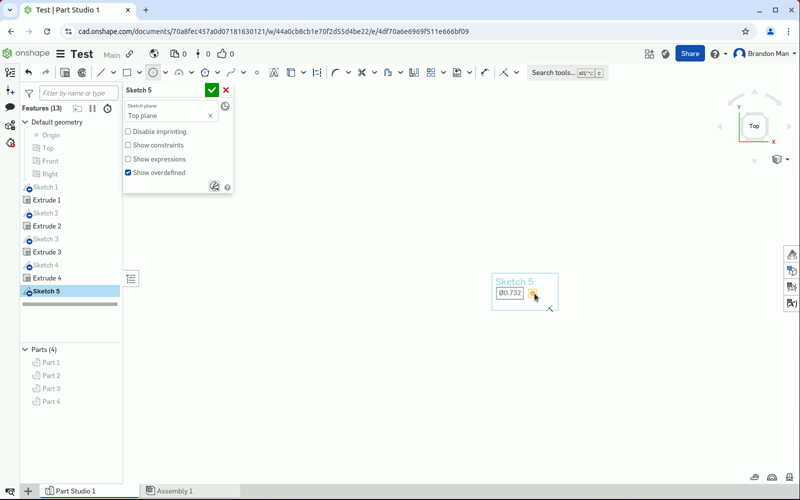
mouse_move(532, 295)
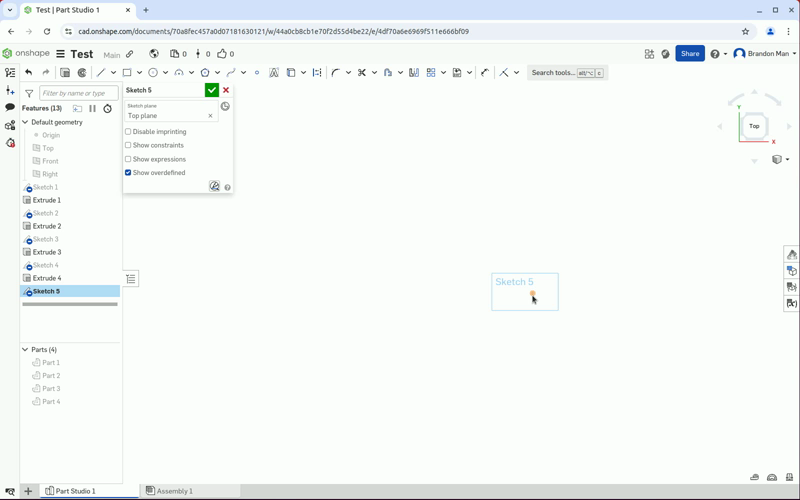
scroll(6)
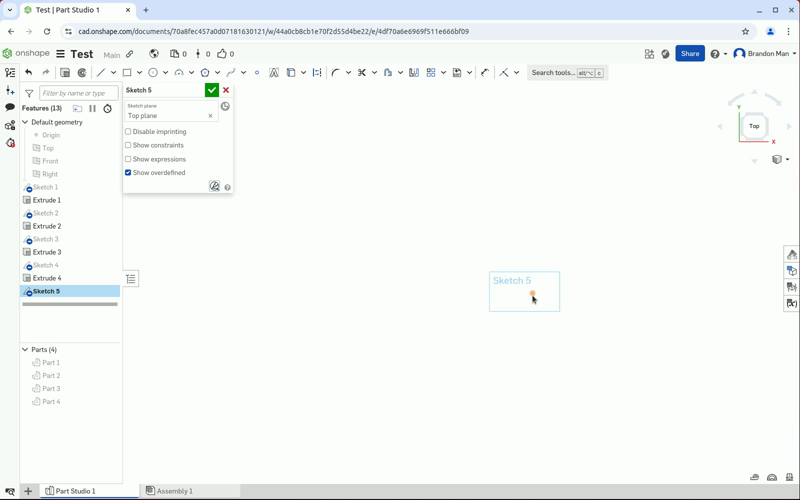
scroll(6)
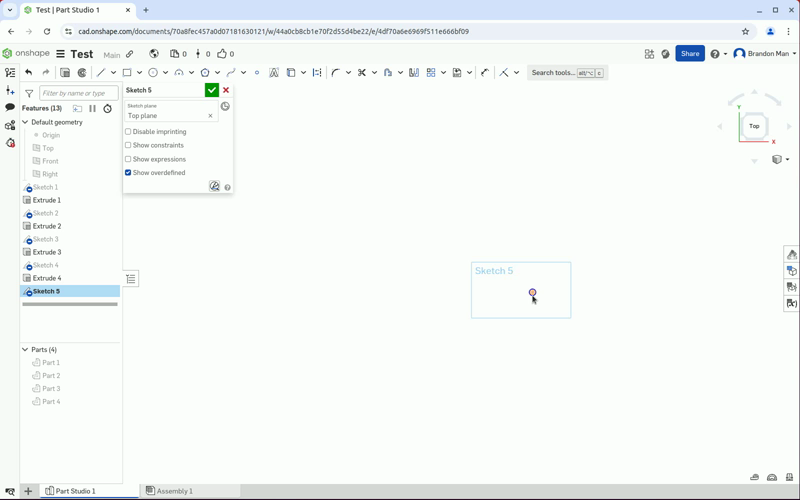
scroll(6)
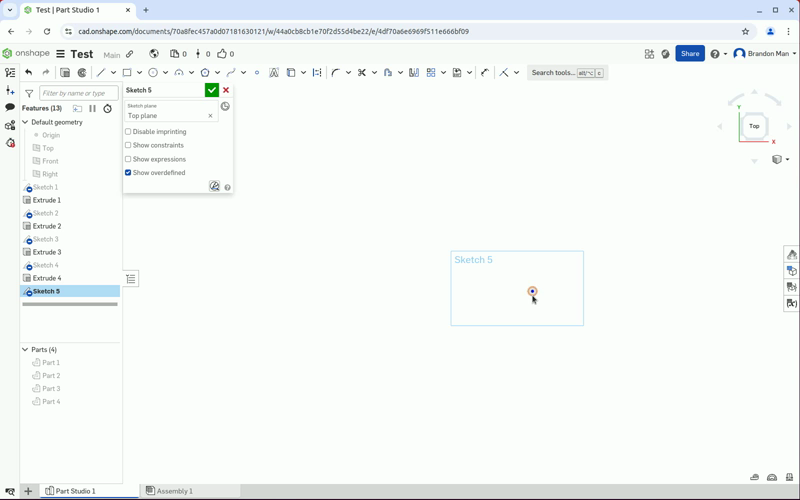
scroll(6)
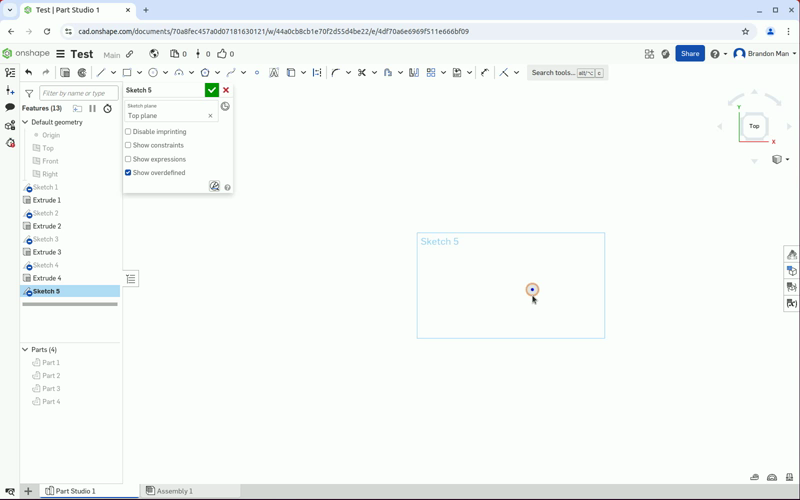
scroll(6)
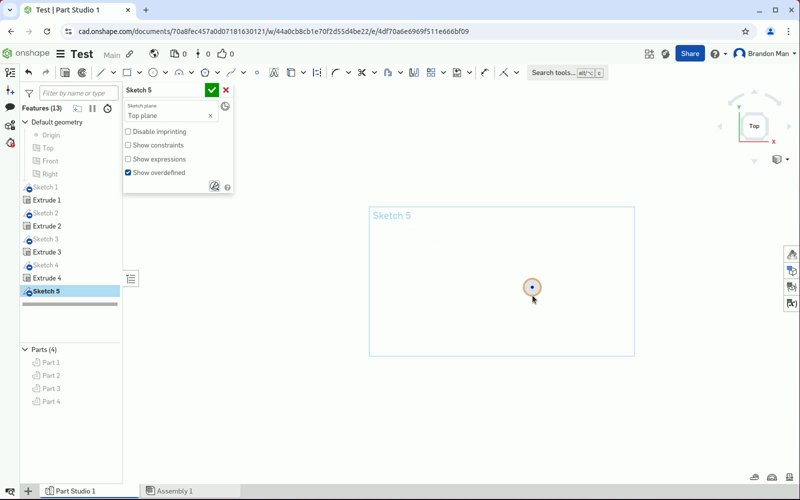
scroll(6)
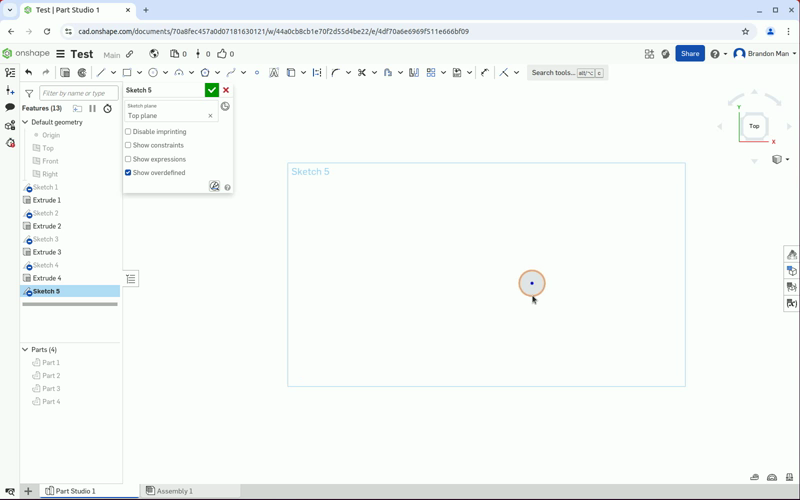
scroll(6)
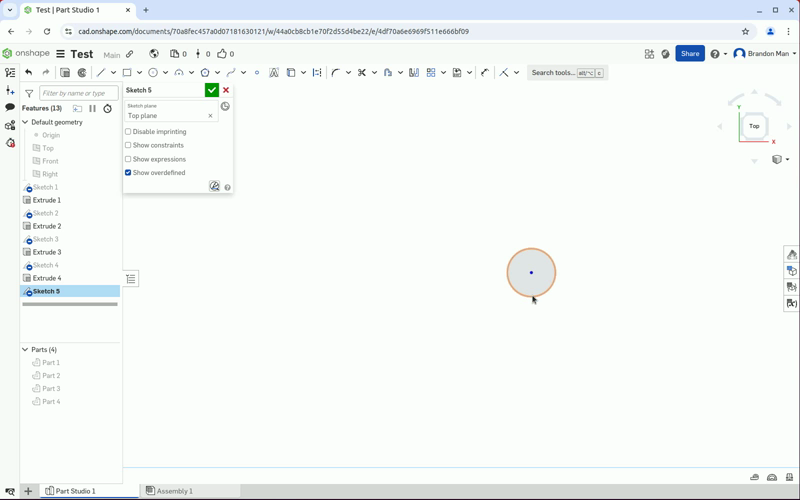
click(532, 295)
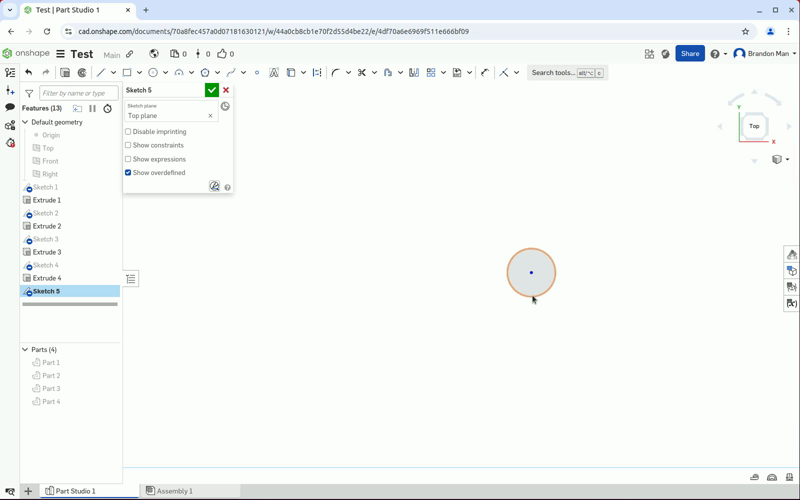
scroll(-6)
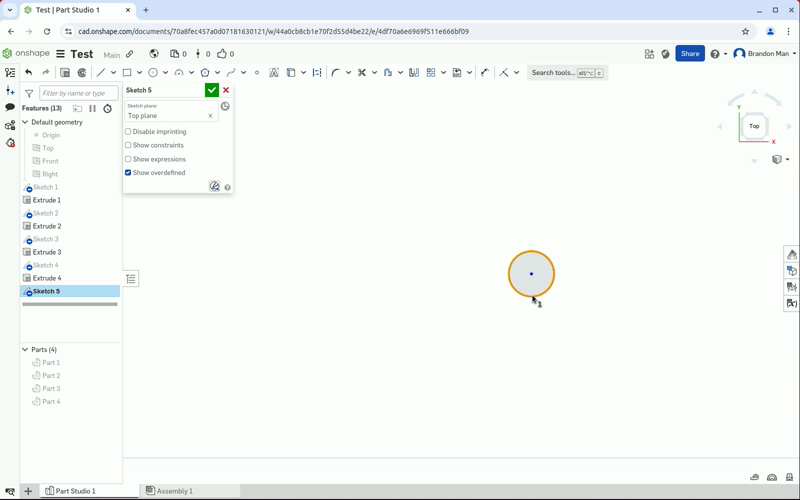
scroll(-6)
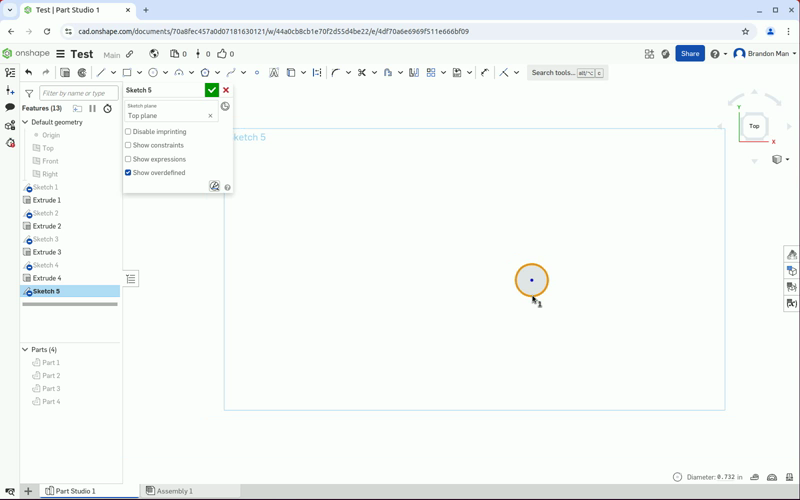
scroll(-6)
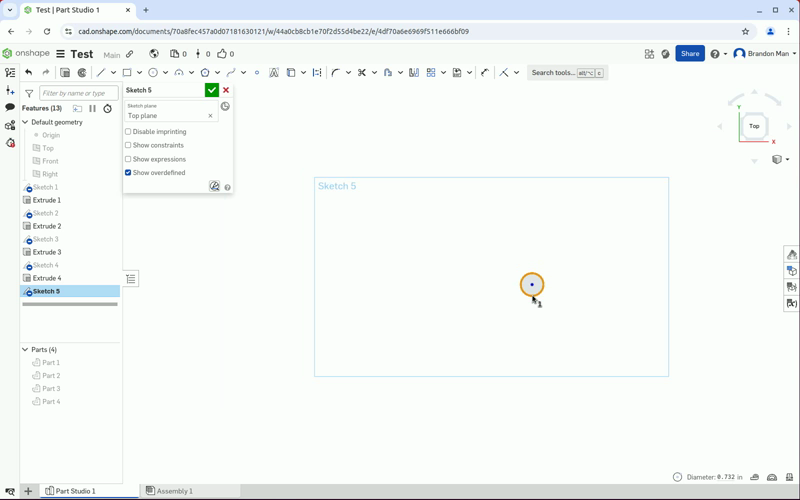
scroll(-6)
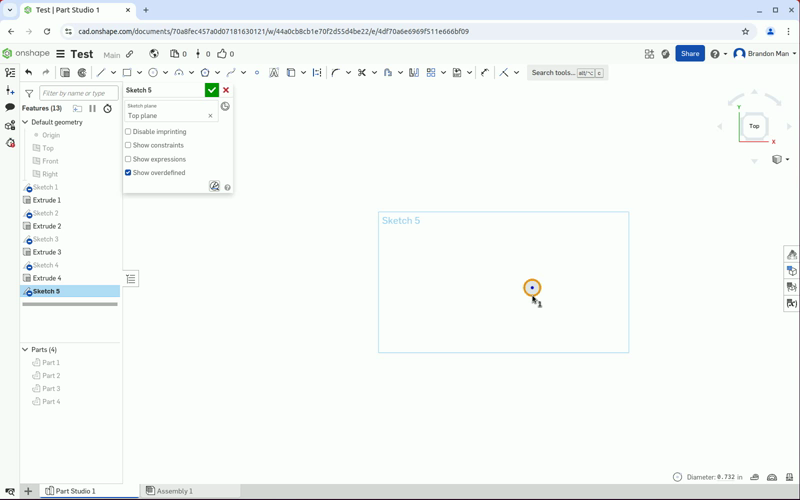
scroll(-6)
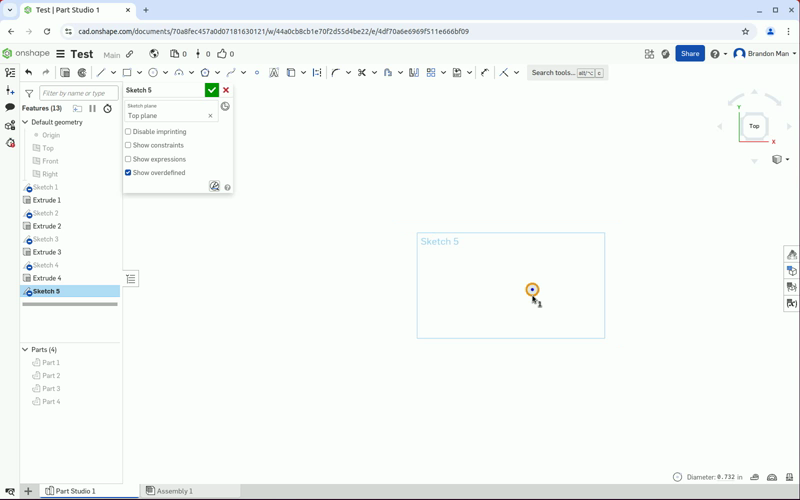
scroll(-6)
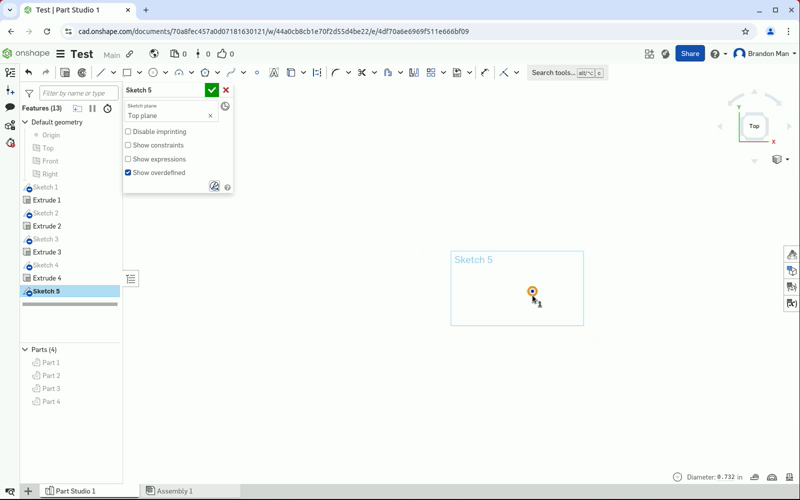
scroll(-6)
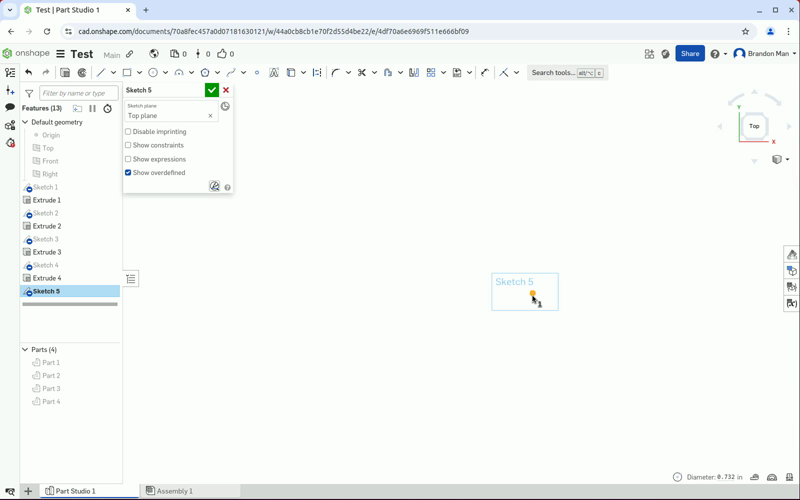
mouse_move(73, 352)
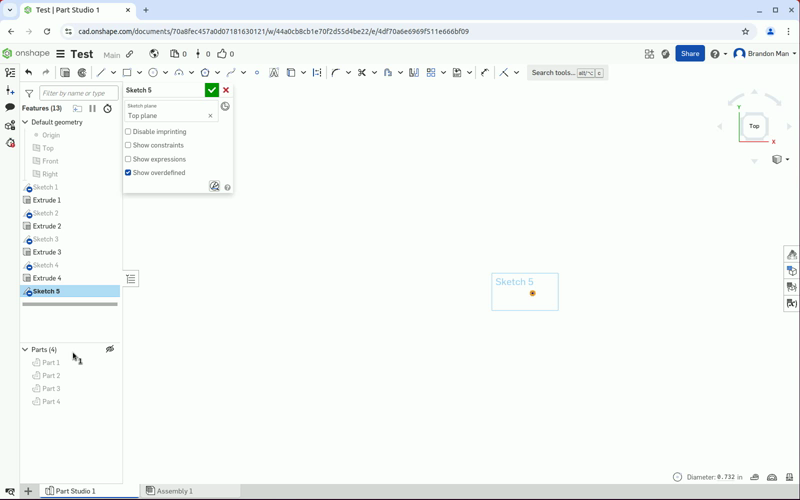
key(shift+y)
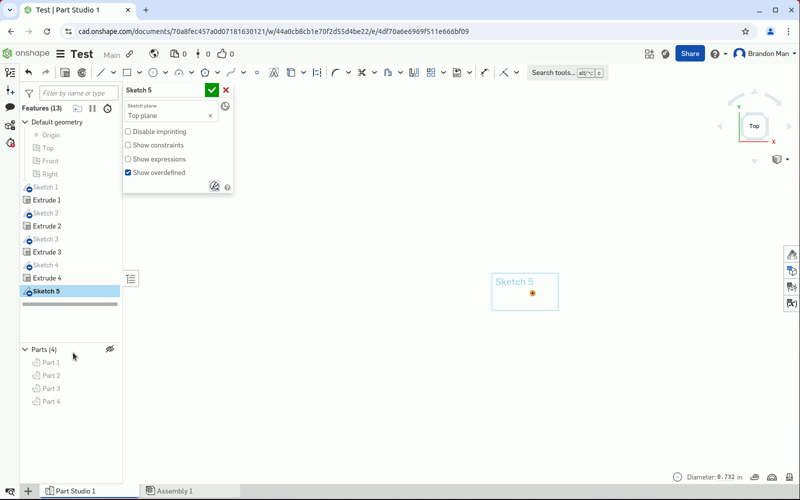
key(shift+e)
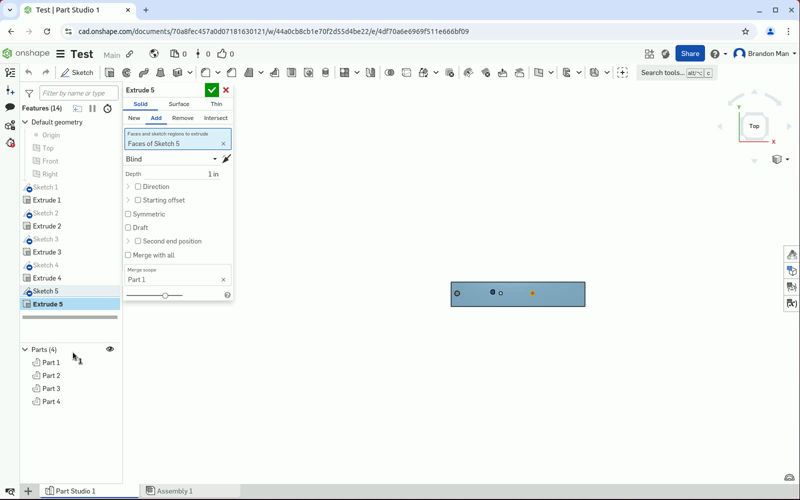
mouse_move(143, 106)
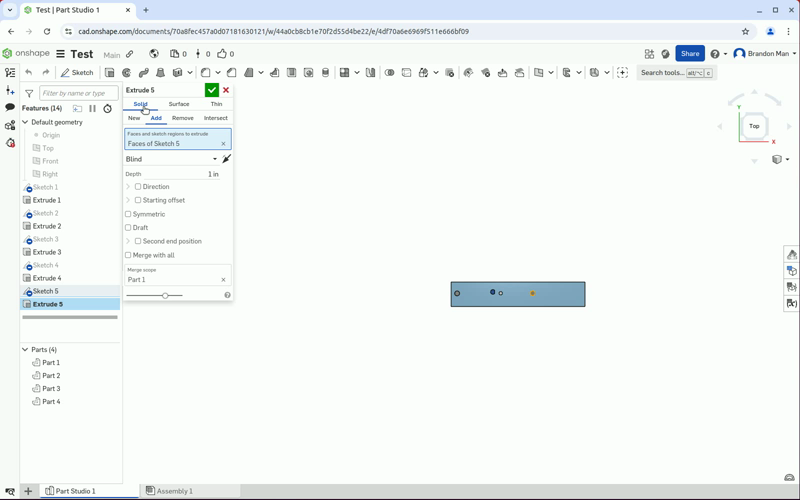
click(143, 106)
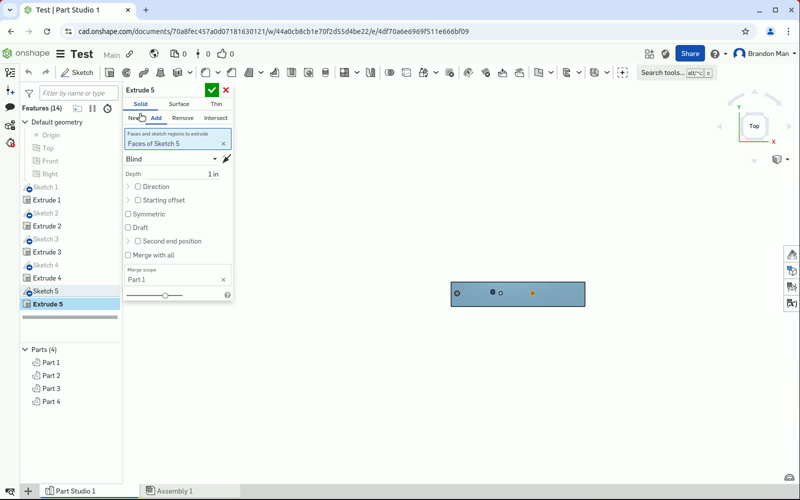
mouse_move(137, 120)
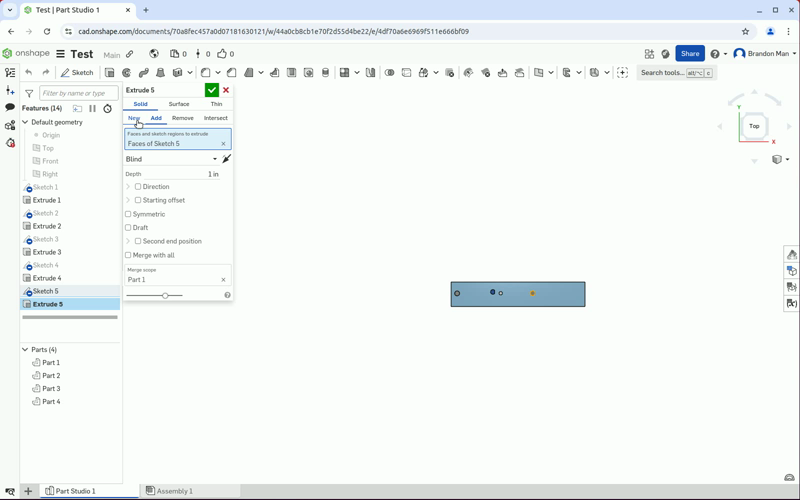
click(137, 120)
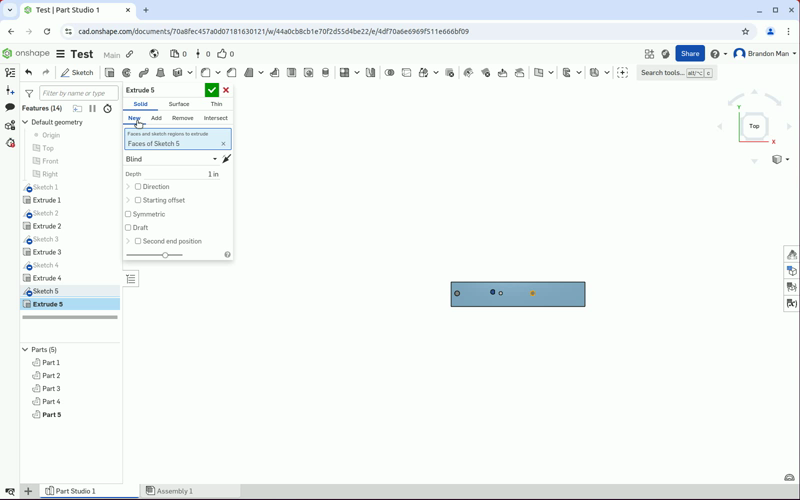
key(tab, 4)
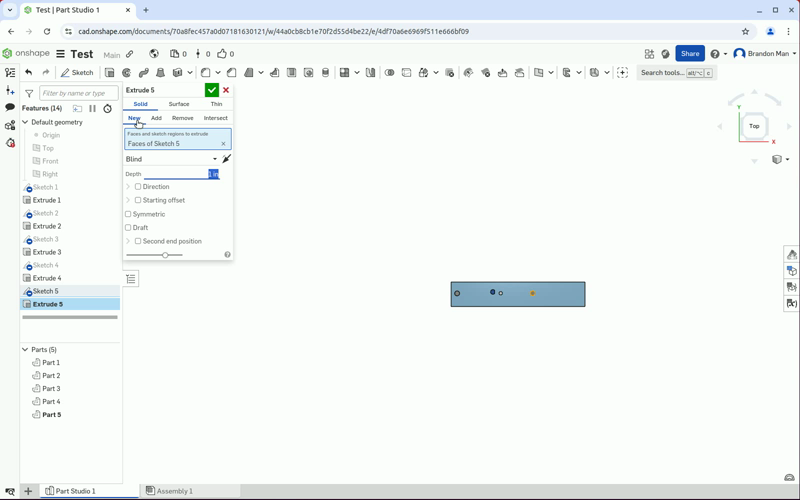
text(3.129)
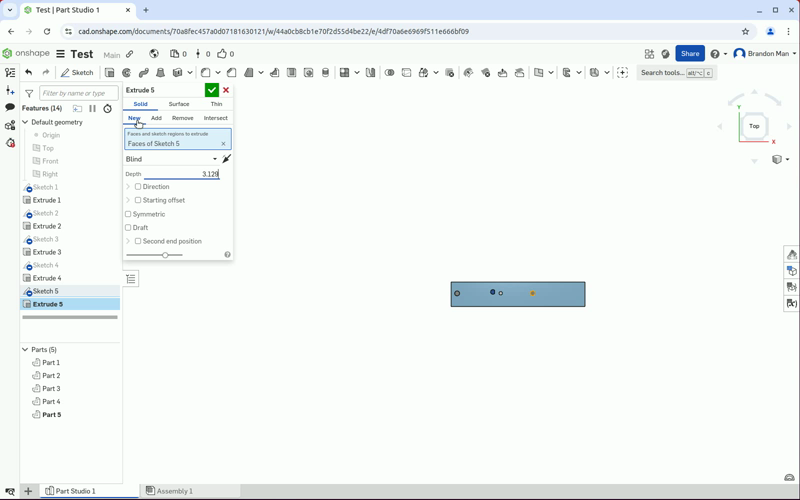
key(enter)
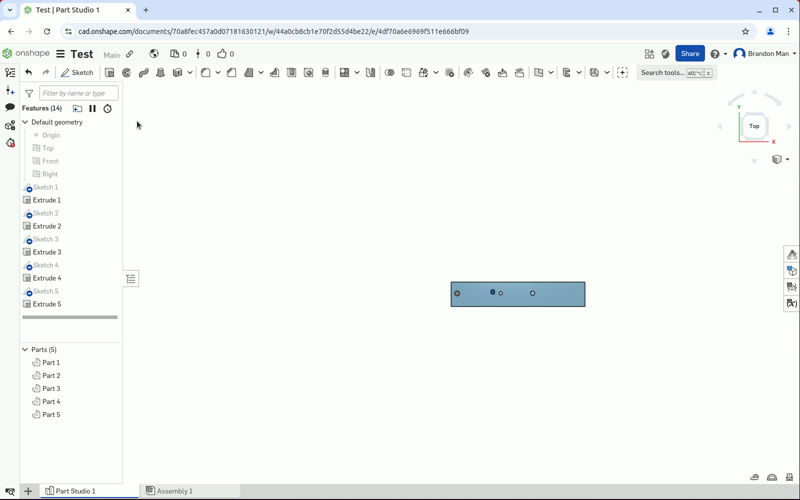
key(shift+h)
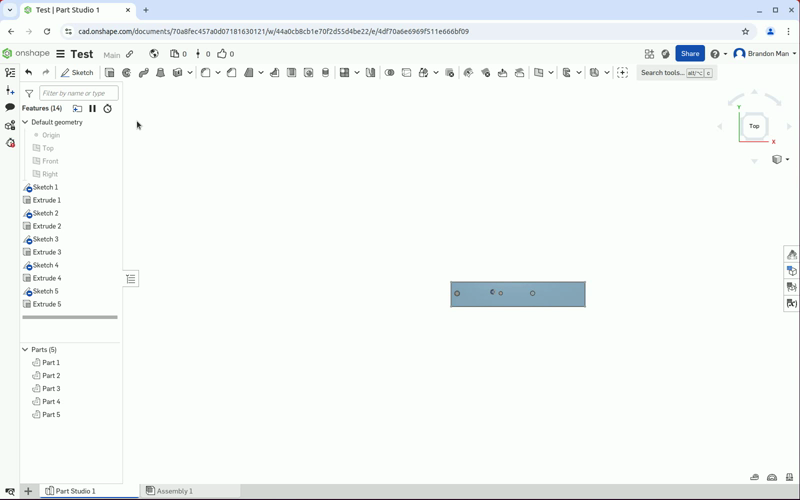
key(shift+h)
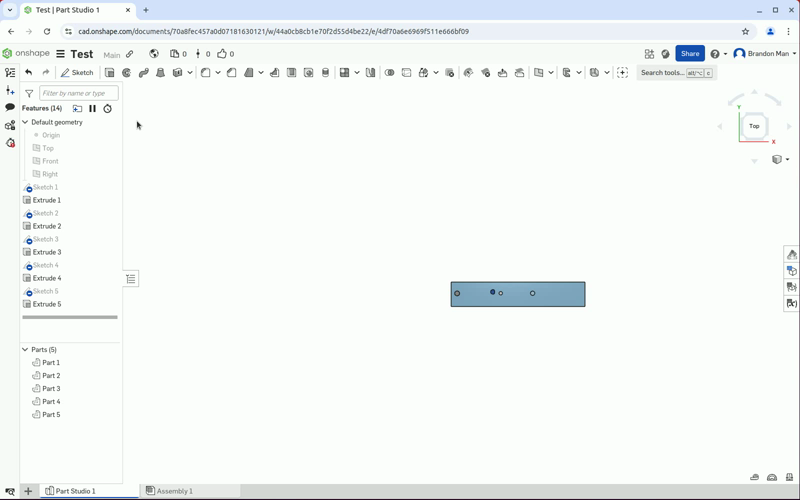
mouse_move(73, 189)
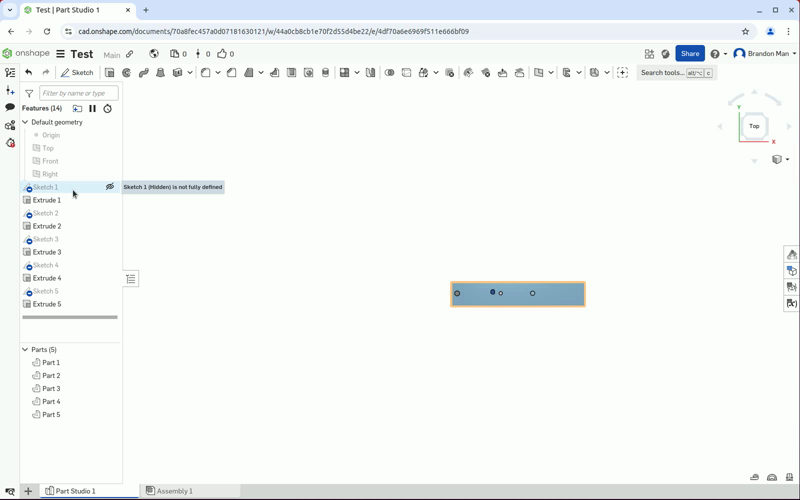
click(73, 189)
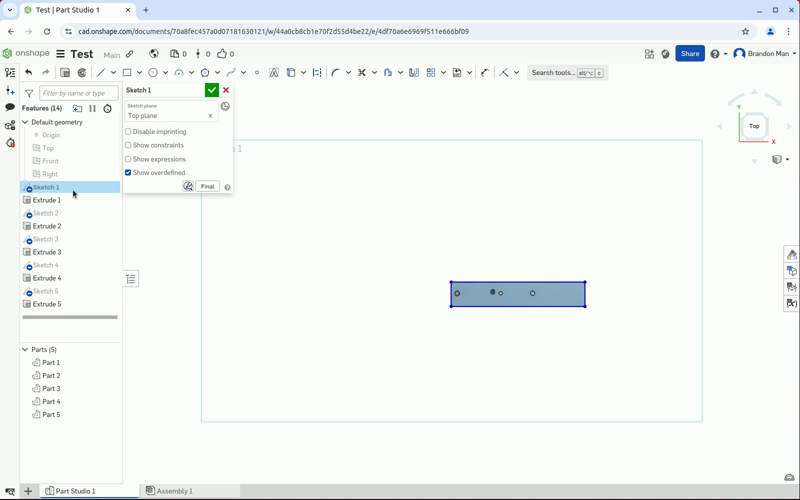
mouse_move(229, 92)
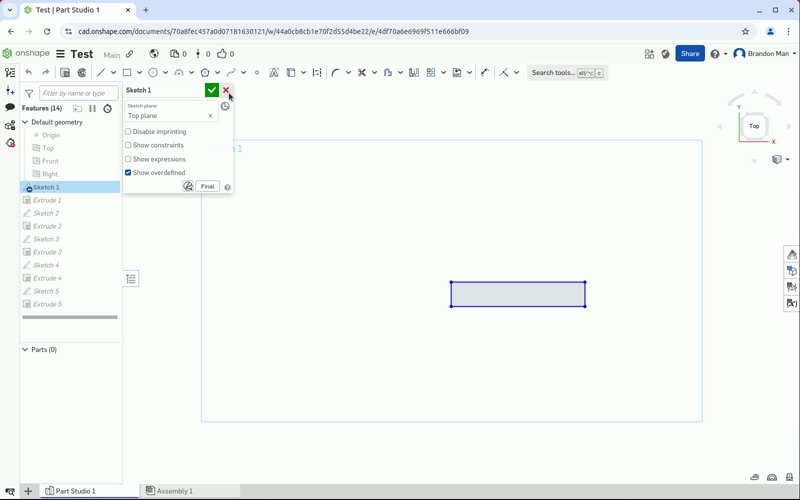
click(229, 92)
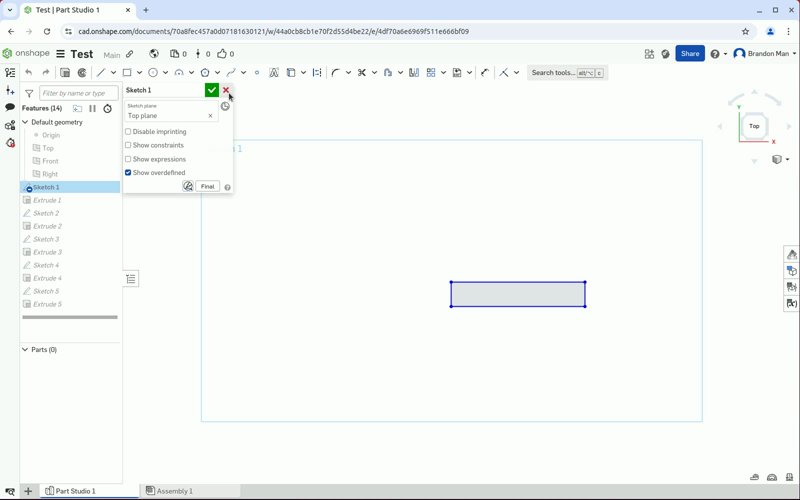
key(shift+s)
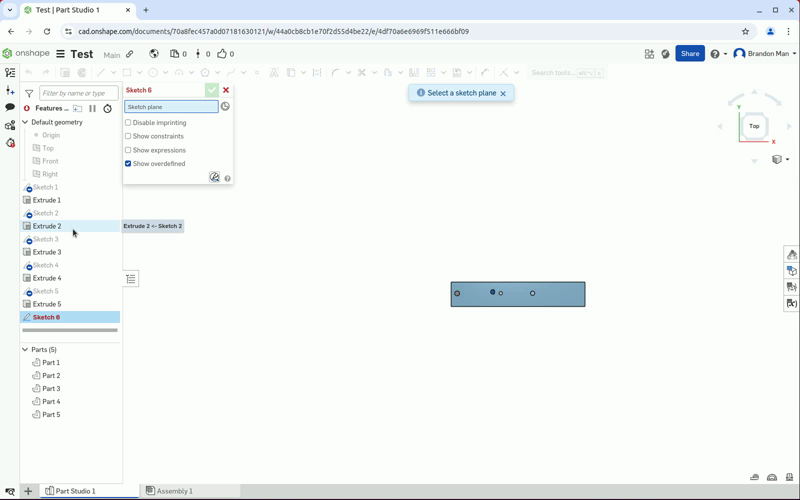
scroll(3)
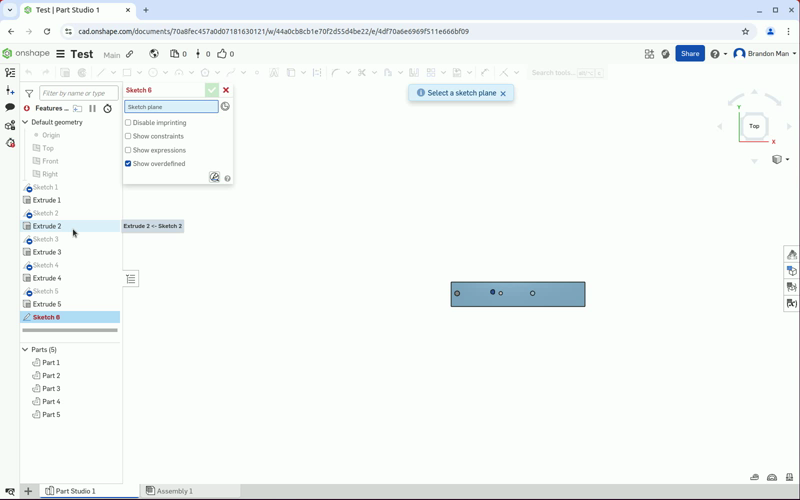
mouse_move(73, 150)
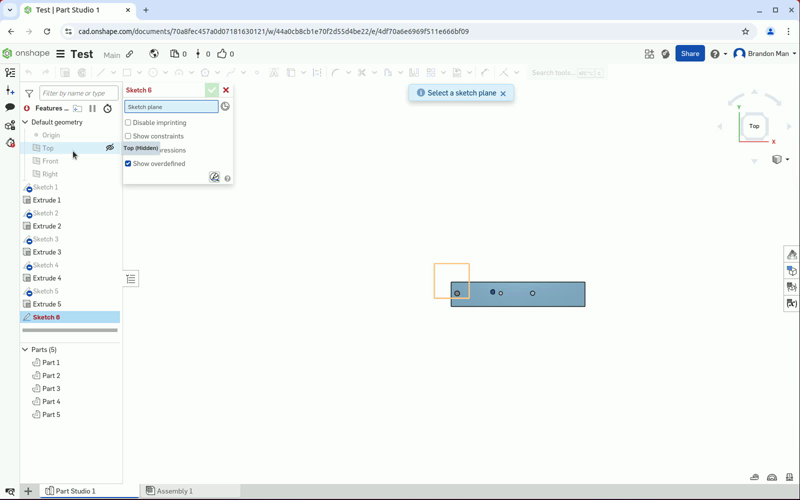
click(73, 150)
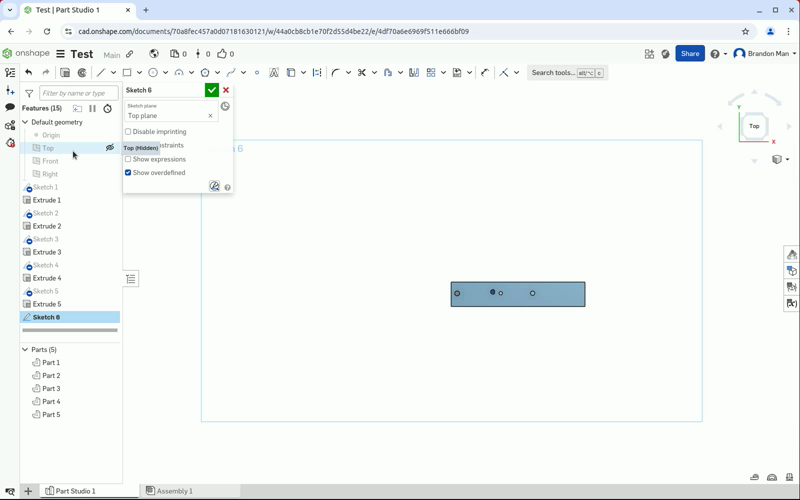
mouse_move(73, 352)
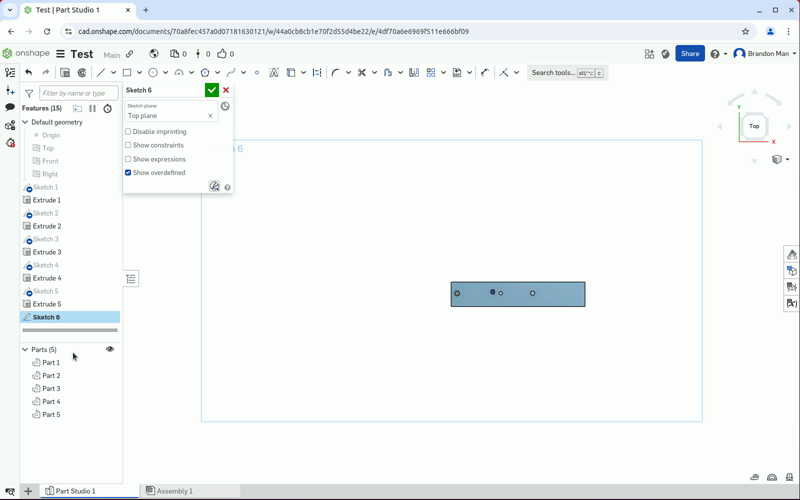
key(y)
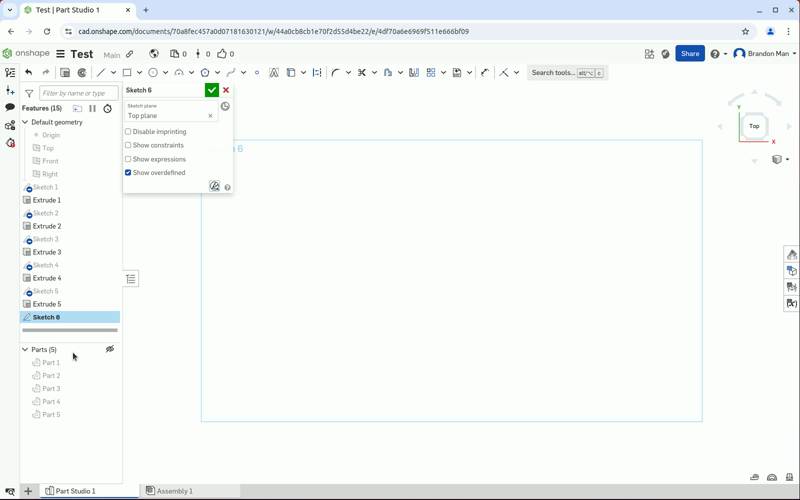
key(c)
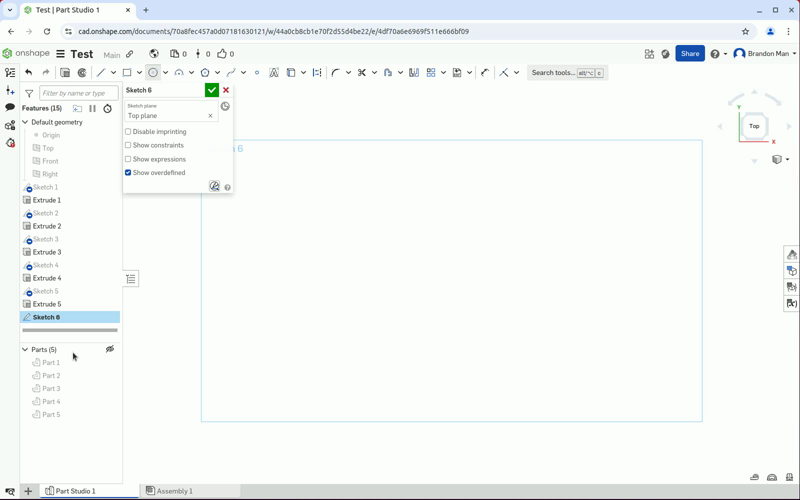
key_down(shift)
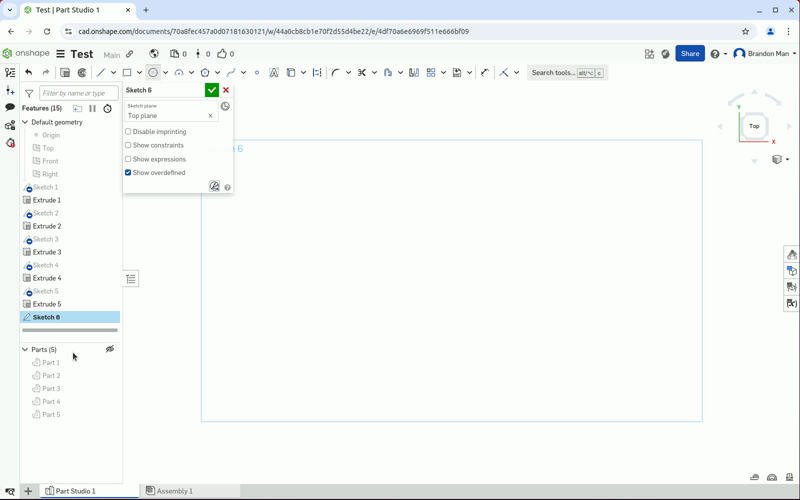
mouse_move(538, 293)
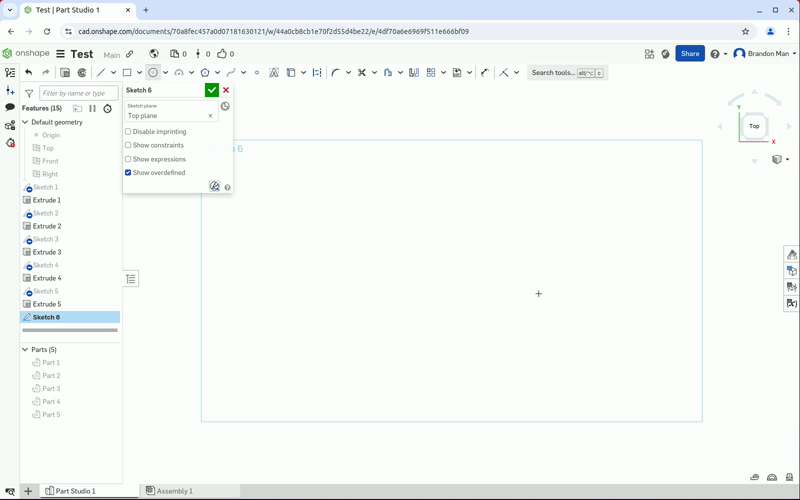
click(538, 293)
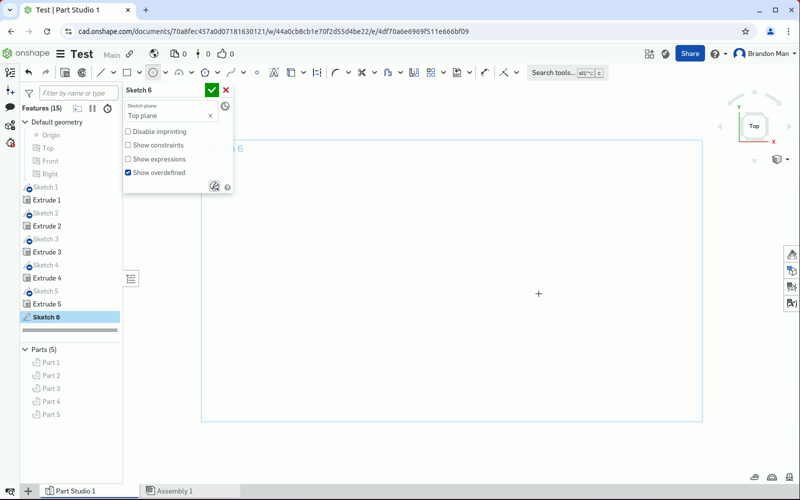
key_up(shift)
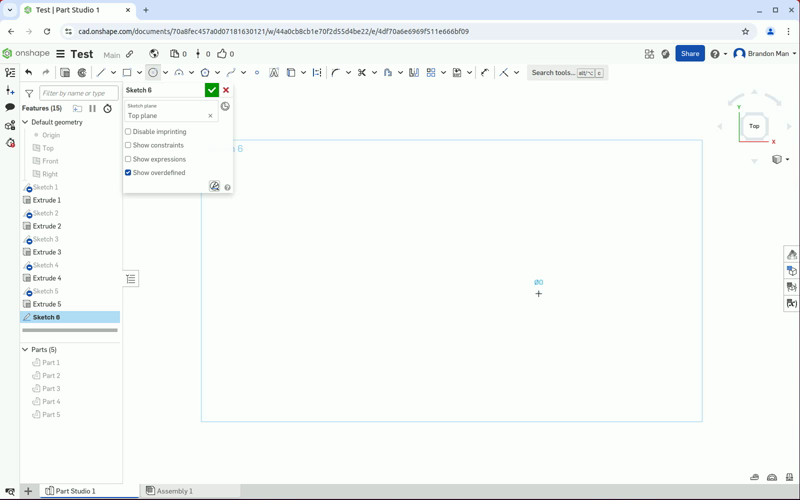
mouse_move(540, 293)
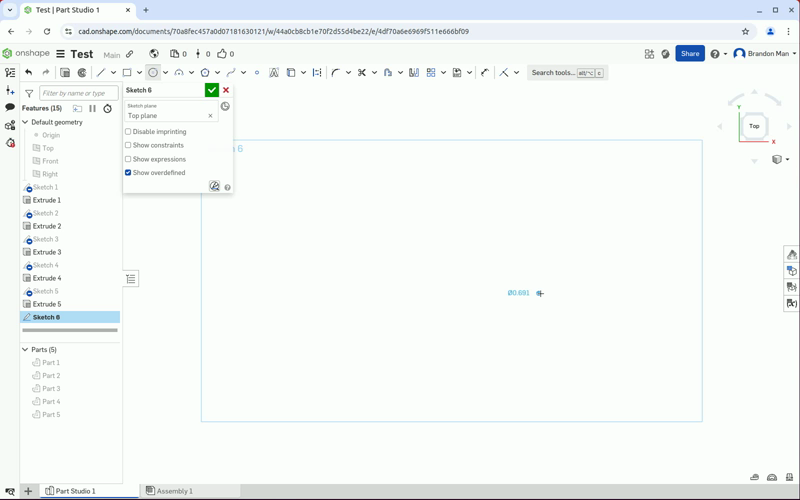
scroll(6)
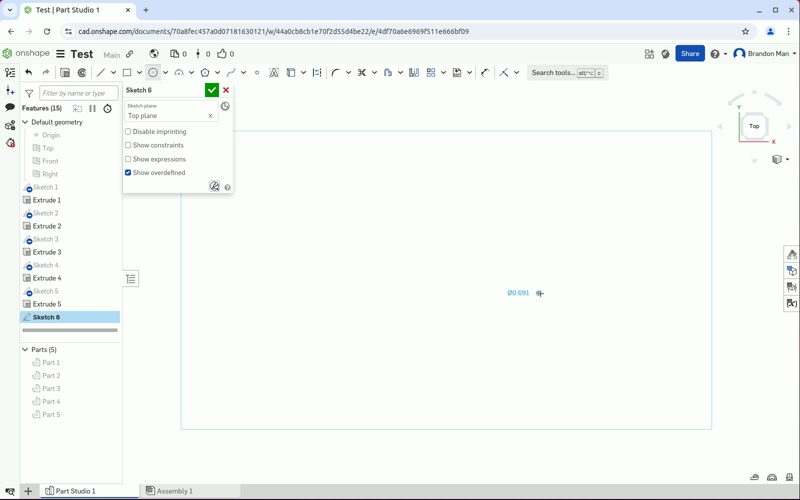
scroll(6)
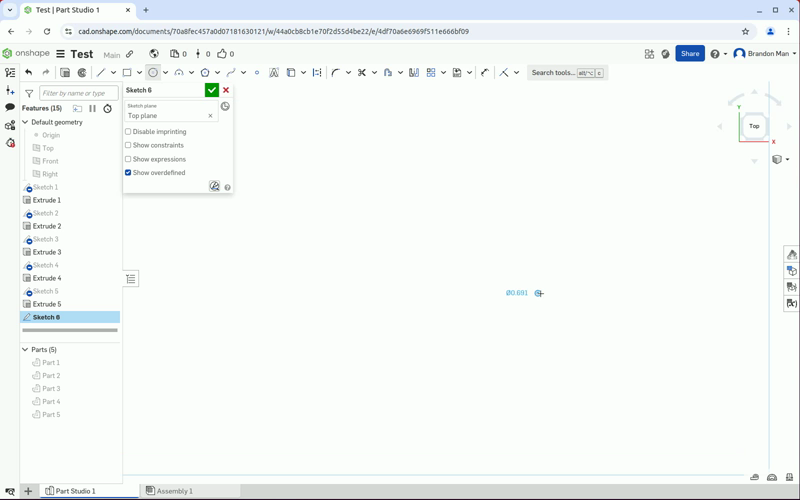
scroll(6)
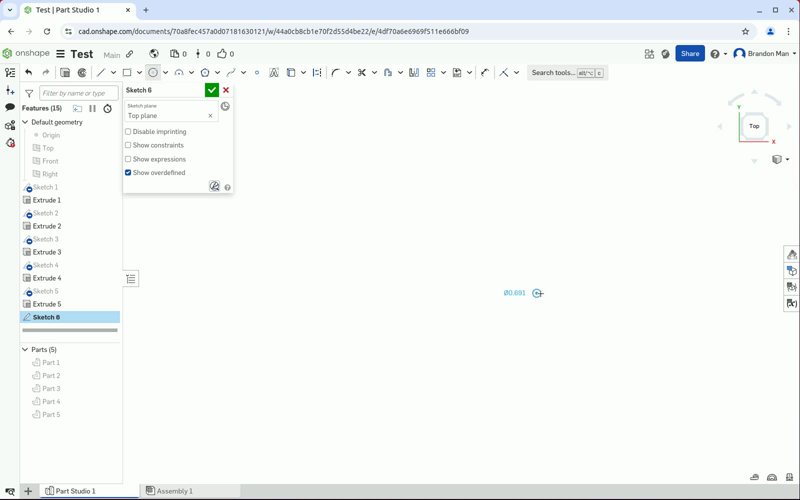
scroll(6)
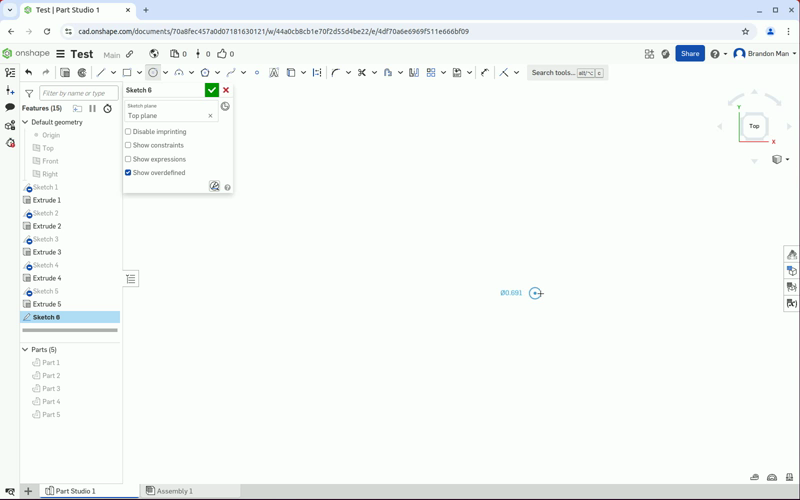
scroll(6)
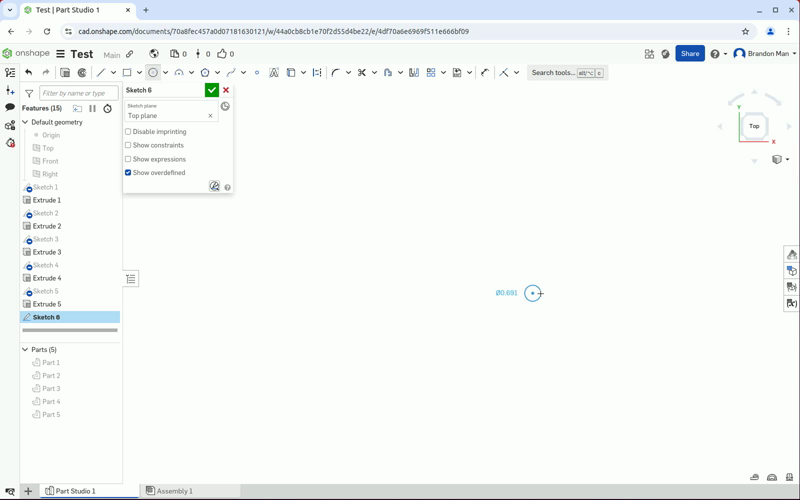
scroll(6)
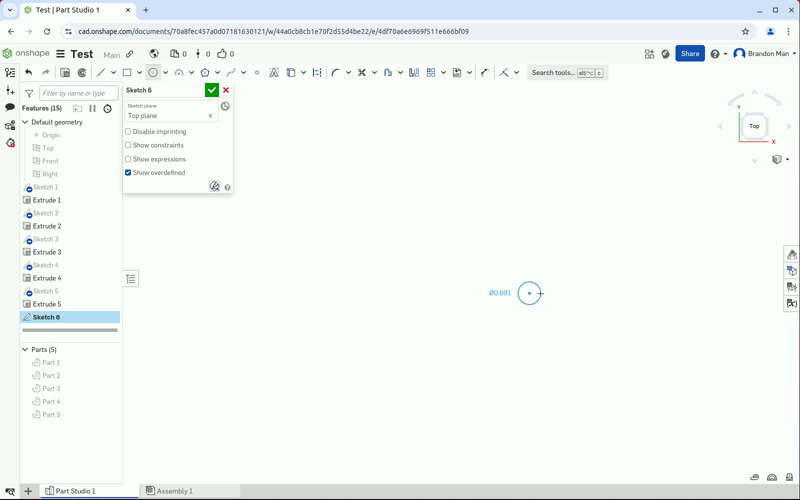
scroll(6)
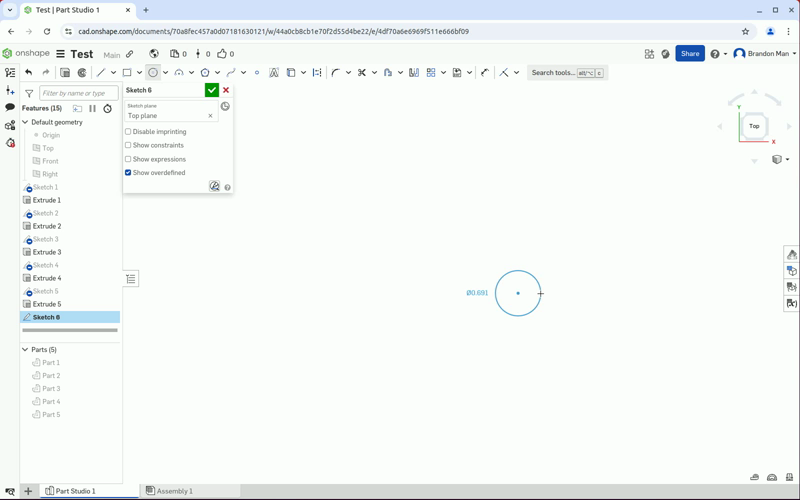
click(540, 293)
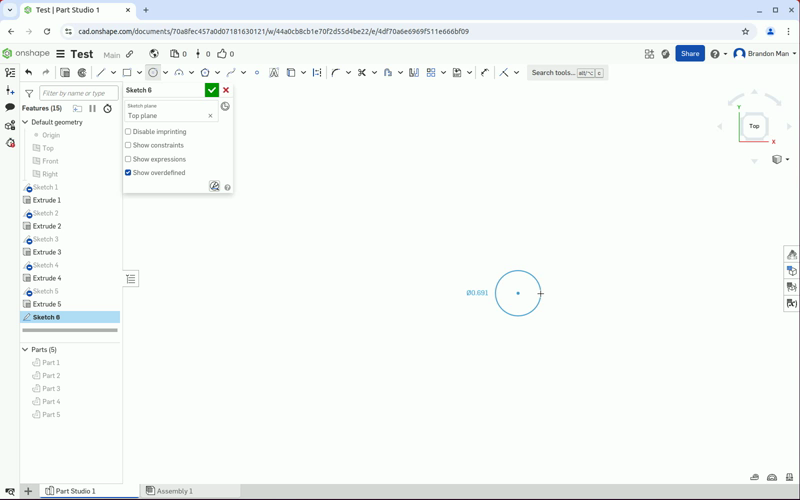
scroll(-6)
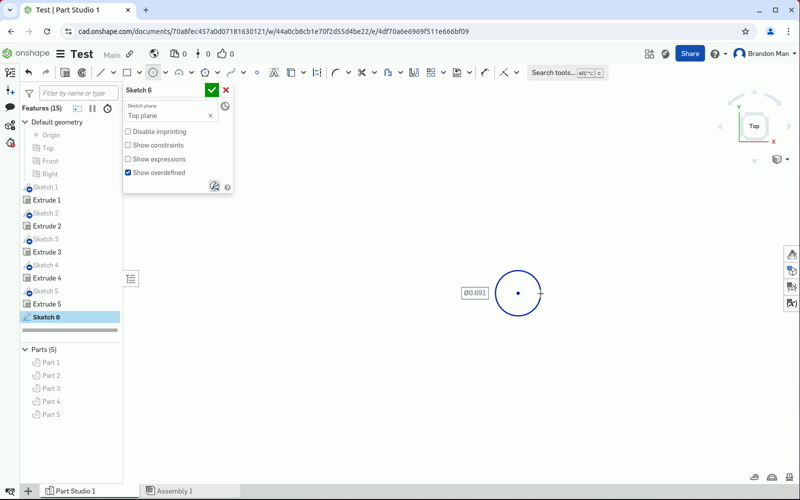
scroll(-6)
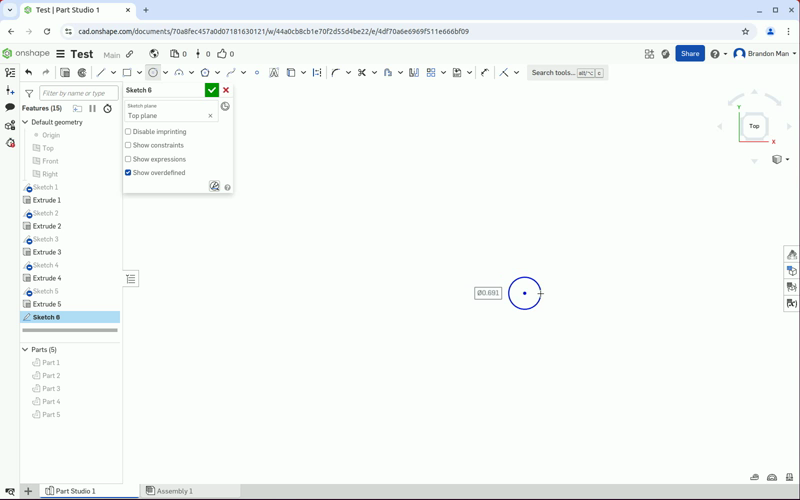
scroll(-6)
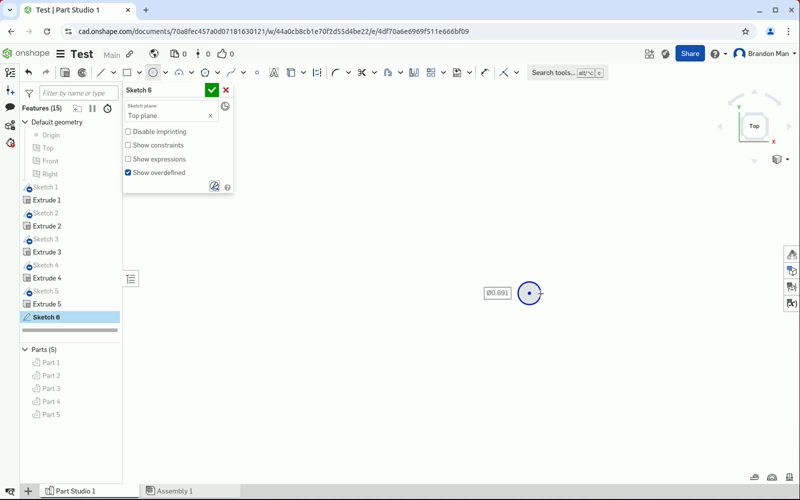
scroll(-6)
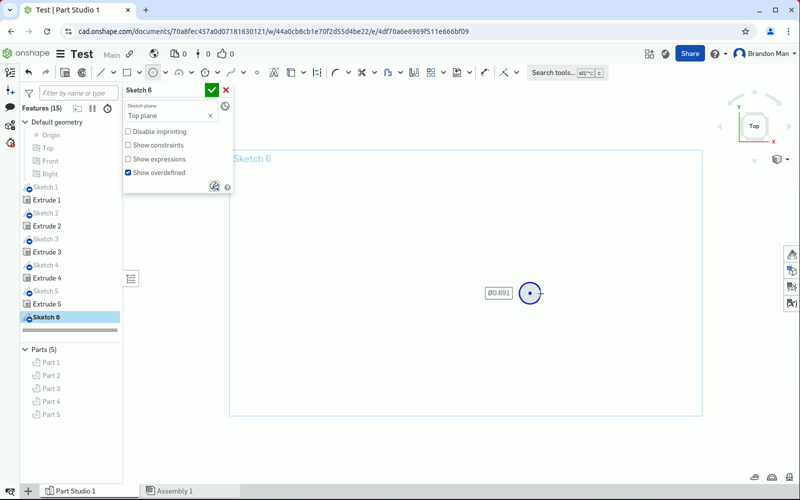
scroll(-6)
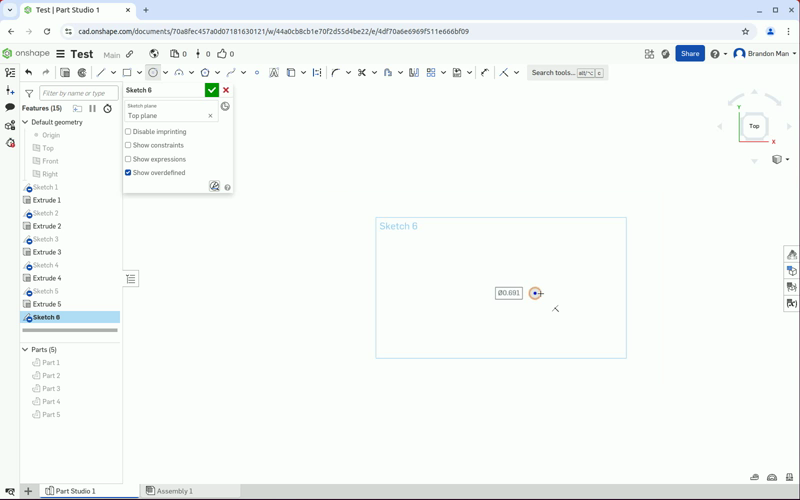
scroll(-6)
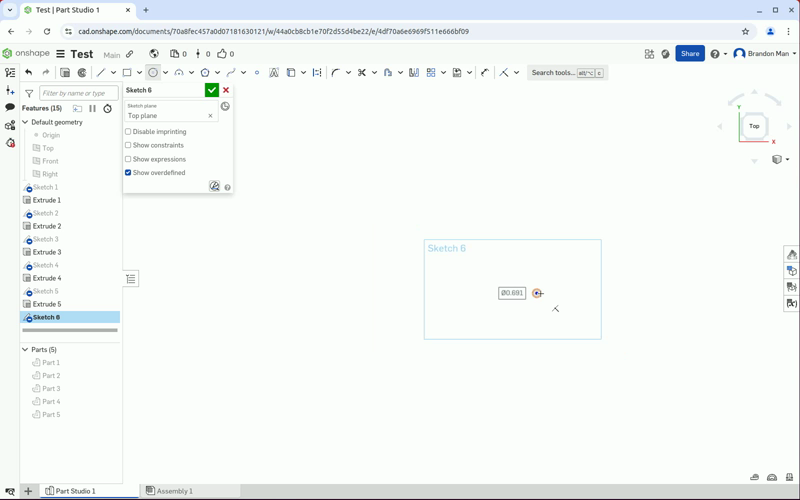
scroll(-6)
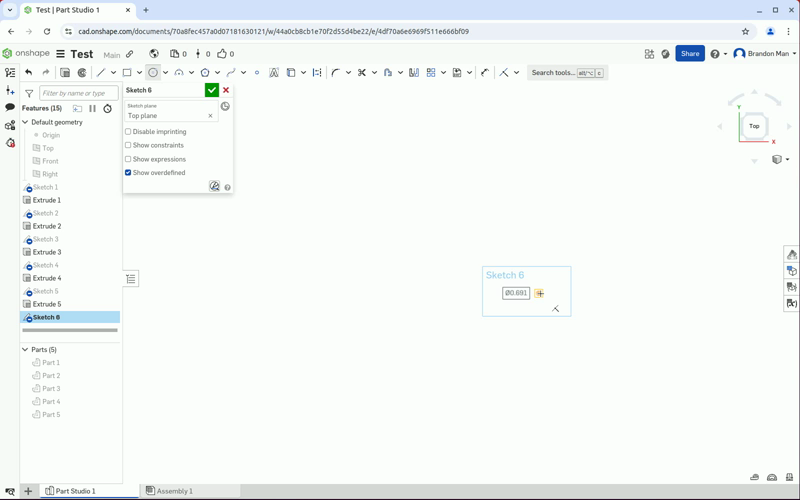
key(esc)
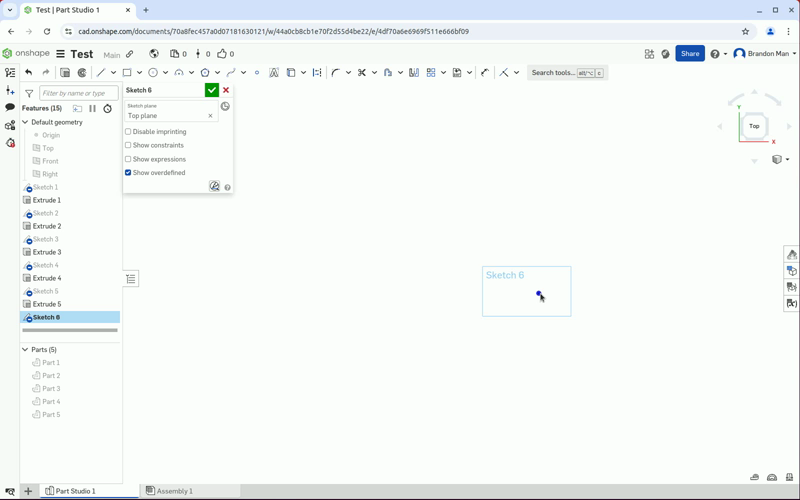
mouse_move(537, 293)
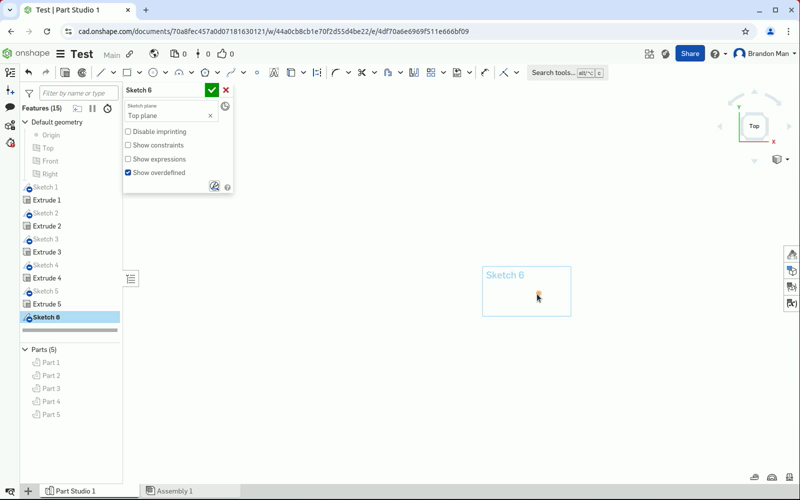
scroll(6)
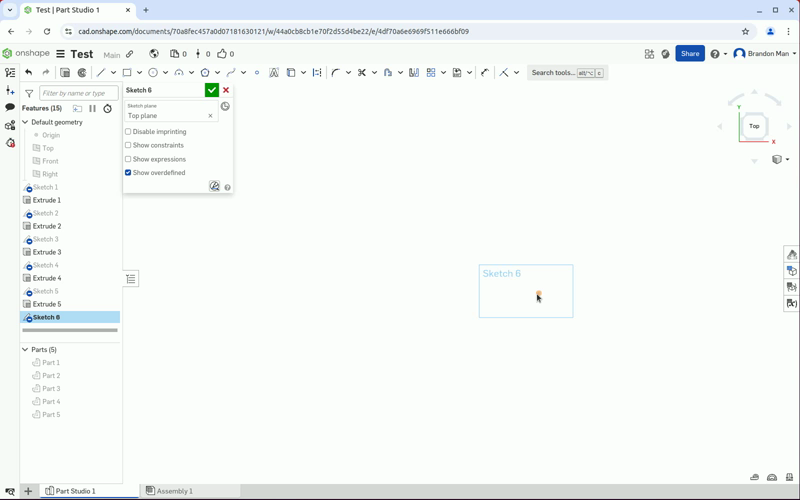
scroll(6)
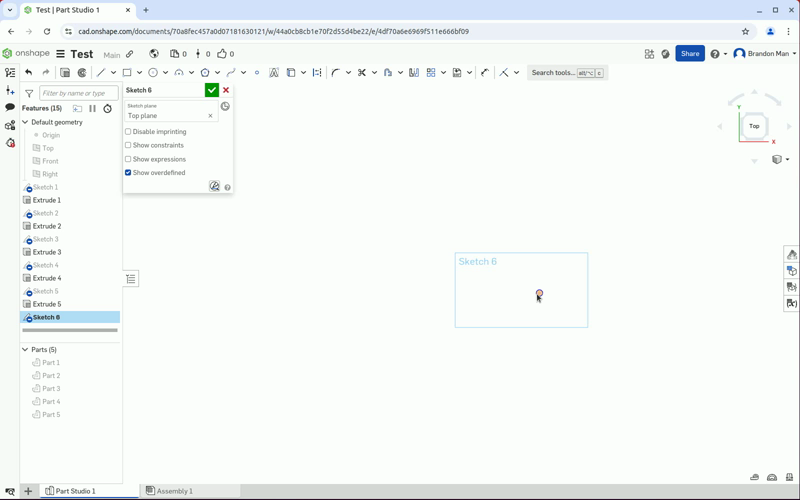
scroll(6)
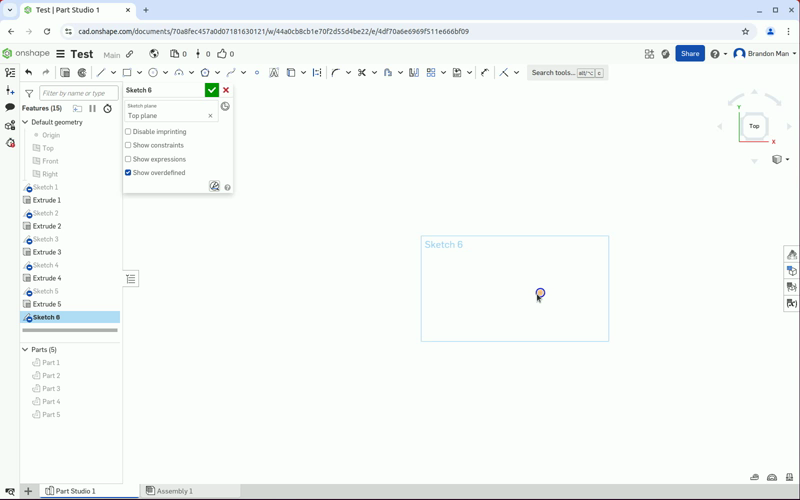
scroll(6)
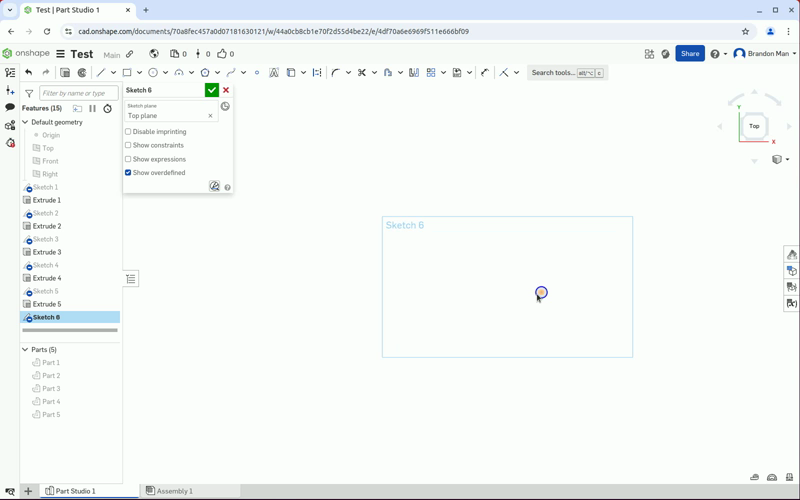
scroll(6)
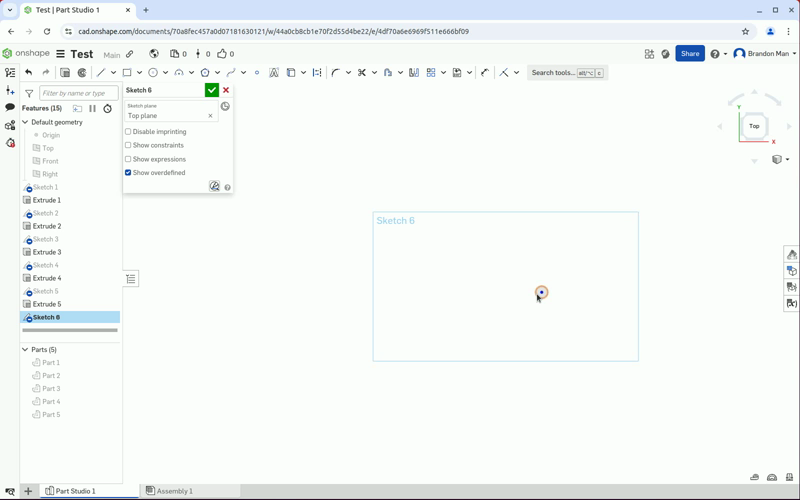
scroll(6)
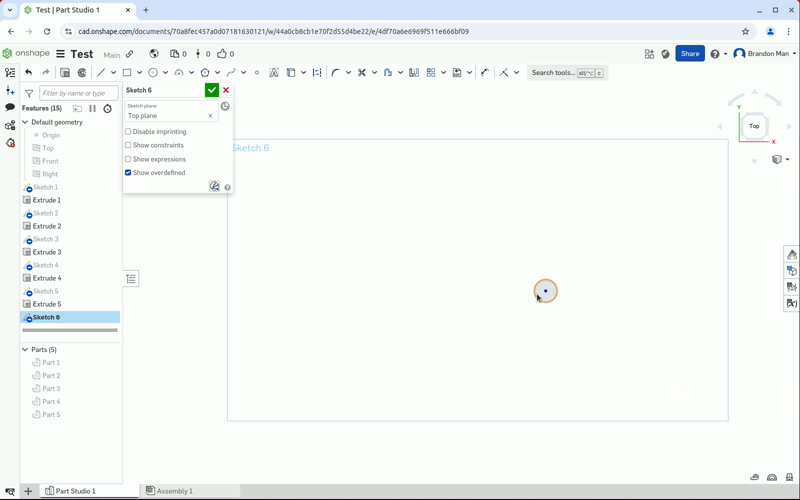
scroll(6)
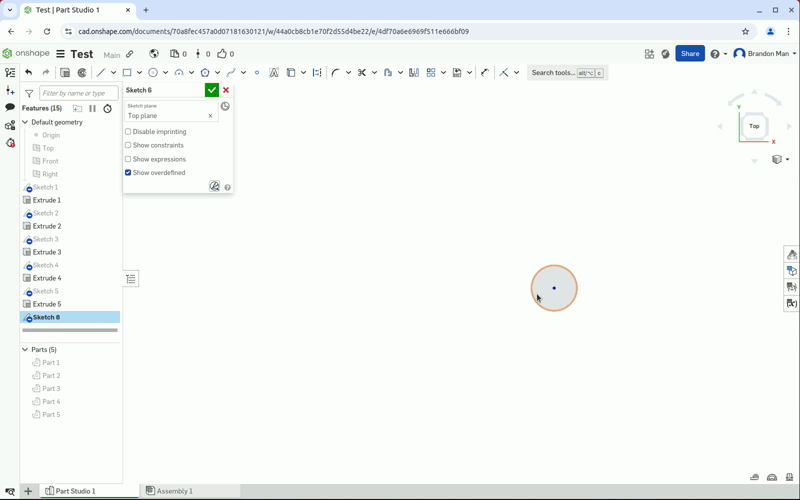
click(537, 293)
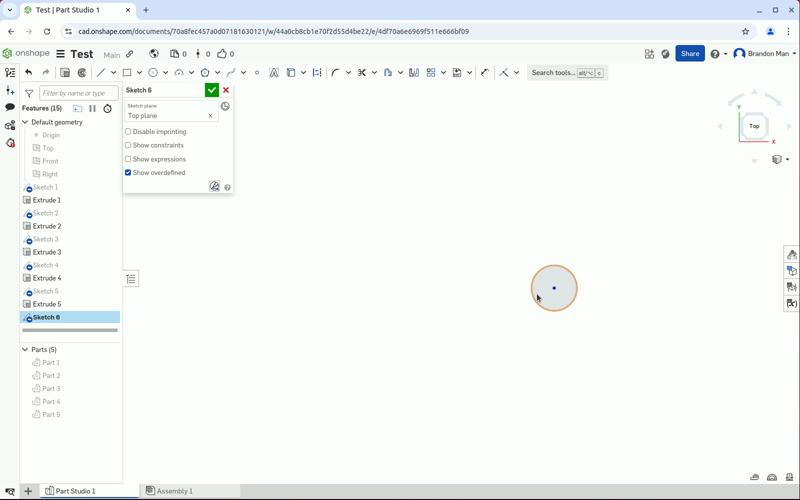
scroll(-6)
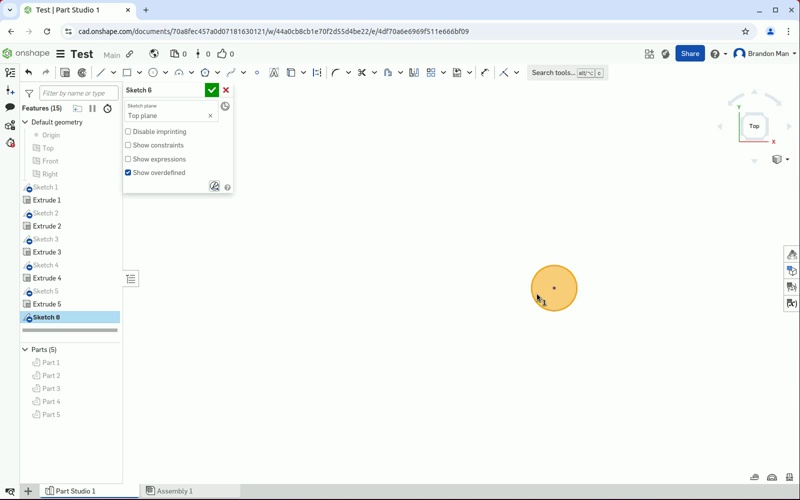
scroll(-6)
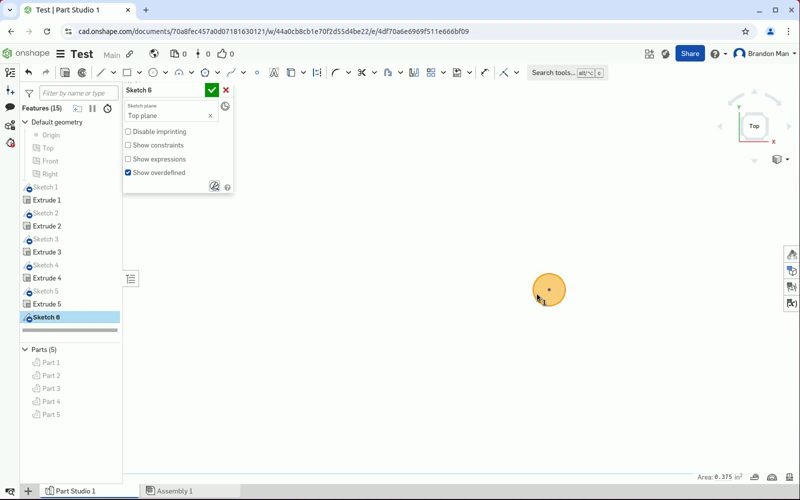
scroll(-6)
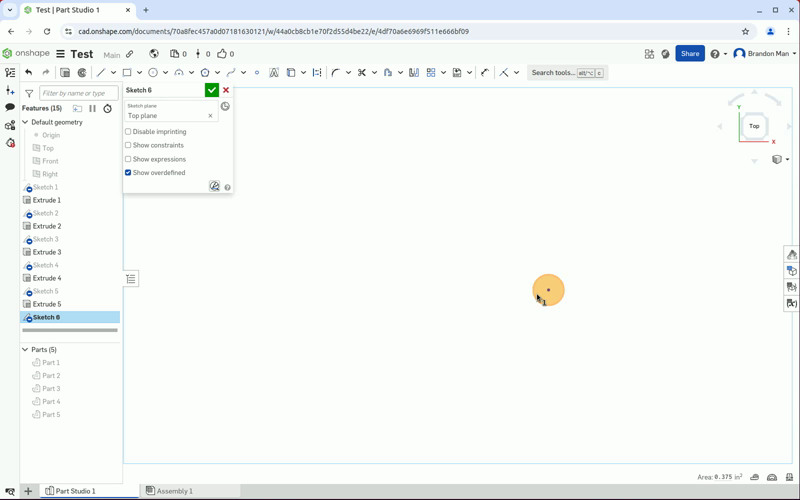
scroll(-6)
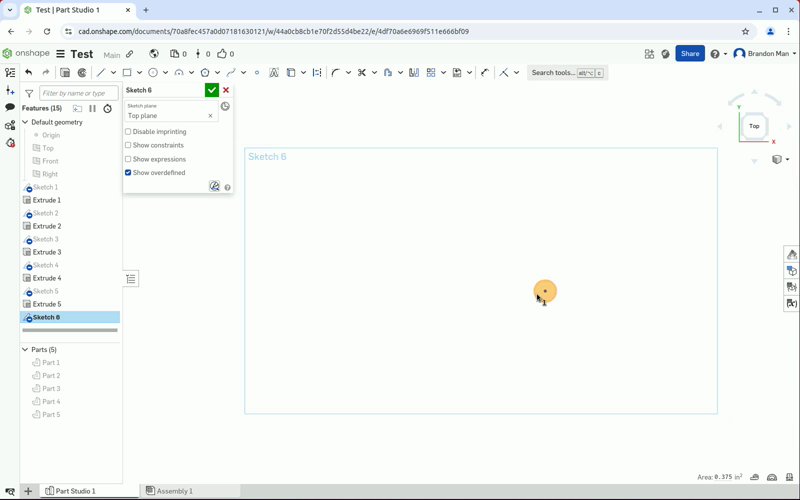
scroll(-6)
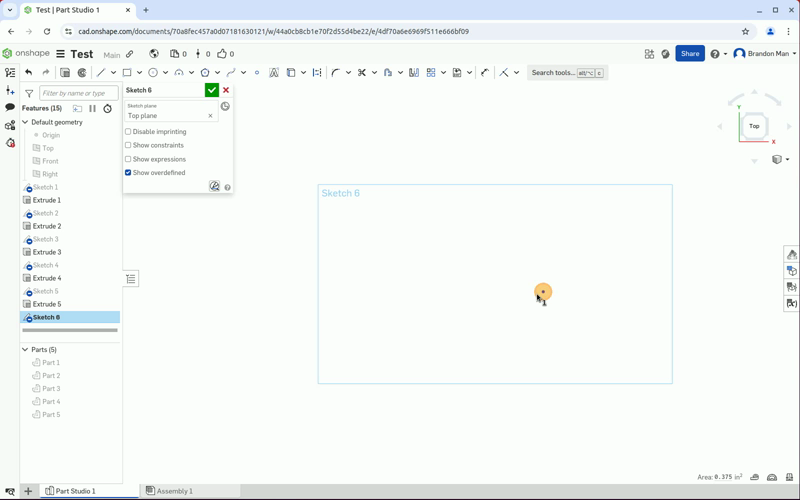
scroll(-6)
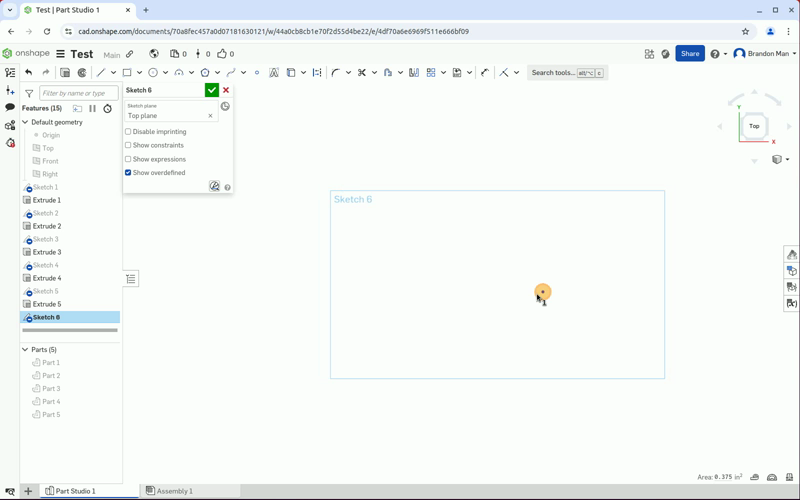
scroll(-6)
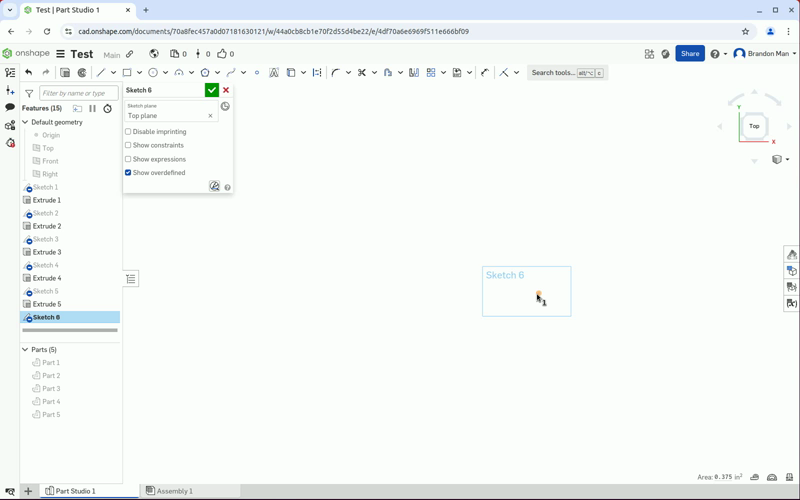
mouse_move(73, 352)
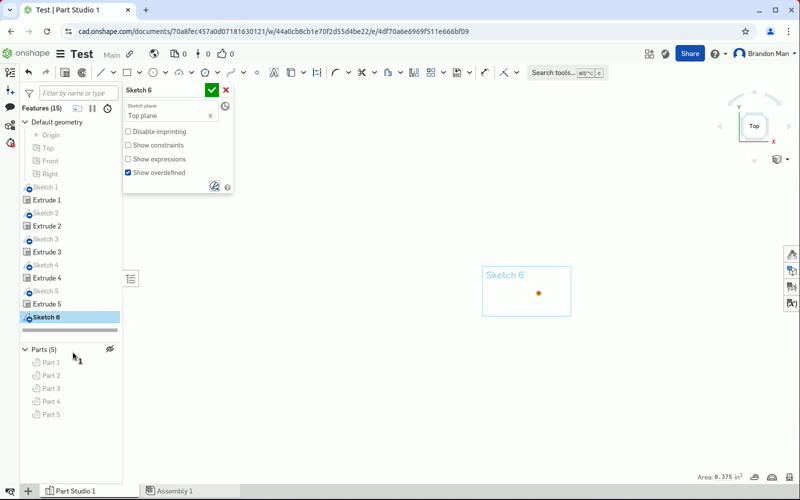
key(shift+y)
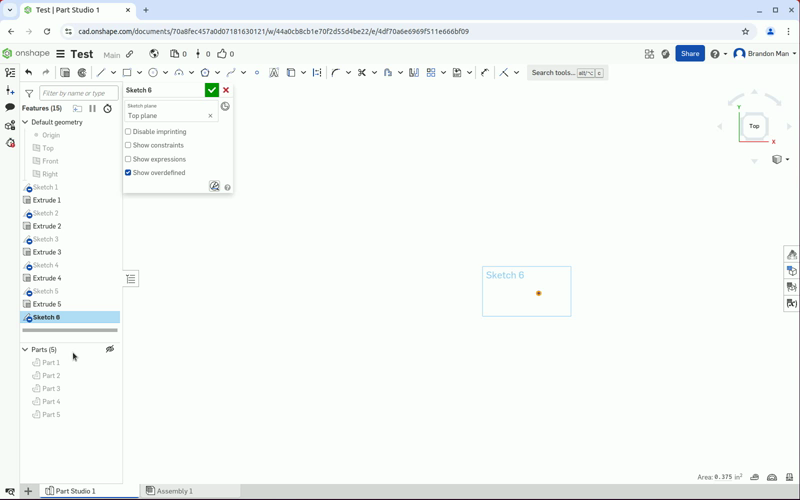
key(shift+e)
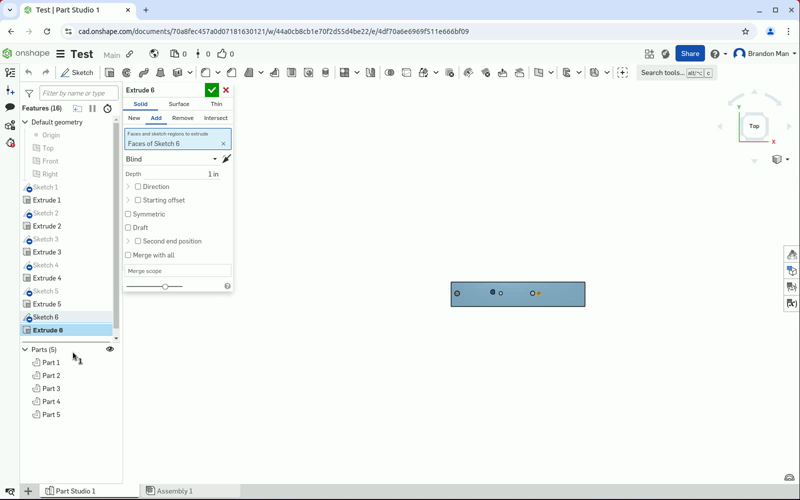
mouse_move(143, 106)
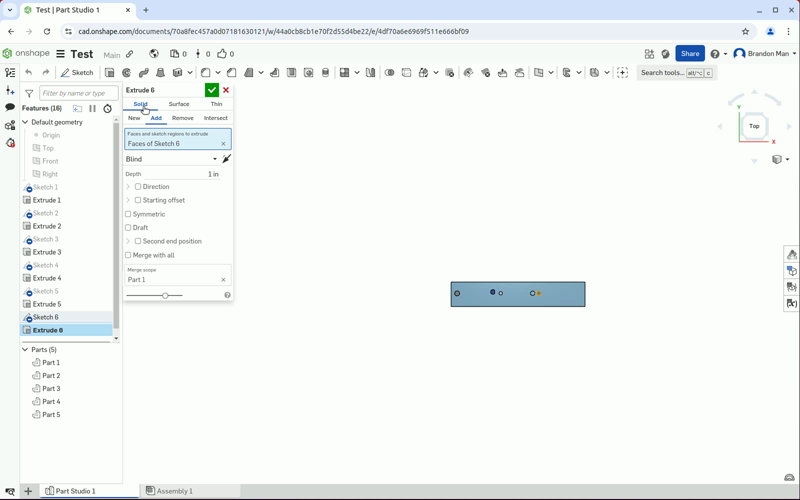
click(143, 106)
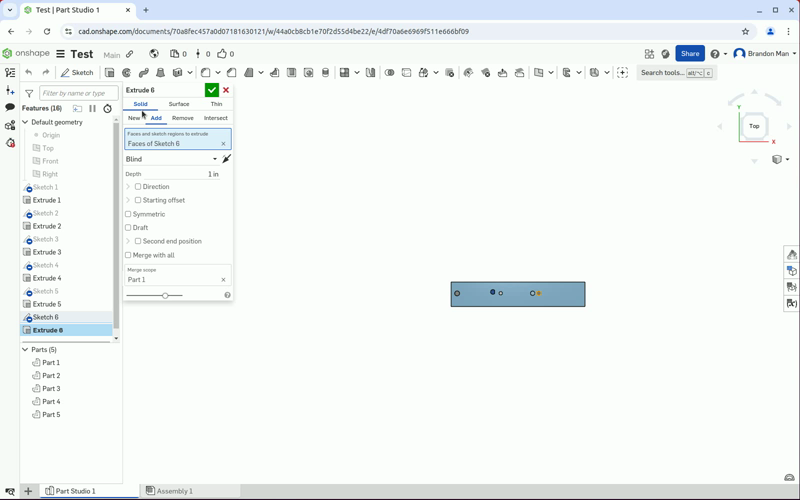
mouse_move(137, 120)
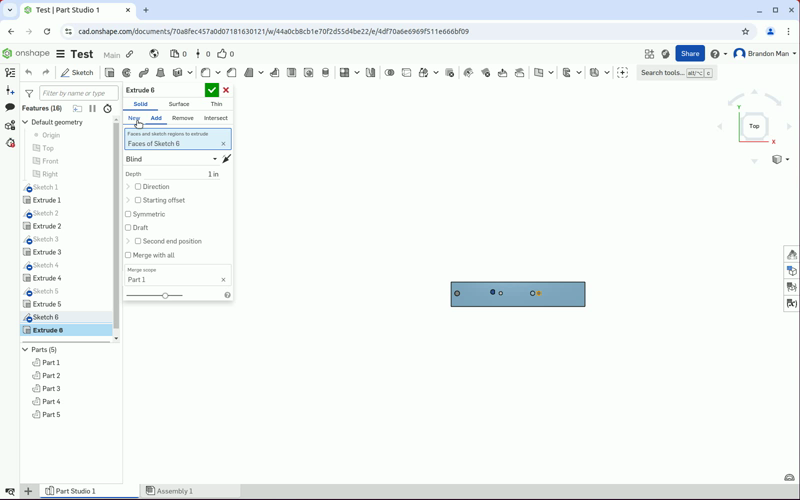
click(137, 120)
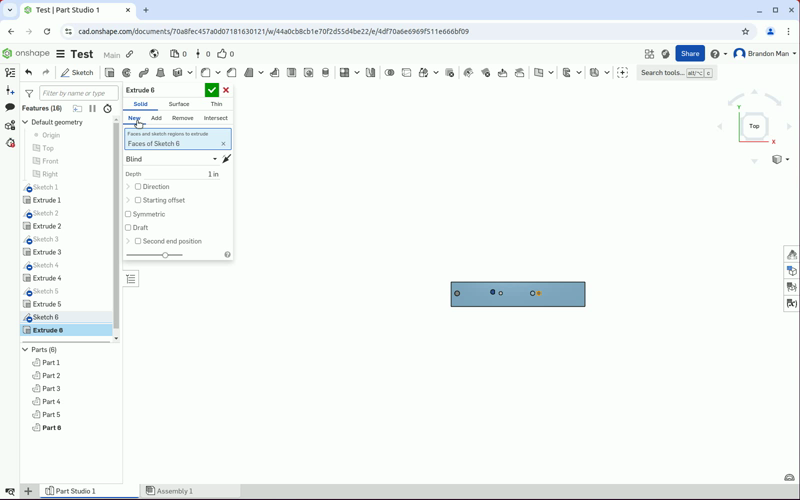
key(tab, 4)
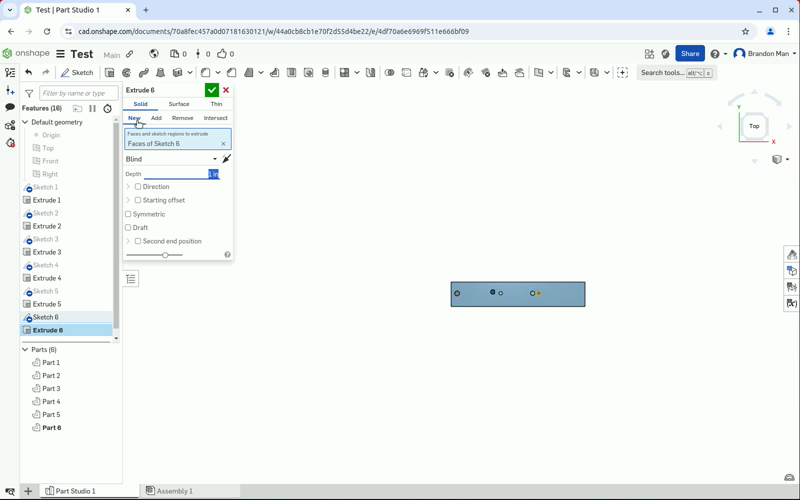
text(3.129)
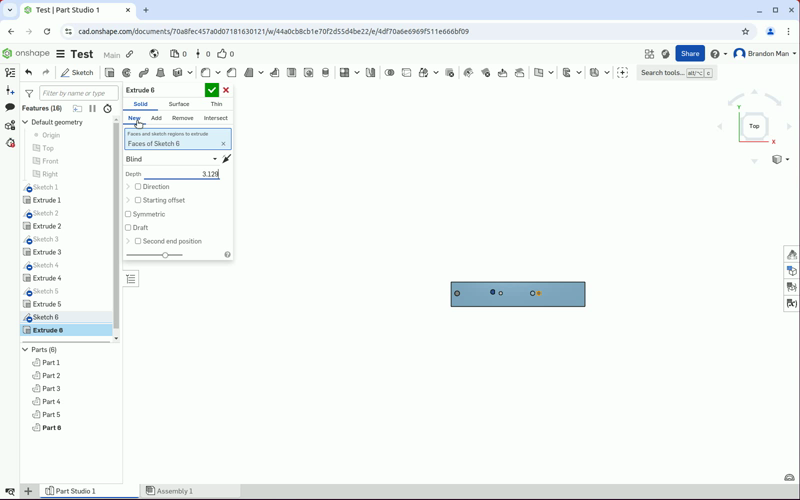
key(enter)
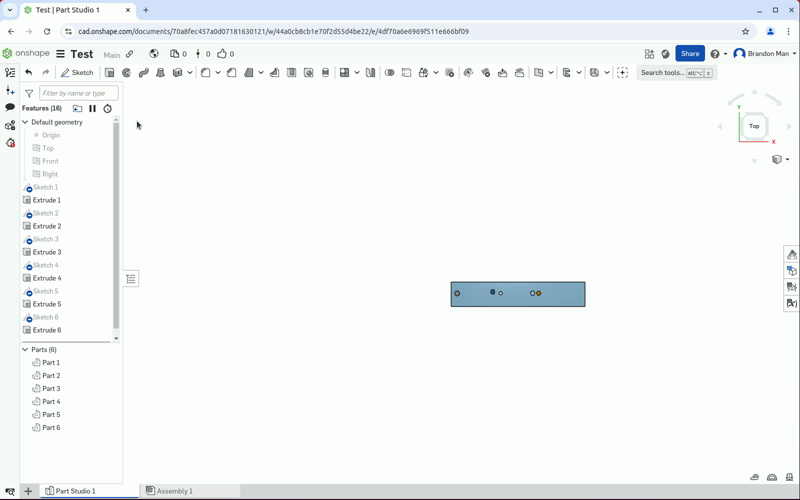
key(shift+h)
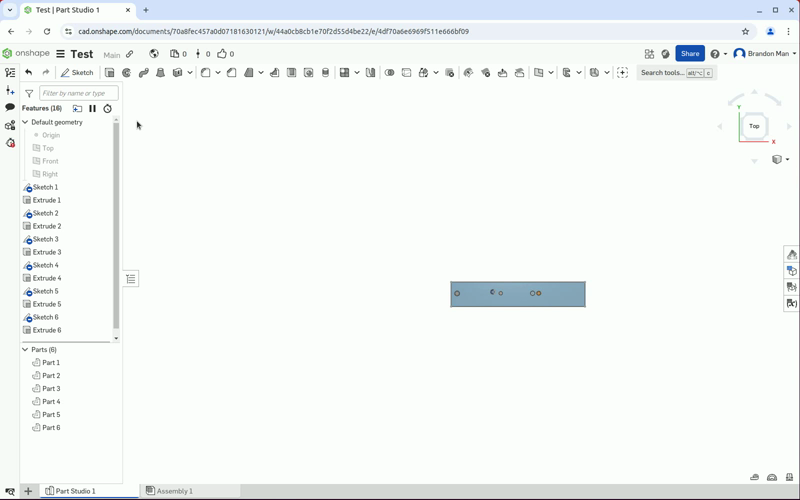
key(shift+h)
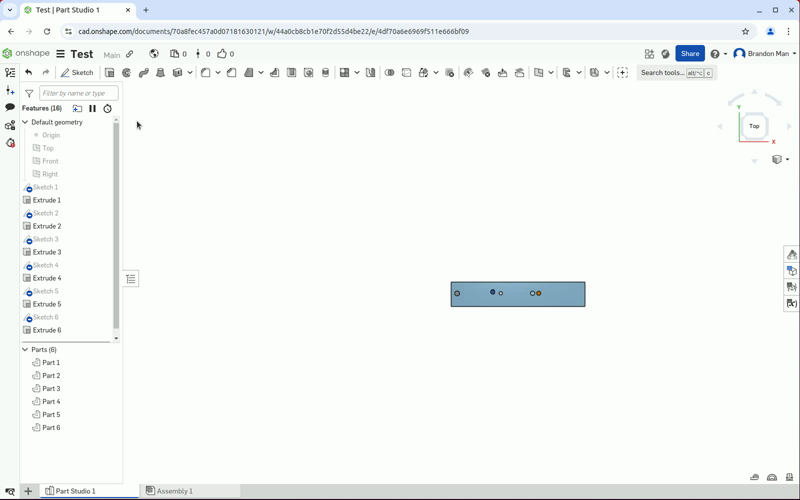
mouse_move(69, 189)
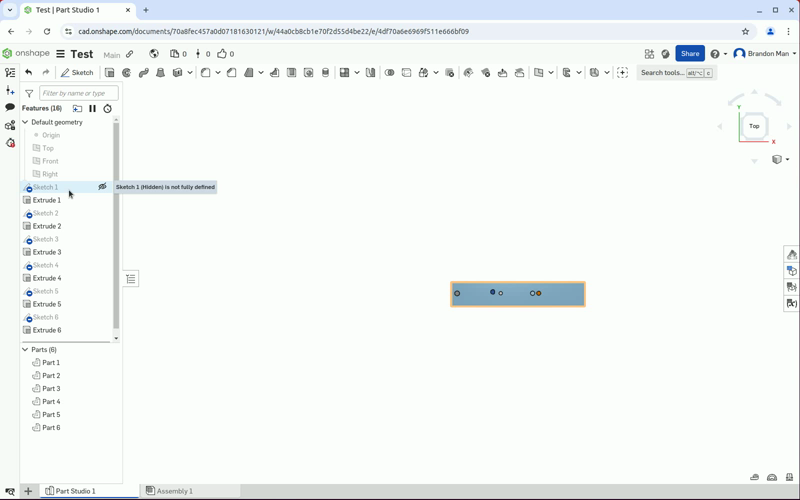
click(69, 189)
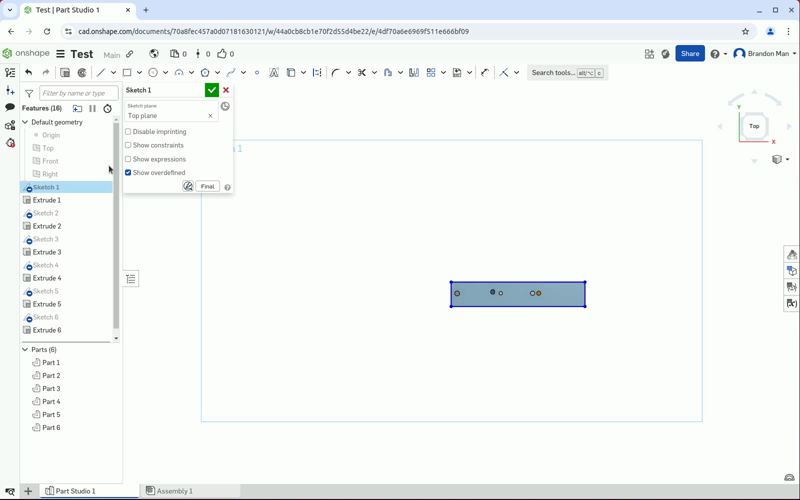
mouse_move(229, 92)
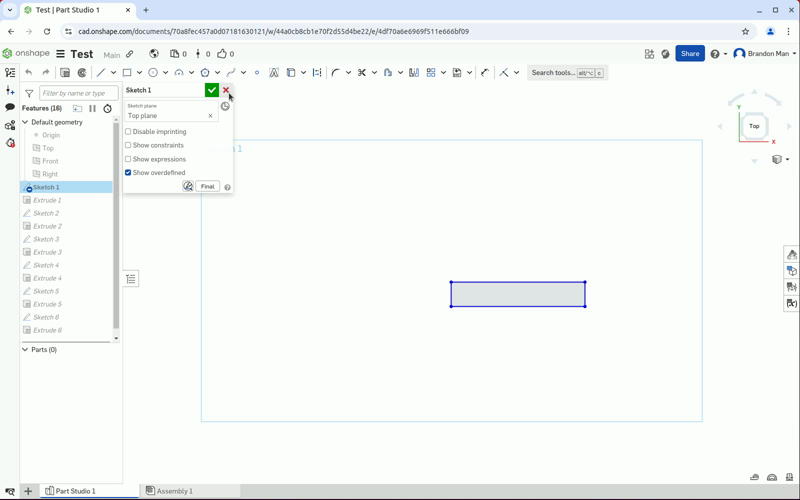
click(229, 92)
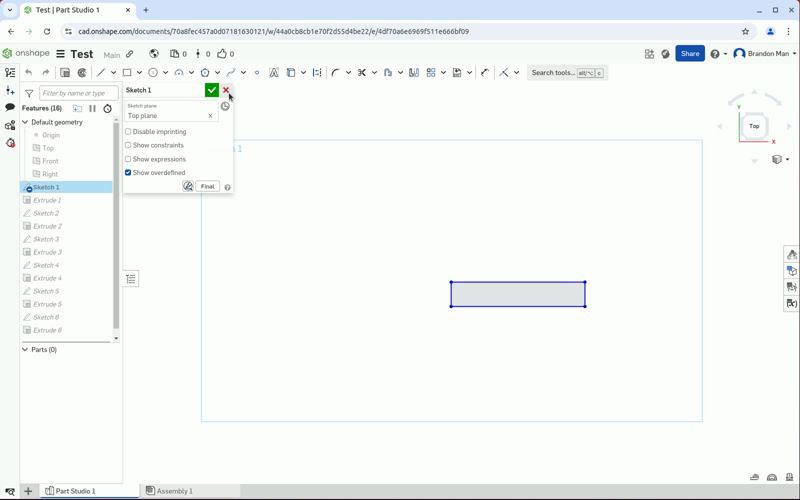
key(shift+s)
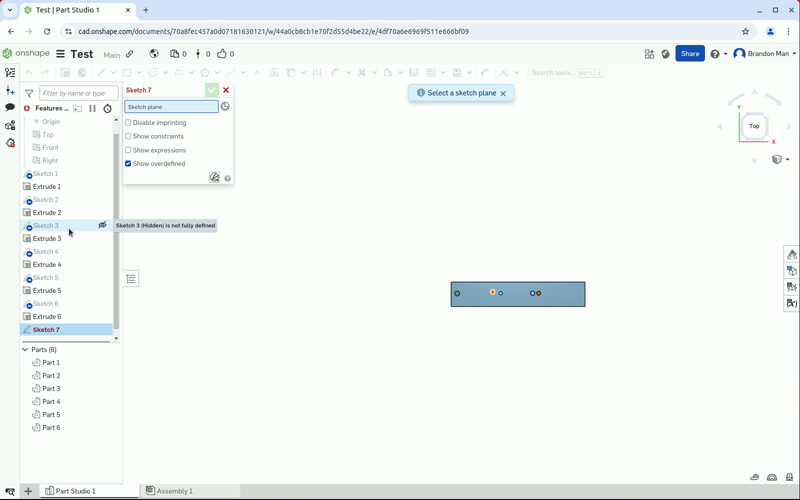
scroll(3)
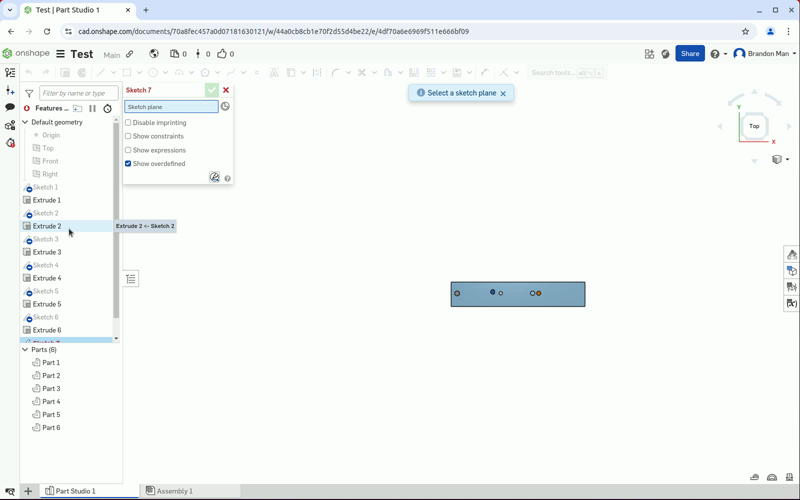
mouse_move(69, 150)
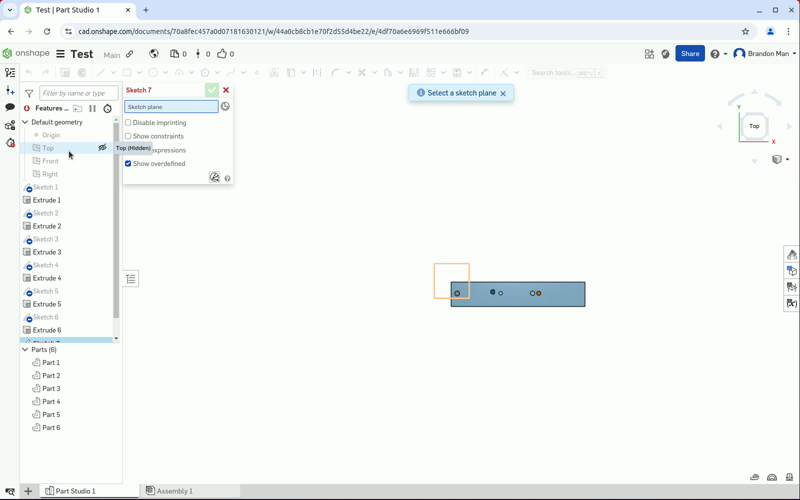
click(69, 150)
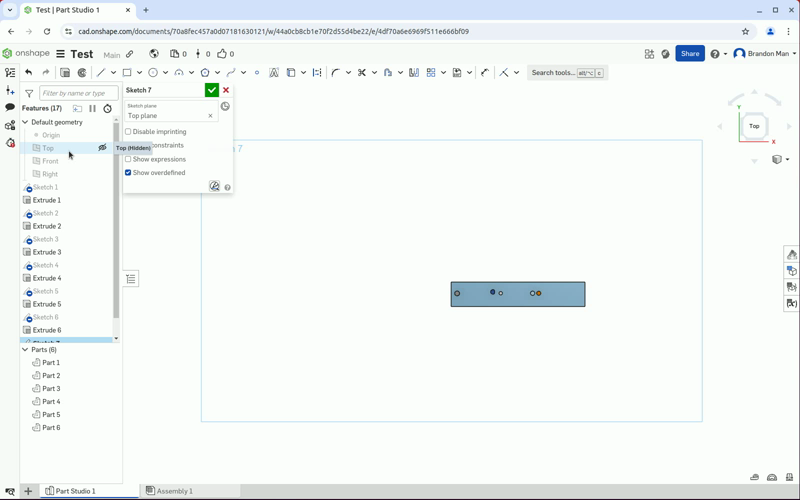
mouse_move(73, 352)
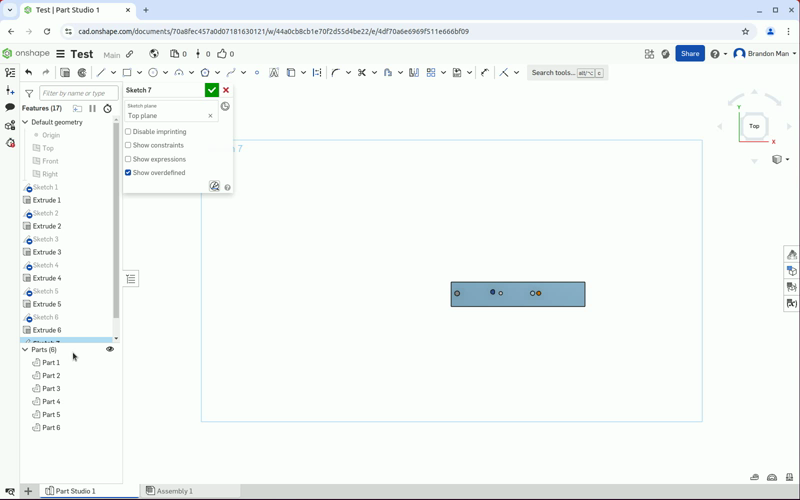
key(y)
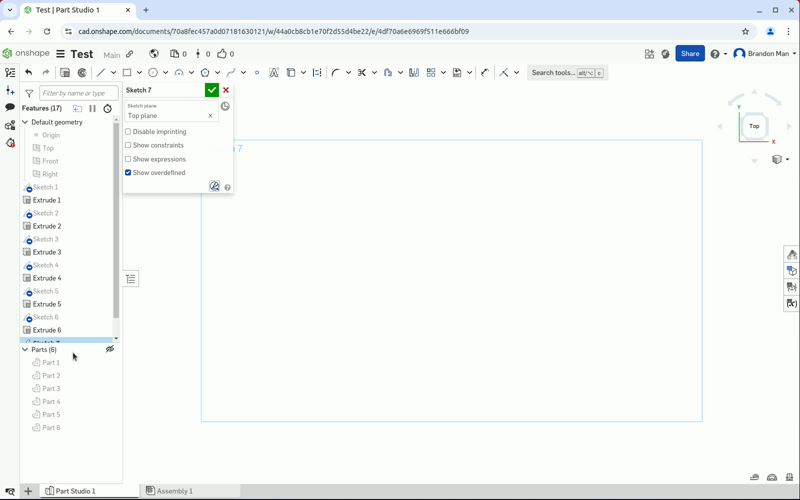
key(c)
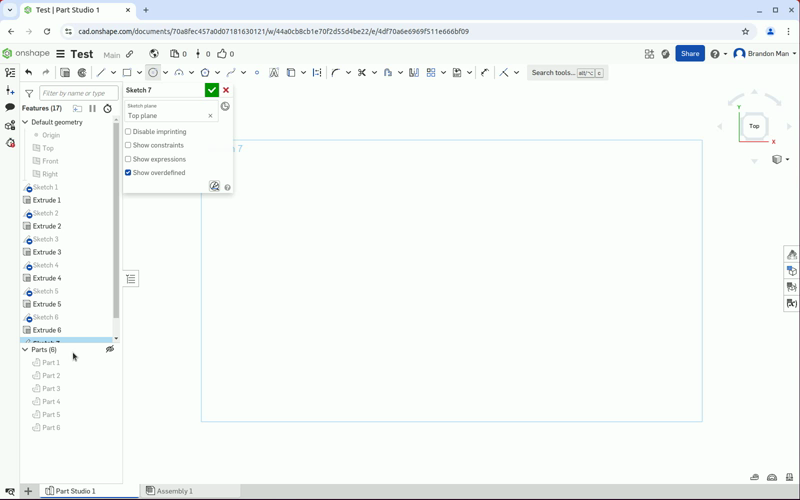
key_down(shift)
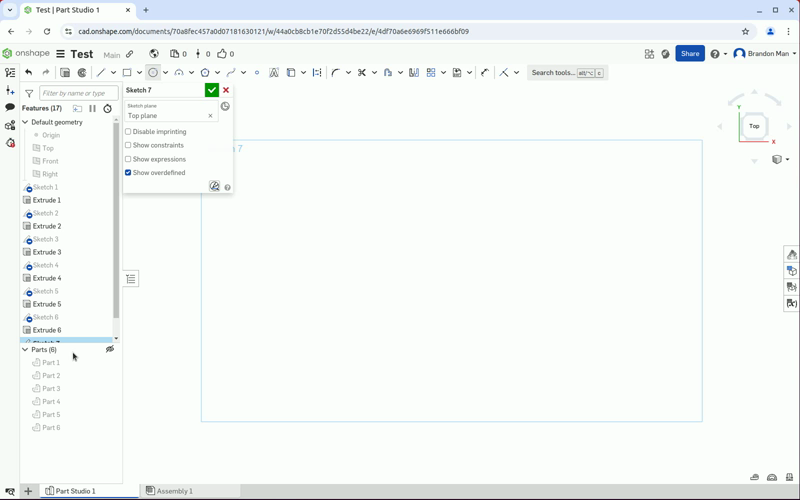
mouse_move(569, 293)
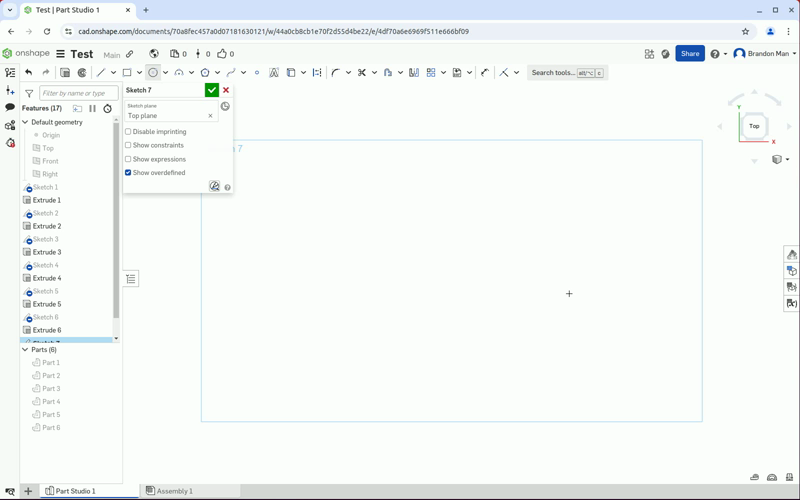
click(569, 293)
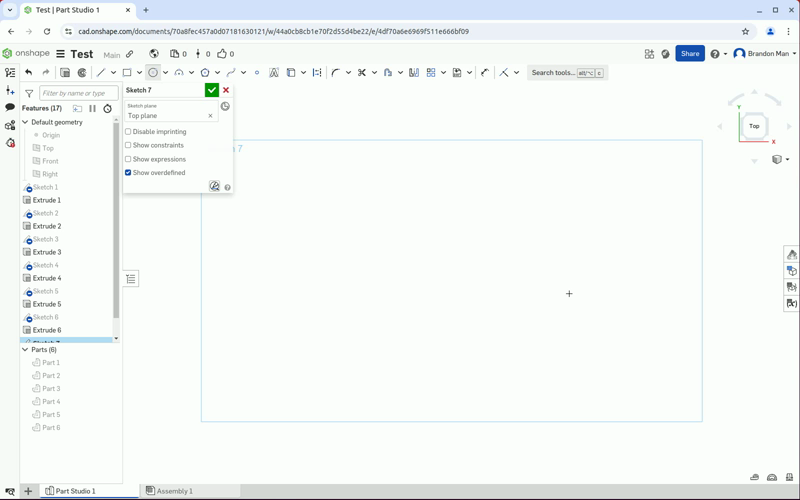
key_up(shift)
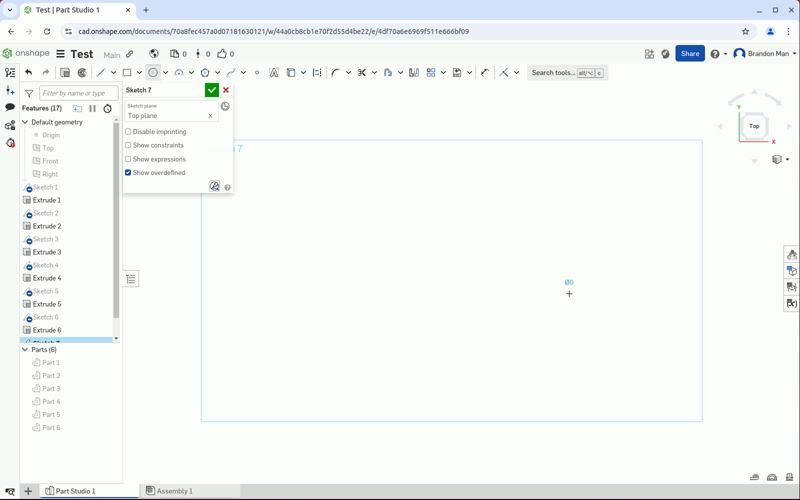
mouse_move(570, 293)
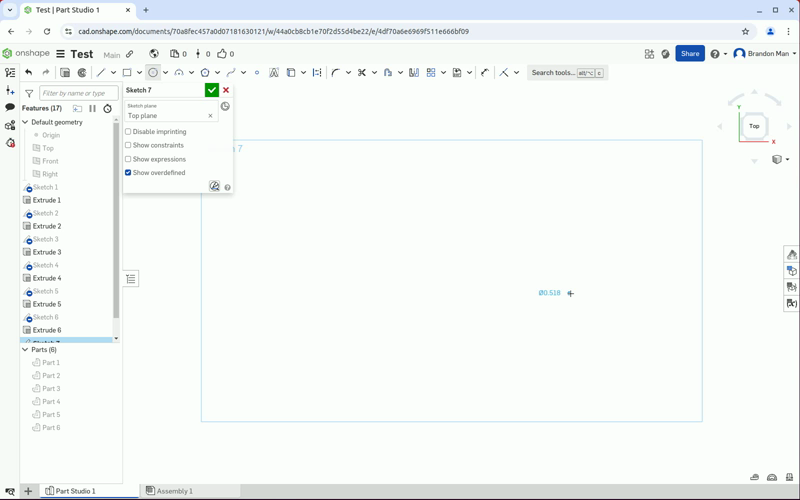
scroll(6)
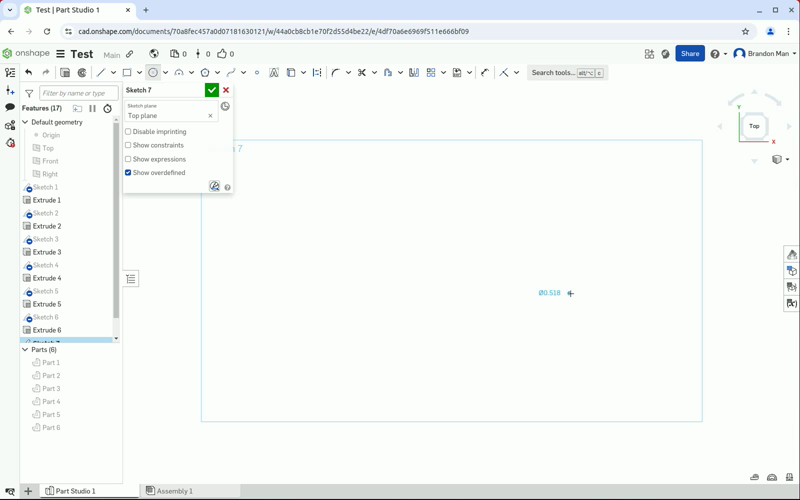
scroll(6)
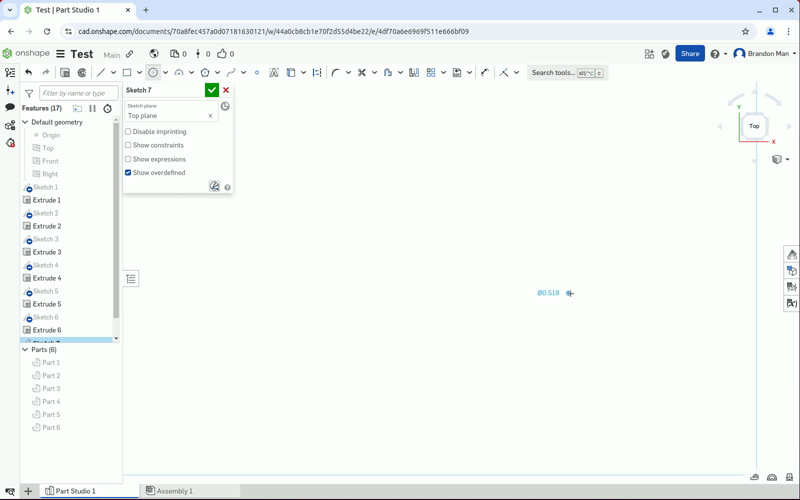
scroll(6)
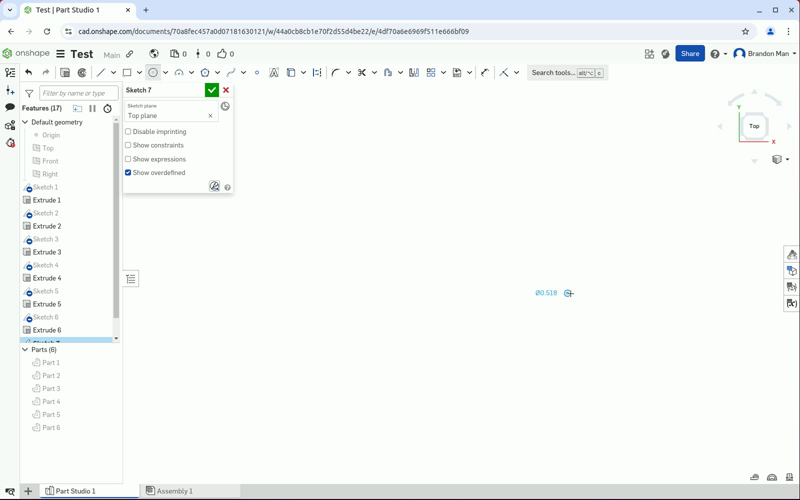
scroll(6)
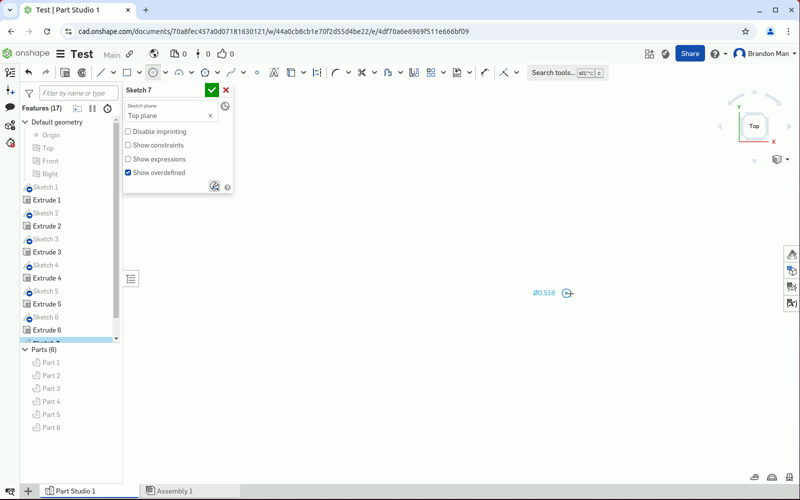
scroll(6)
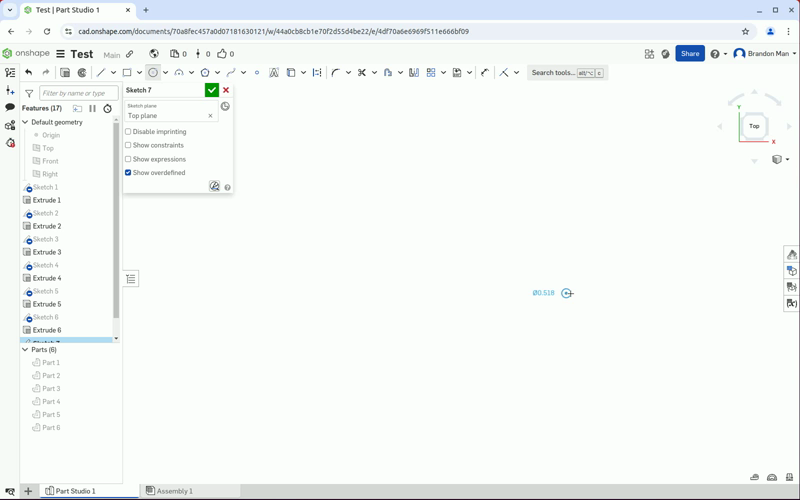
scroll(6)
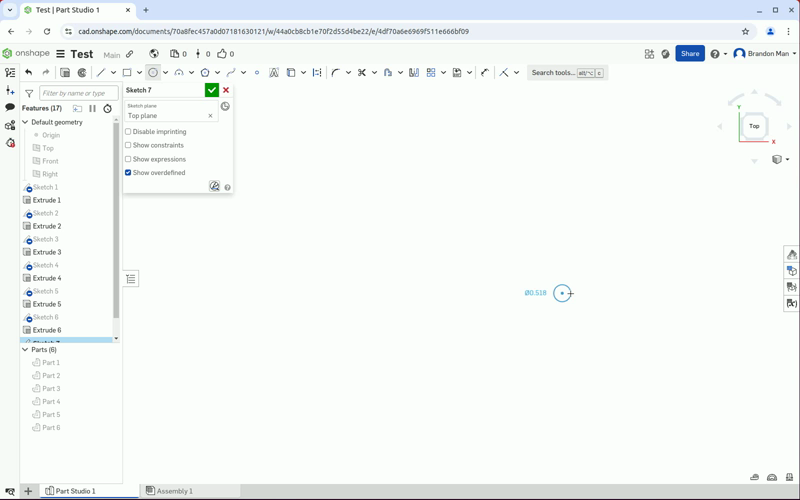
scroll(6)
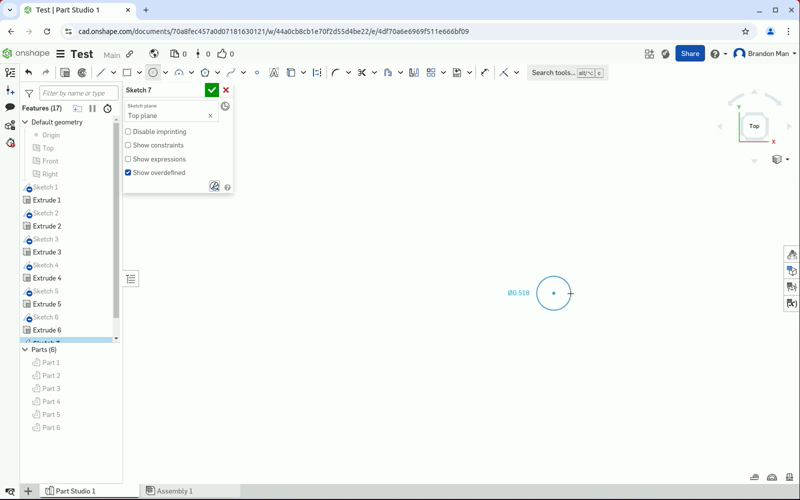
click(570, 293)
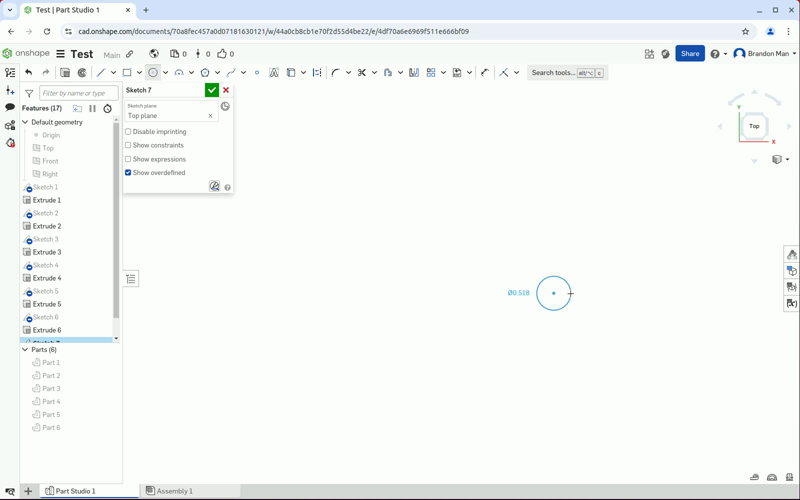
scroll(-6)
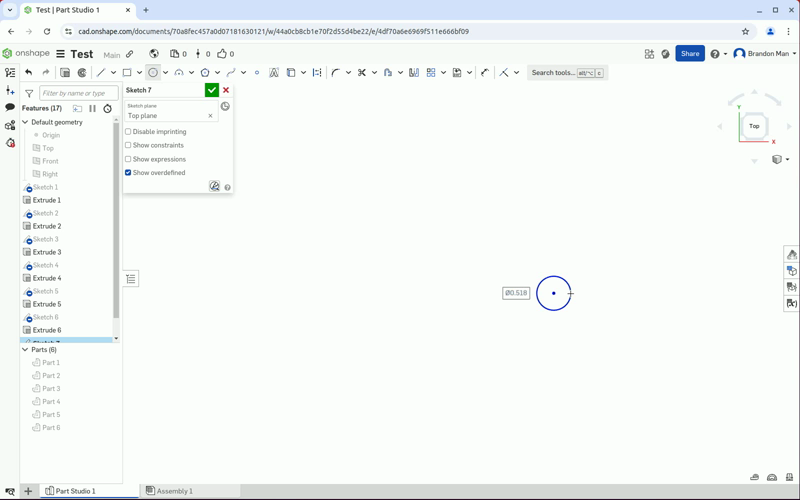
scroll(-6)
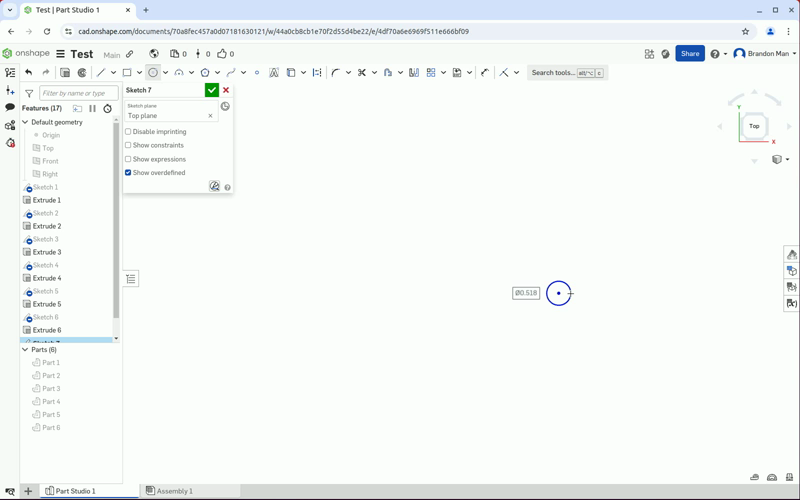
scroll(-6)
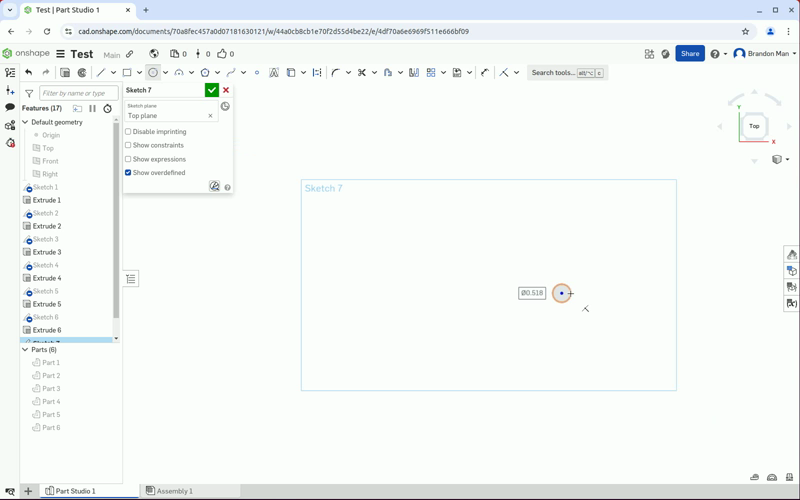
scroll(-6)
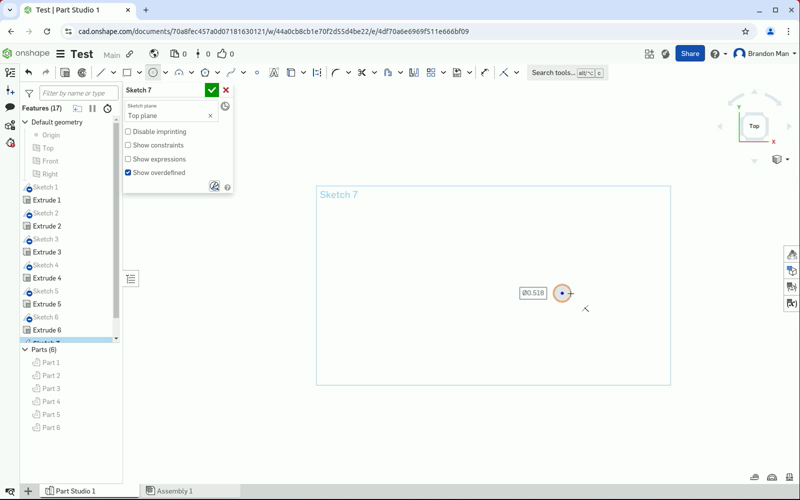
scroll(-6)
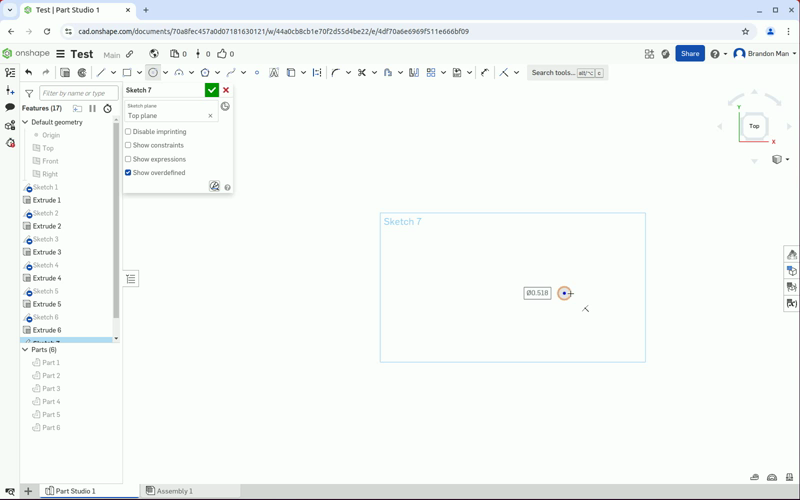
scroll(-6)
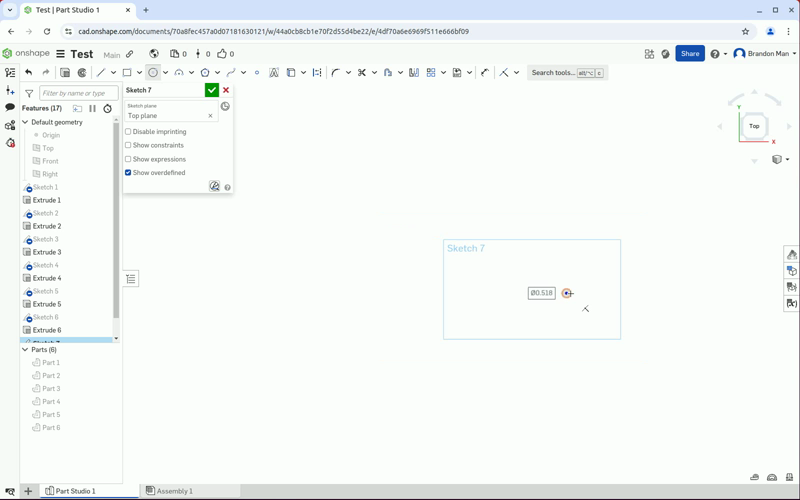
scroll(-6)
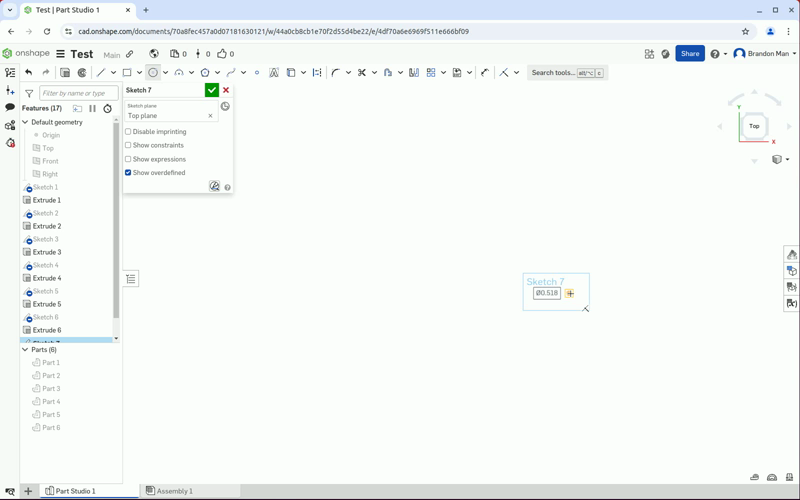
key(esc)
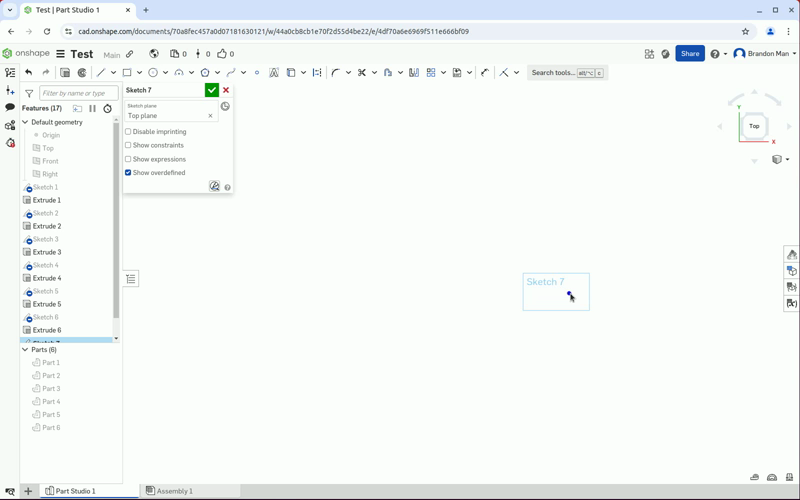
mouse_move(568, 294)
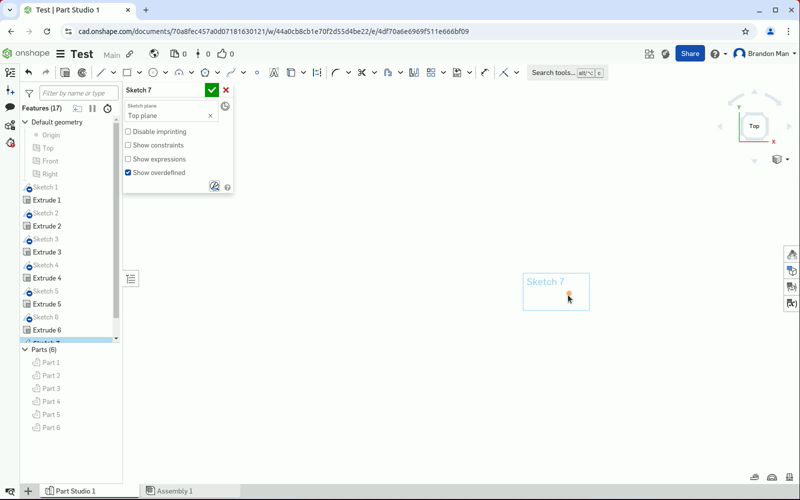
scroll(6)
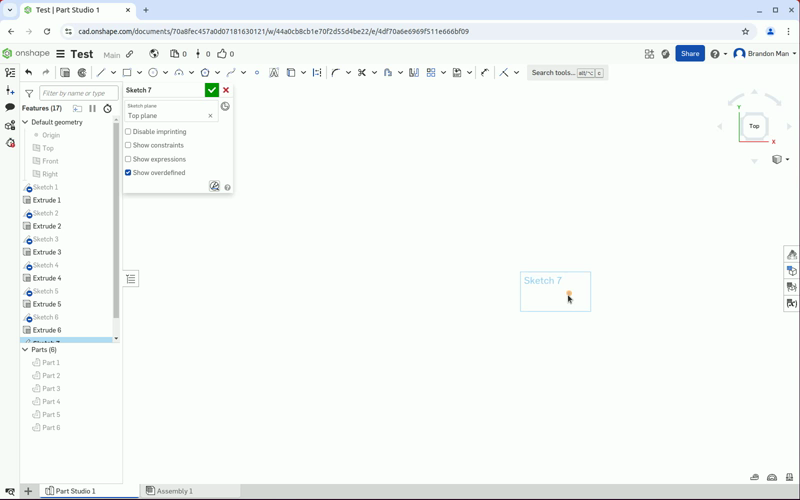
scroll(6)
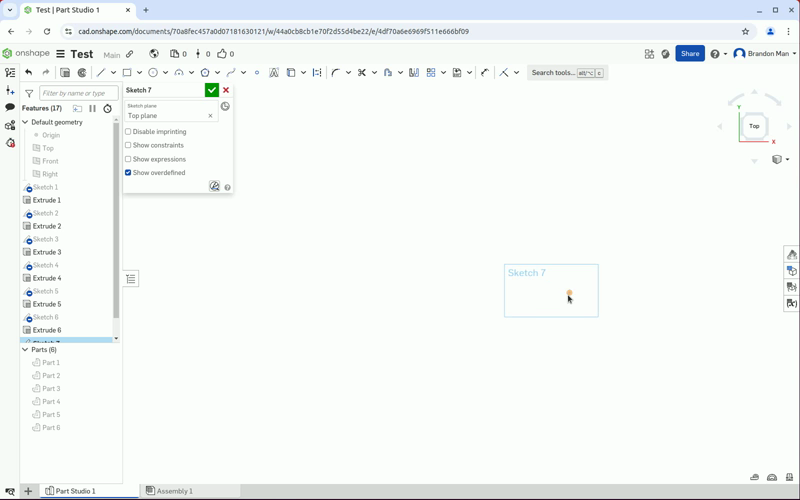
scroll(6)
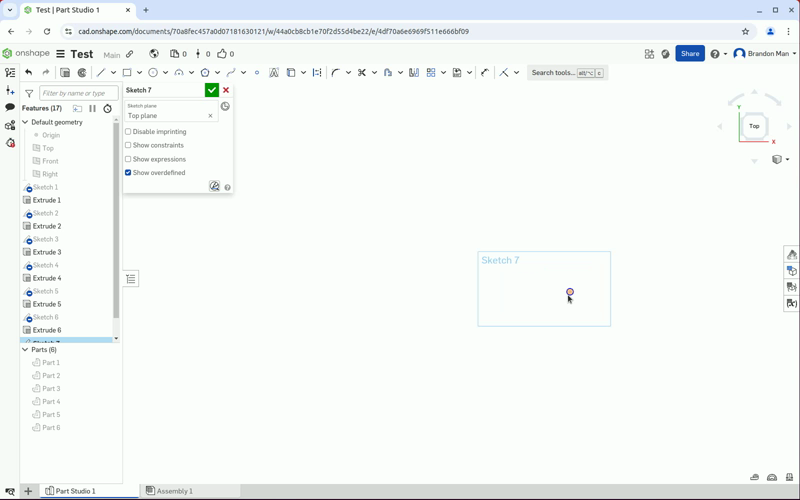
scroll(6)
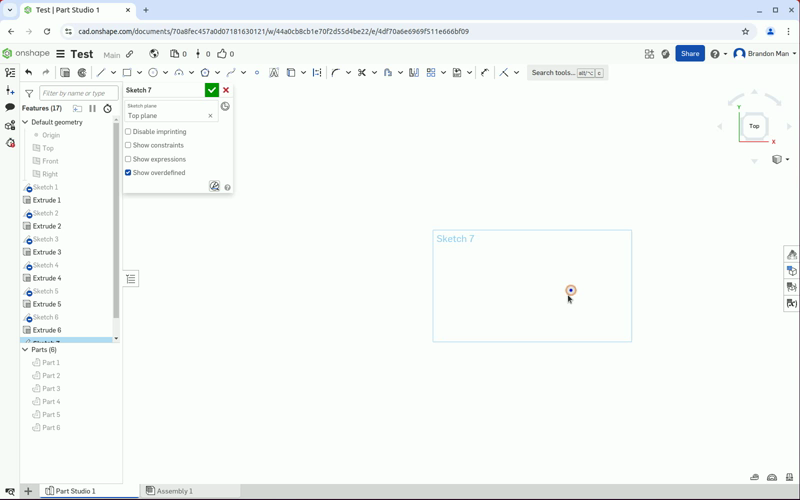
scroll(6)
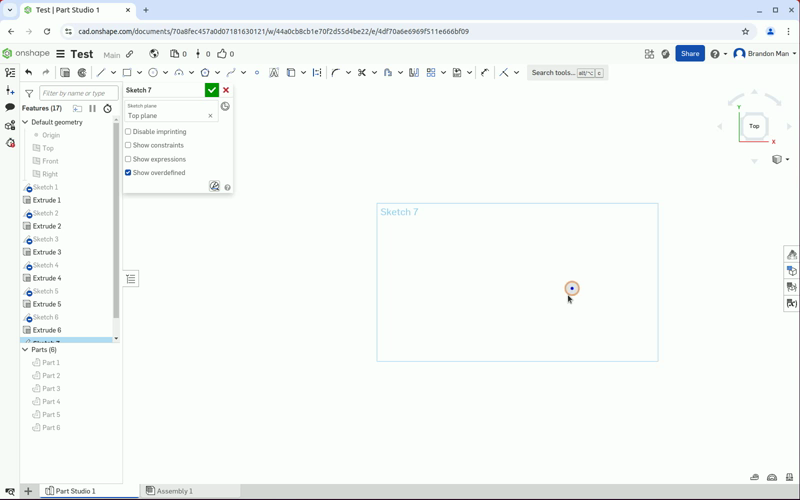
scroll(6)
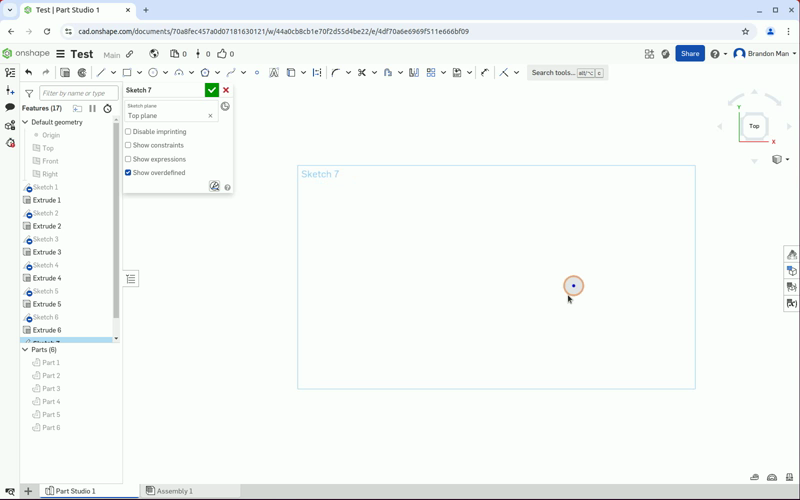
scroll(6)
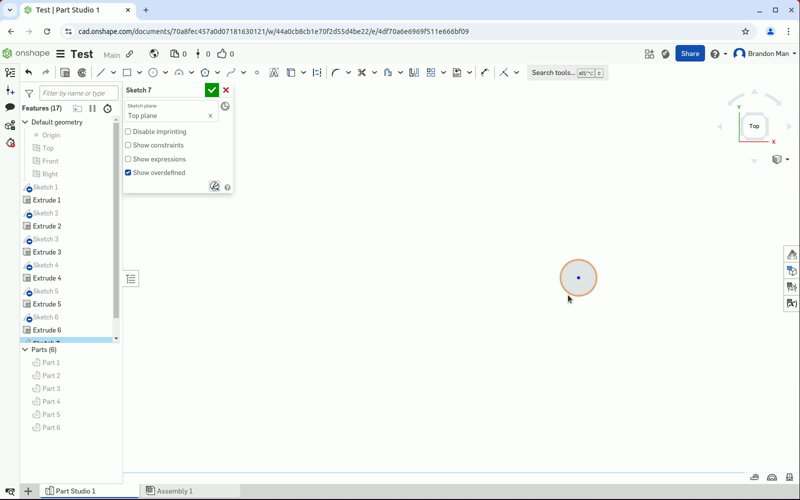
click(568, 294)
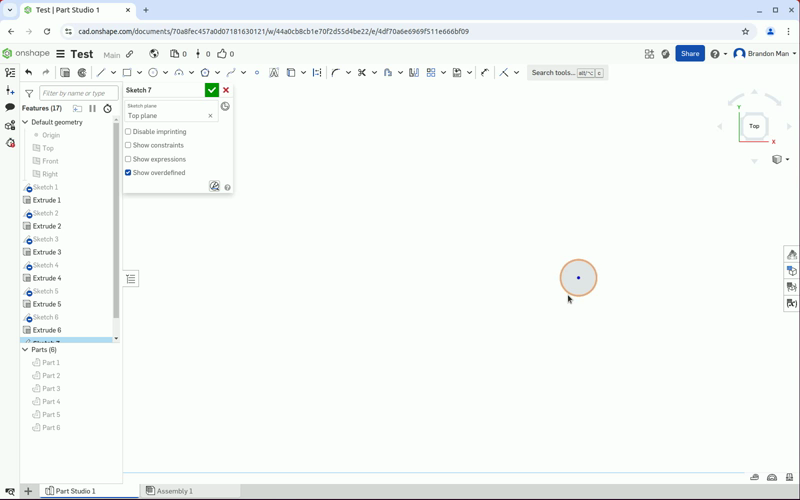
scroll(-6)
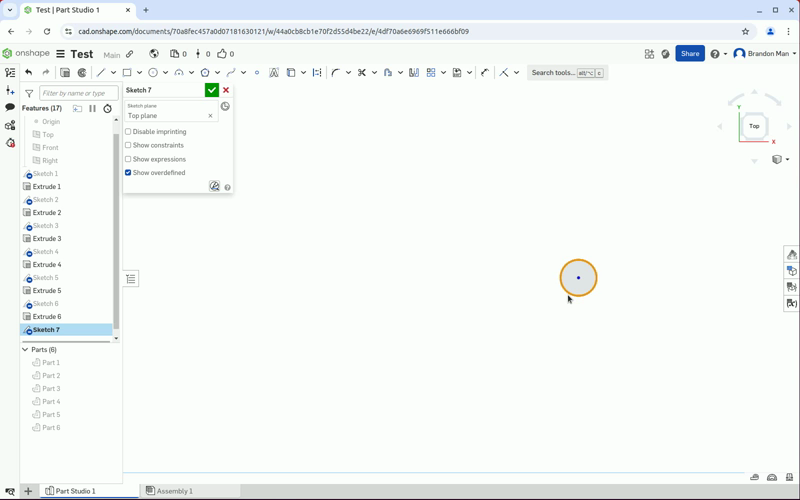
scroll(-6)
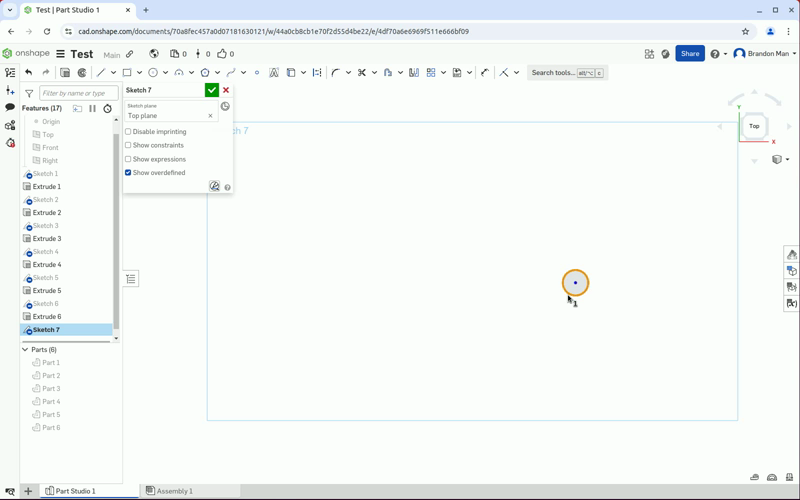
scroll(-6)
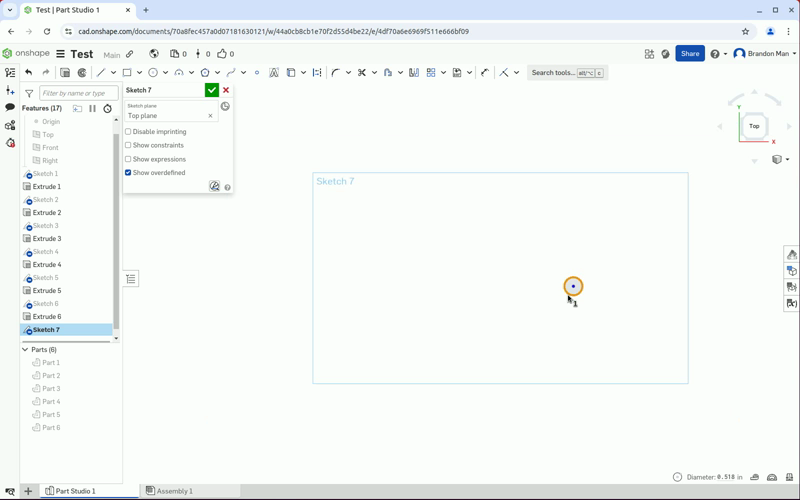
scroll(-6)
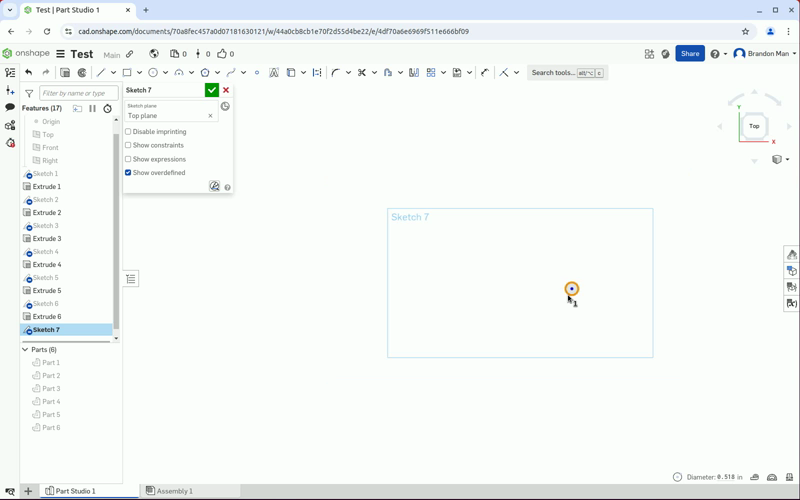
scroll(-6)
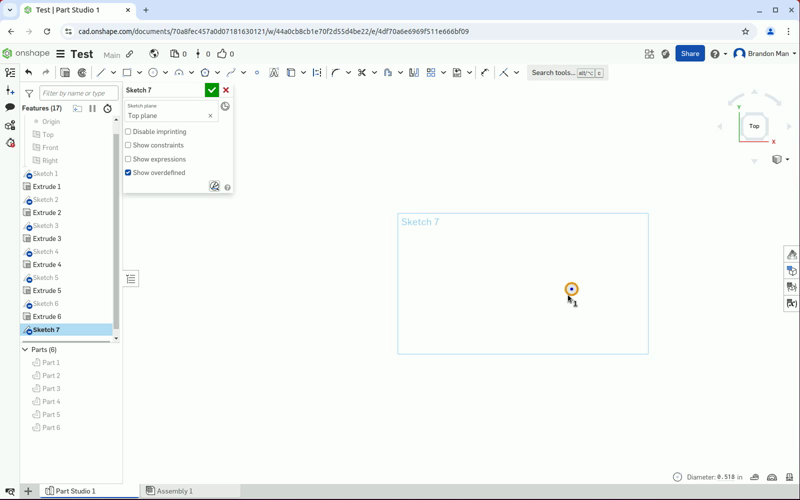
scroll(-6)
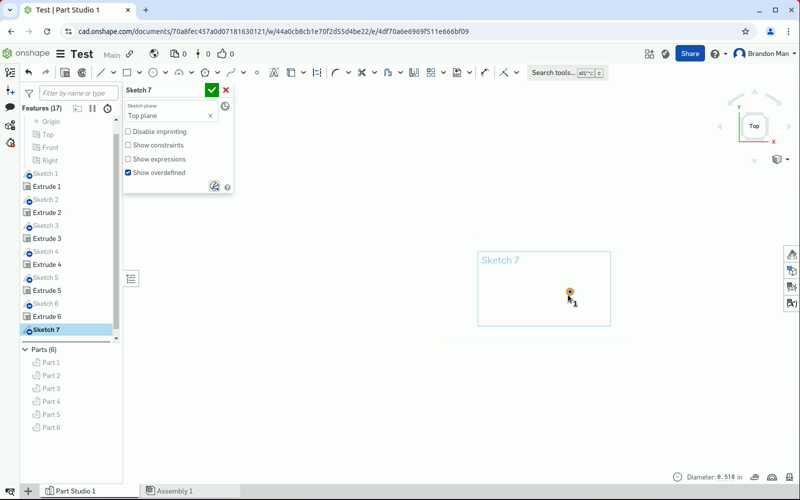
scroll(-6)
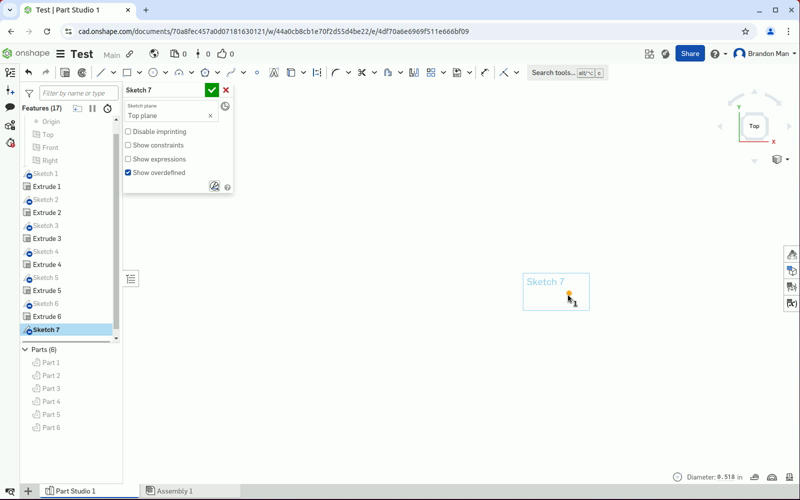
mouse_move(73, 352)
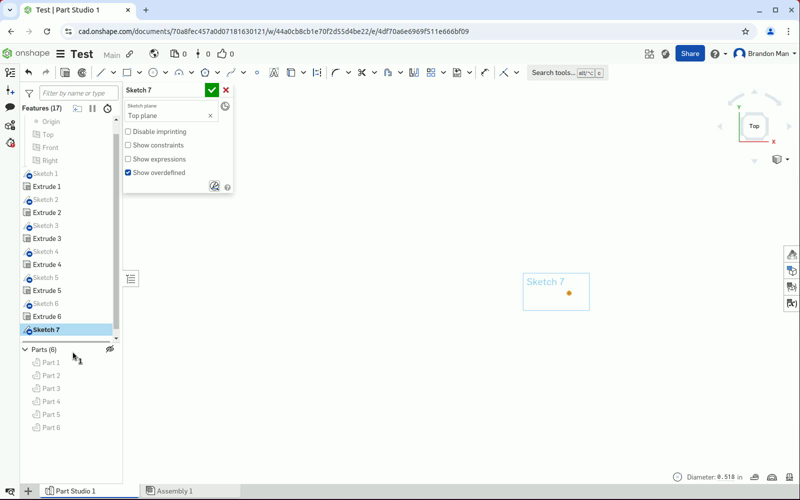
key(shift+y)
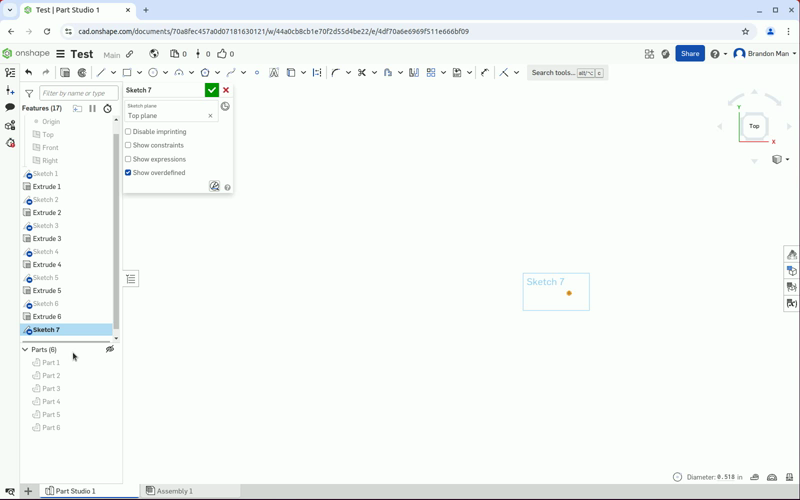
key(shift+e)
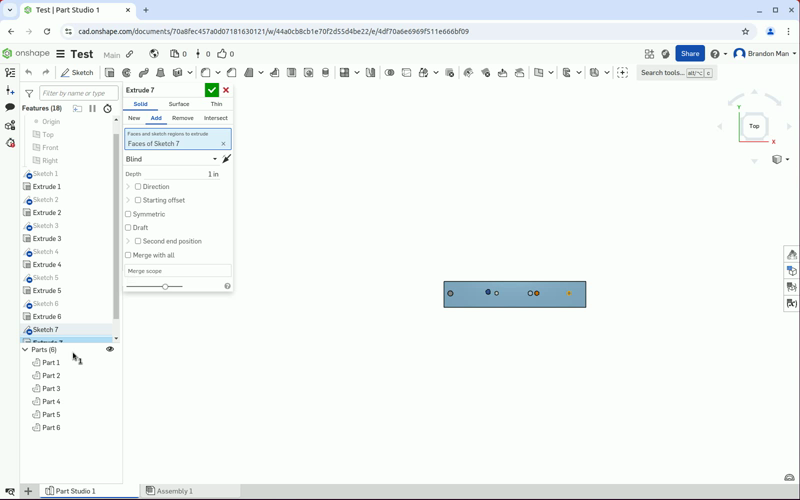
mouse_move(143, 106)
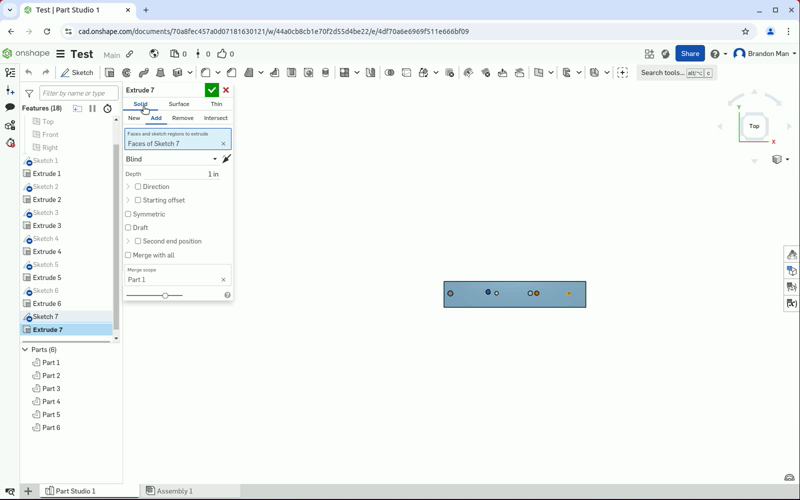
click(143, 106)
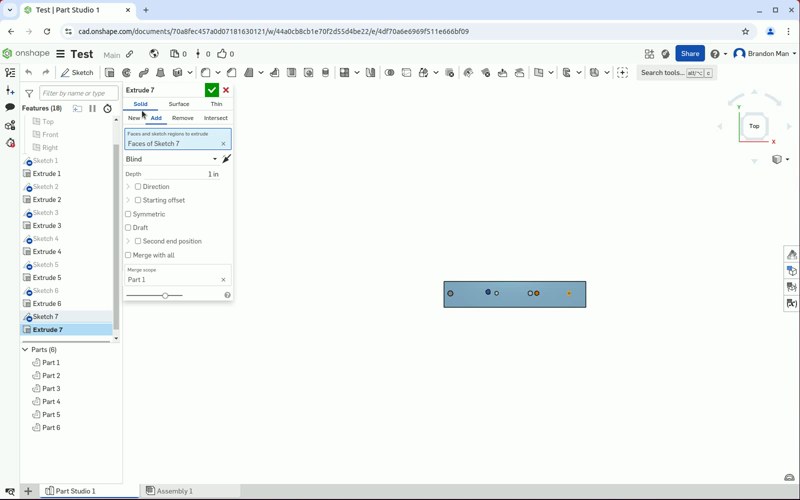
mouse_move(137, 120)
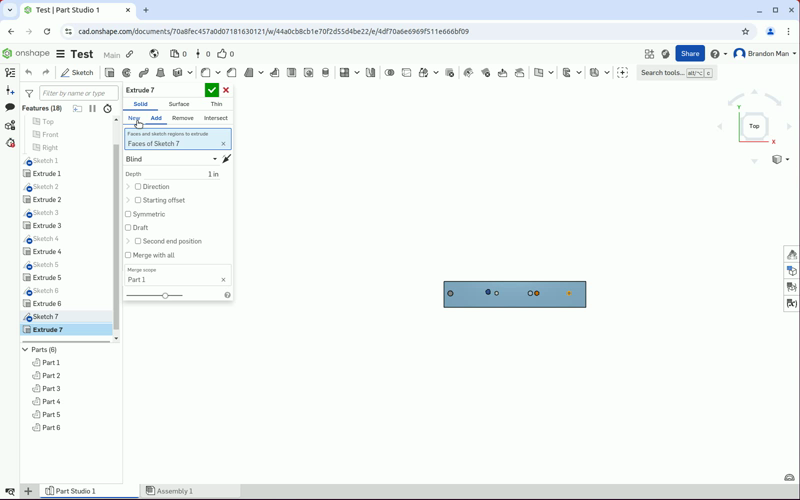
click(137, 120)
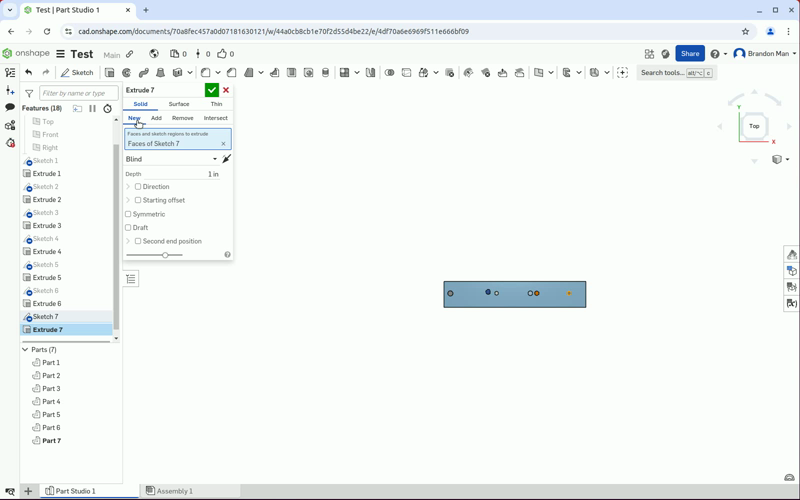
key(tab, 4)
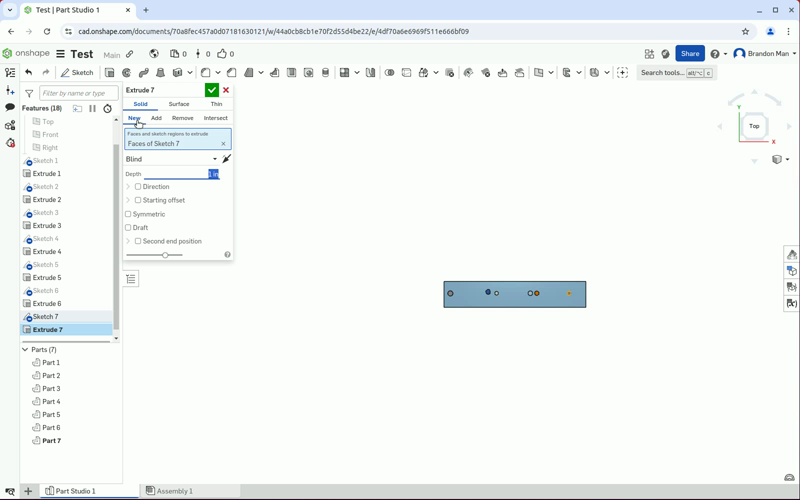
text(3.129)
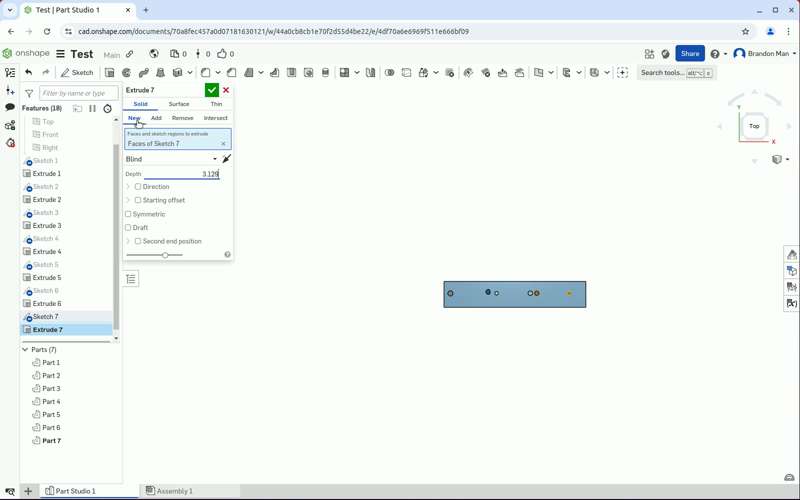
key(enter)
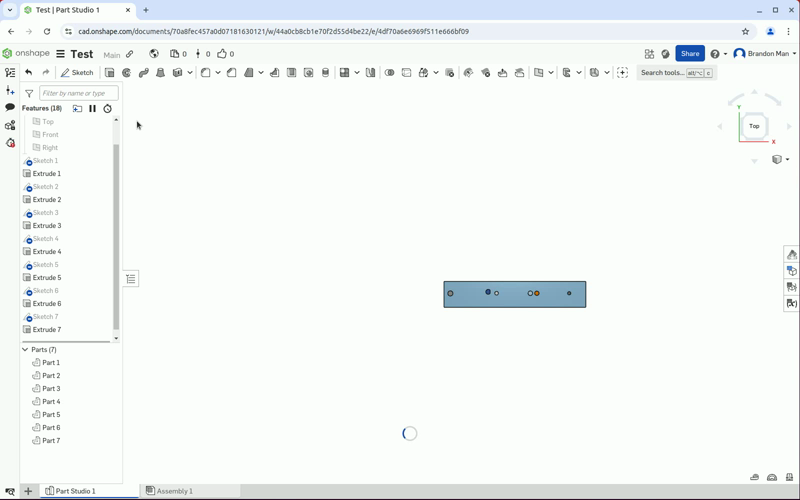
key(shift+h)
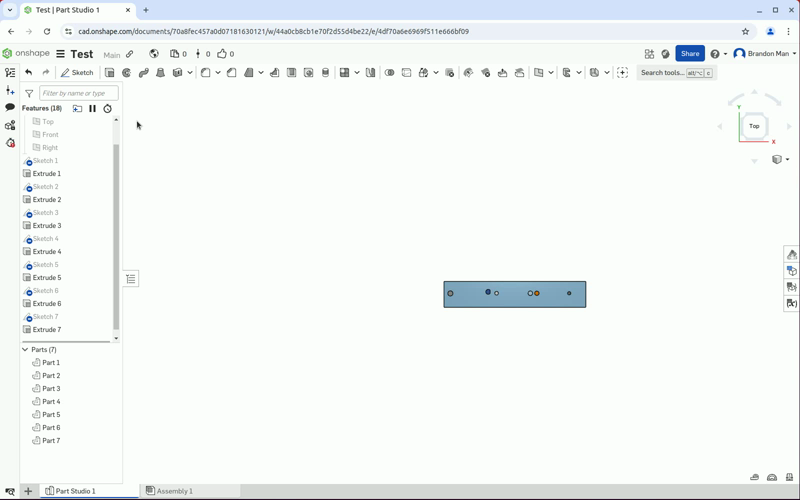
key(shift+h)
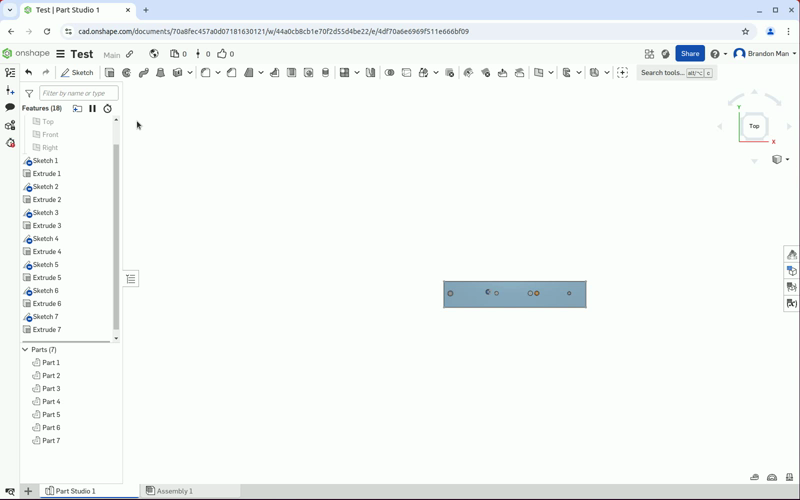
key(shift+7)
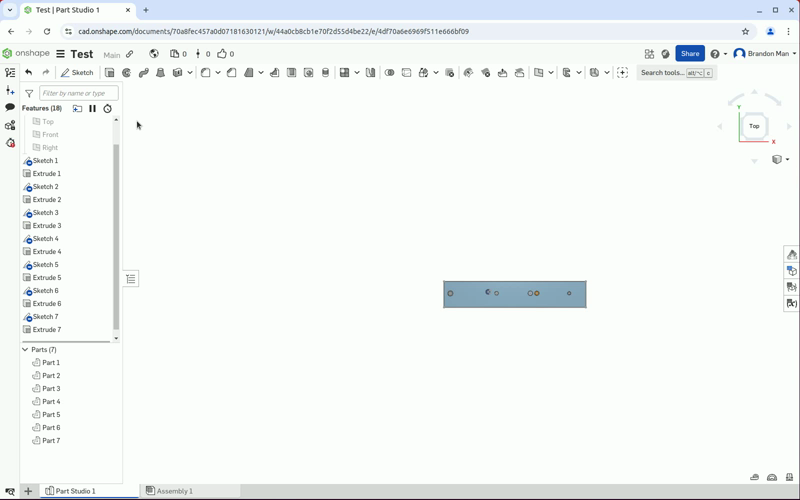
key(up, 3)
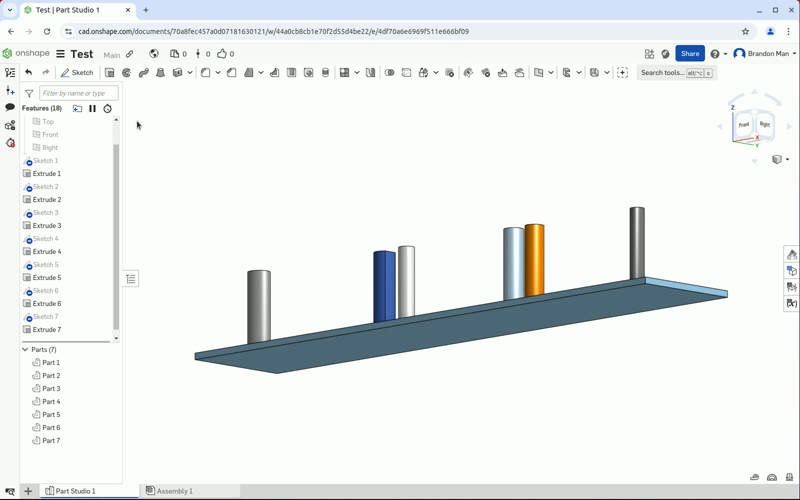
key(left, 3)
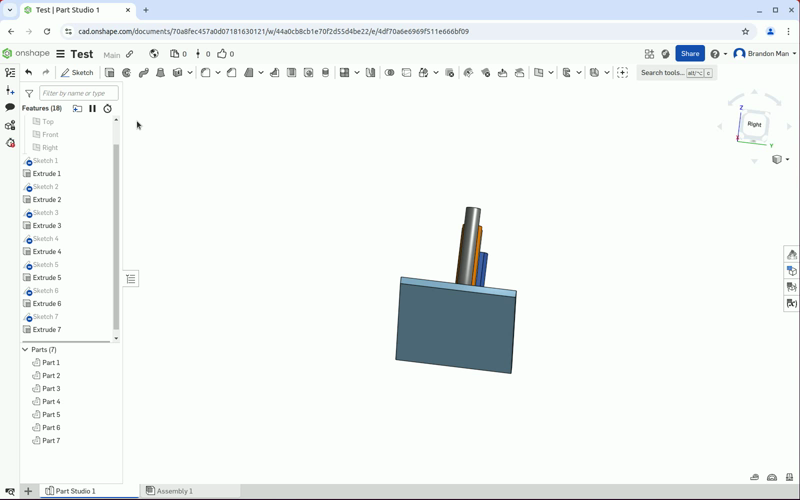
key(right, 3)
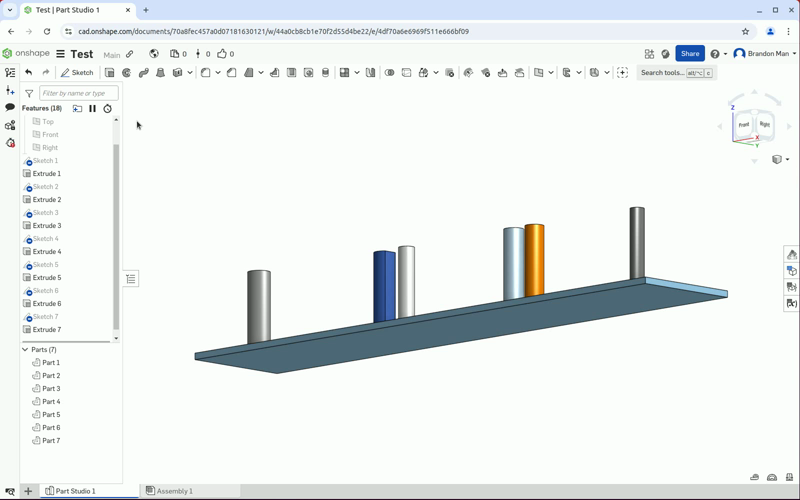
key(down, 3)
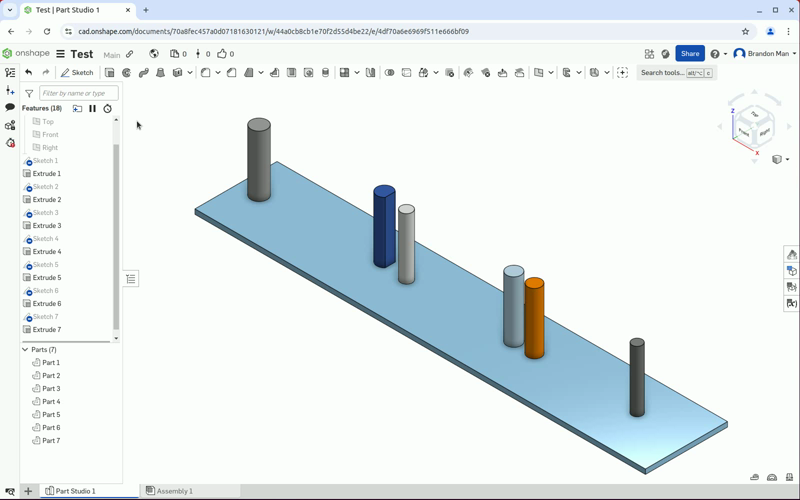
mouse_move(69, 163)
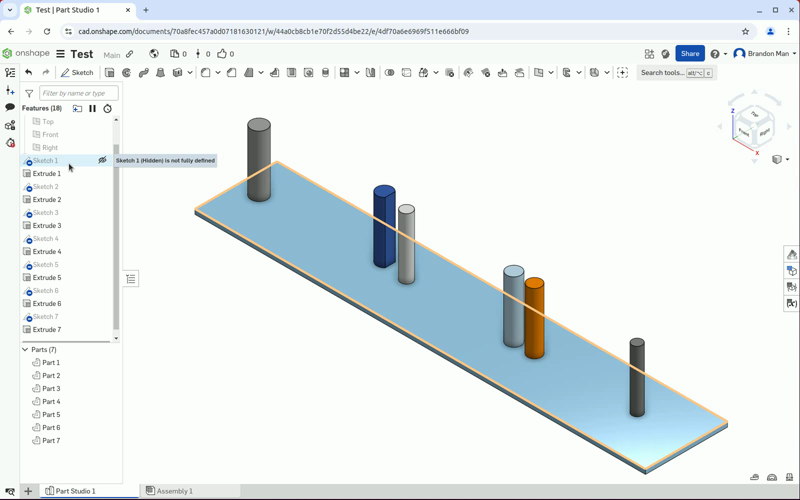
click(69, 163)